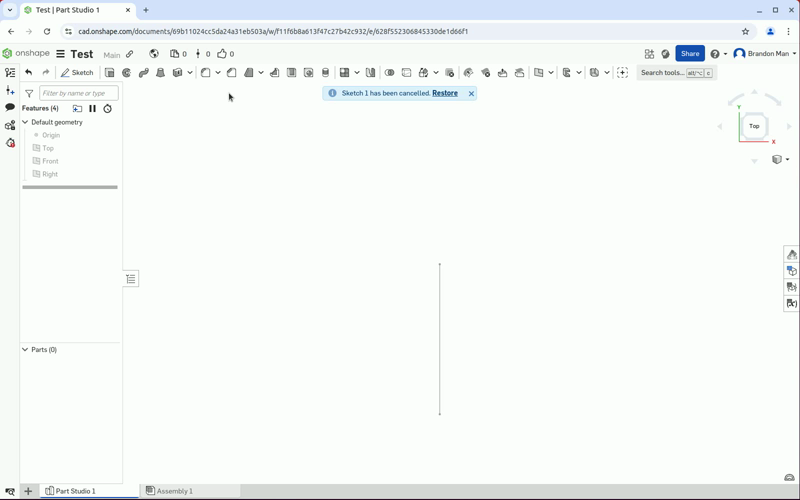
key(shift+h)
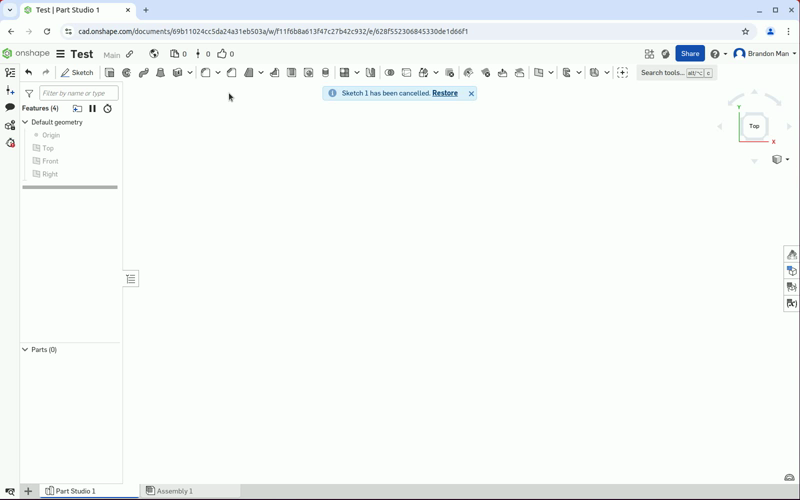
key(shift+s)
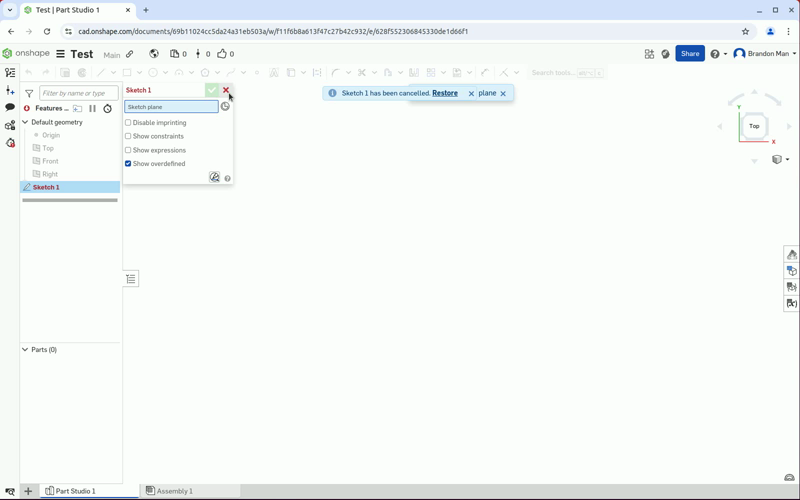
mouse_move(73, 150)
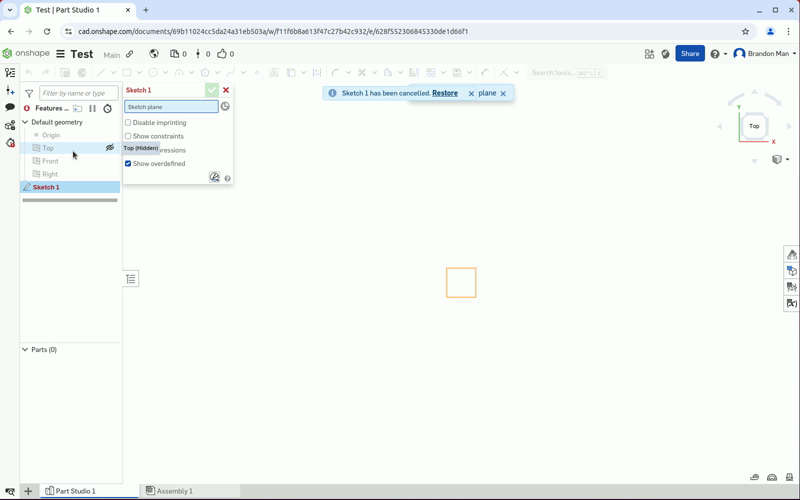
click(73, 150)
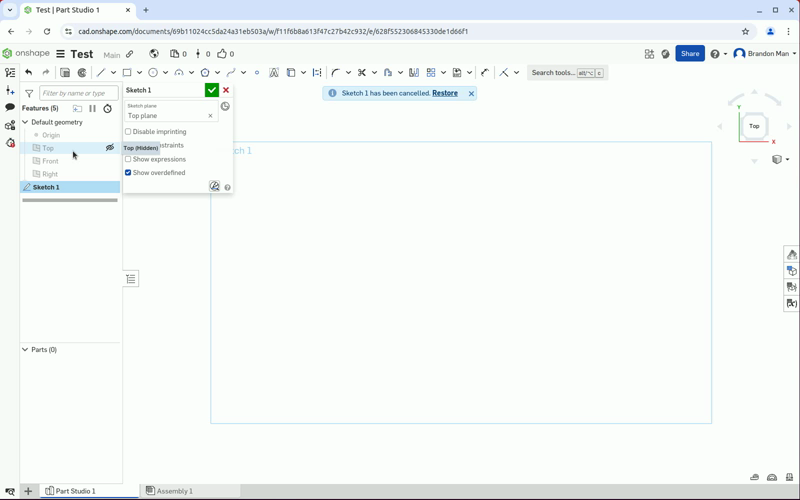
mouse_move(73, 352)
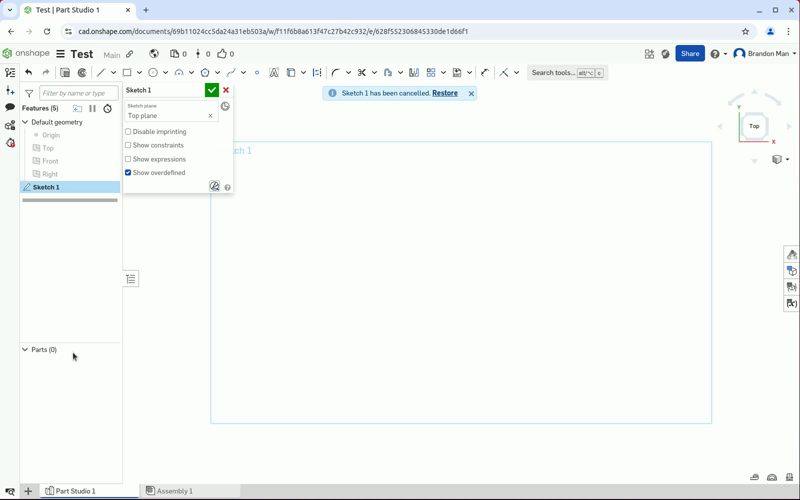
key(y)
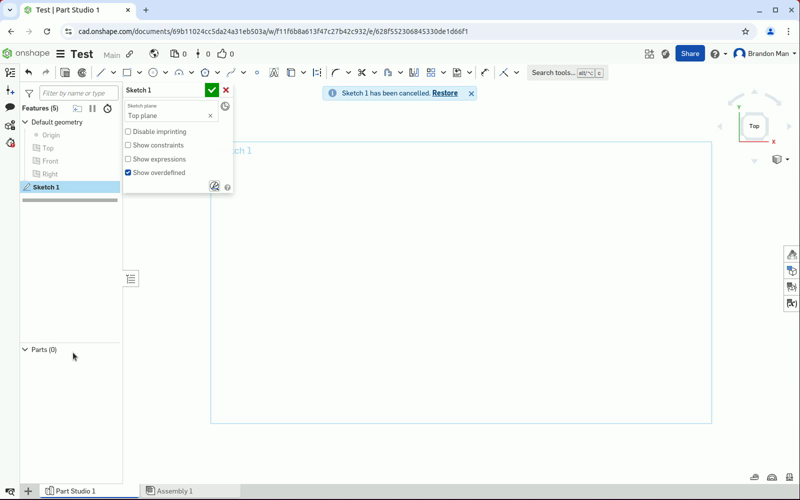
key(a)
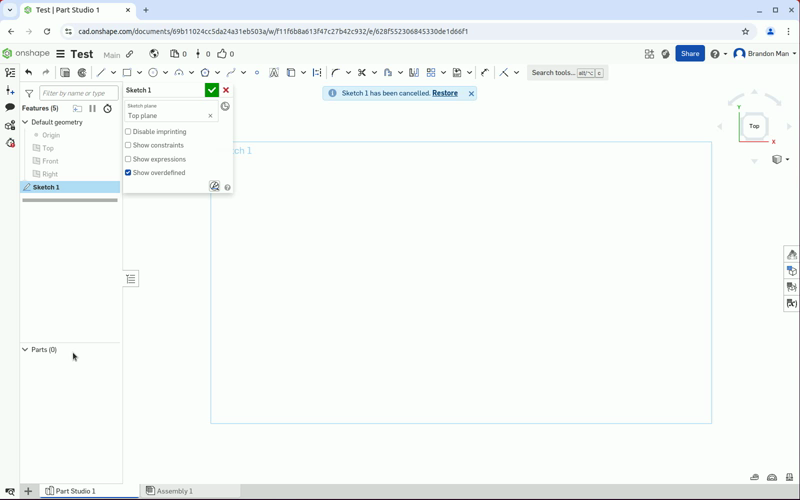
key_down(shift)
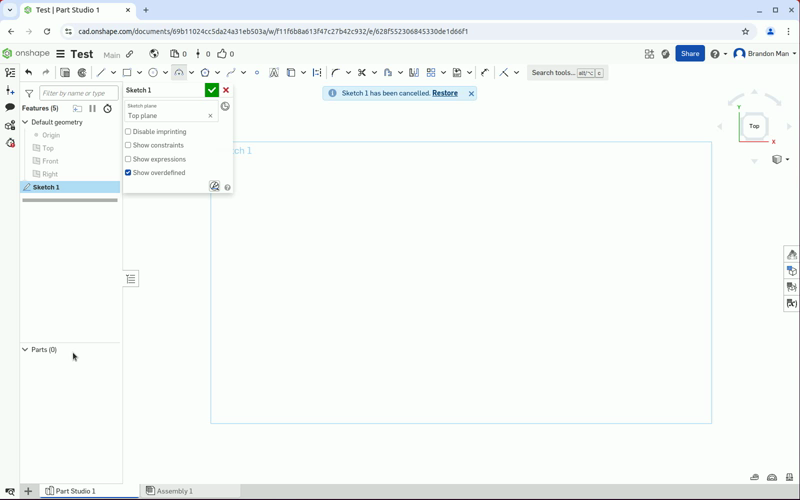
mouse_move(348, 271)
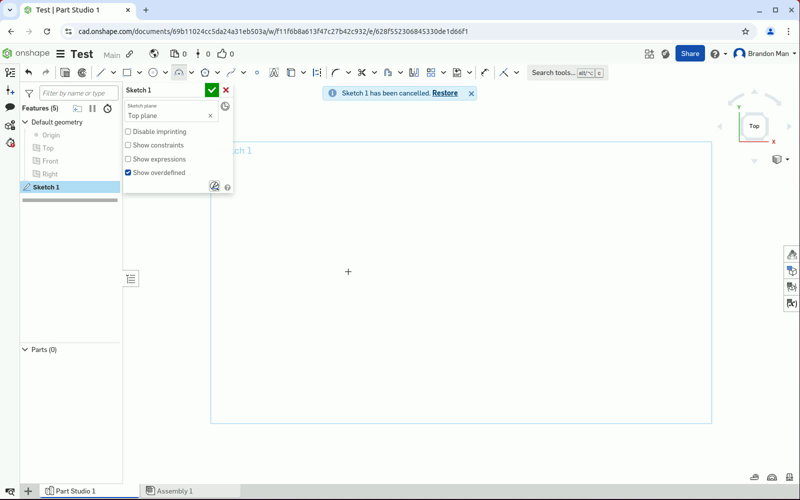
click(348, 271)
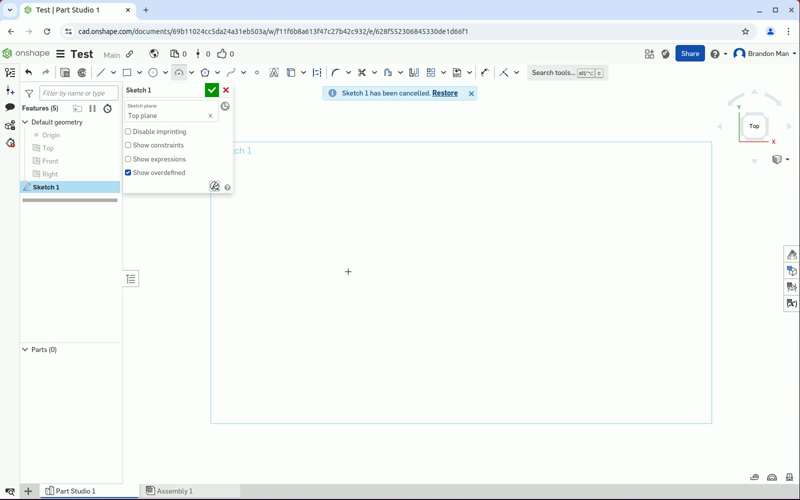
key_up(shift)
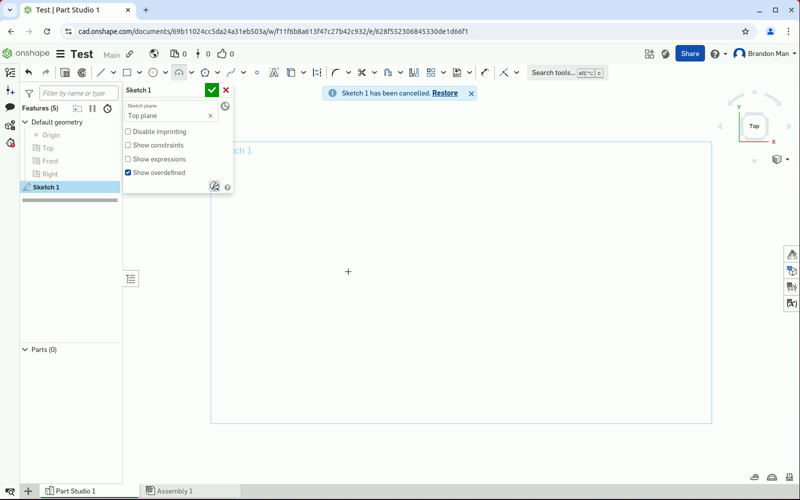
key_down(shift)
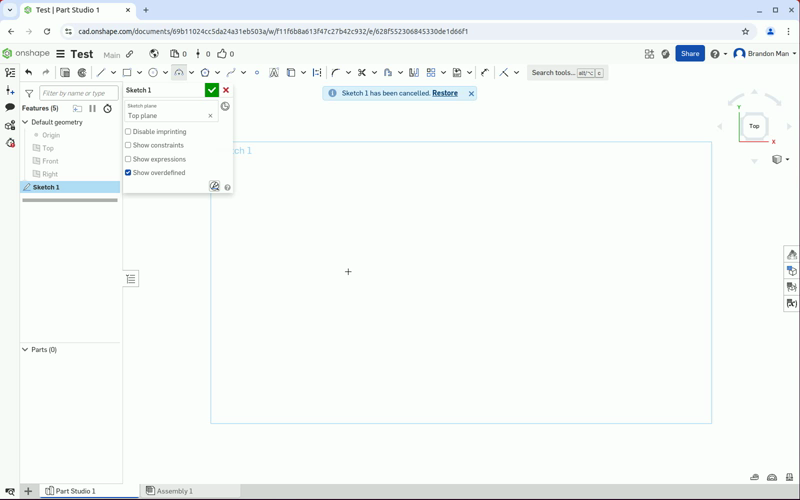
mouse_move(359, 282)
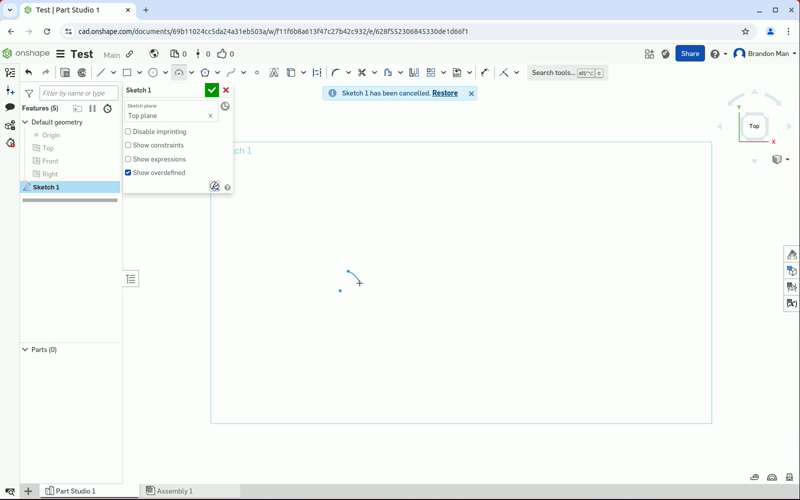
click(359, 282)
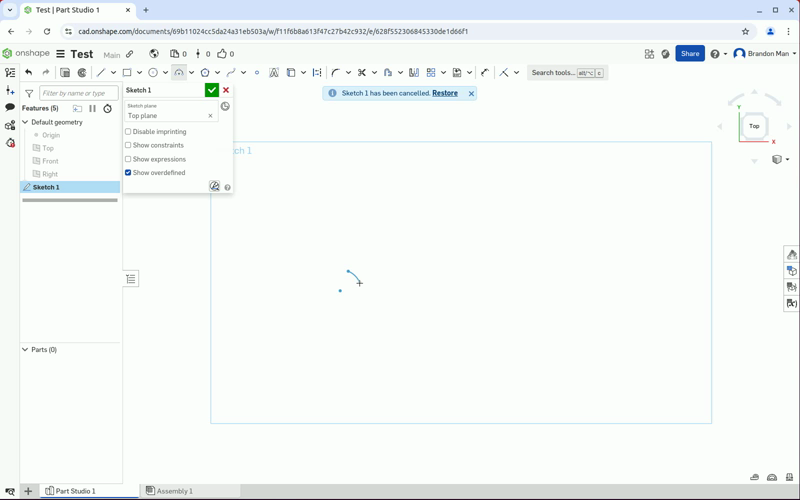
mouse_move(351, 279)
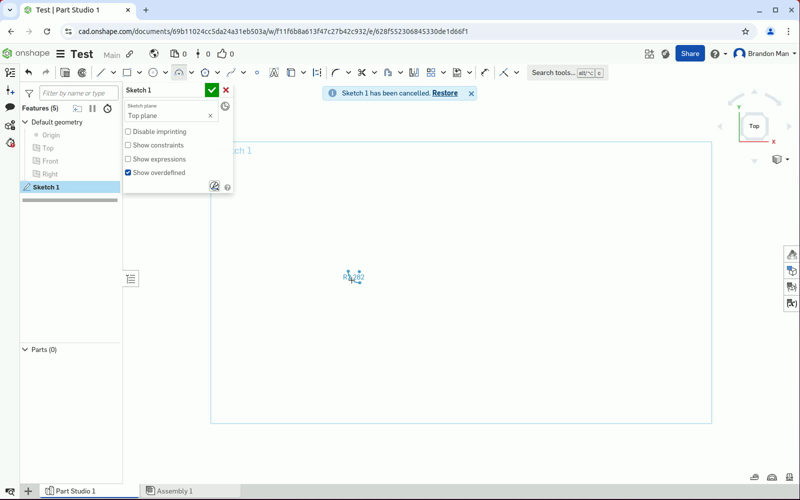
click(351, 279)
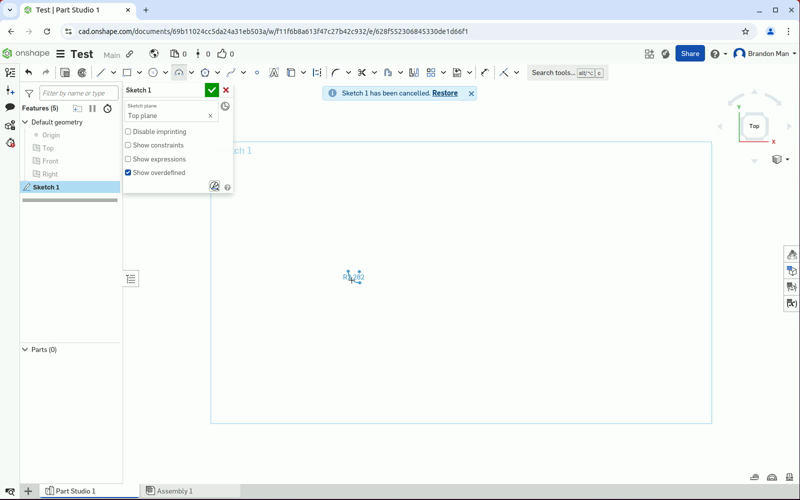
key_up(shift)
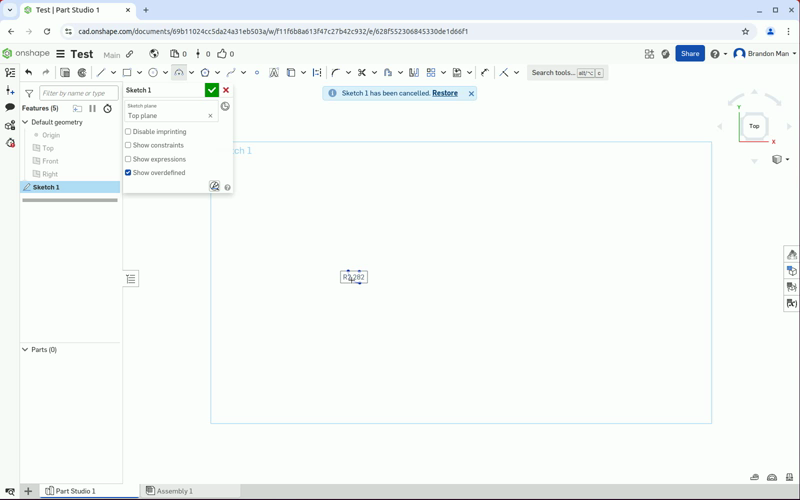
key(esc)
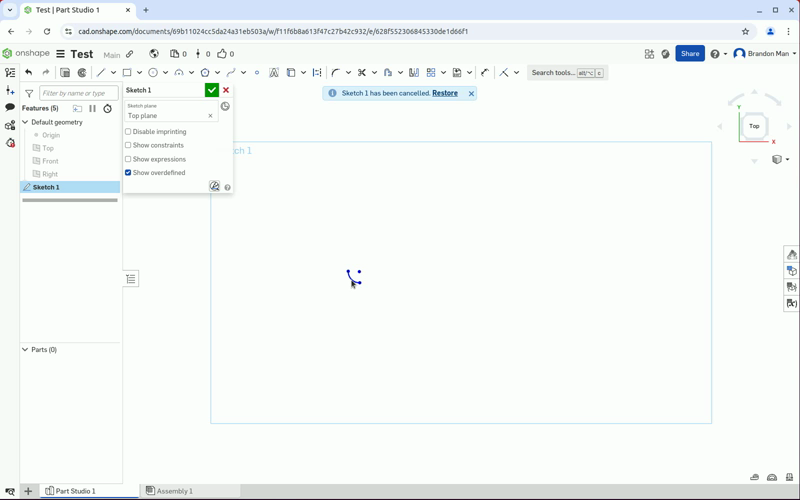
key(l)
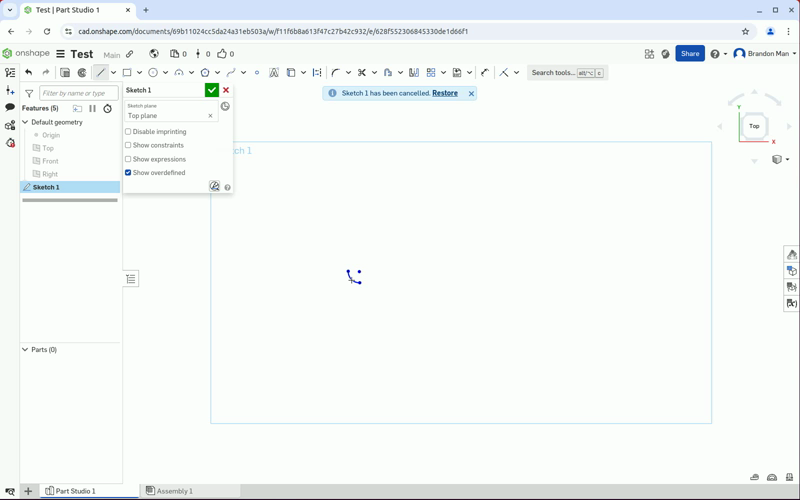
mouse_move(359, 282)
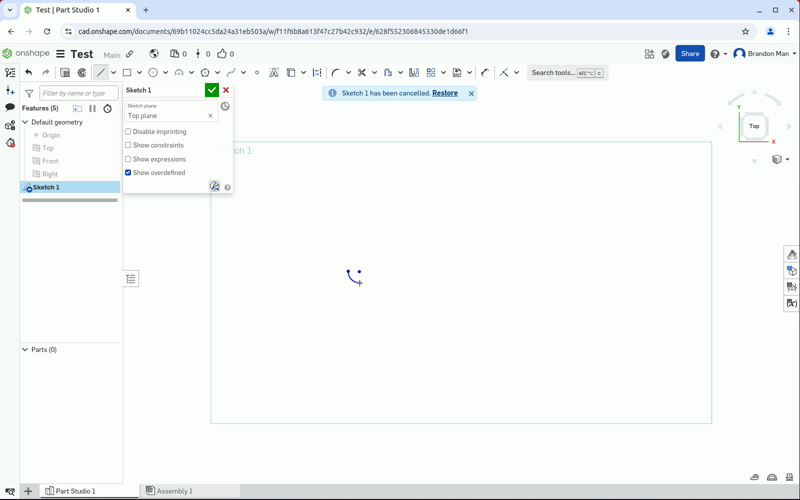
click(359, 282)
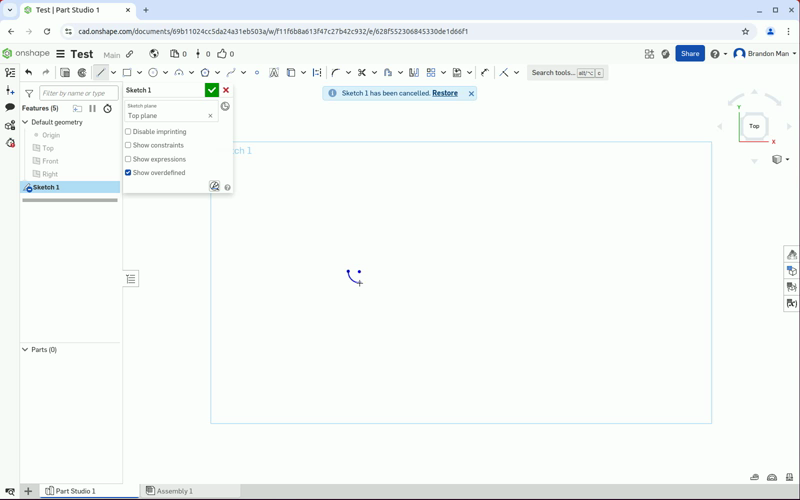
key_down(shift)
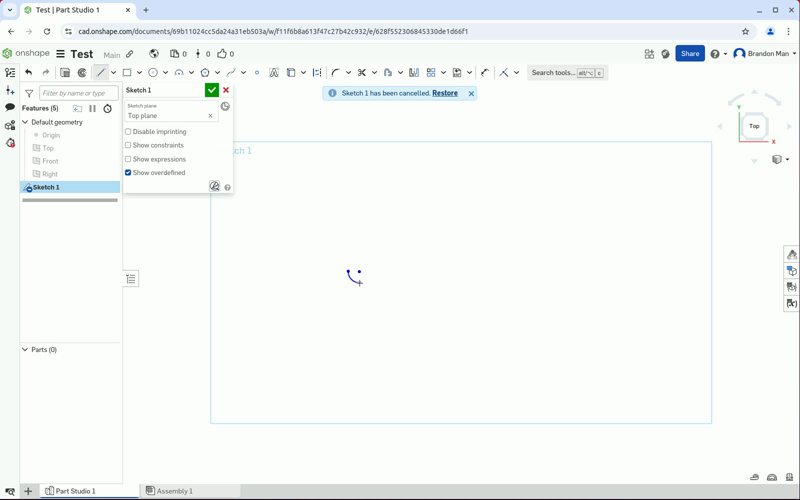
mouse_move(450, 282)
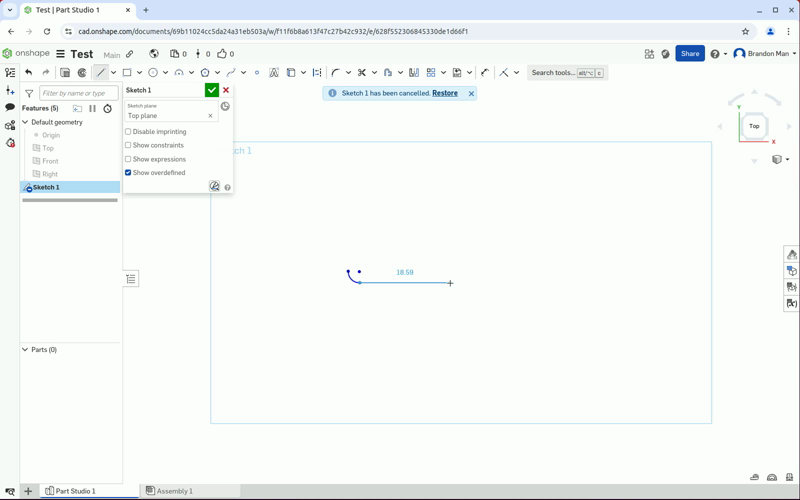
click(450, 282)
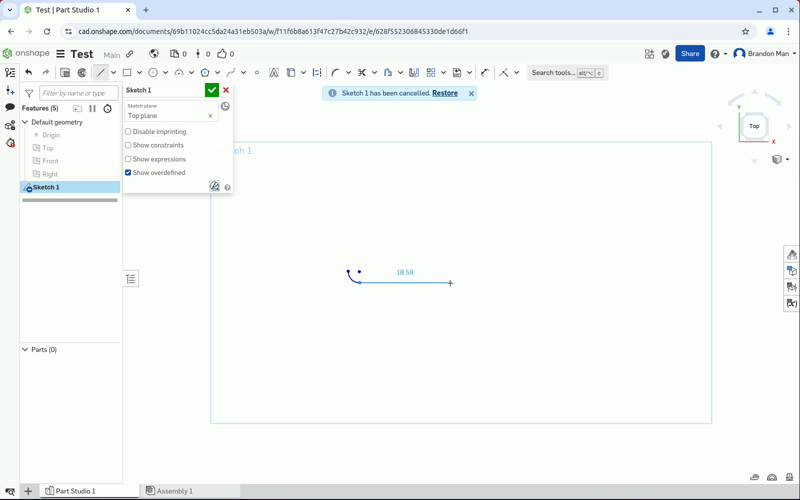
key_up(shift)
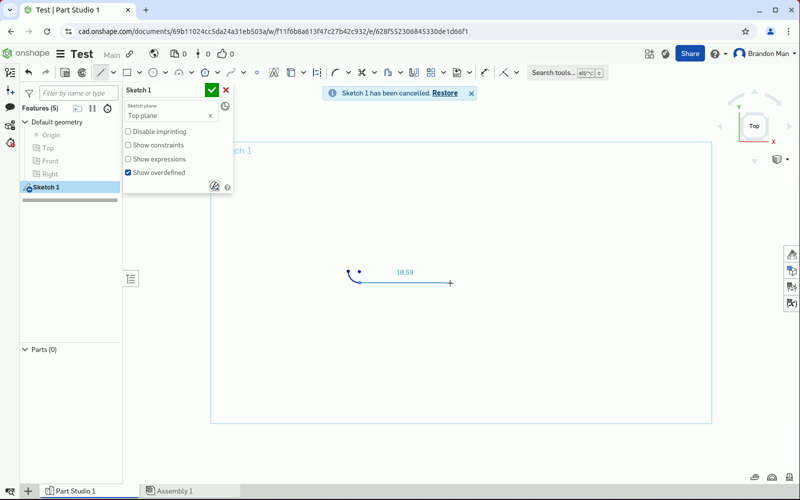
key(esc)
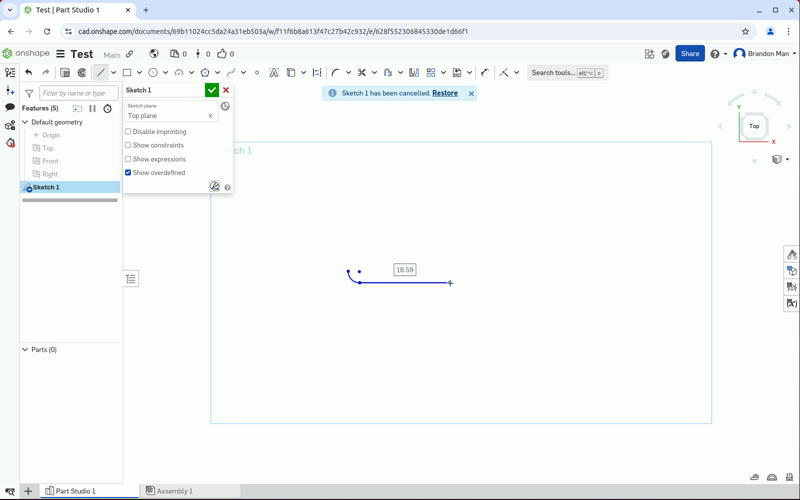
key(a)
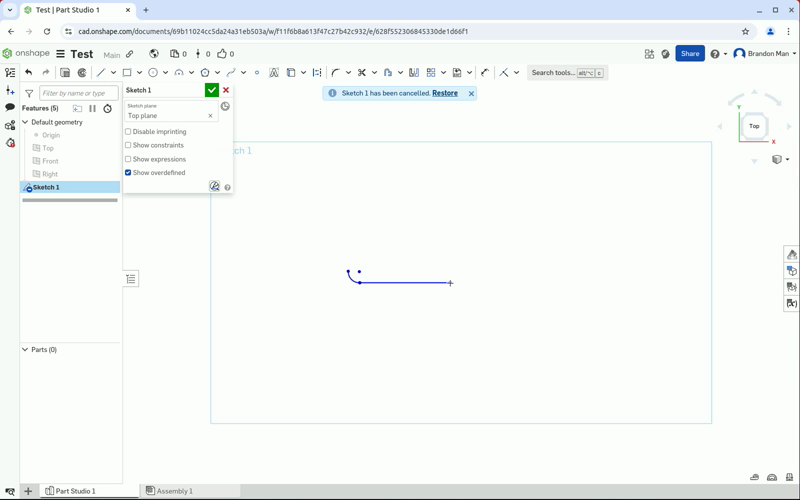
mouse_move(450, 282)
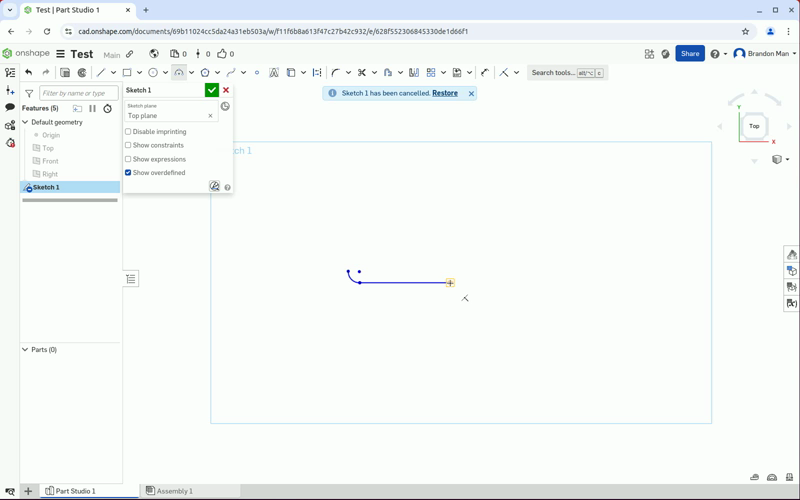
click(450, 282)
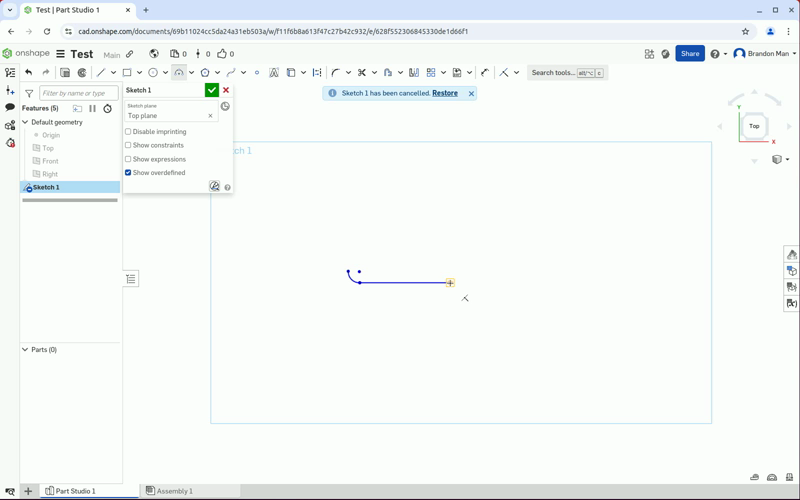
key_down(shift)
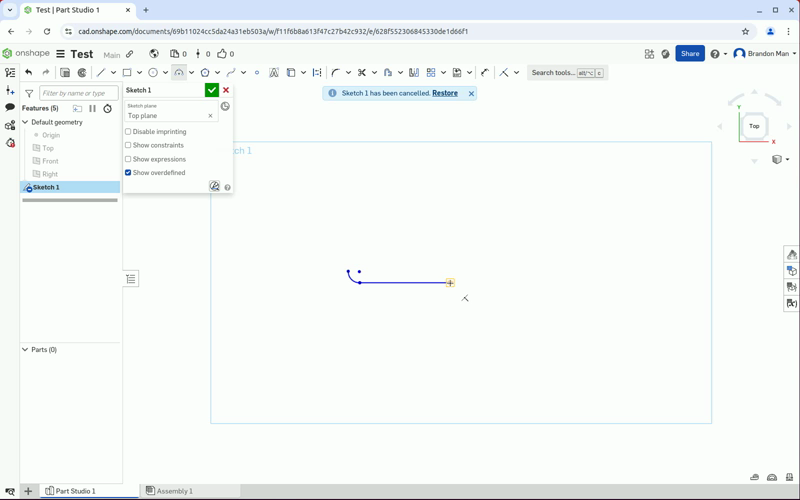
mouse_move(460, 271)
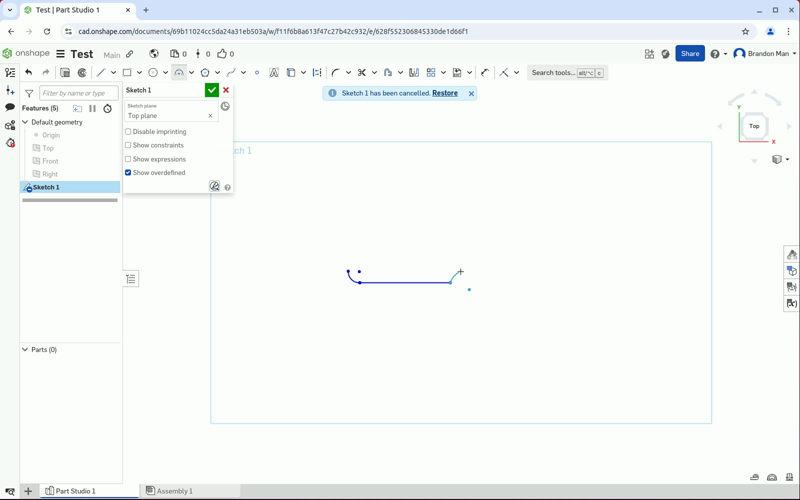
click(460, 271)
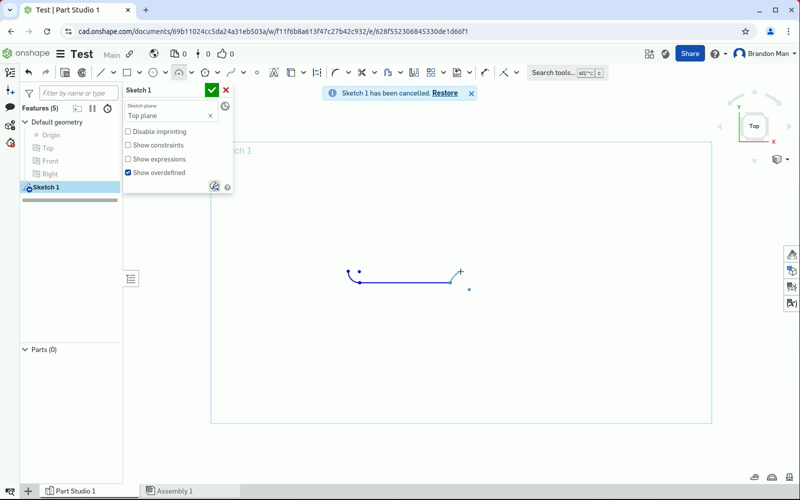
mouse_move(457, 279)
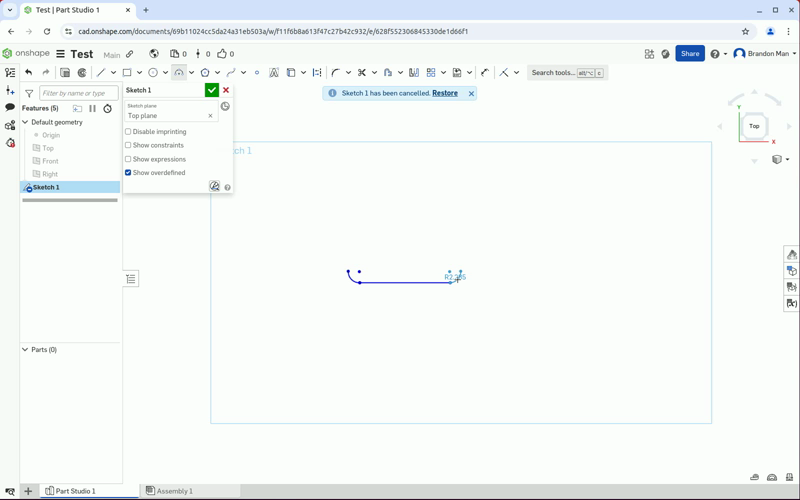
click(457, 279)
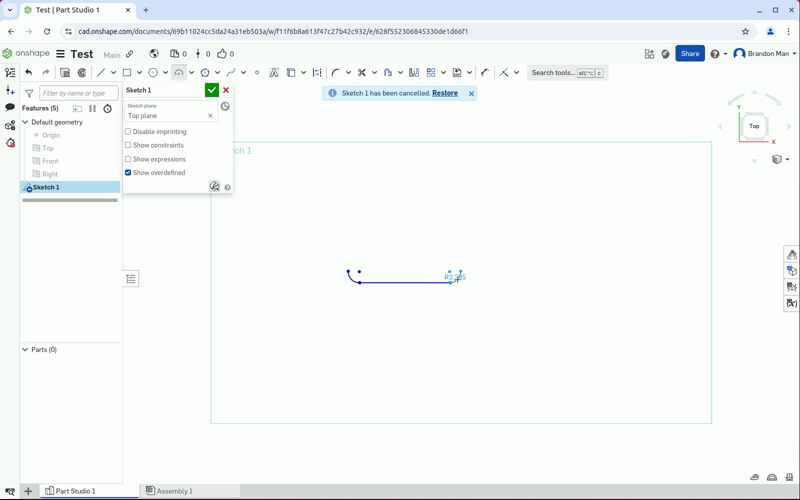
key_up(shift)
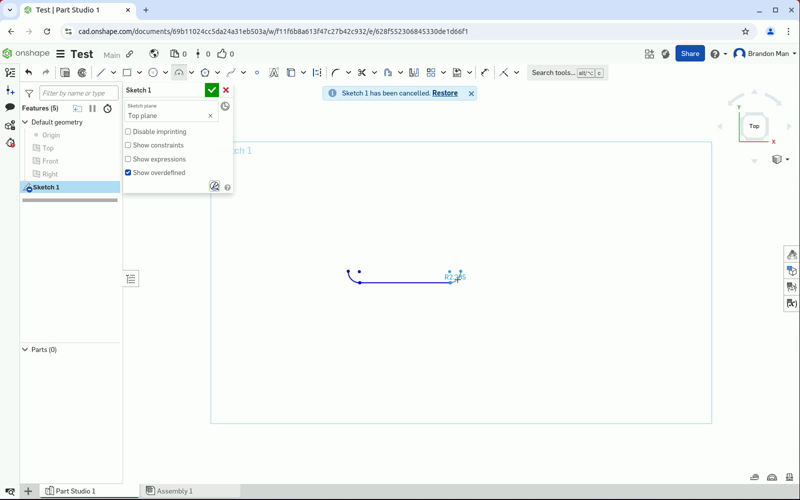
key(esc)
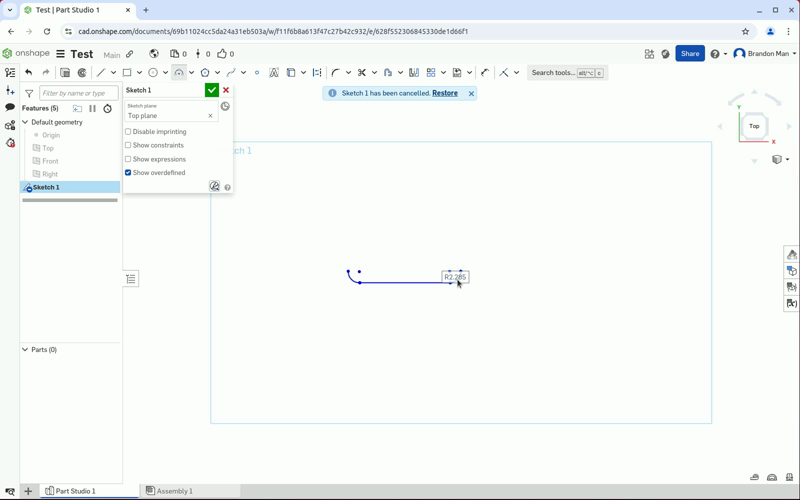
key(l)
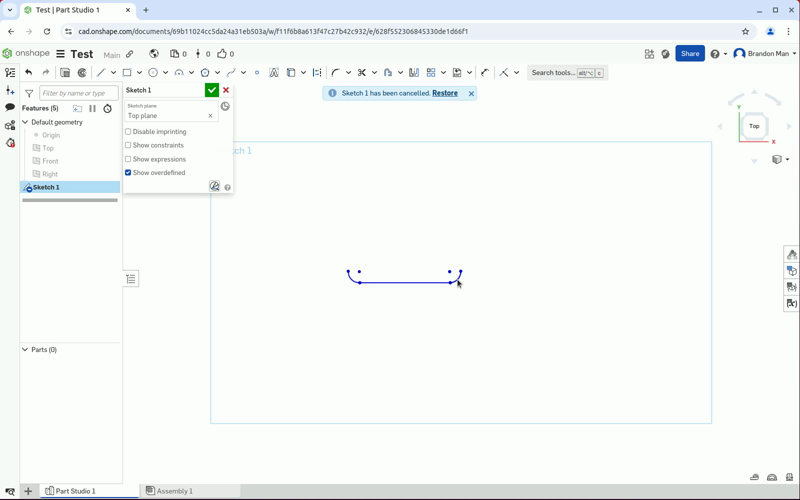
mouse_move(460, 271)
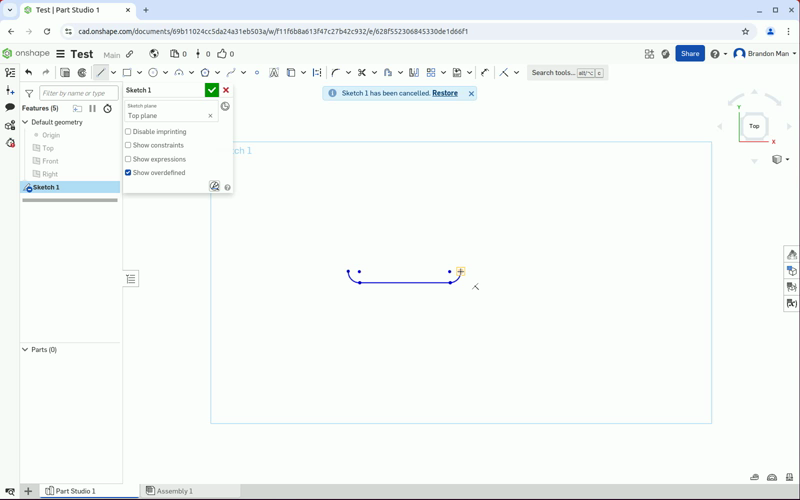
click(460, 271)
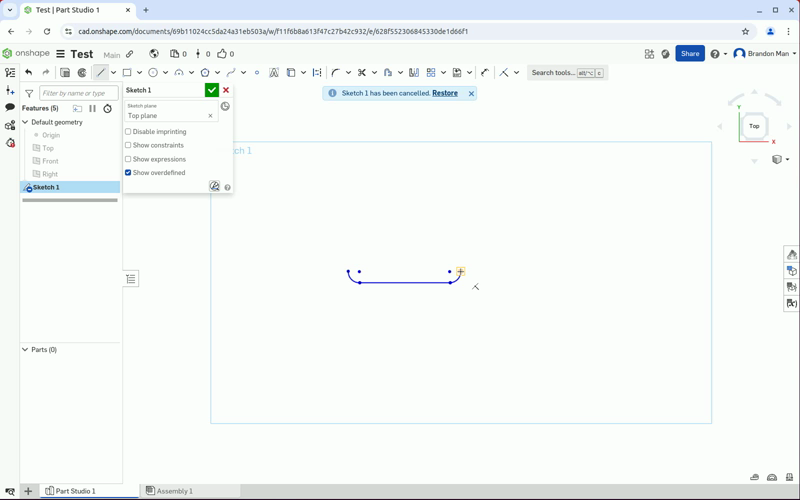
key_down(shift)
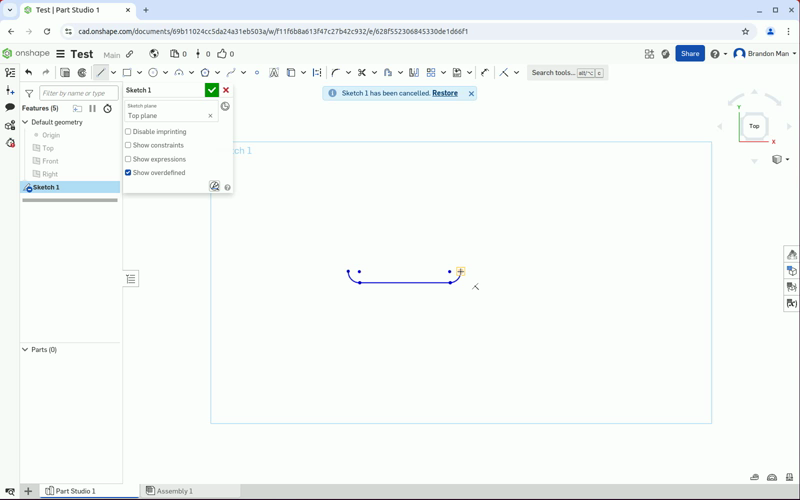
mouse_move(490, 271)
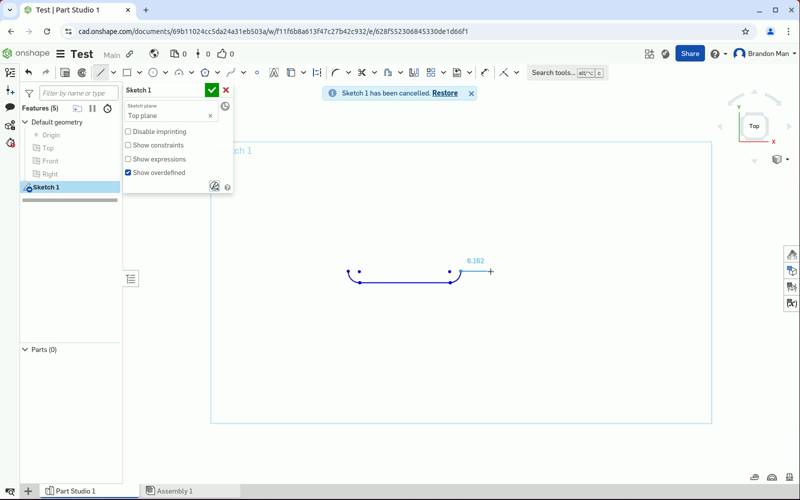
mouse_move(460, 226)
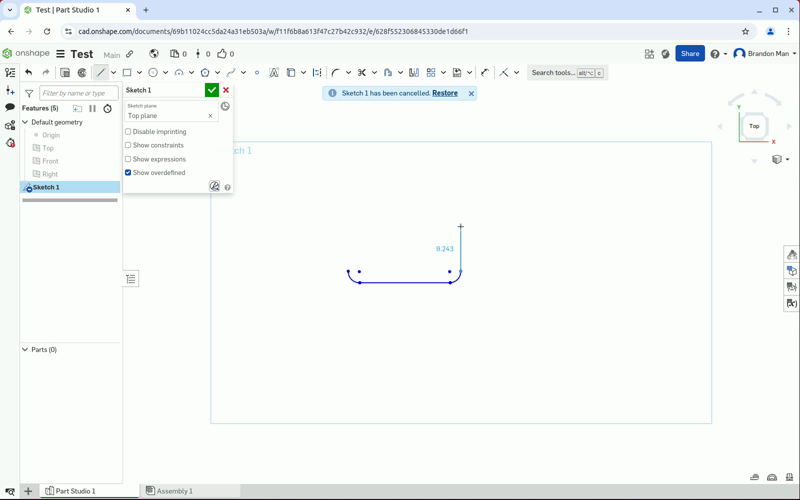
click(460, 226)
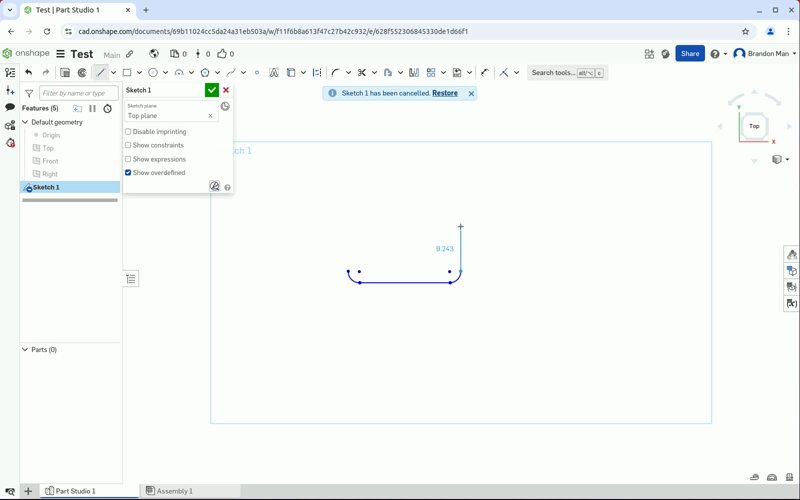
key_up(shift)
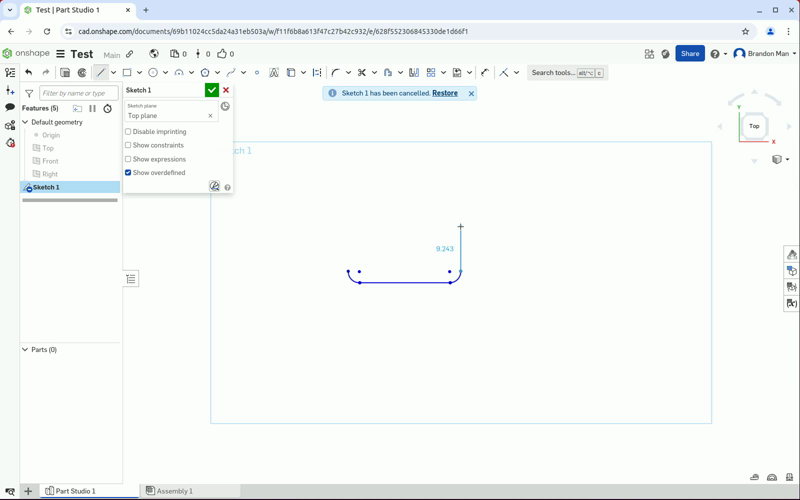
key(esc)
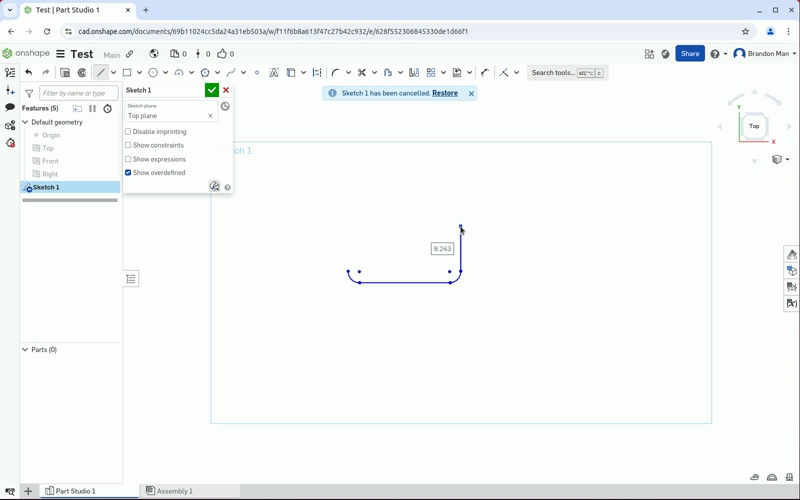
key(a)
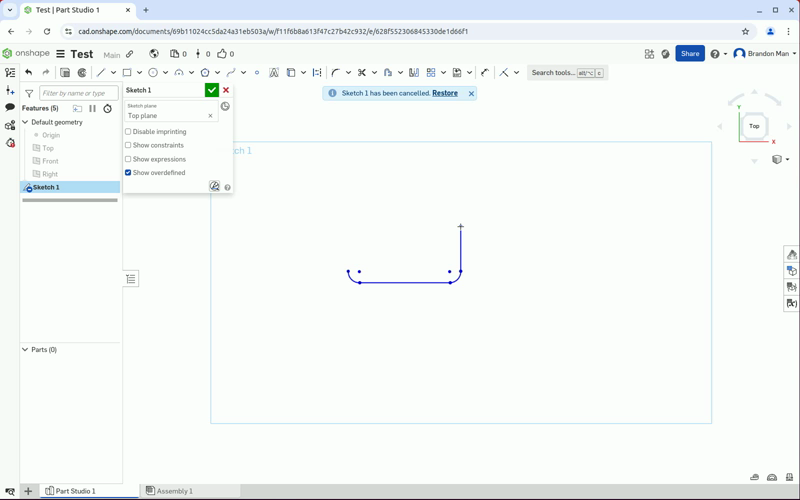
mouse_move(460, 226)
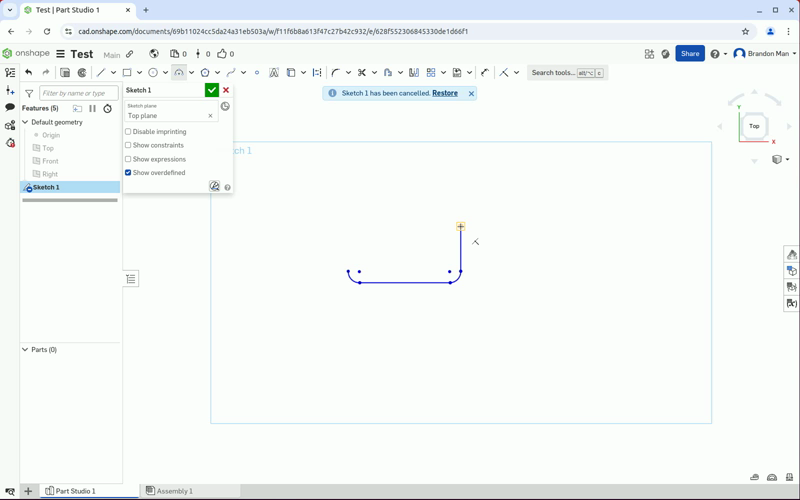
click(460, 226)
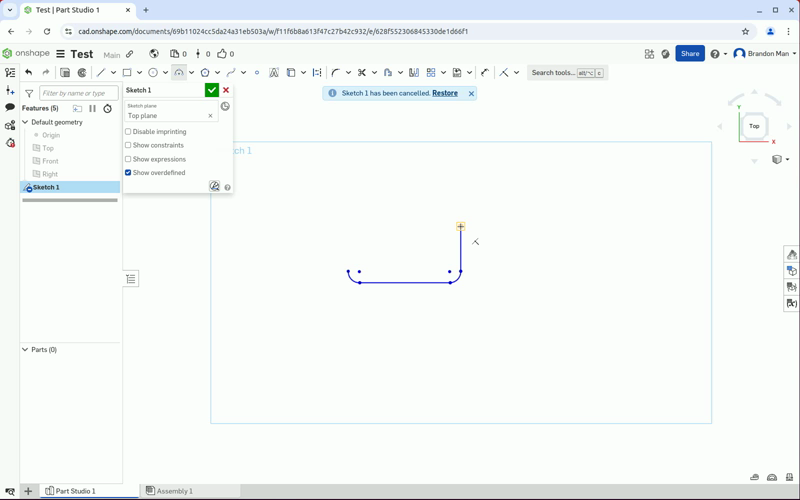
key_down(shift)
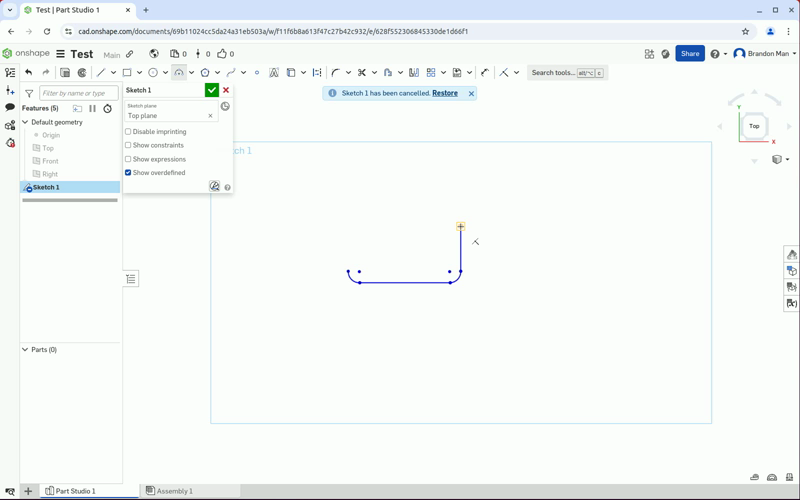
mouse_move(450, 214)
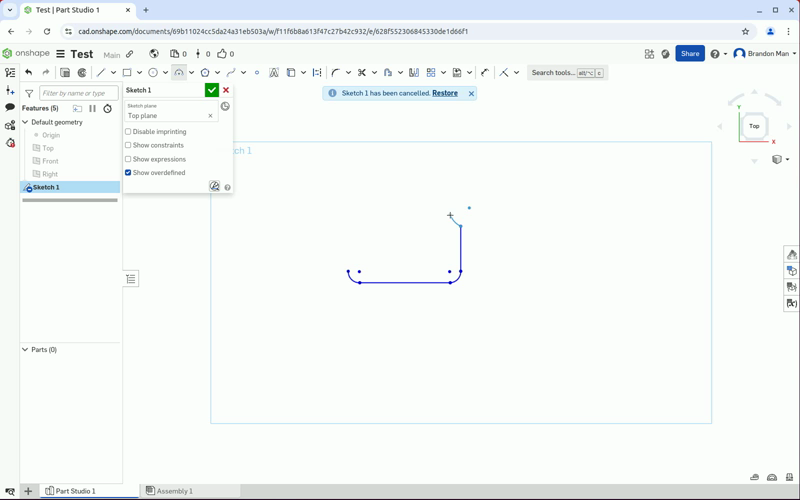
click(450, 214)
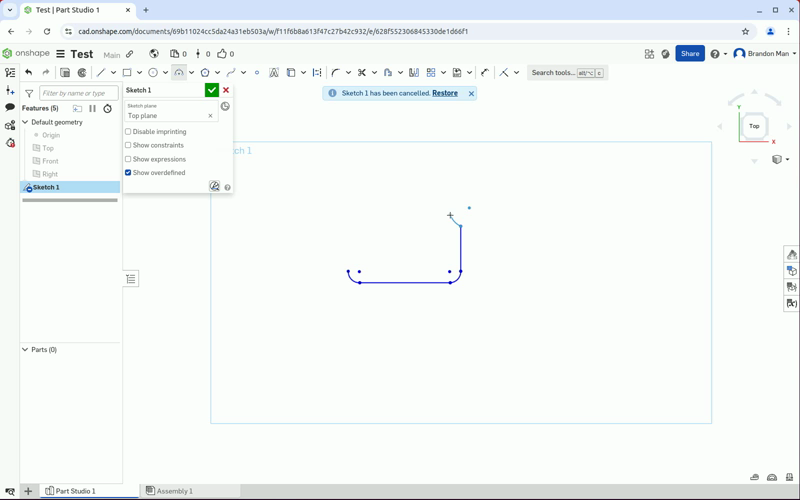
mouse_move(457, 218)
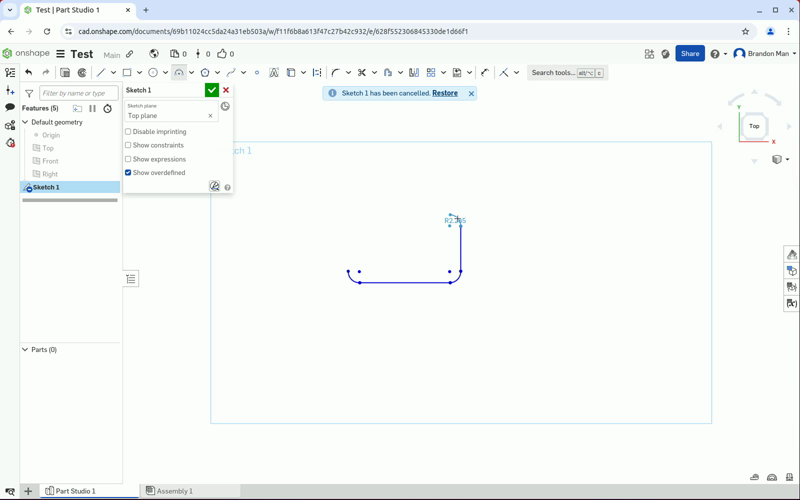
click(457, 218)
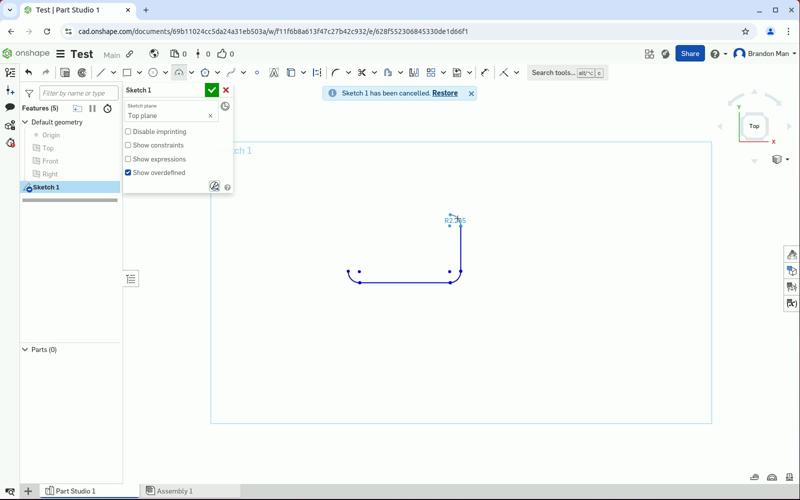
key_up(shift)
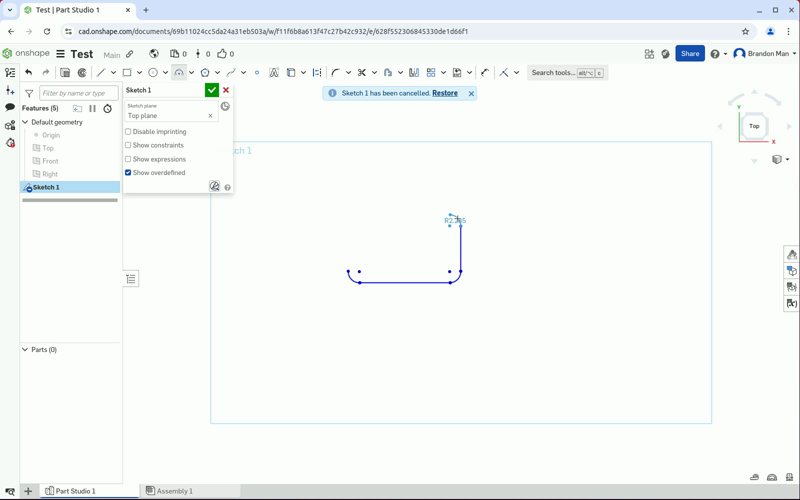
key(esc)
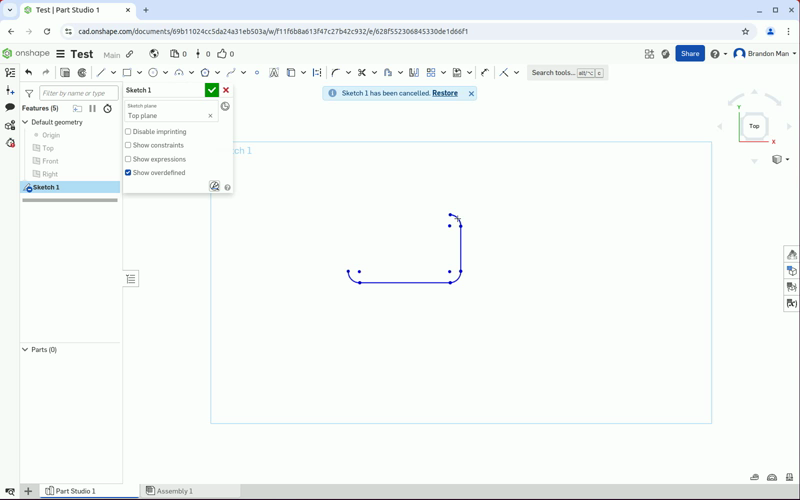
key(l)
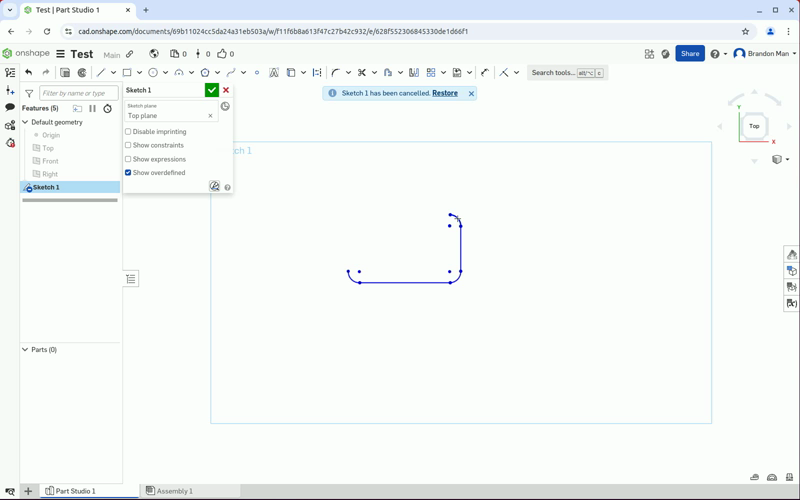
mouse_move(450, 214)
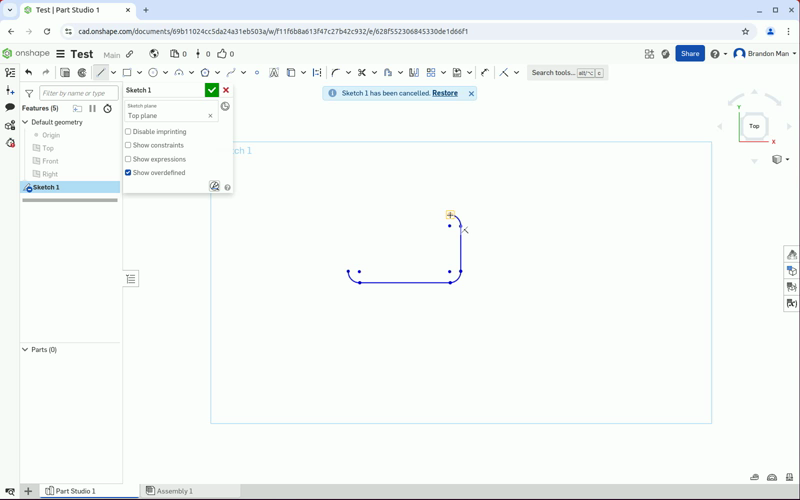
click(450, 214)
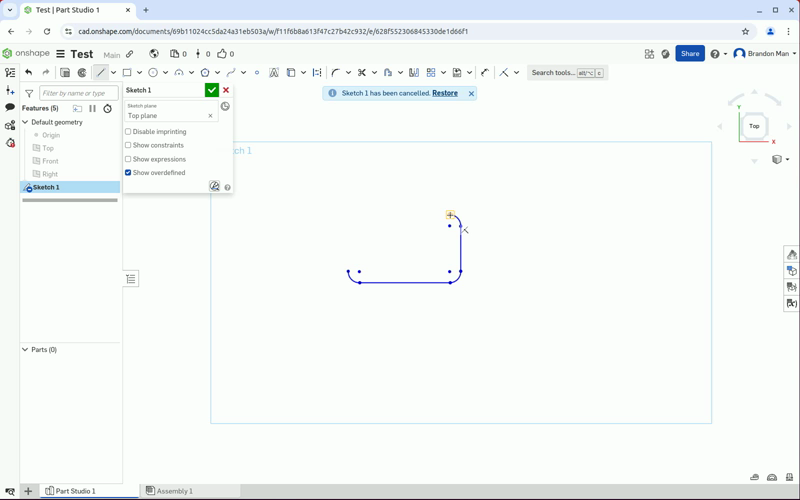
key_down(shift)
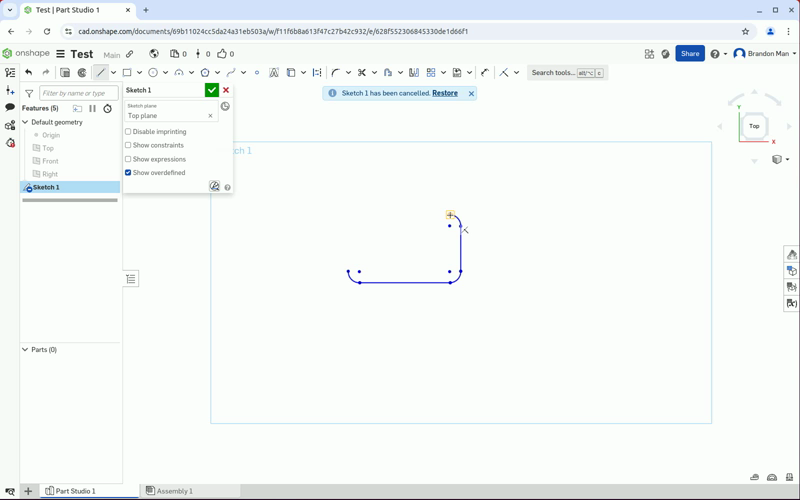
mouse_move(359, 214)
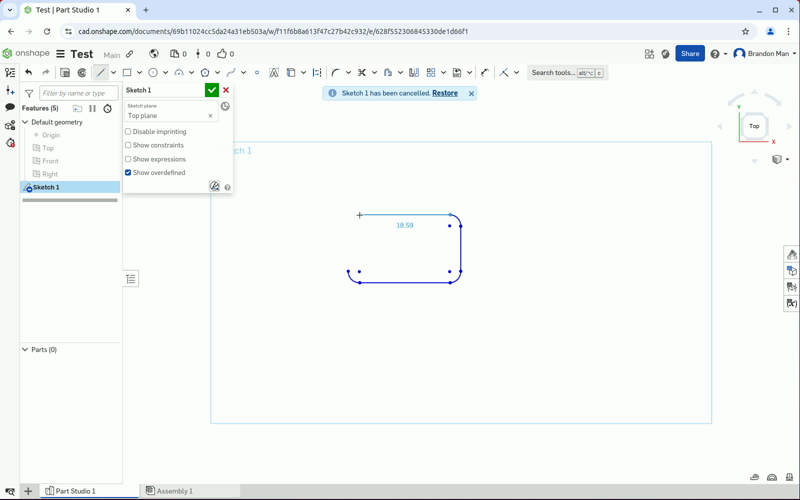
click(359, 214)
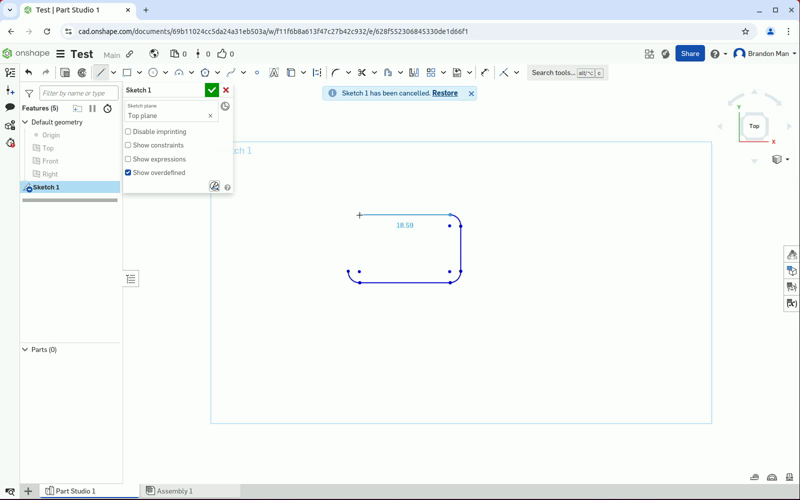
key_up(shift)
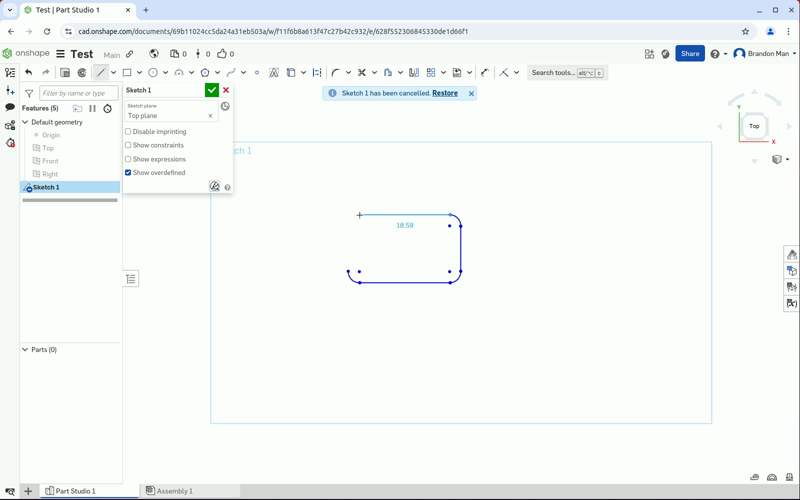
key(esc)
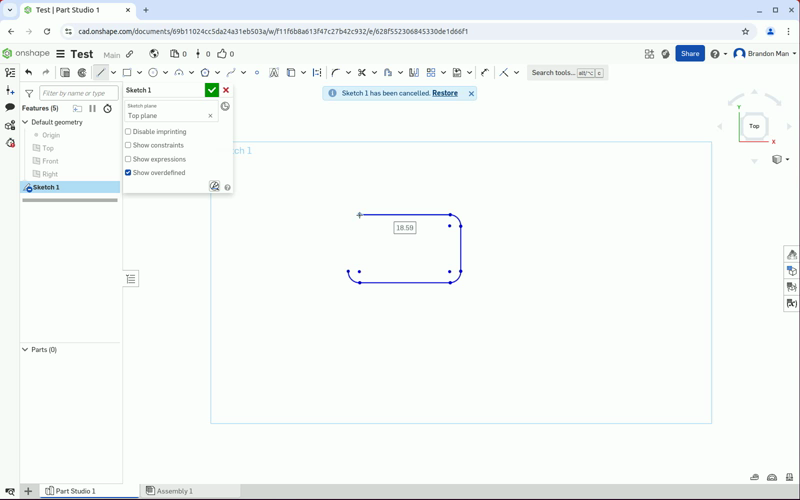
key(a)
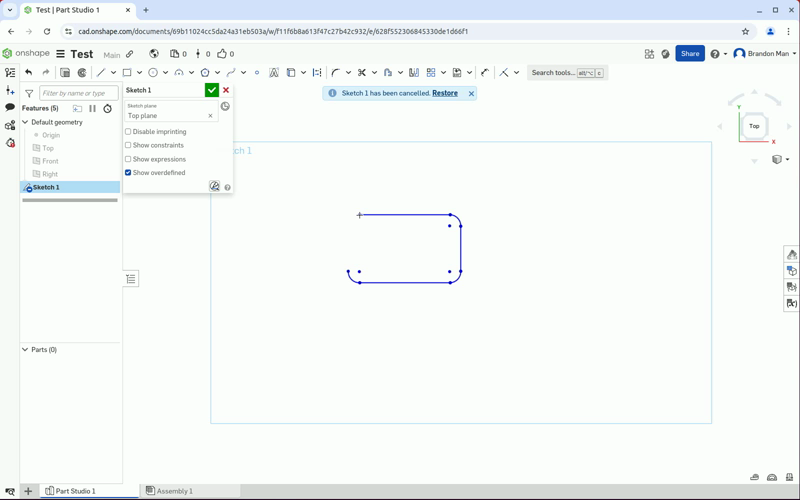
mouse_move(359, 214)
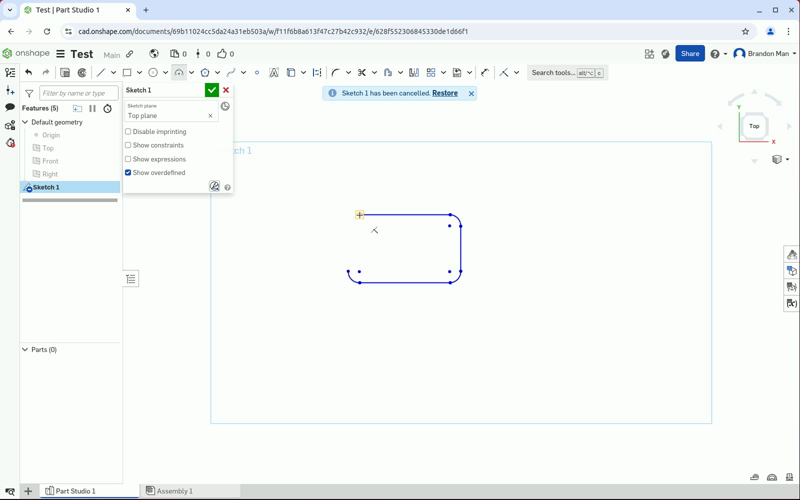
click(359, 214)
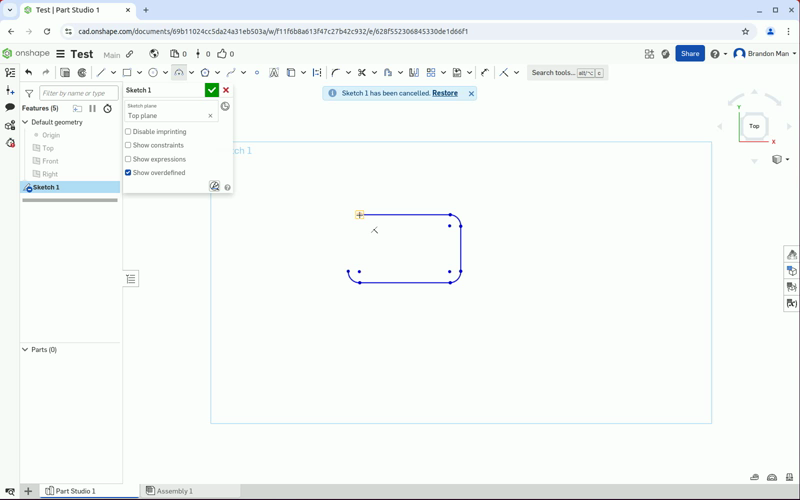
key_down(shift)
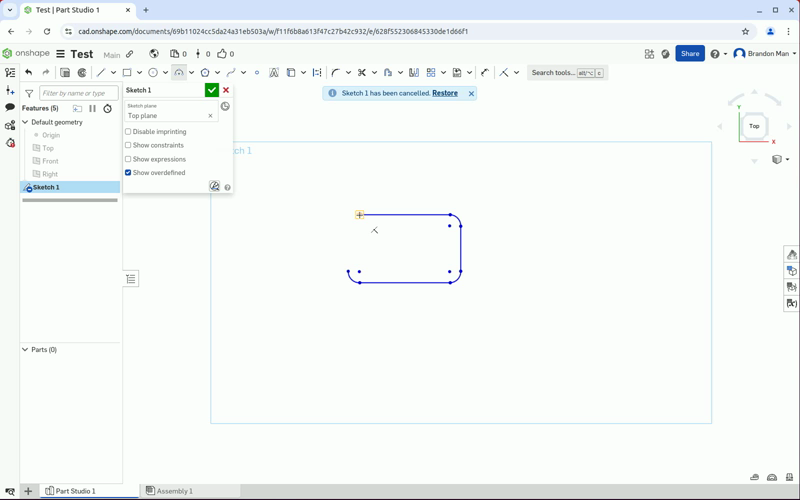
mouse_move(348, 226)
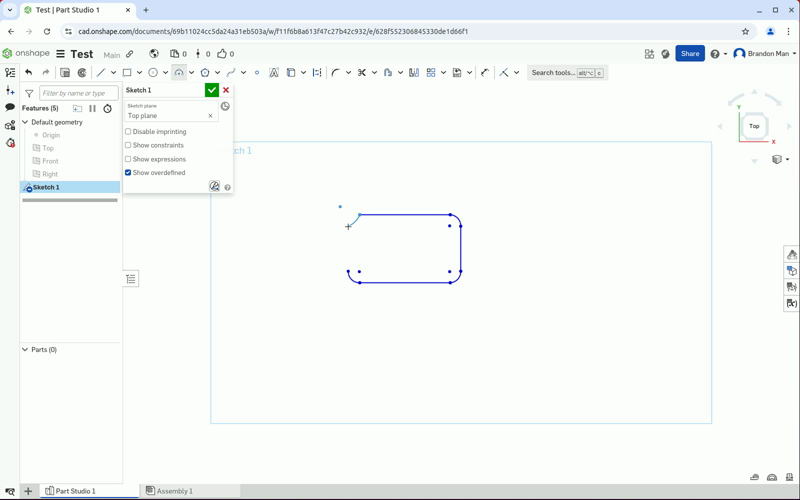
click(348, 226)
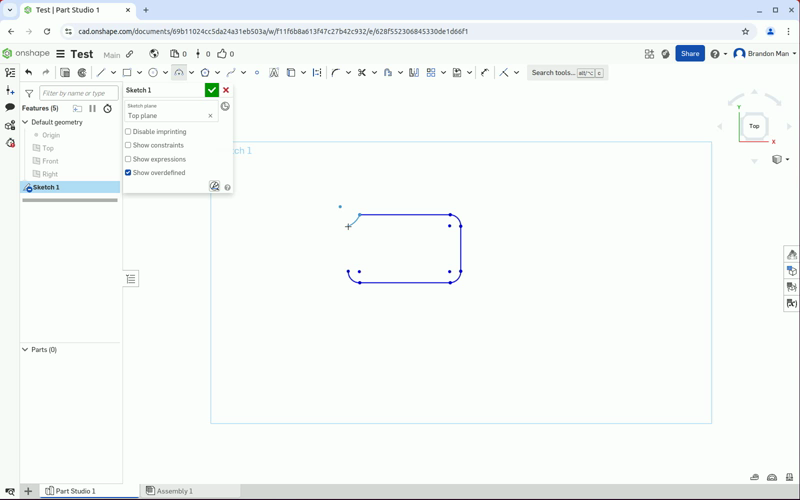
mouse_move(351, 217)
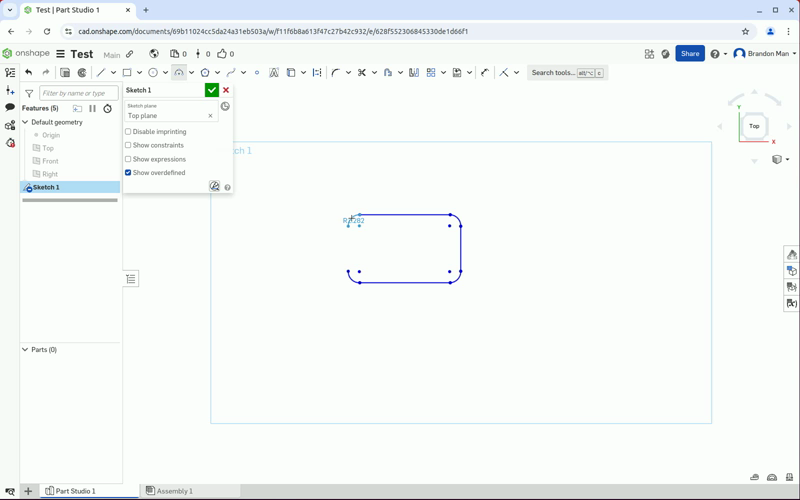
click(351, 217)
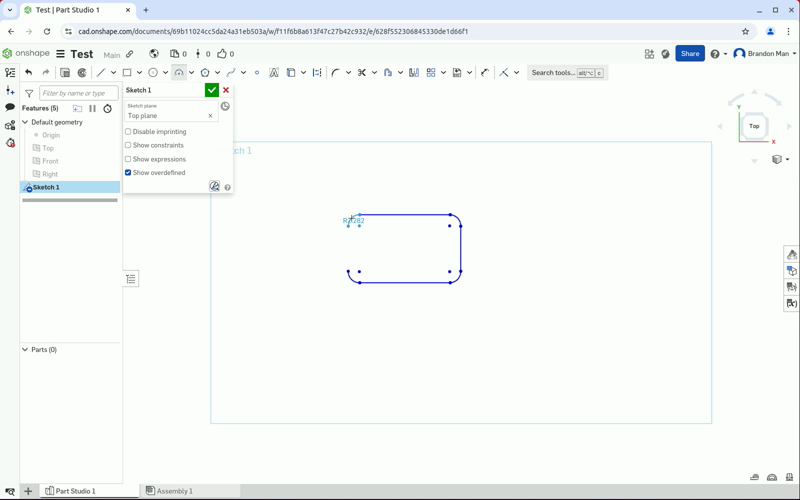
key_up(shift)
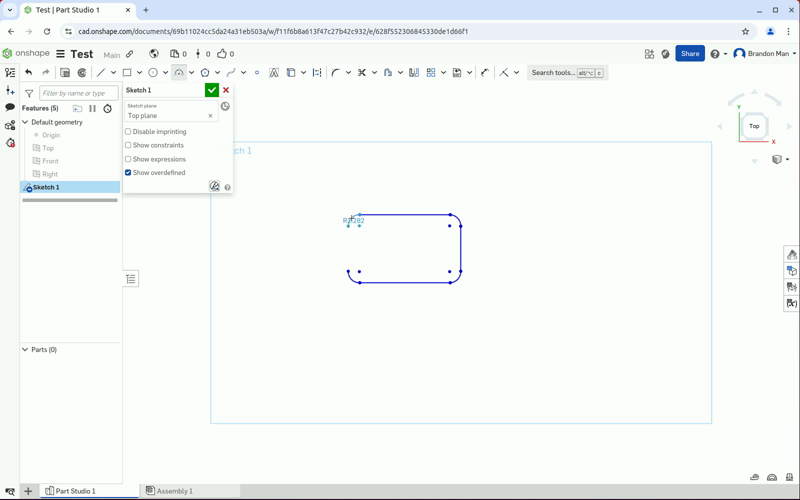
key(esc)
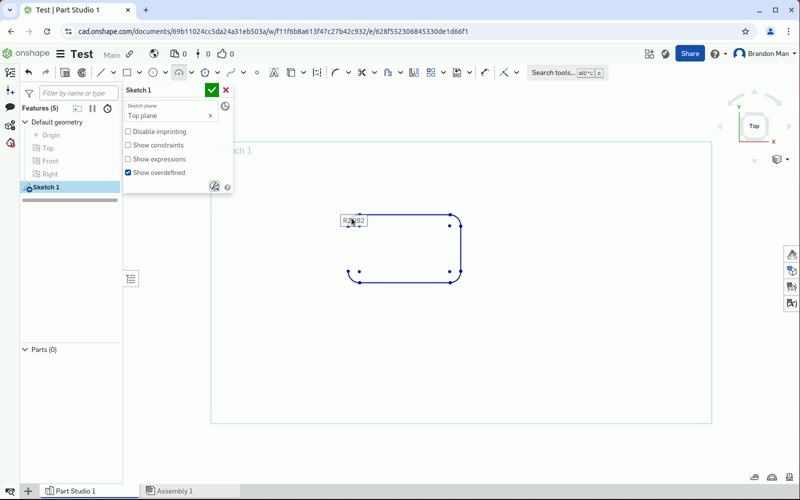
key(l)
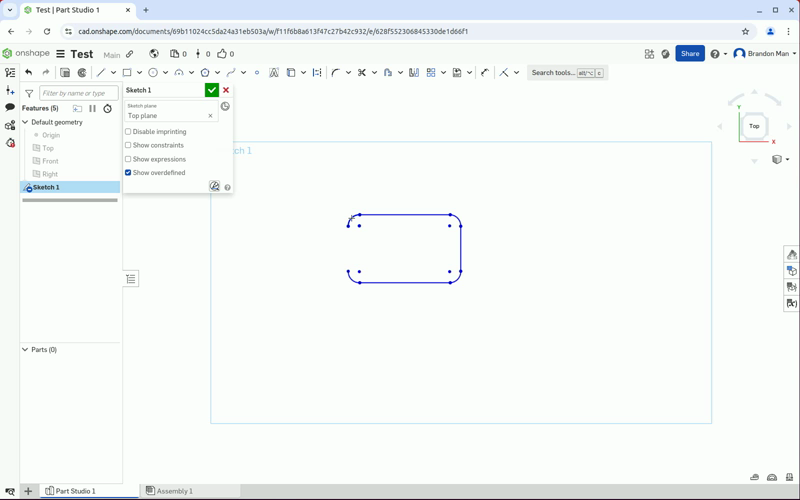
mouse_move(348, 226)
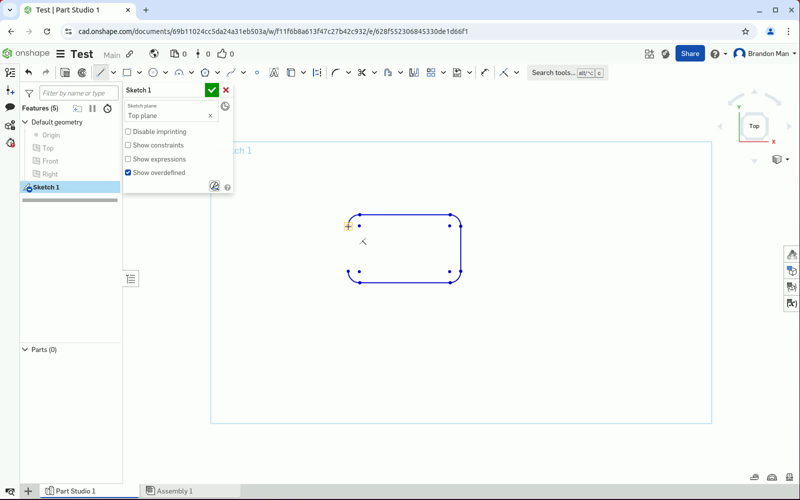
click(348, 226)
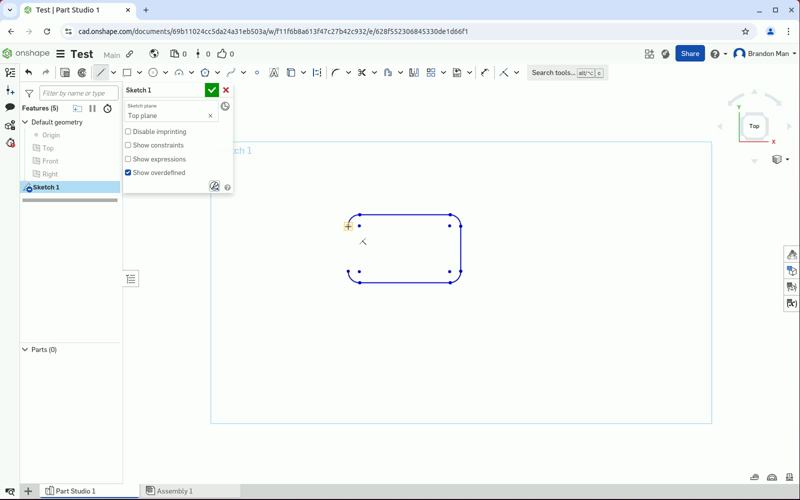
mouse_move(378, 226)
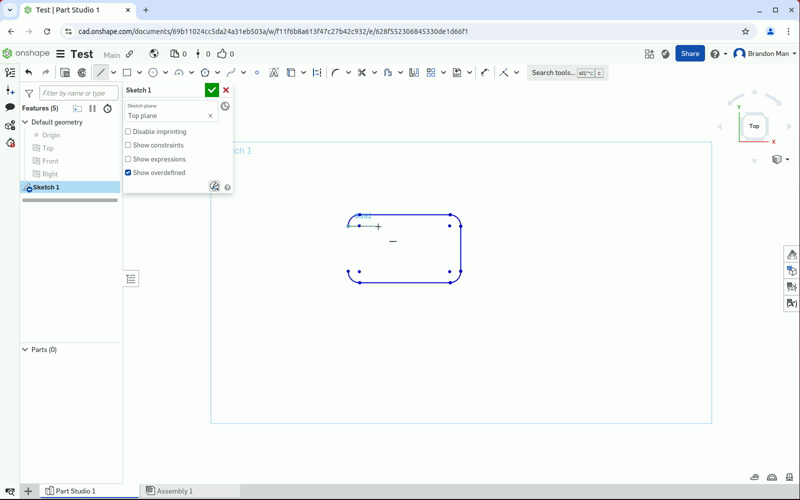
key_down(shift)
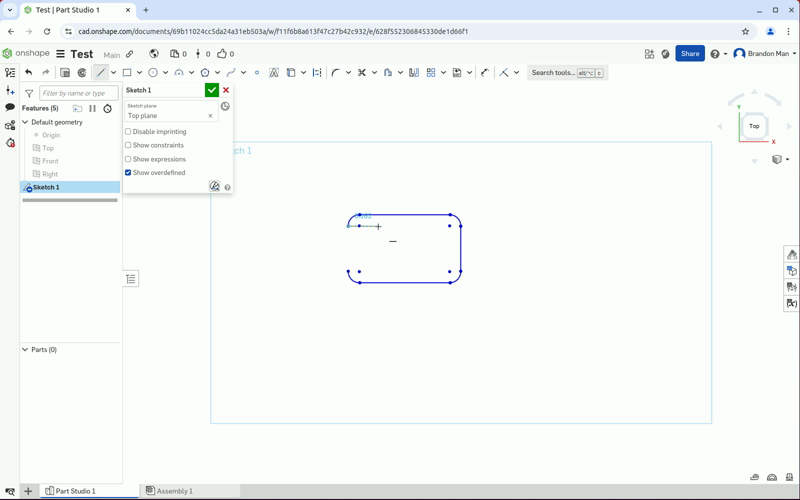
mouse_move(348, 271)
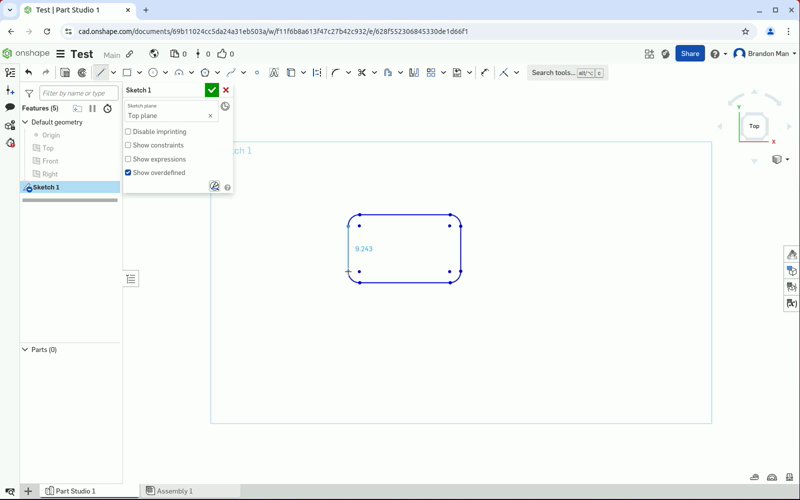
key_up(shift)
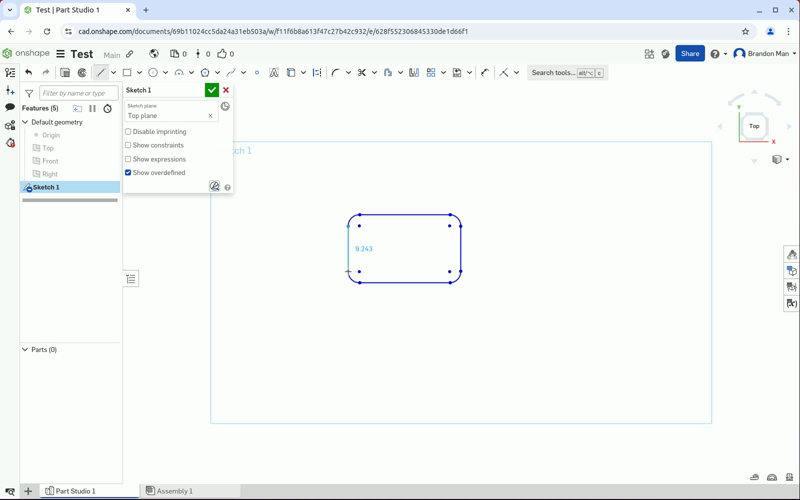
click(348, 271)
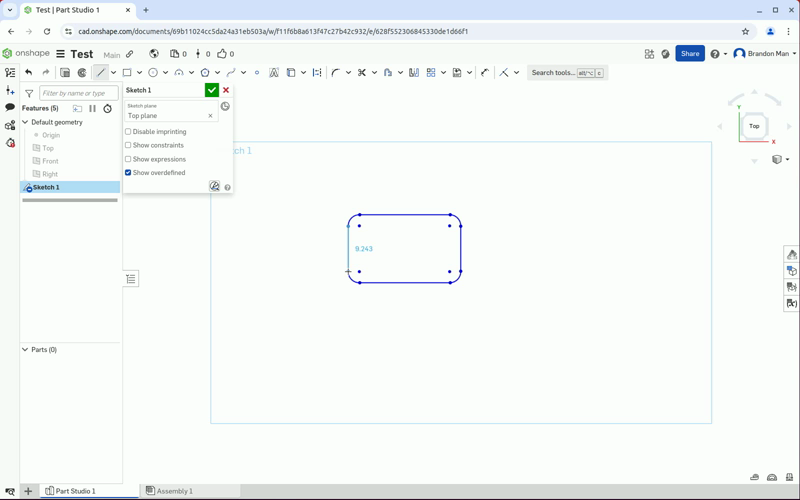
key(esc)
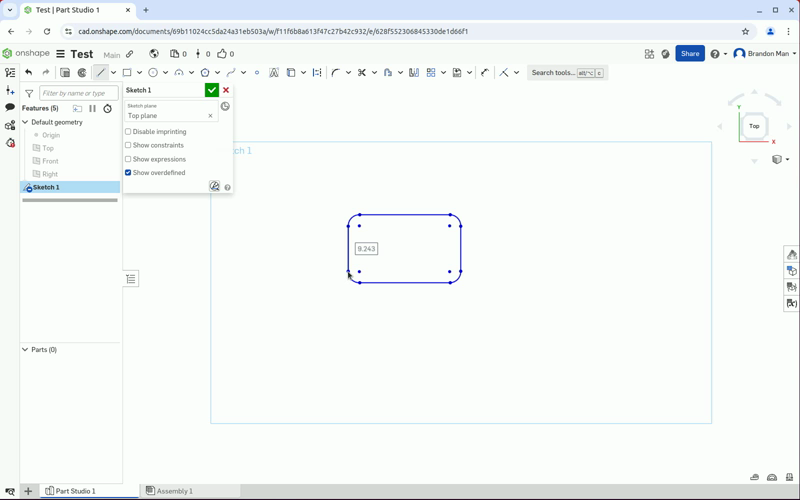
mouse_move(439, 234)
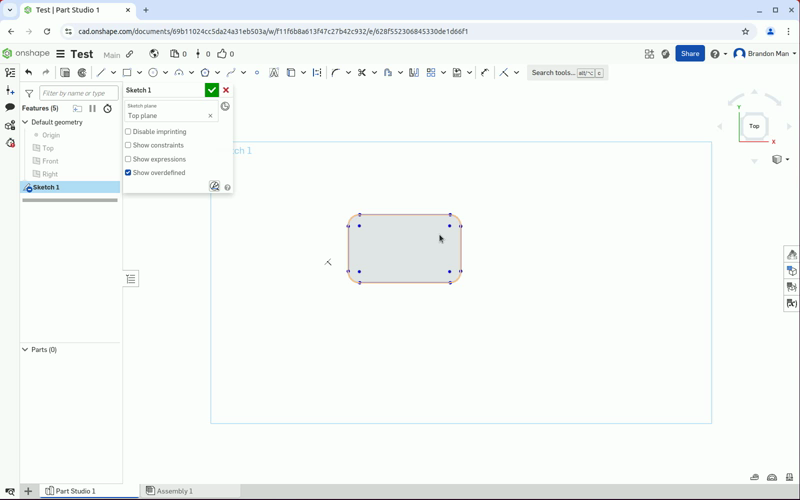
click(439, 234)
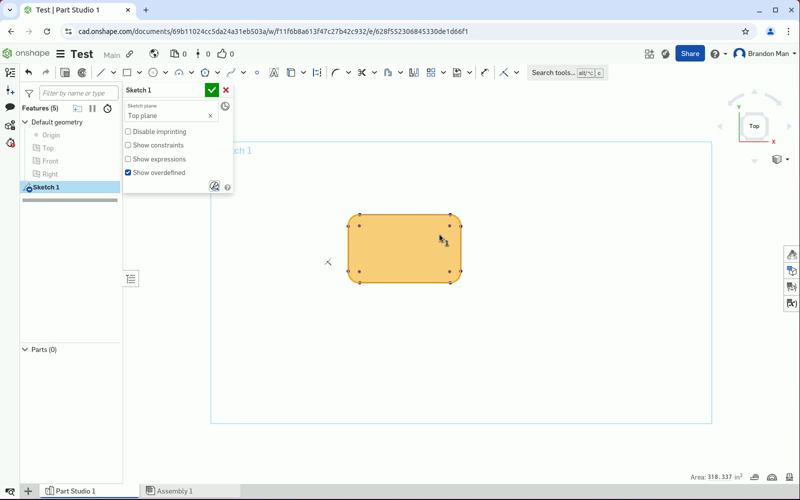
mouse_move(73, 352)
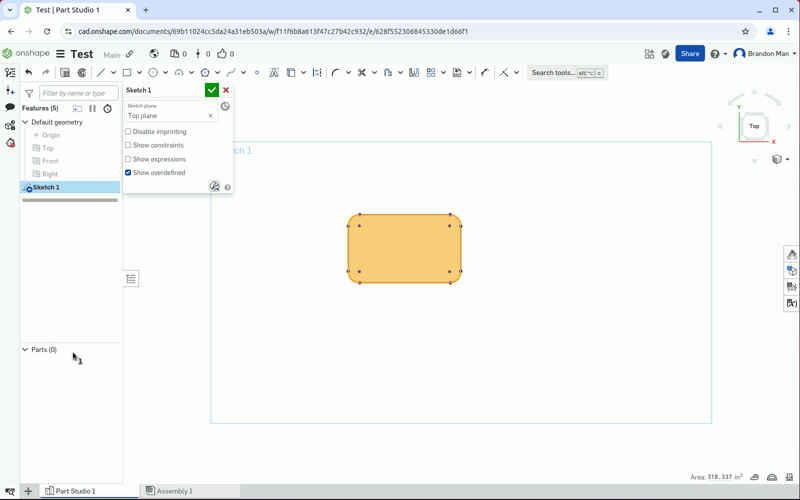
key(shift+y)
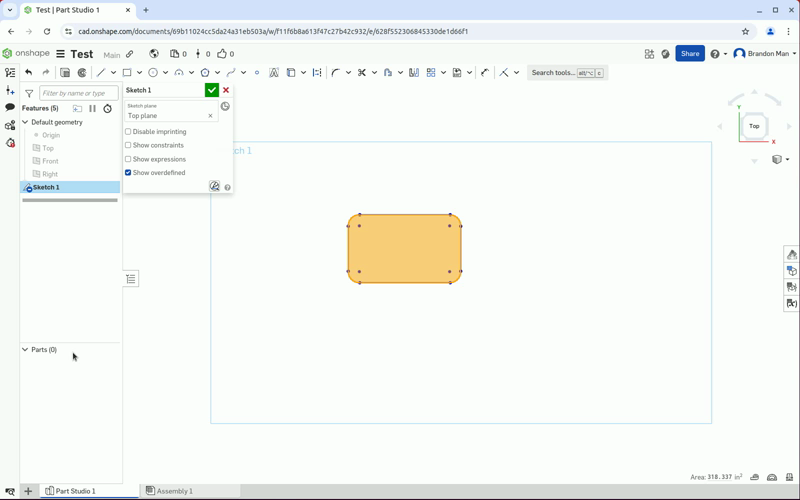
key(shift+e)
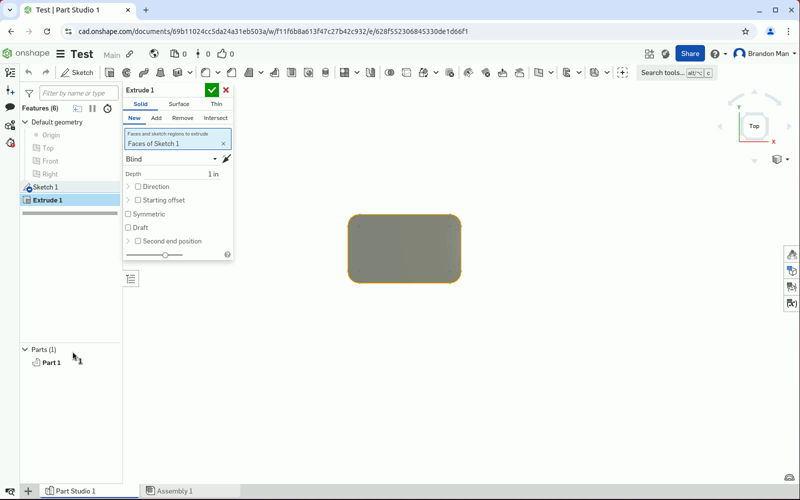
mouse_move(143, 106)
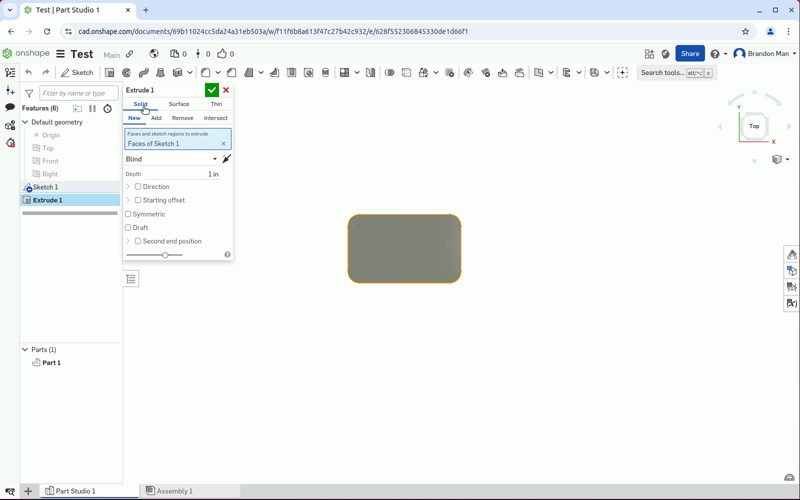
click(143, 106)
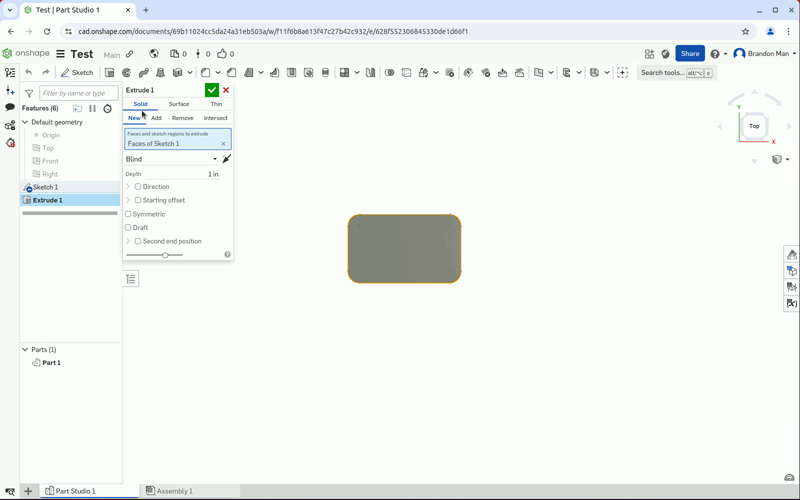
mouse_move(137, 120)
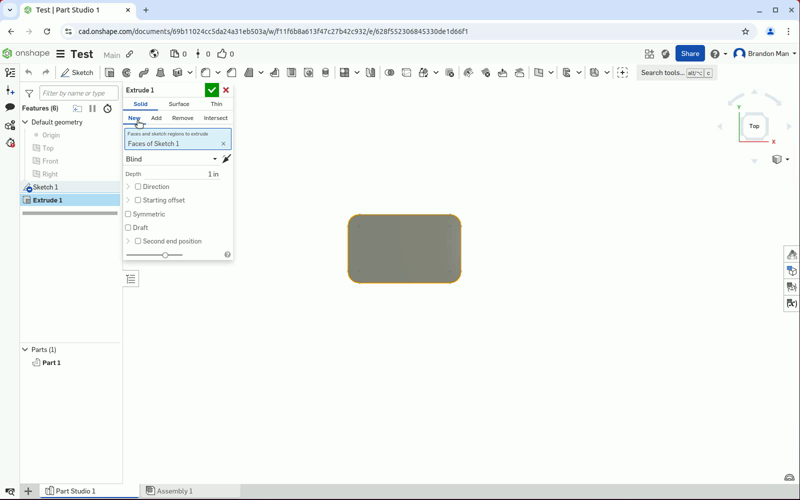
click(137, 120)
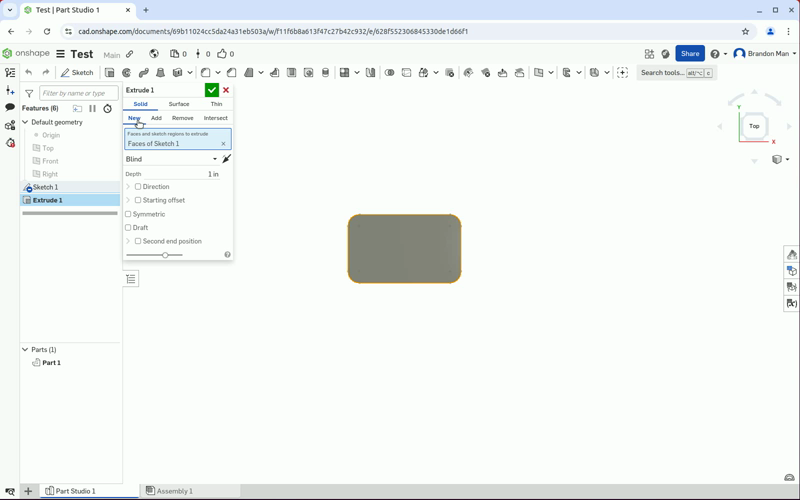
key(tab, 4)
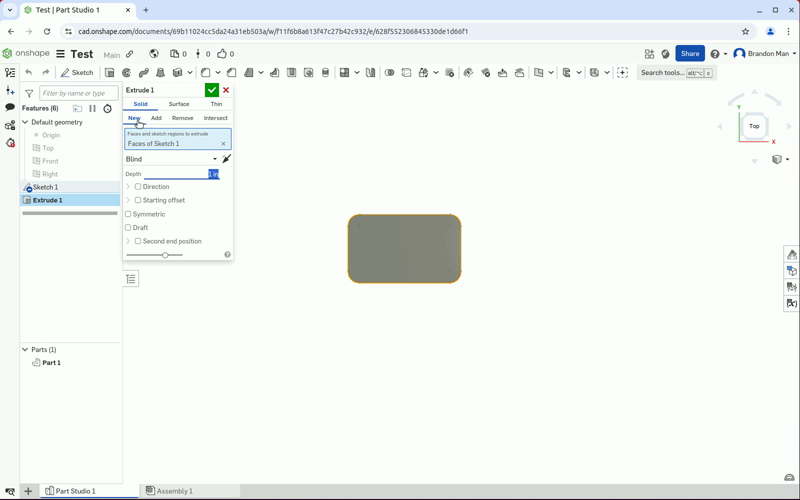
text(1.444)
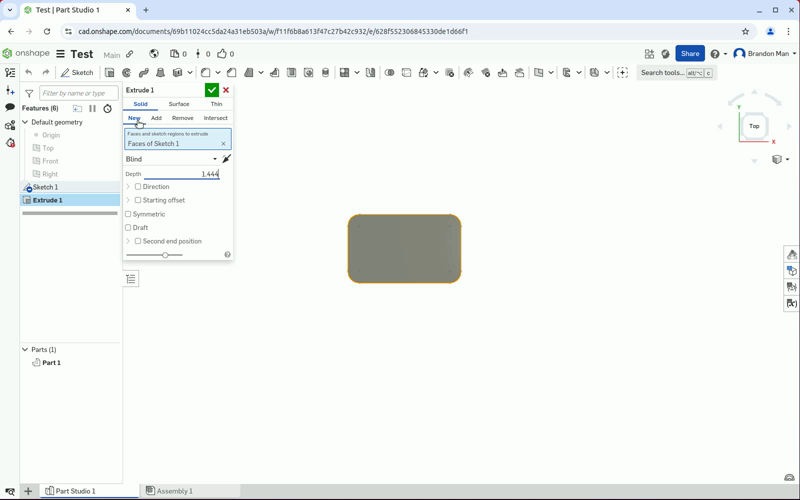
key(enter)
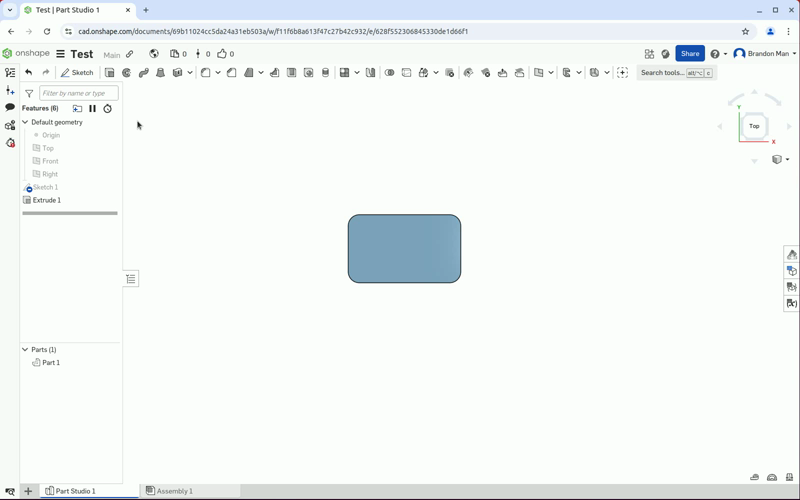
key(shift+h)
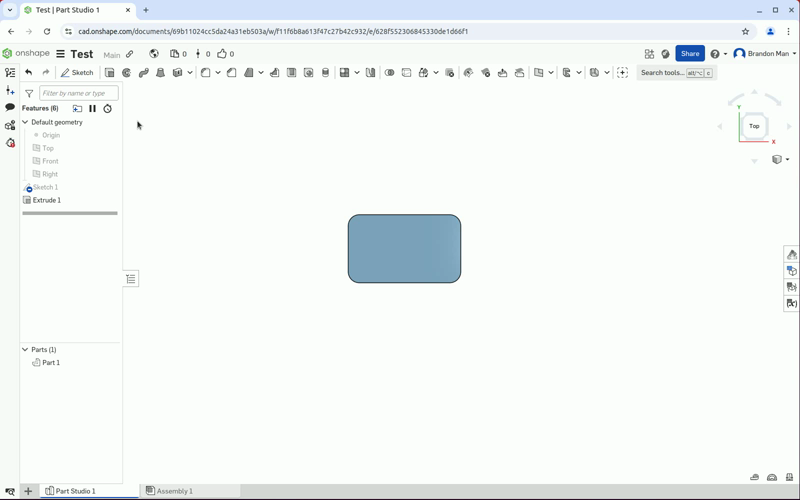
key(shift+h)
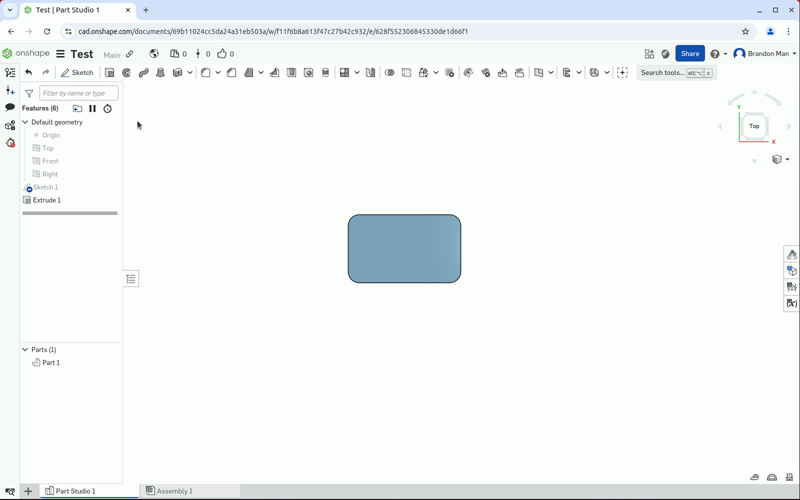
mouse_move(73, 189)
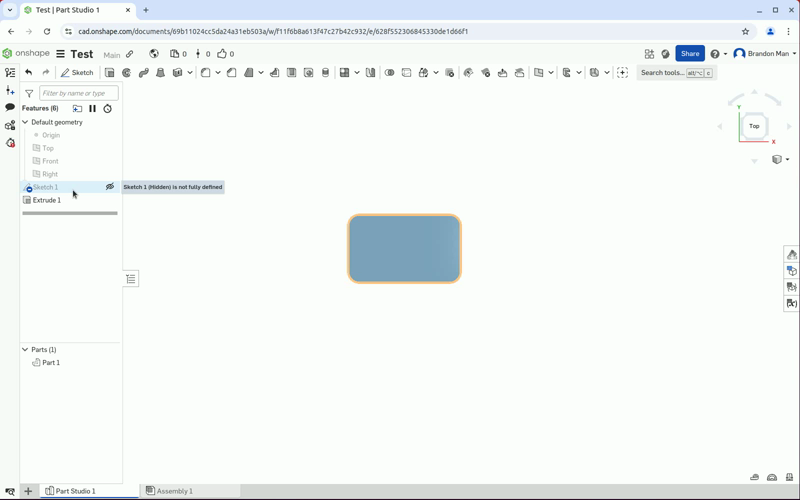
click(73, 189)
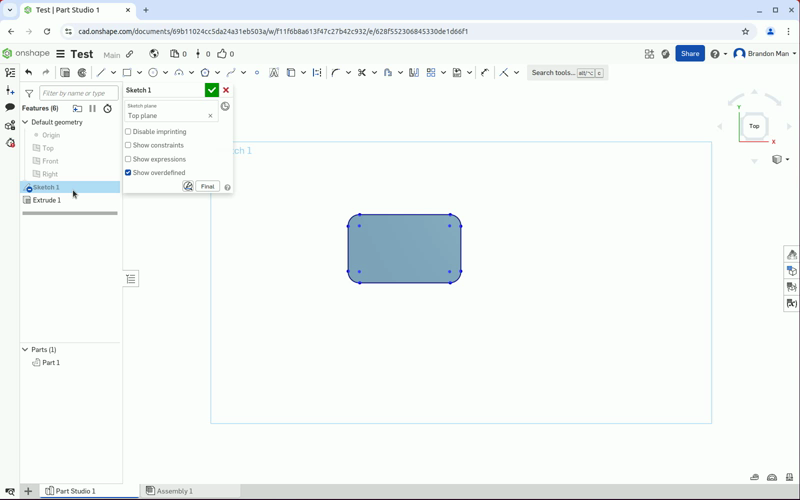
mouse_move(229, 92)
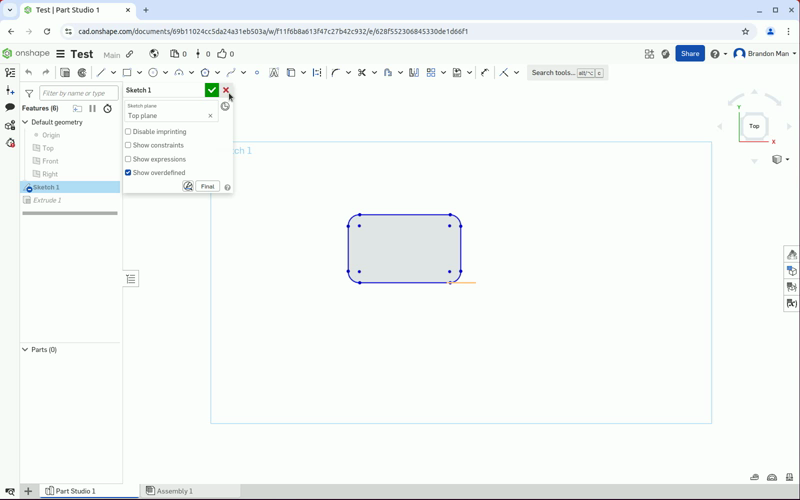
click(229, 92)
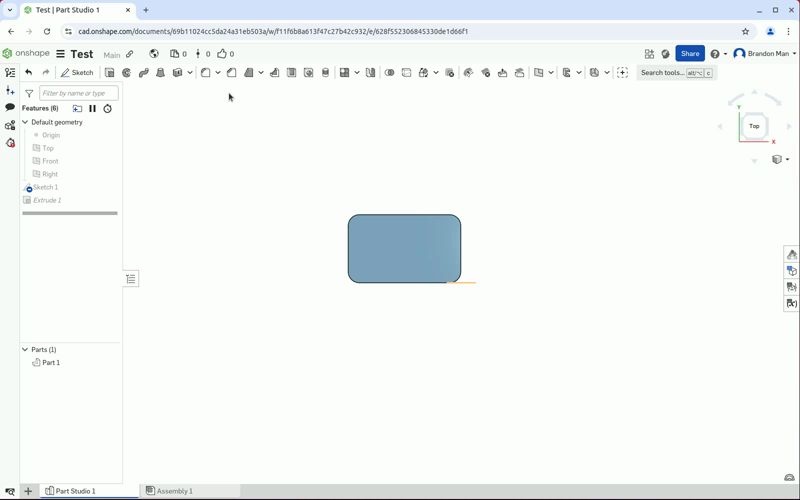
mouse_move(541, 75)
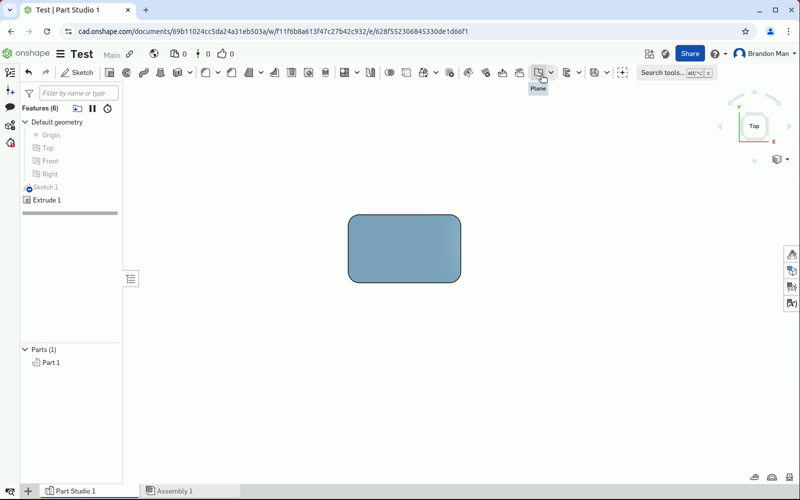
click(541, 75)
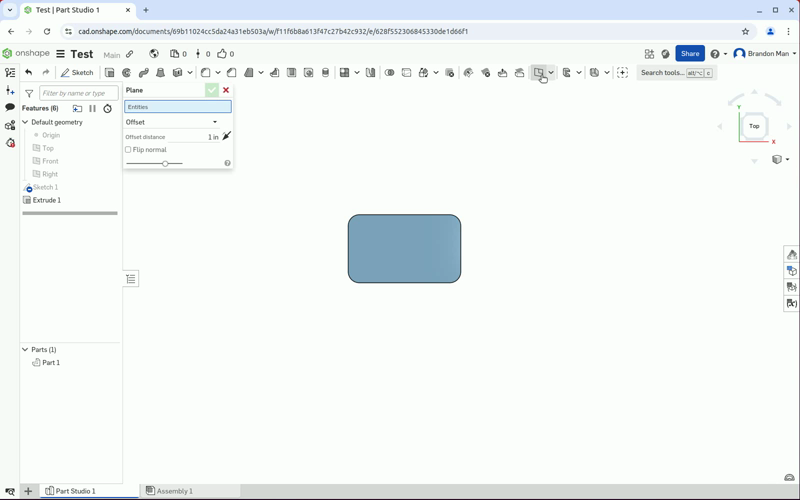
mouse_move(73, 150)
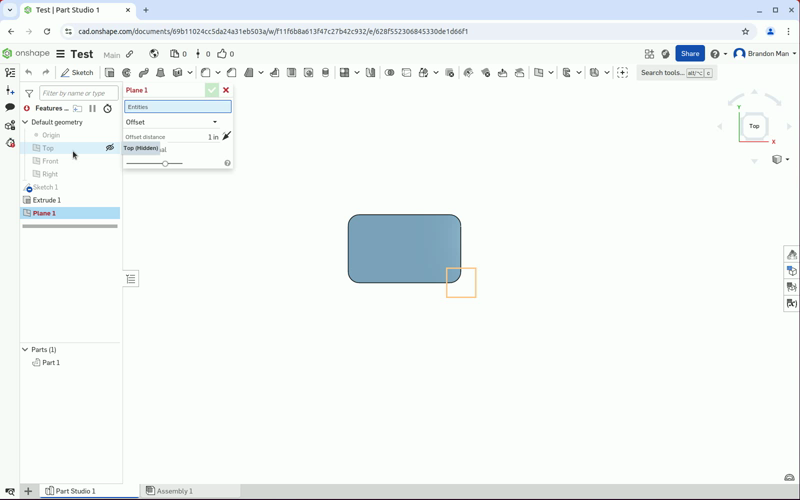
click(73, 150)
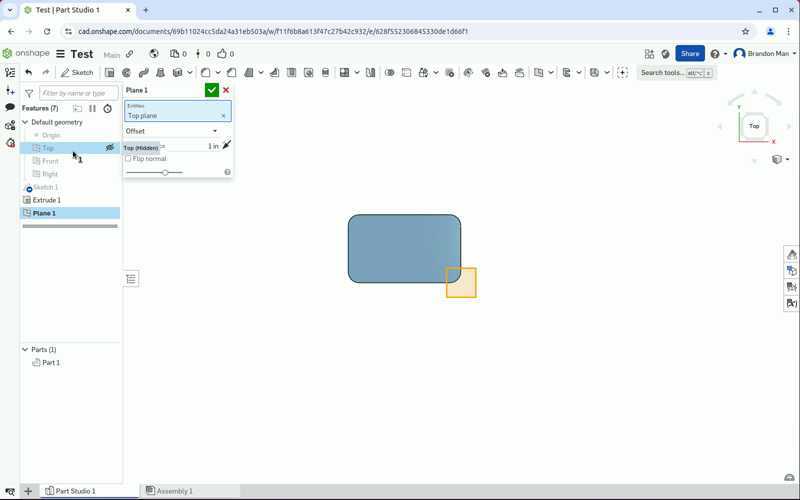
key(tab, 2)
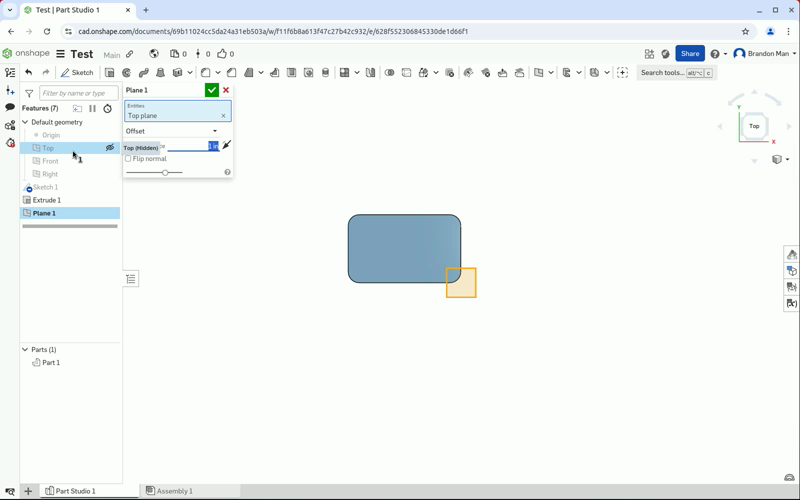
text(1.448)
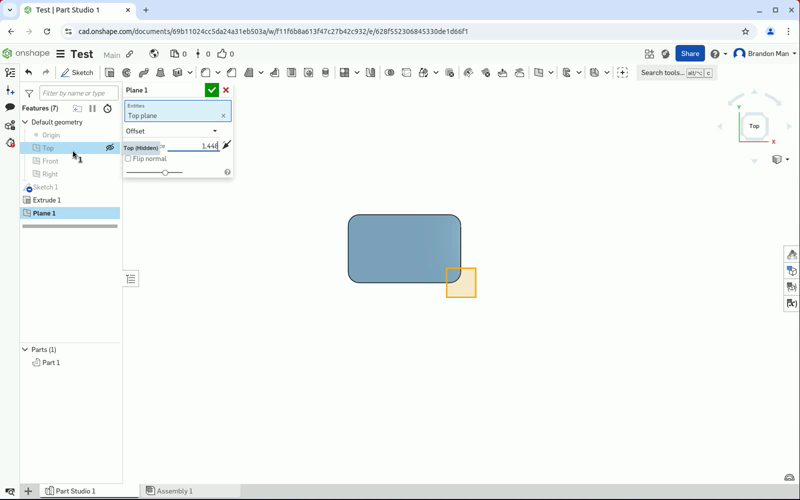
key(enter, 2)
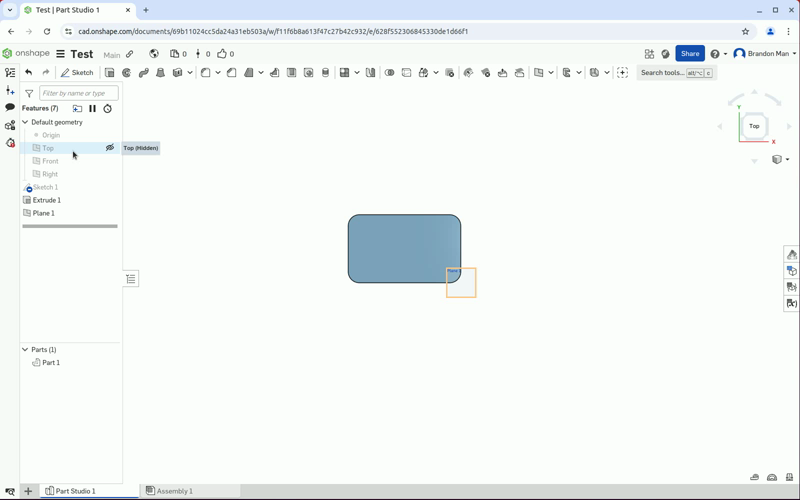
key(shift+s)
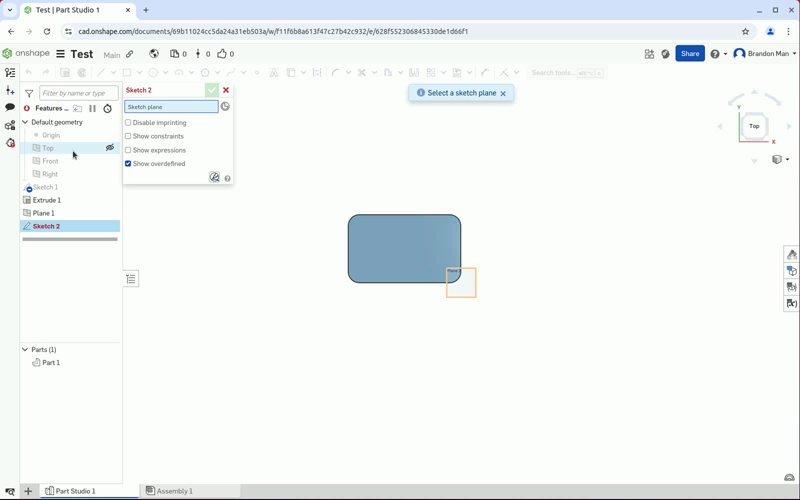
mouse_move(73, 215)
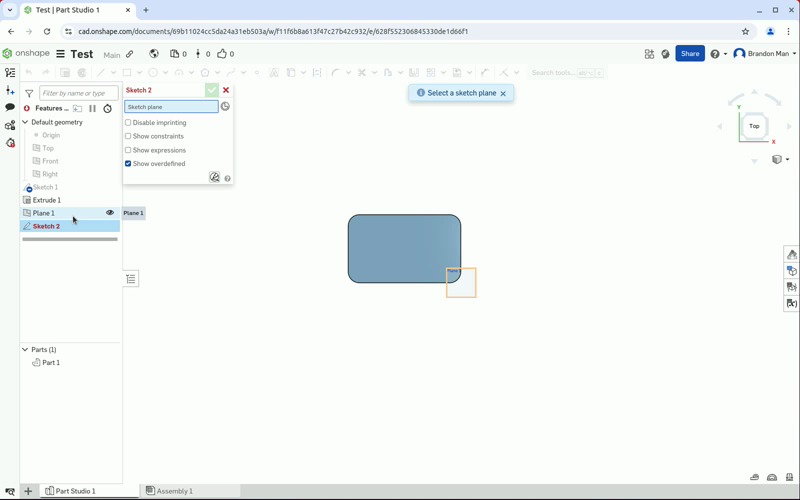
click(73, 215)
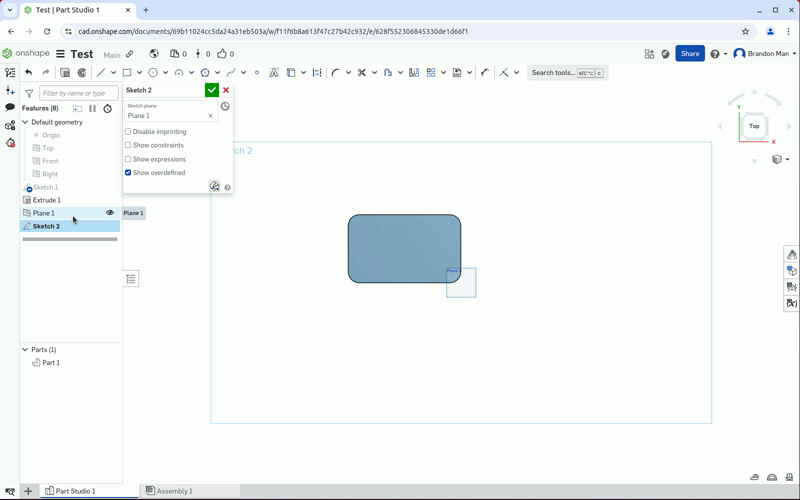
mouse_move(73, 352)
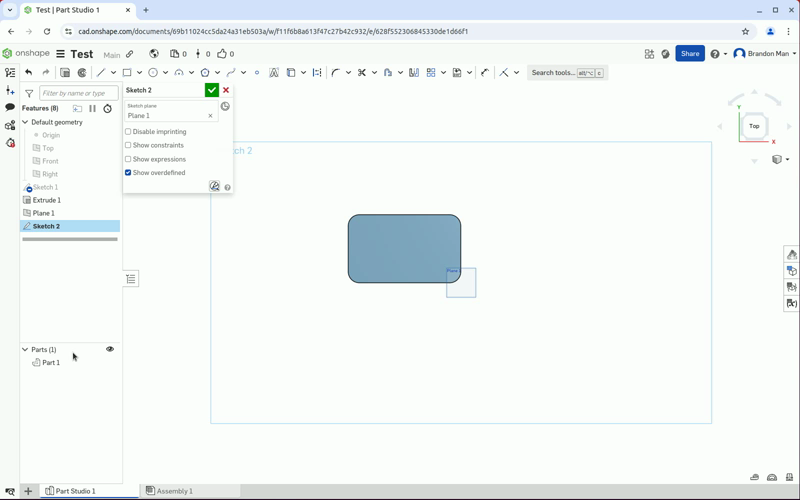
key(y)
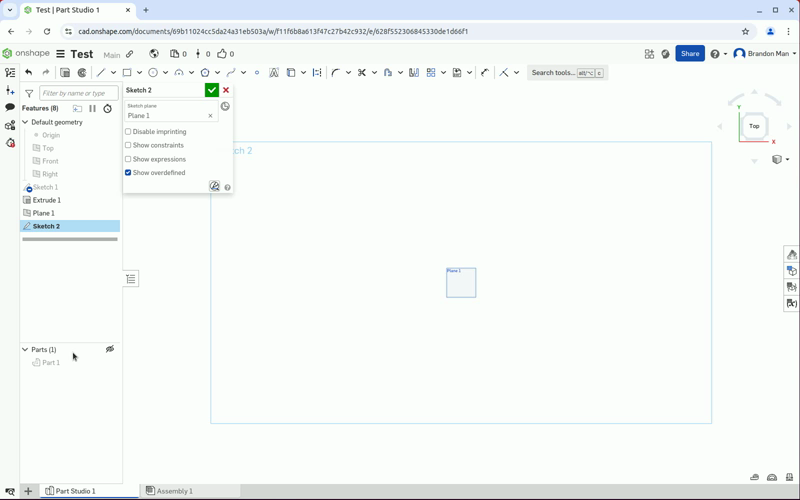
key(a)
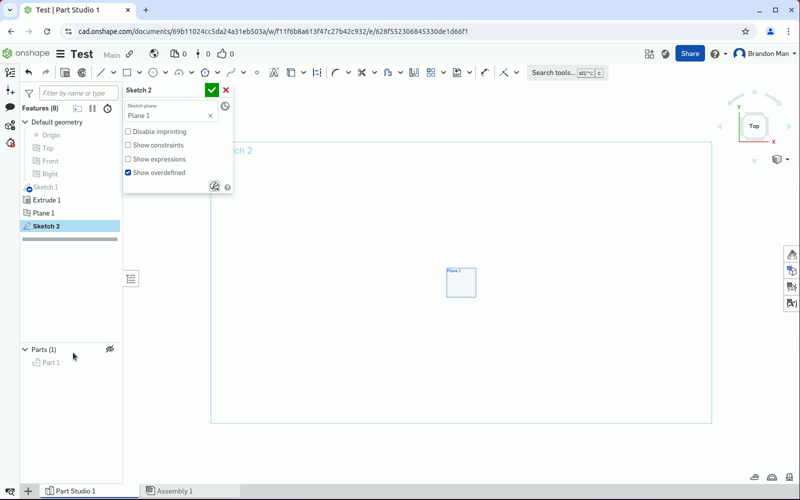
key_down(shift)
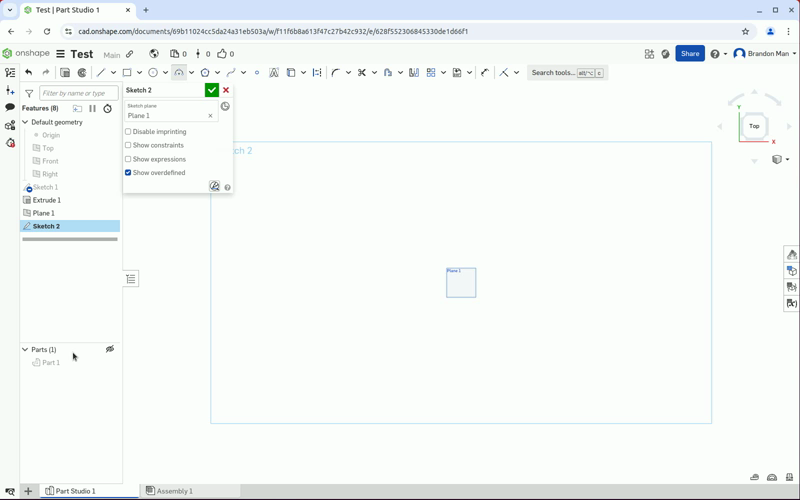
mouse_move(348, 271)
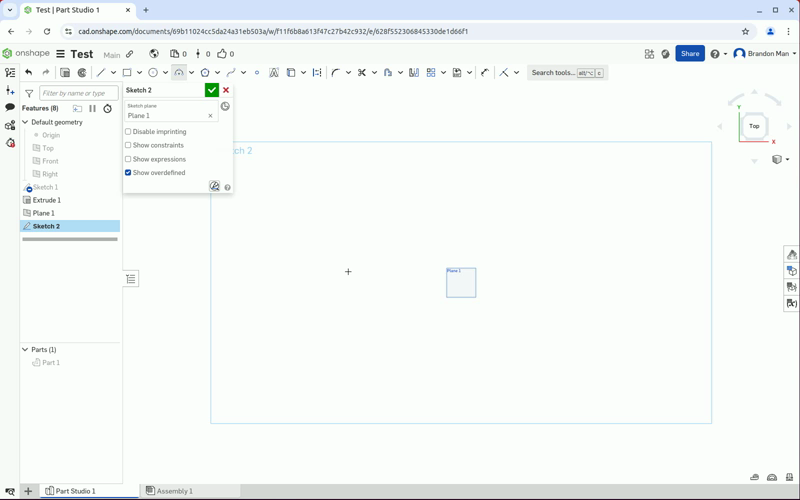
click(348, 271)
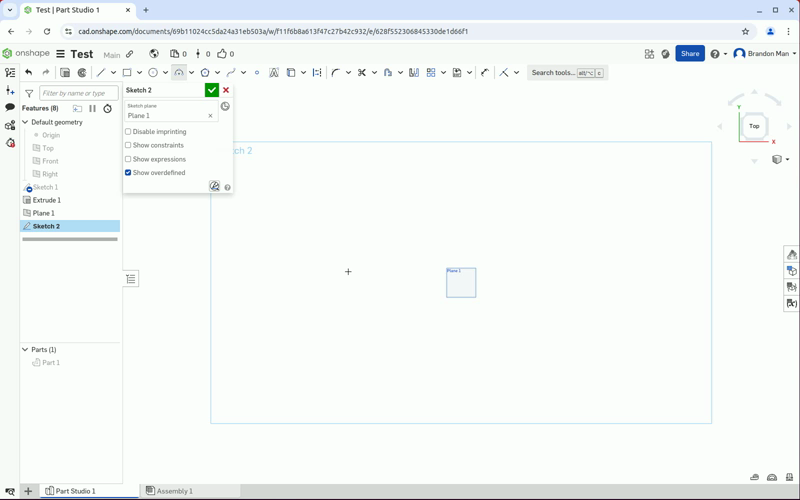
key_up(shift)
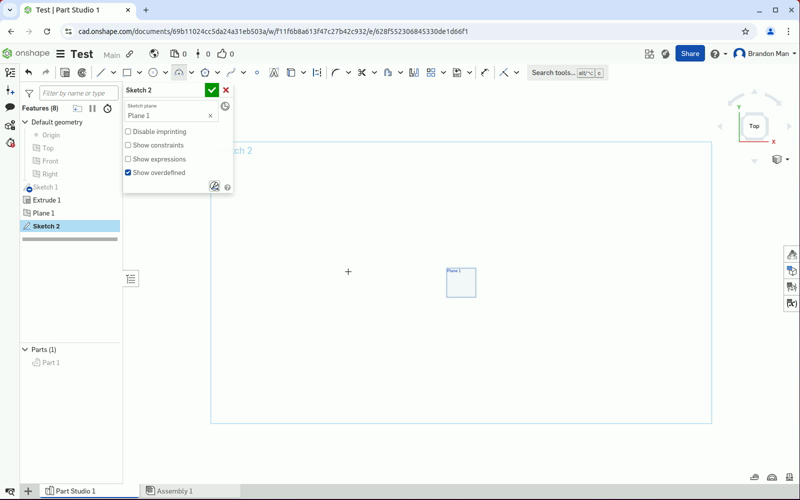
key_down(shift)
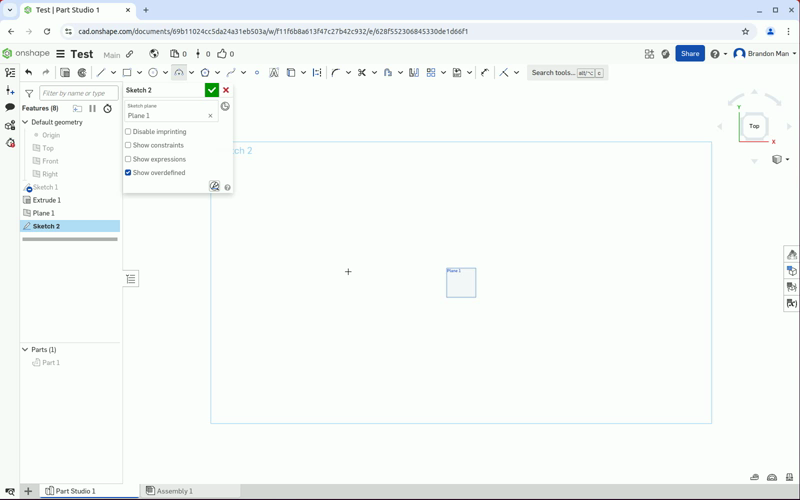
mouse_move(359, 282)
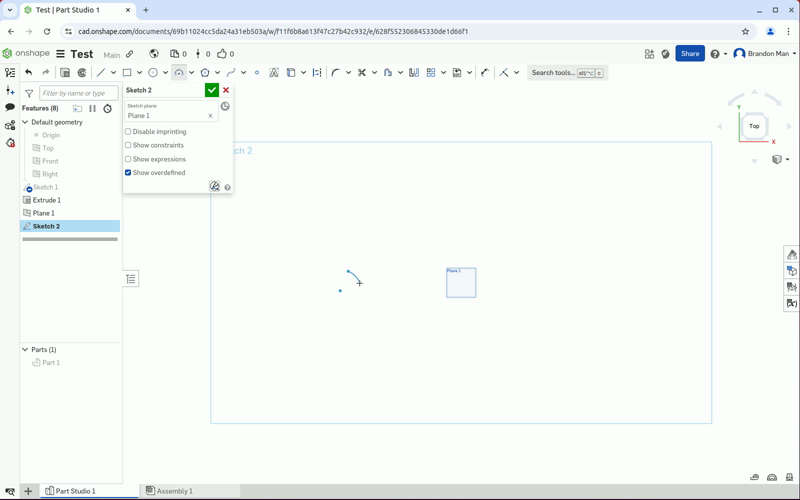
click(359, 282)
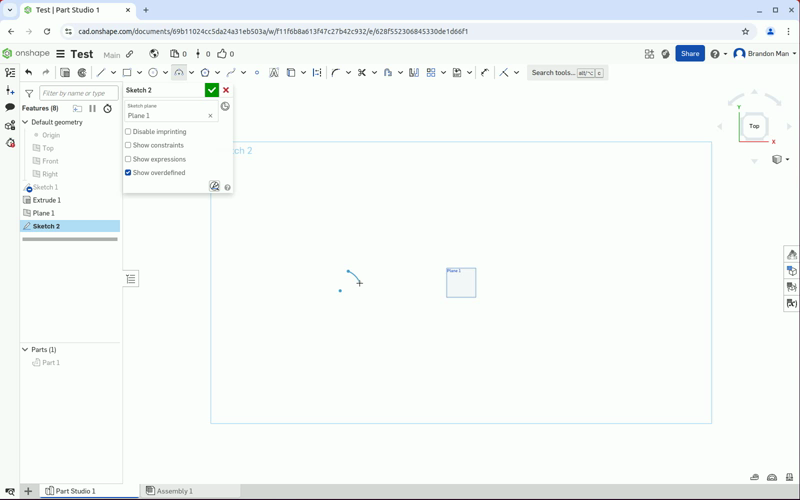
mouse_move(351, 279)
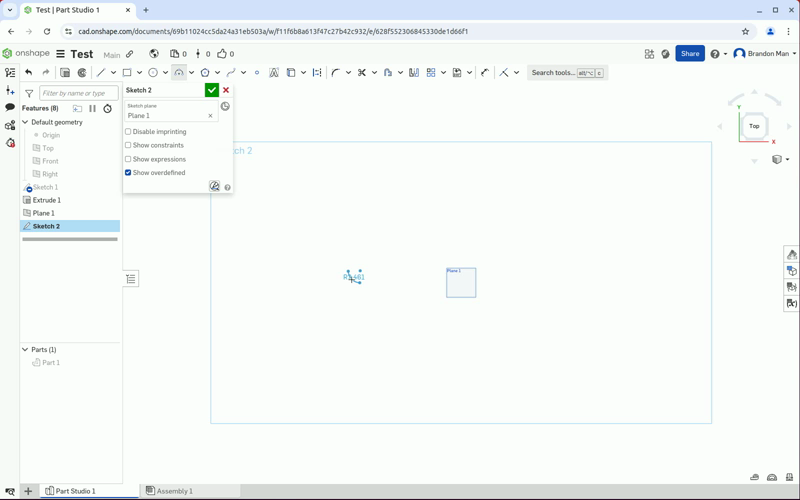
click(351, 279)
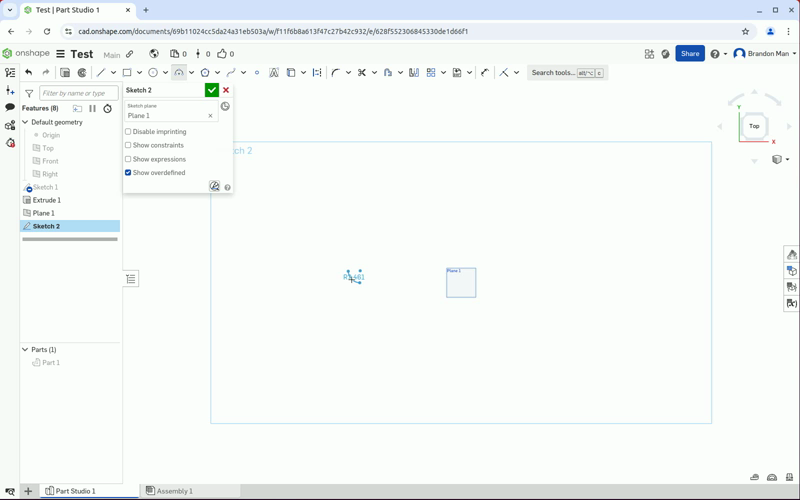
key_up(shift)
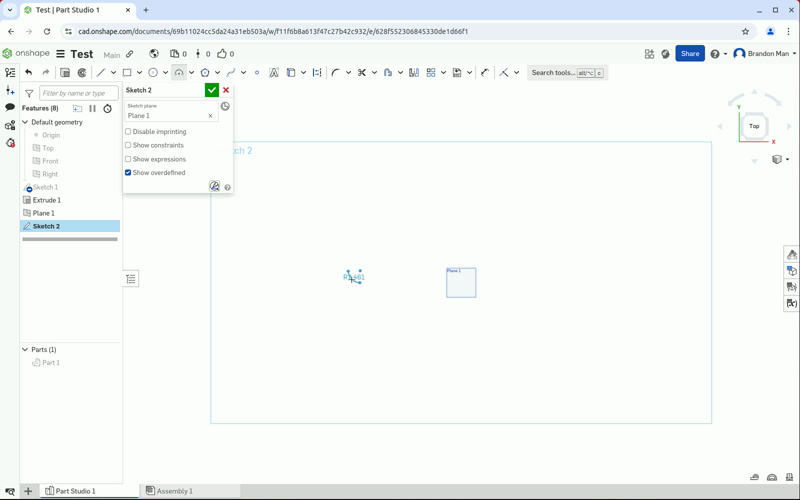
key(esc)
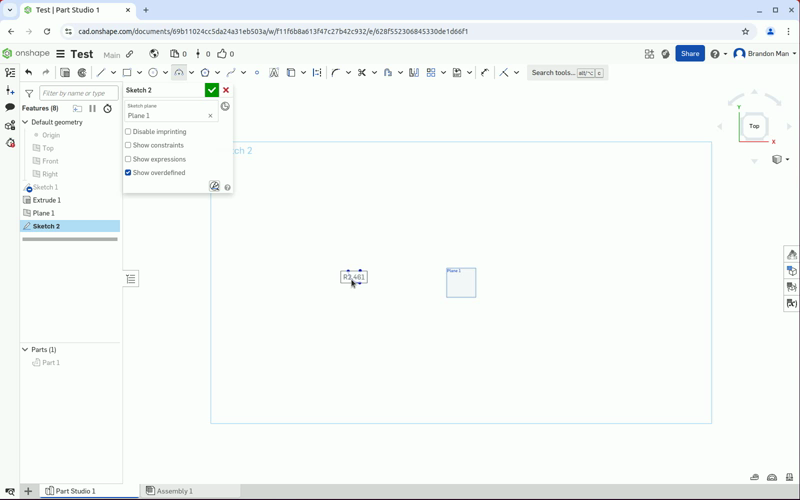
key(l)
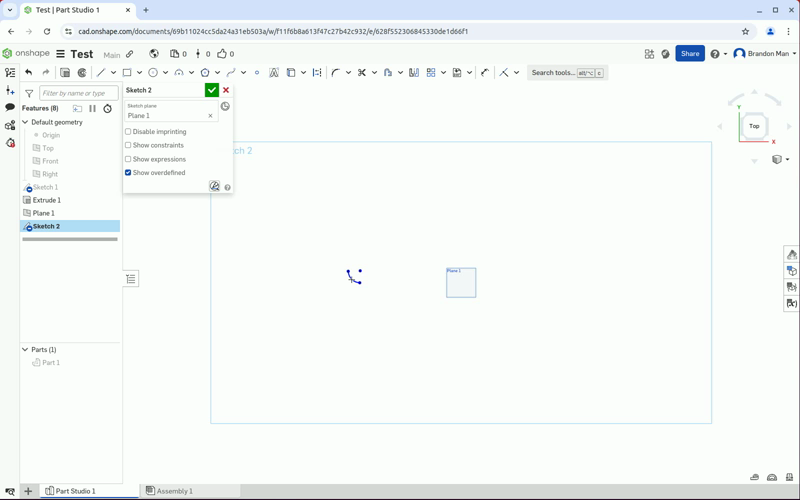
mouse_move(359, 282)
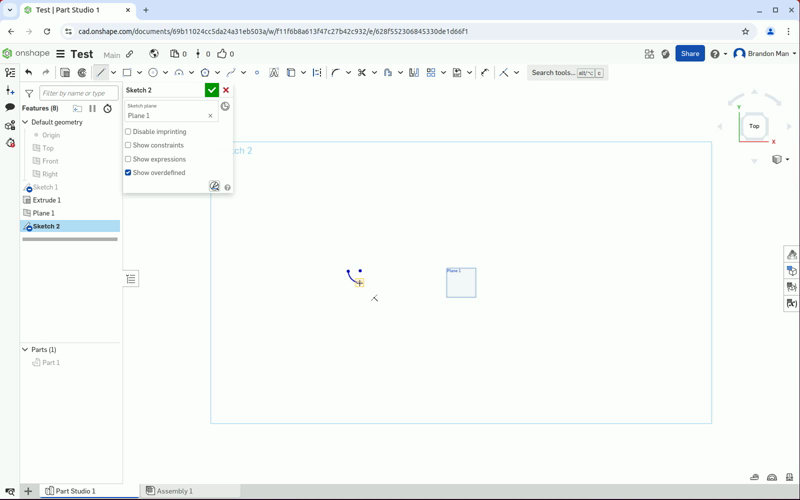
click(359, 282)
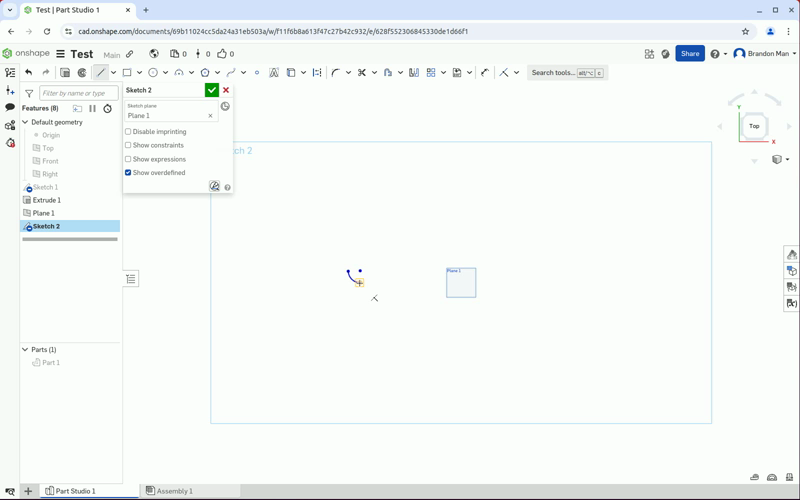
key_down(shift)
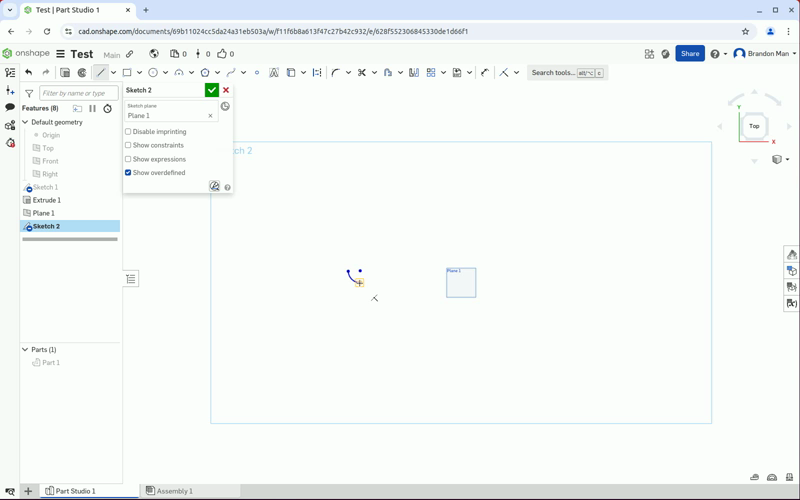
mouse_move(389, 282)
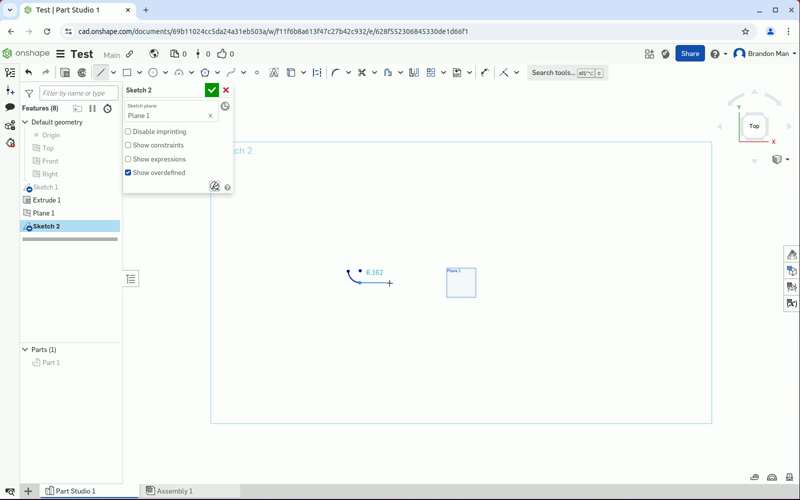
mouse_move(371, 282)
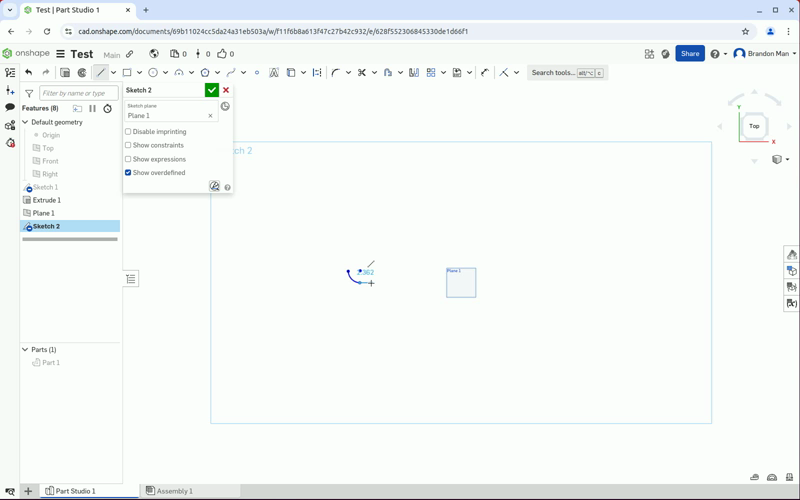
click(371, 282)
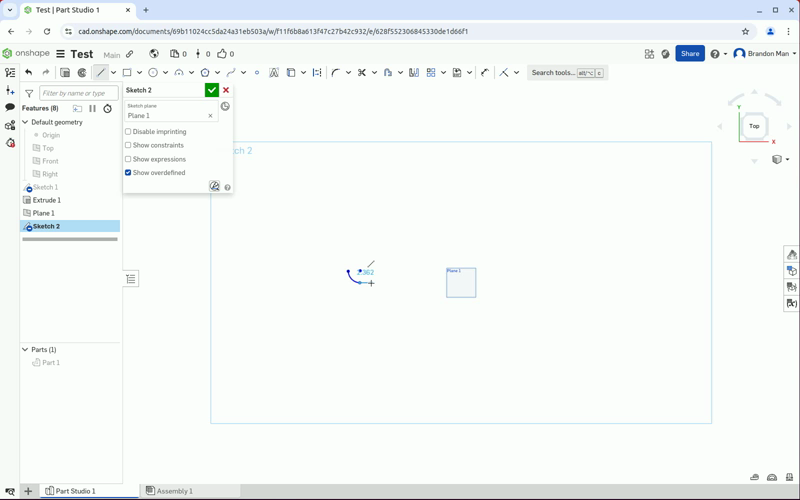
key_up(shift)
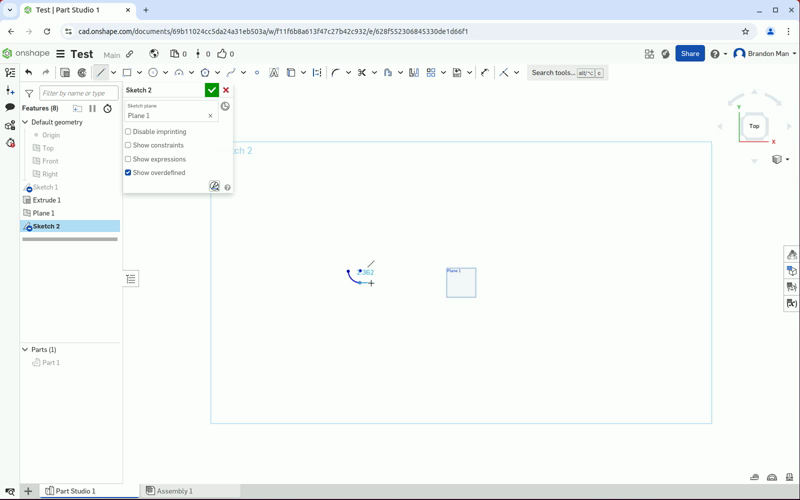
key_down(shift)
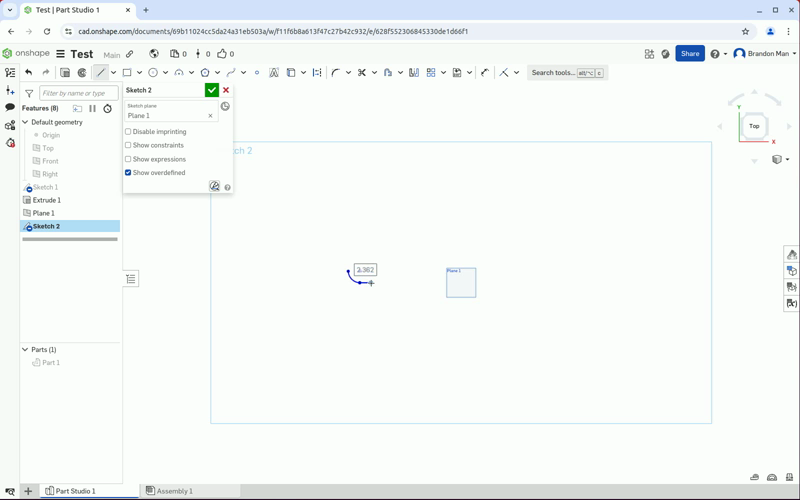
mouse_move(371, 214)
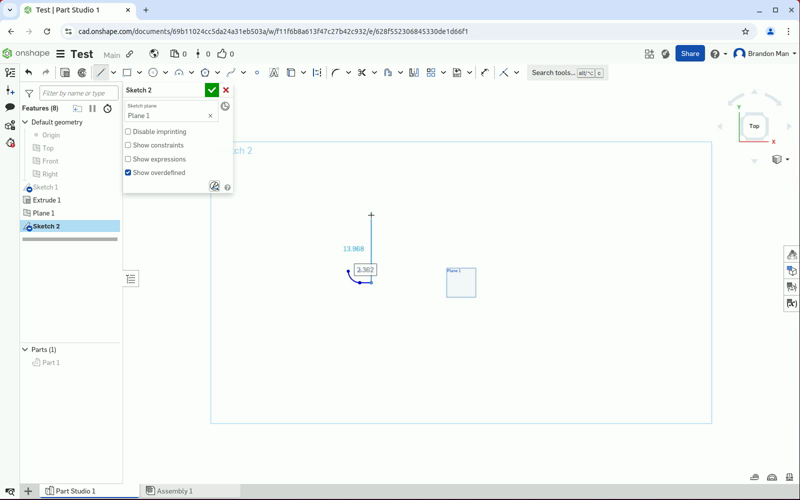
click(371, 214)
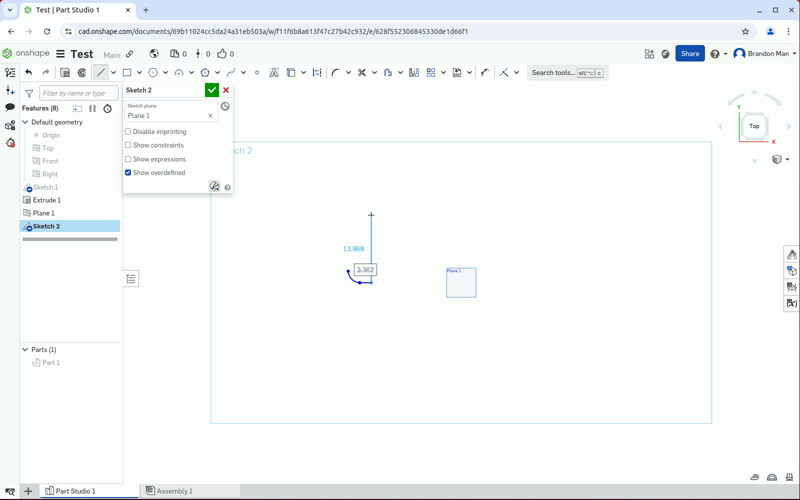
key_up(shift)
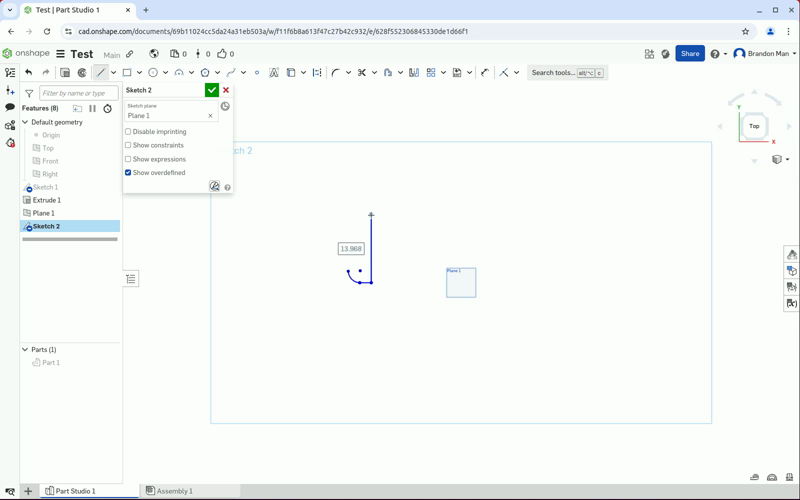
key_down(shift)
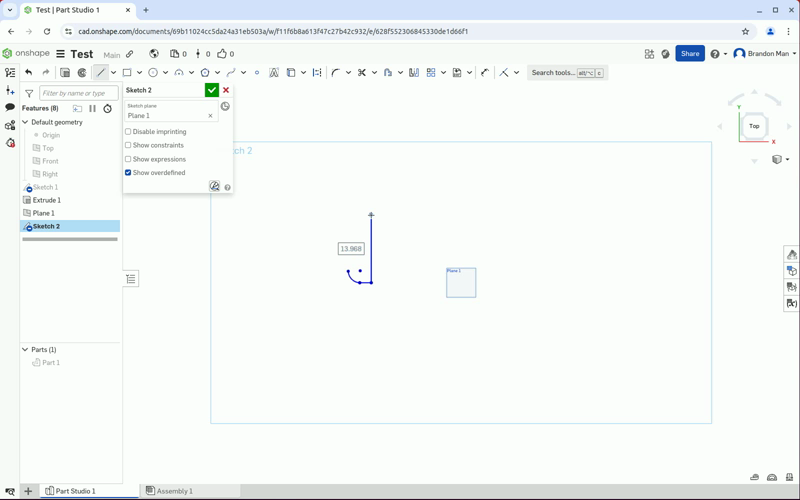
mouse_move(401, 214)
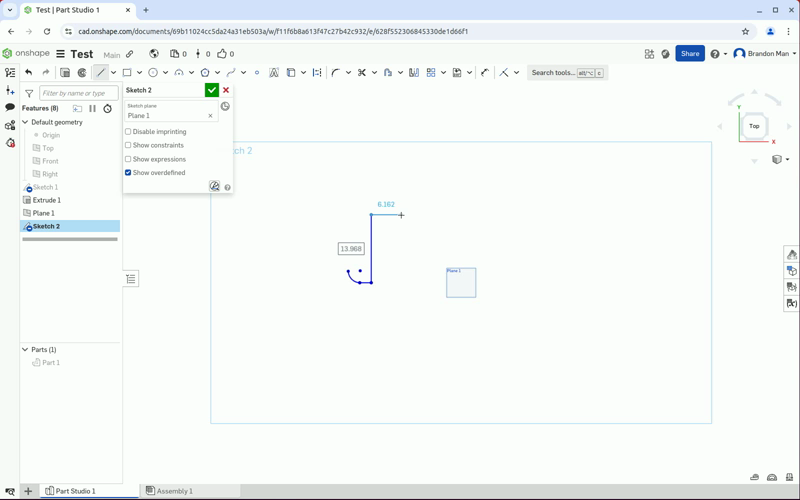
mouse_move(359, 214)
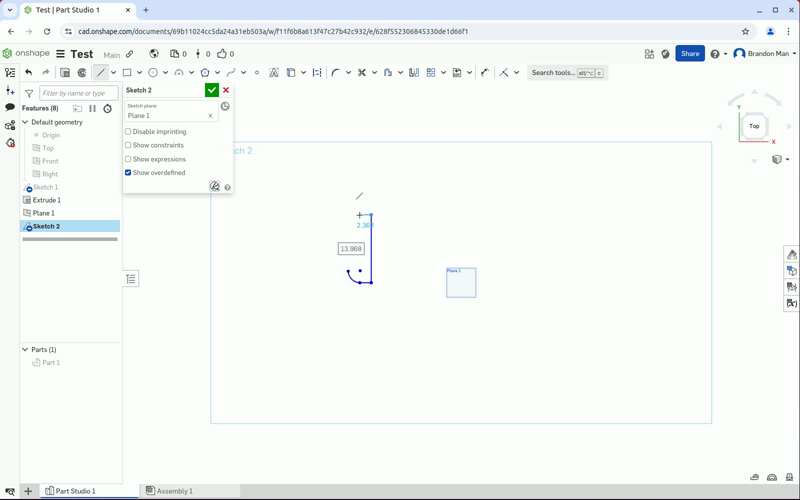
click(359, 214)
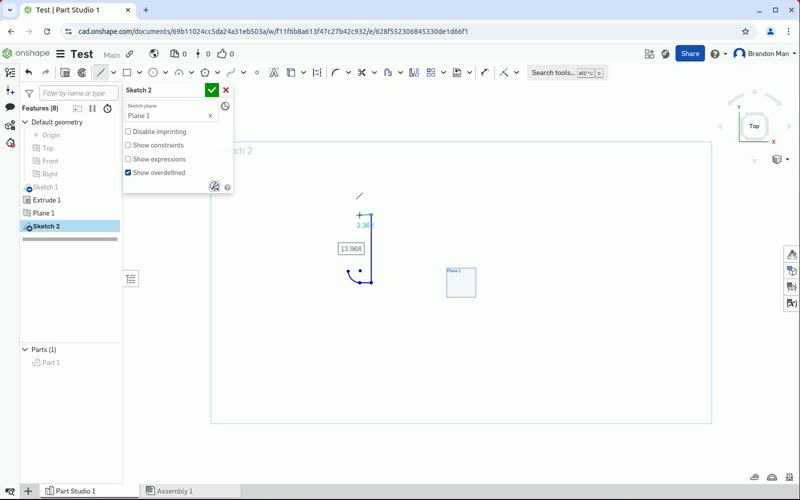
key_up(shift)
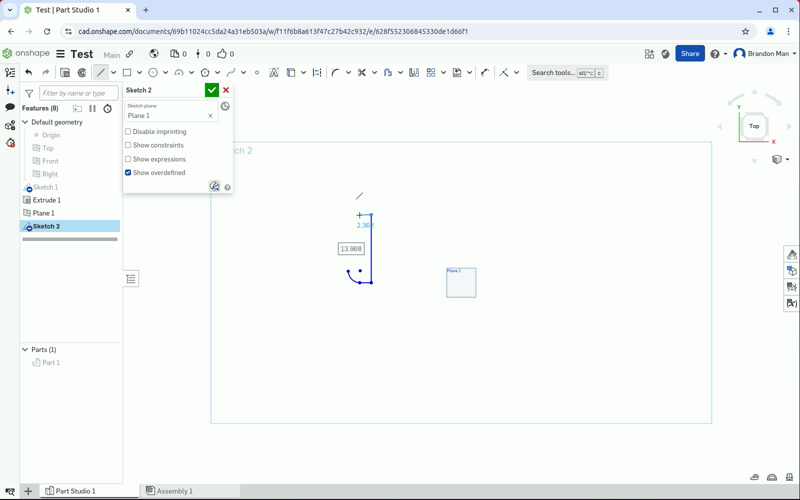
key(esc)
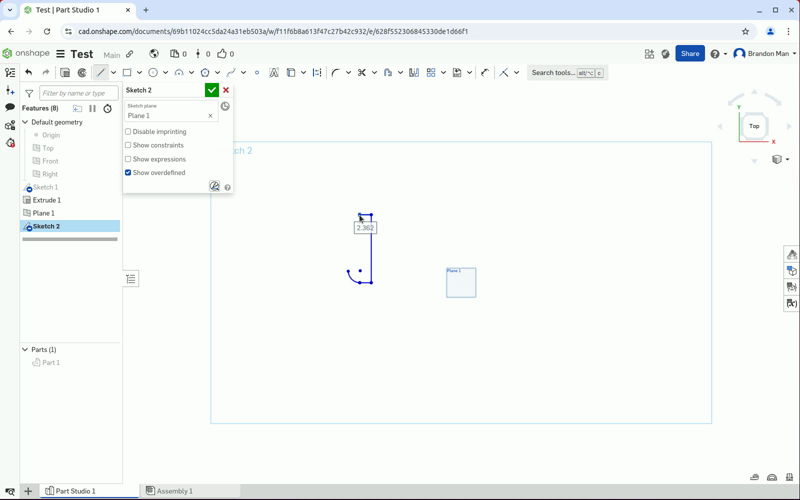
key(a)
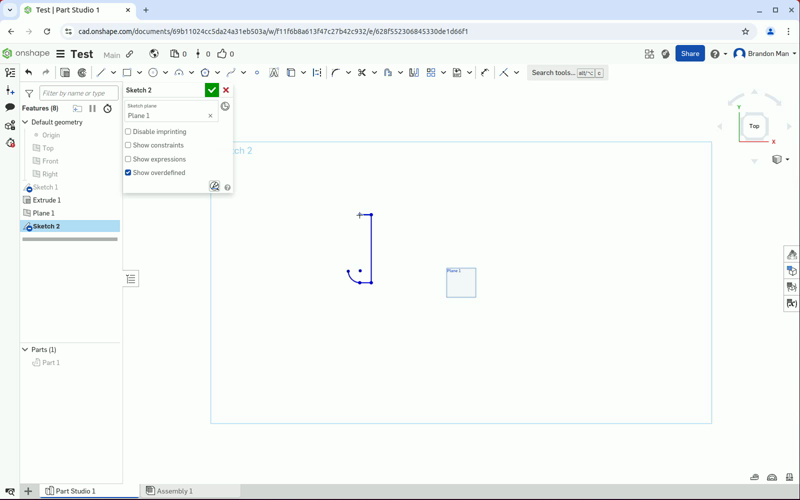
mouse_move(359, 214)
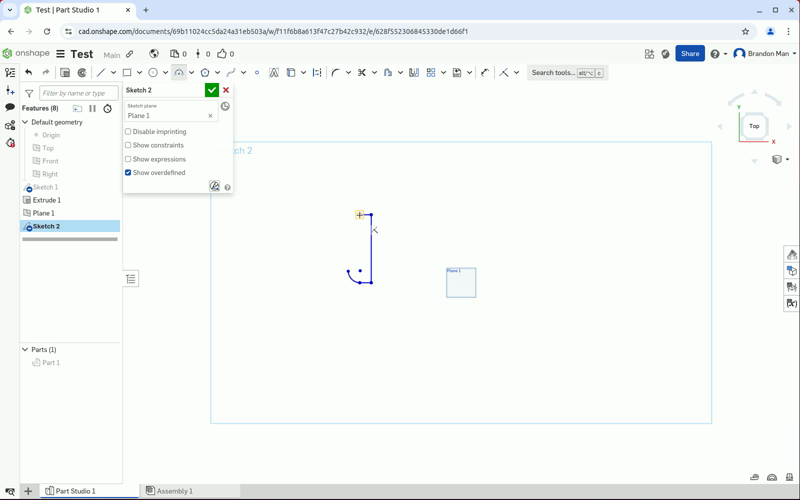
click(359, 214)
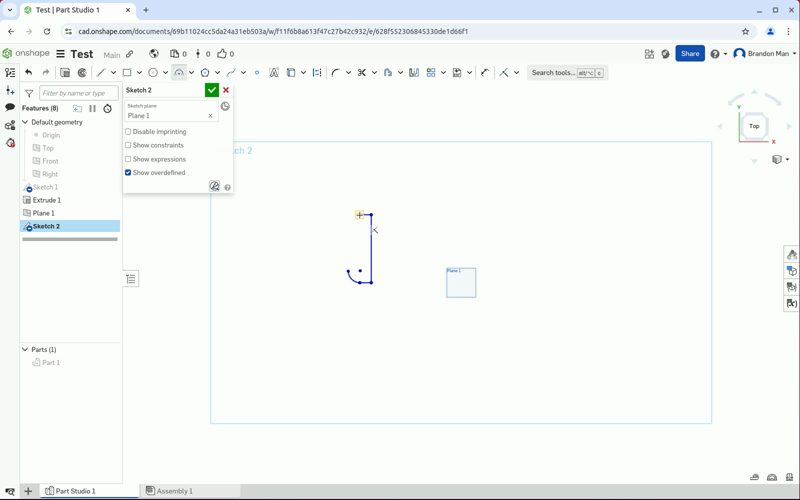
key_down(shift)
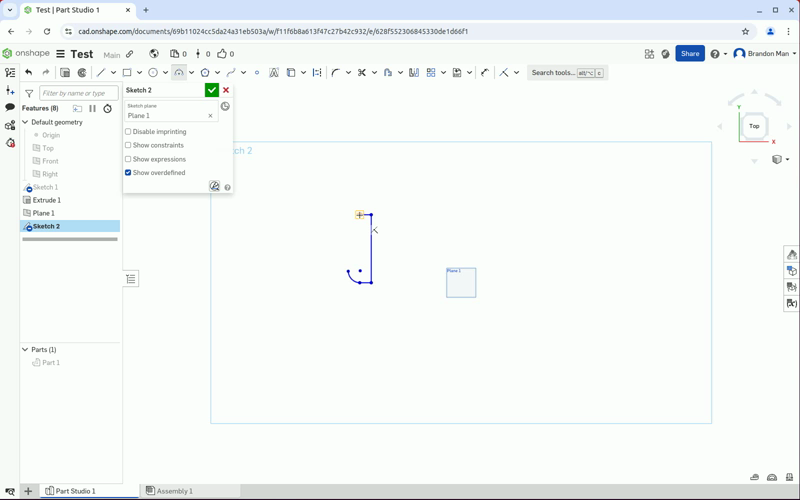
mouse_move(348, 225)
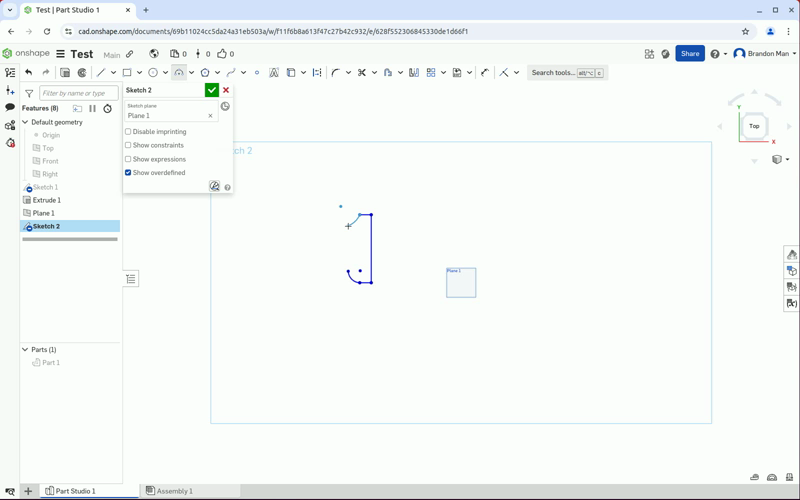
click(348, 225)
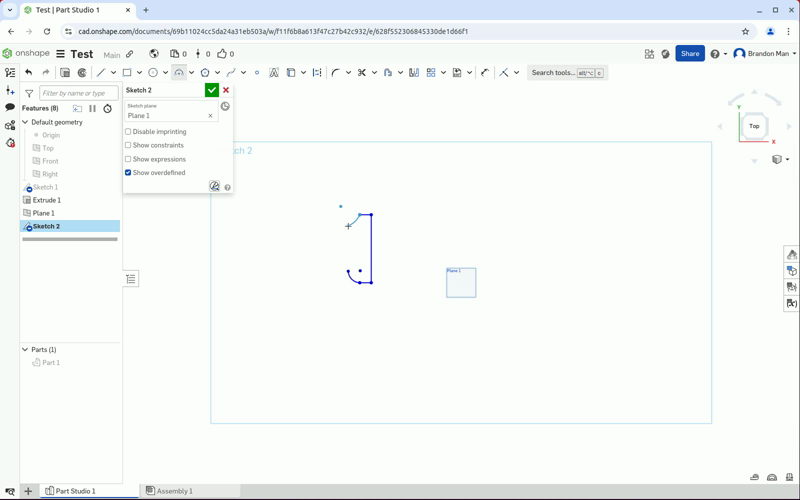
mouse_move(351, 217)
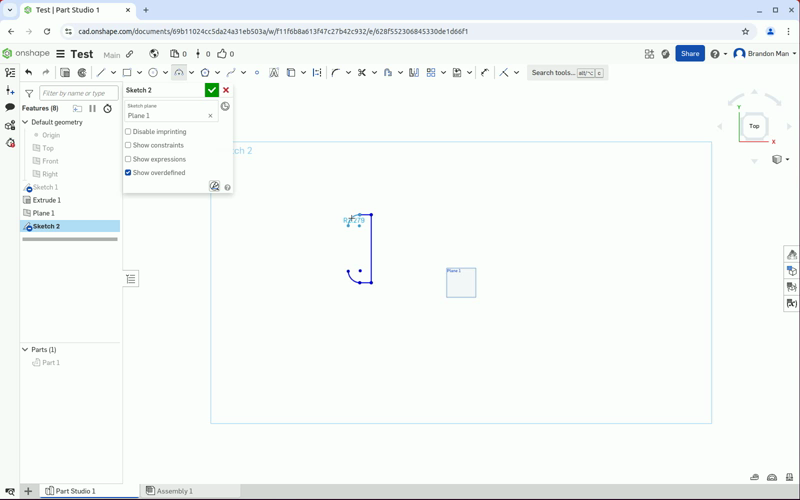
click(351, 217)
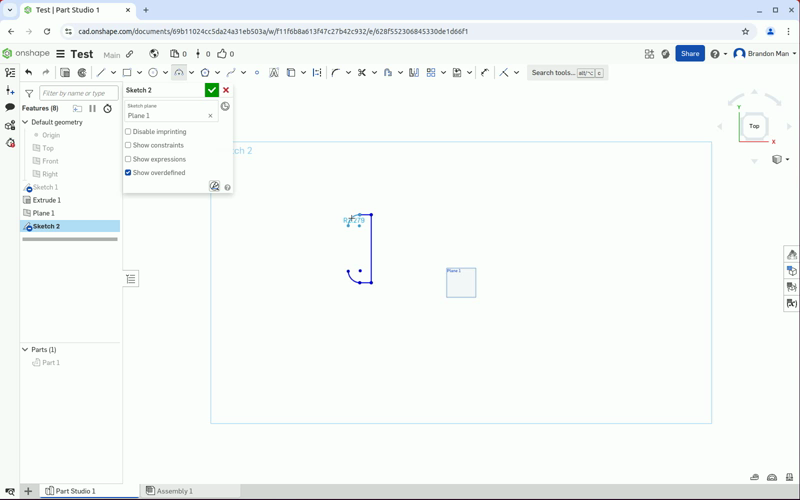
key_up(shift)
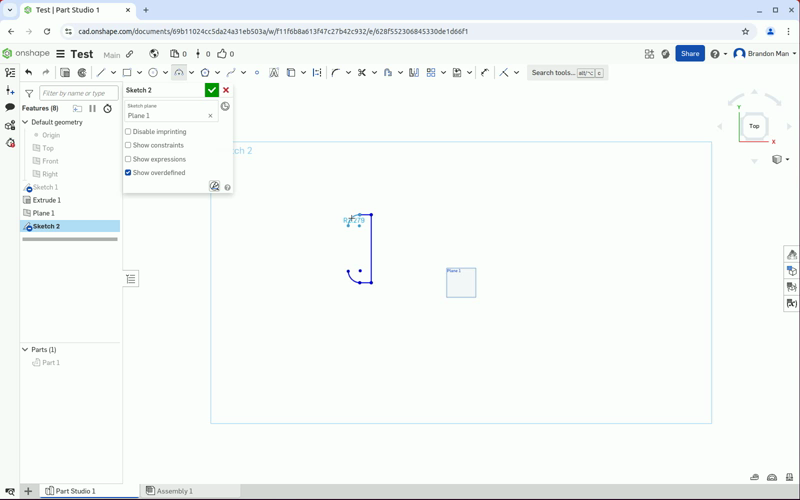
key(esc)
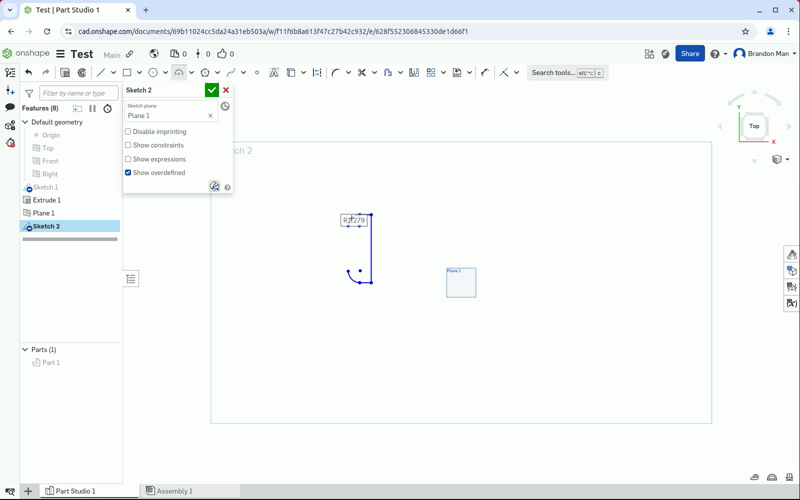
key(l)
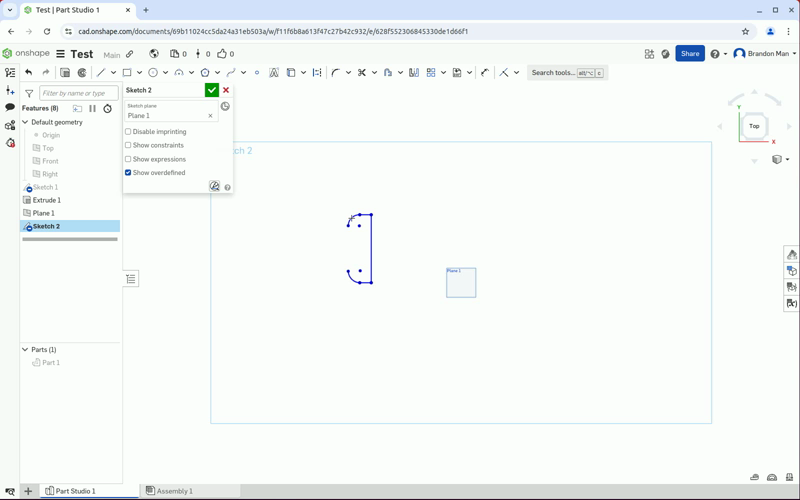
mouse_move(348, 225)
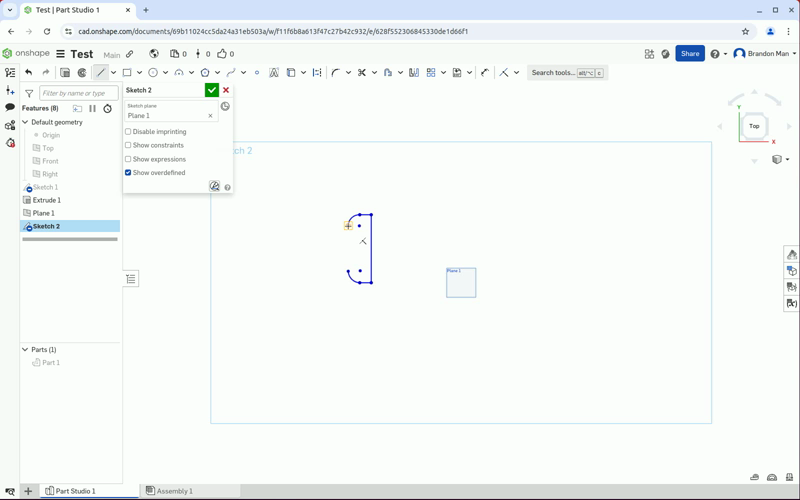
click(348, 225)
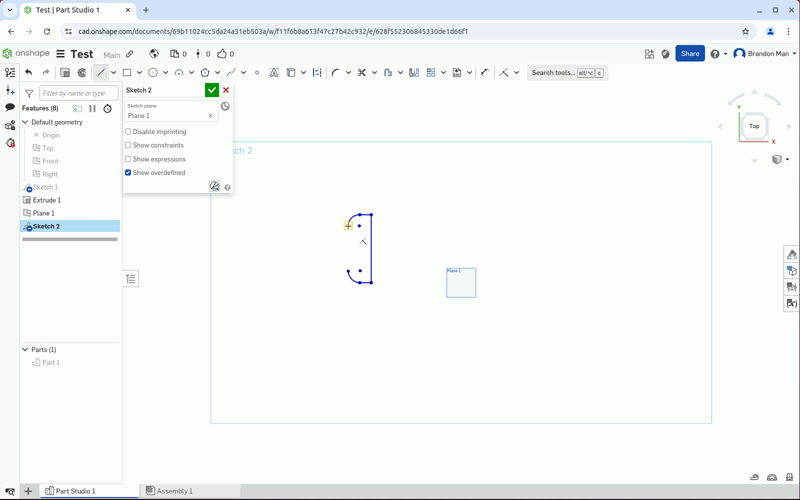
mouse_move(378, 225)
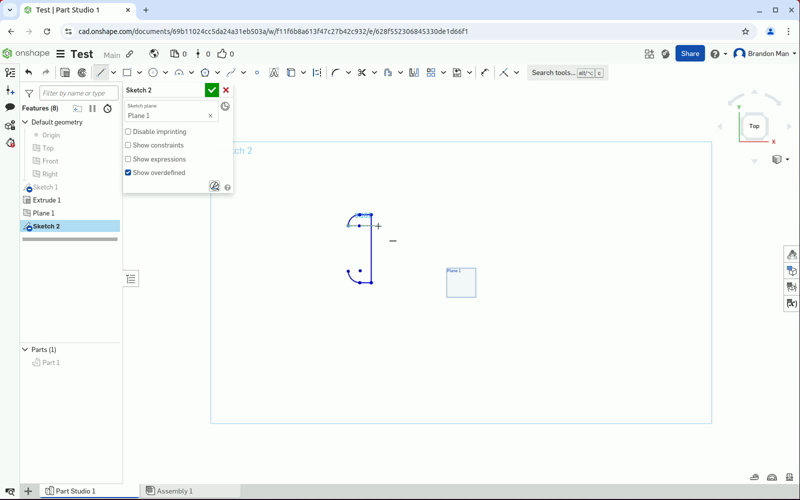
key_down(shift)
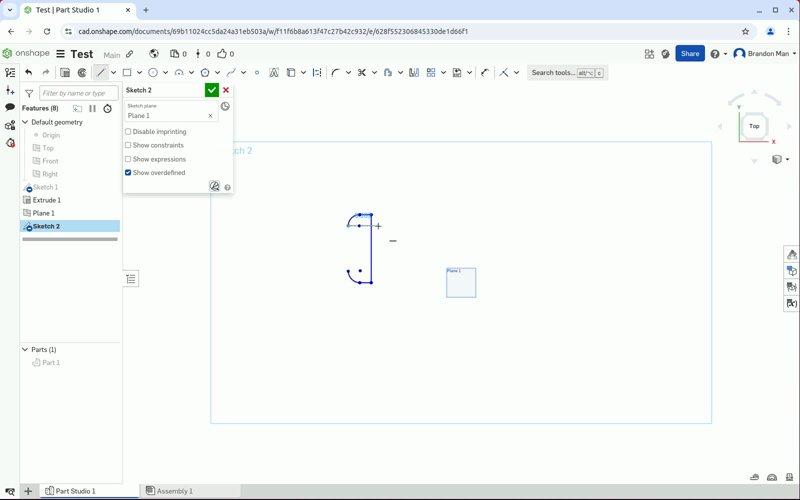
mouse_move(348, 271)
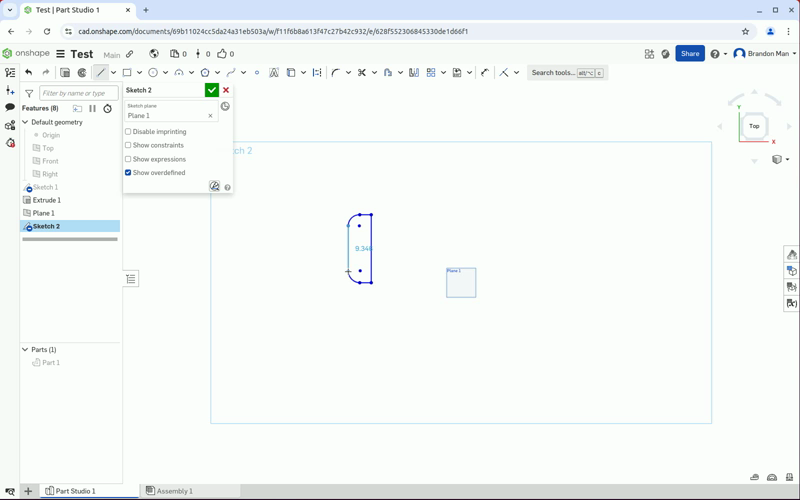
key_up(shift)
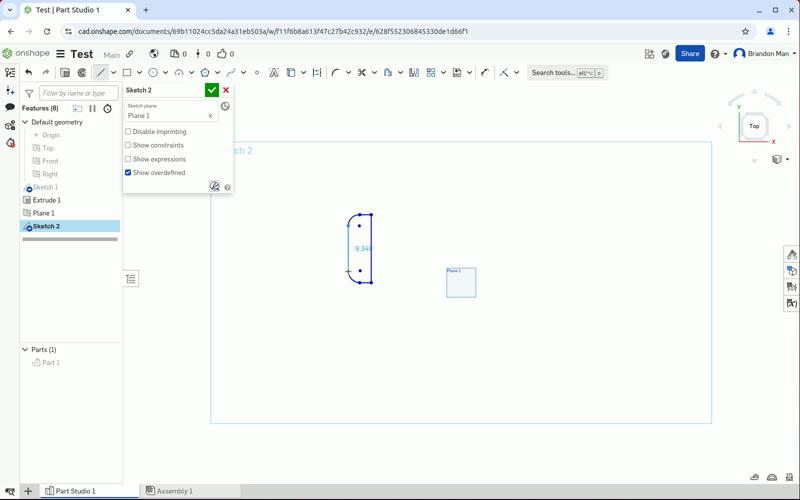
click(348, 271)
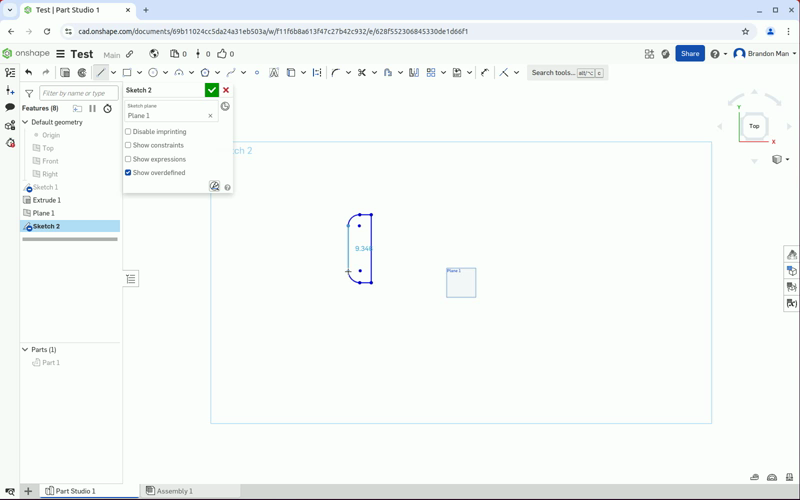
key(esc)
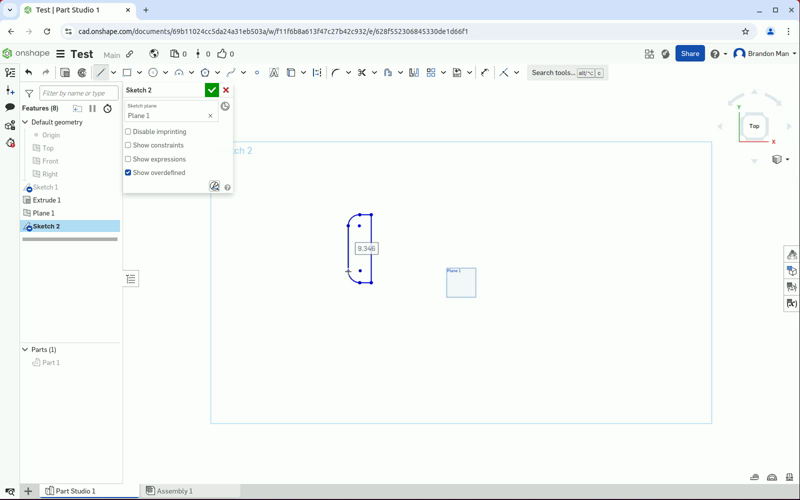
key(l)
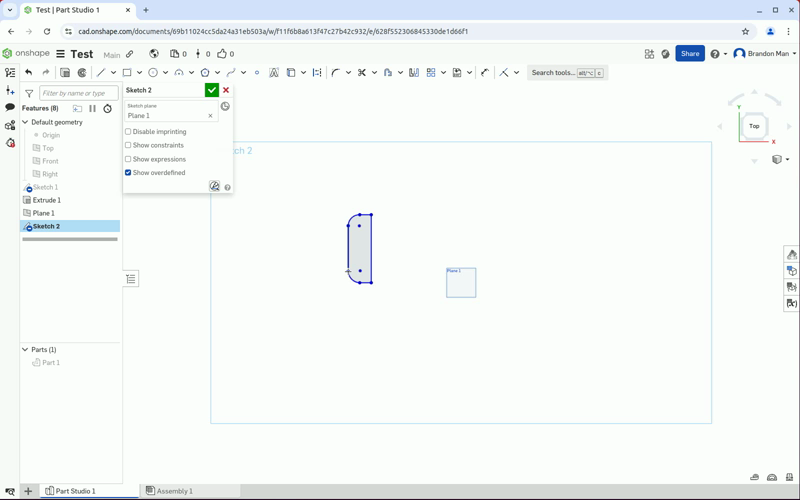
key_down(shift)
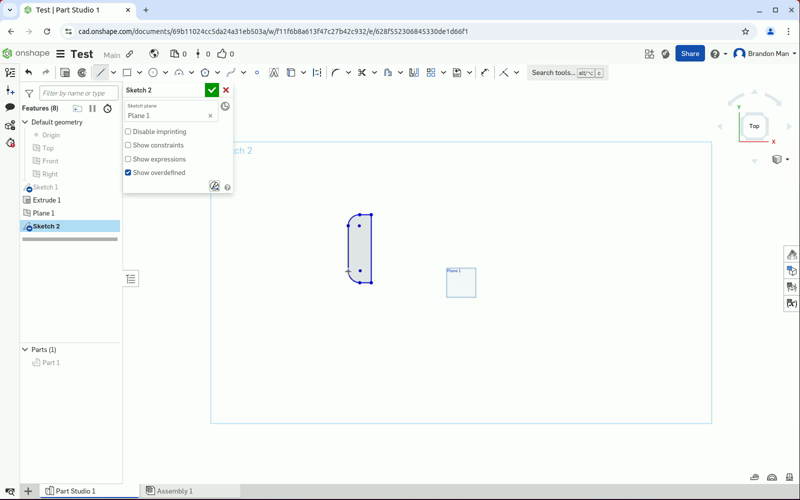
mouse_move(354, 271)
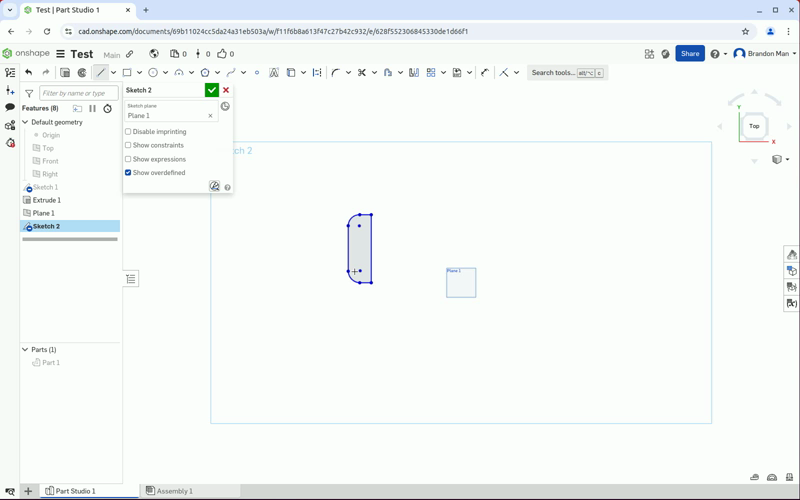
click(354, 271)
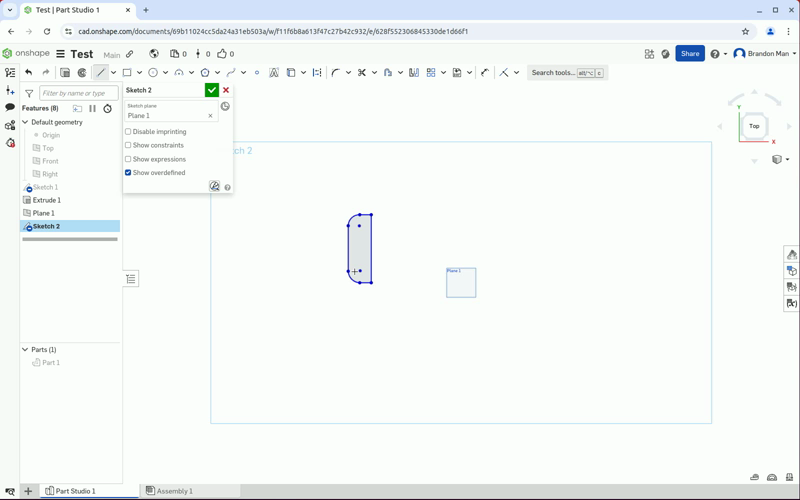
key_up(shift)
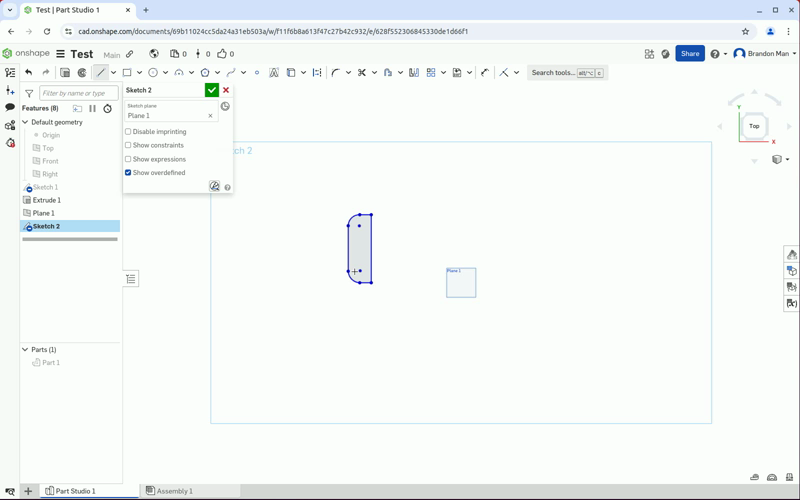
key_down(shift)
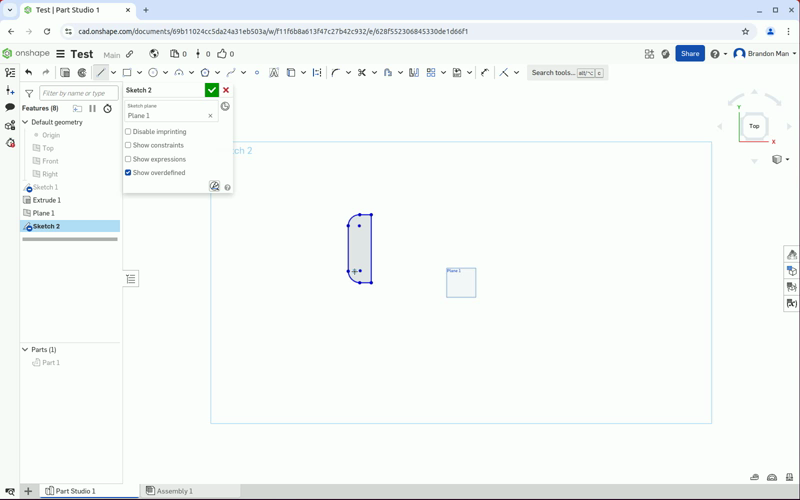
mouse_move(384, 271)
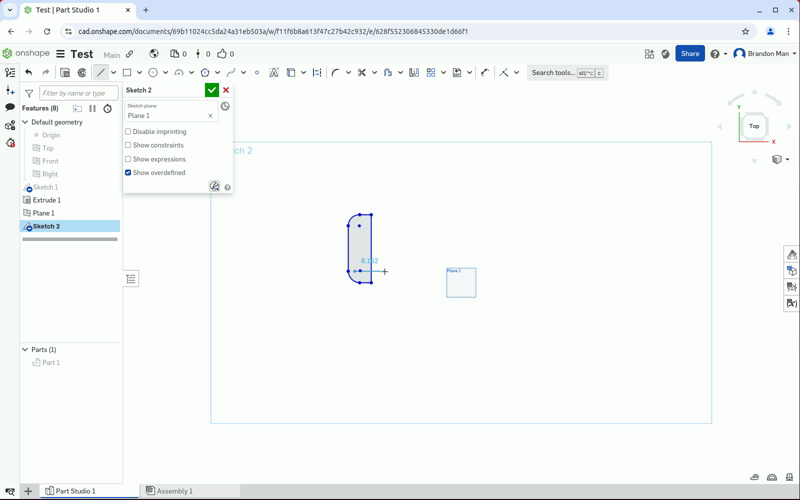
mouse_move(364, 271)
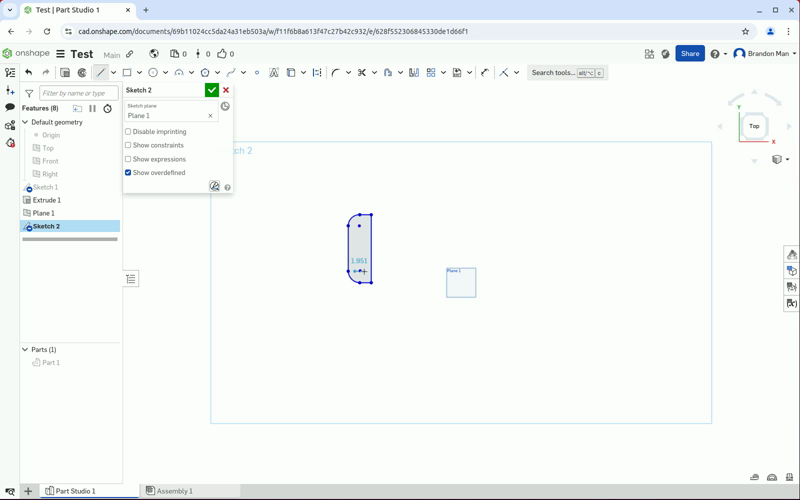
click(364, 271)
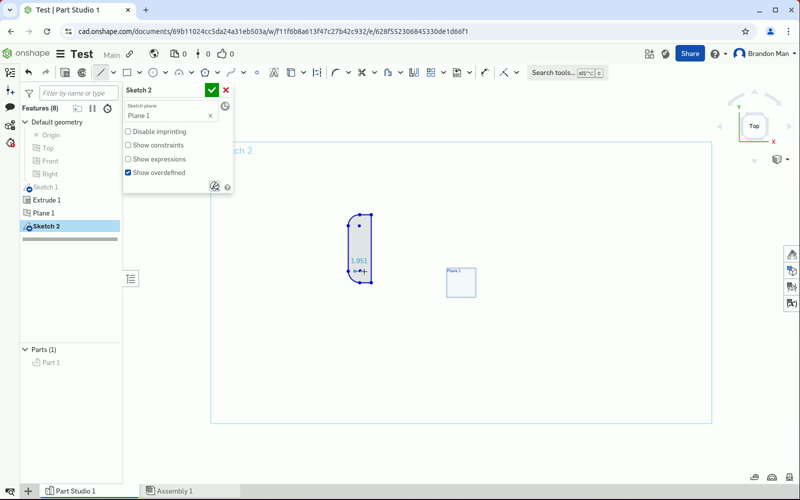
key_up(shift)
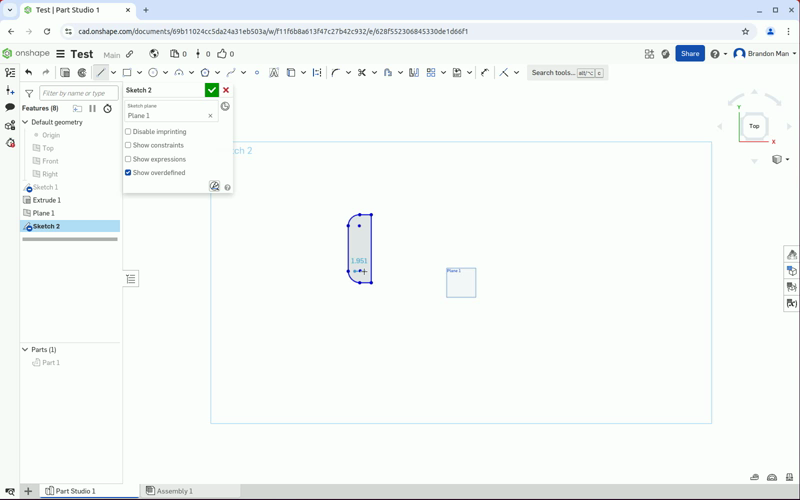
key_down(shift)
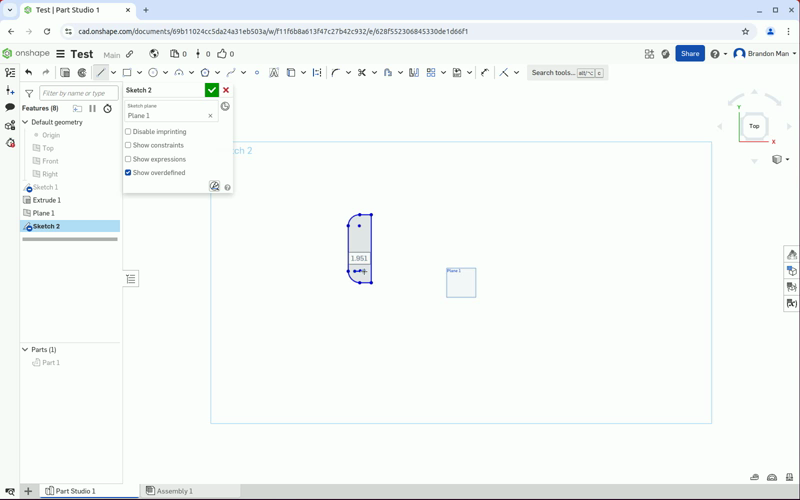
mouse_move(394, 271)
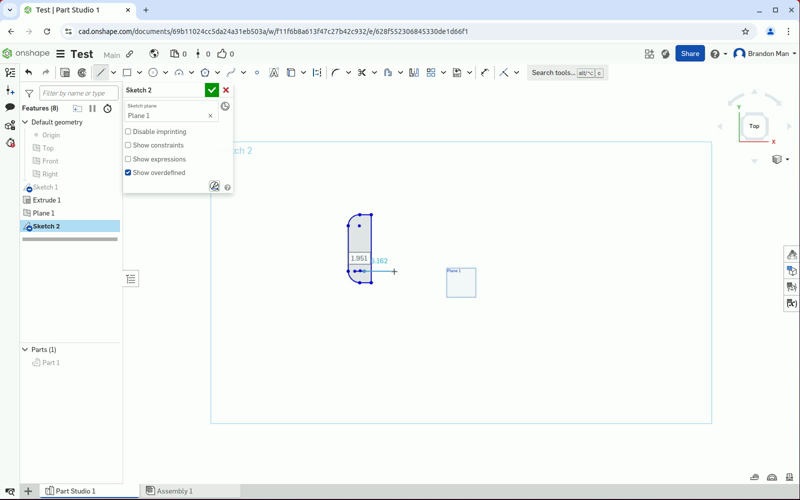
mouse_move(364, 225)
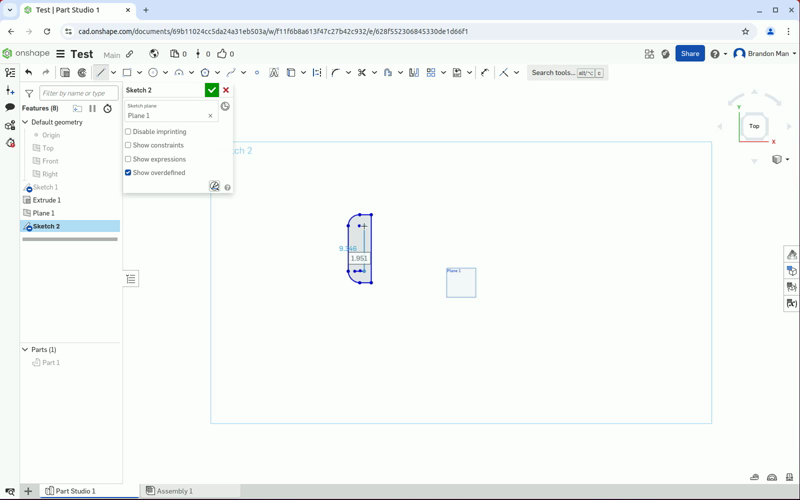
click(364, 225)
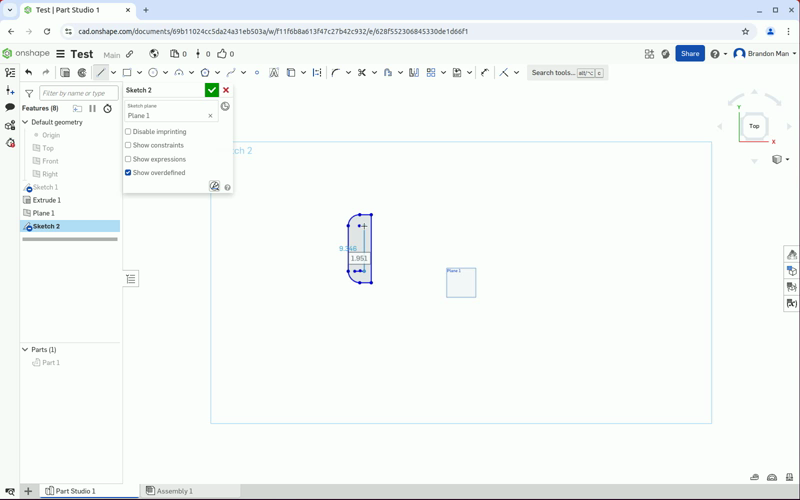
key_up(shift)
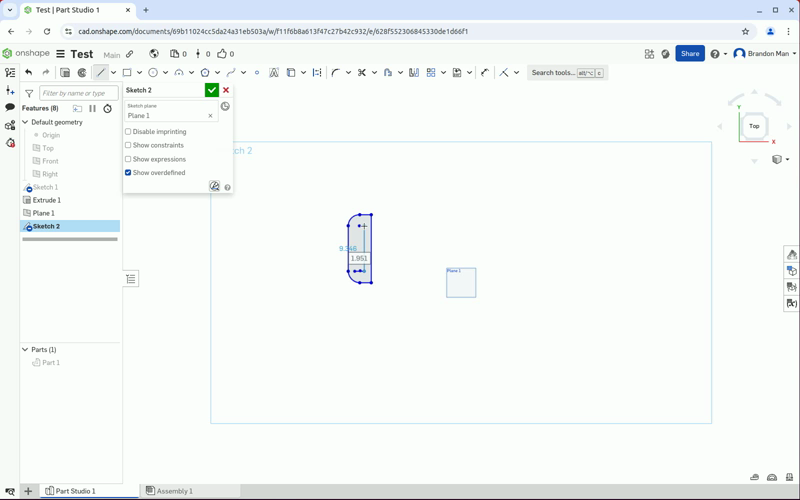
key_down(shift)
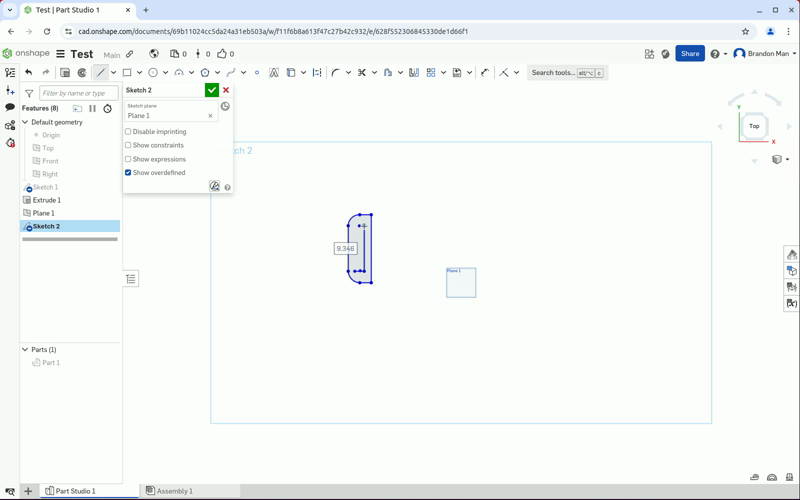
mouse_move(394, 225)
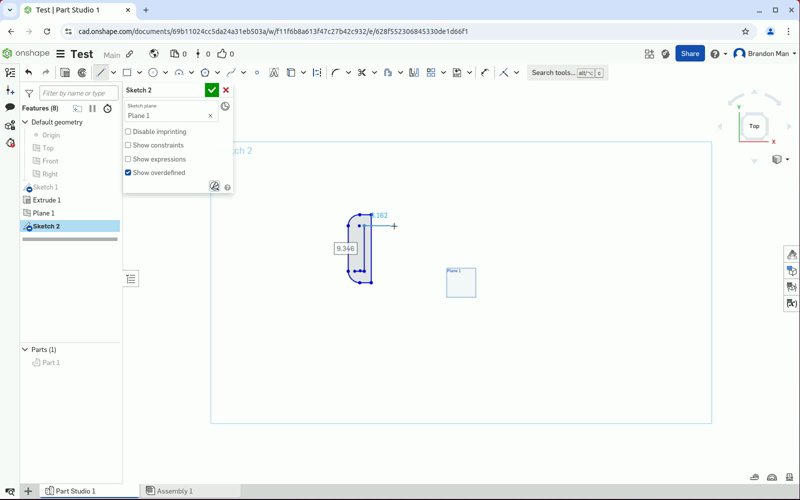
mouse_move(354, 225)
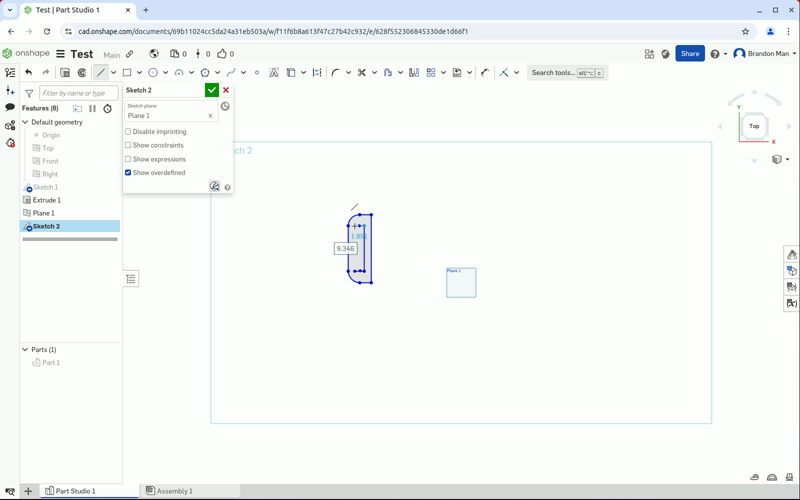
click(354, 225)
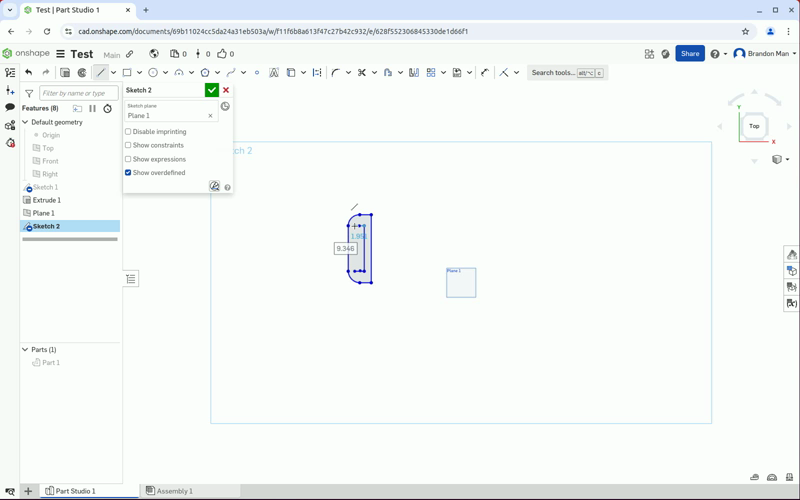
key_up(shift)
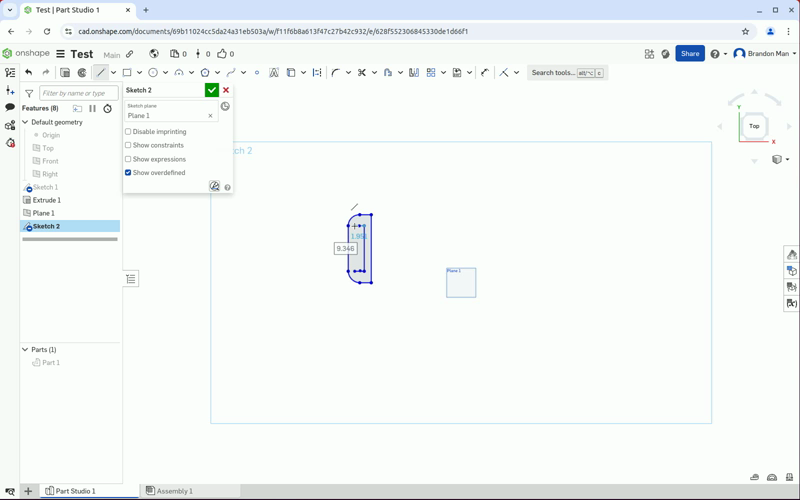
mouse_move(384, 225)
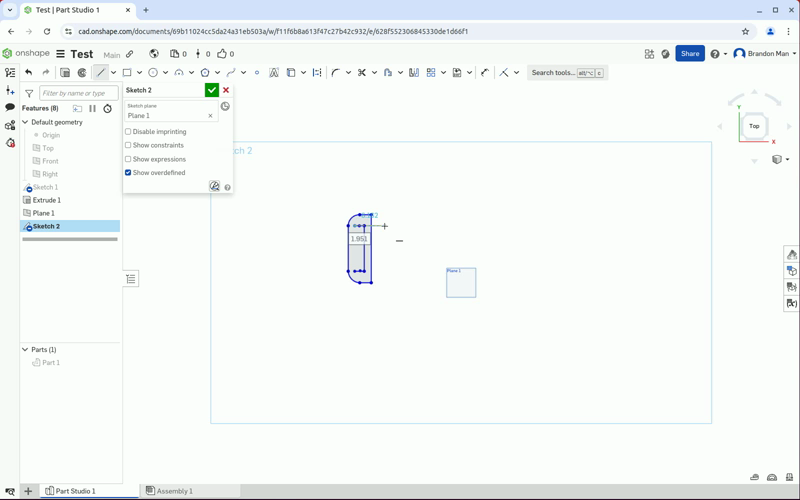
key_down(shift)
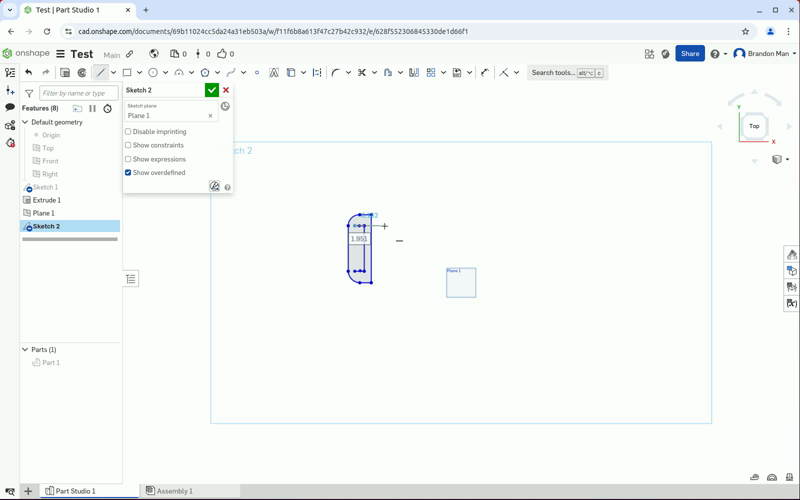
mouse_move(354, 271)
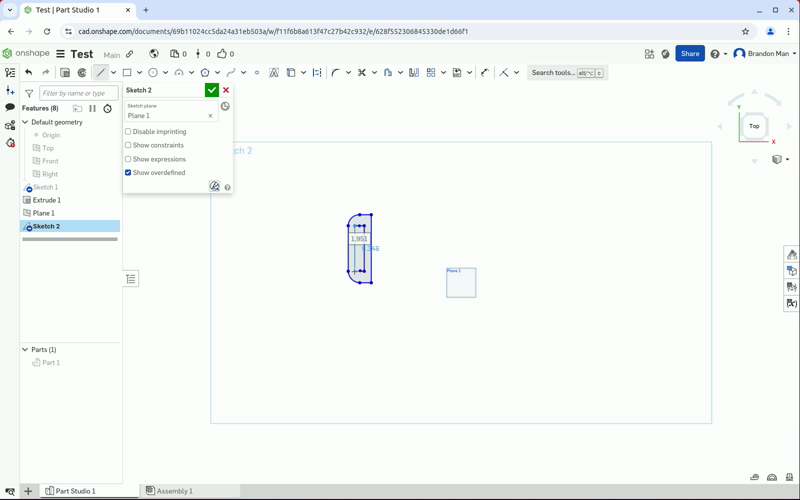
key_up(shift)
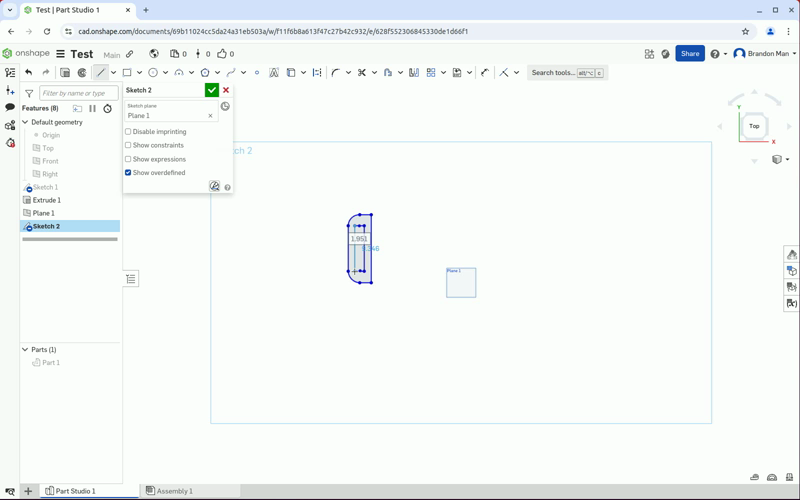
click(354, 271)
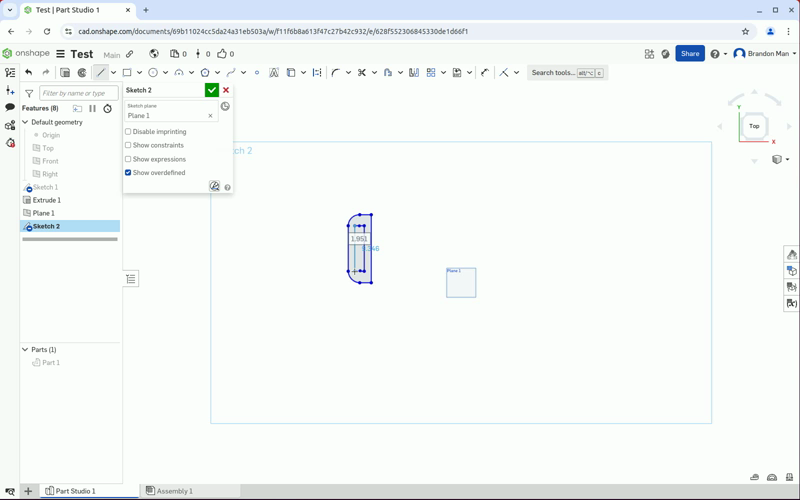
key(esc)
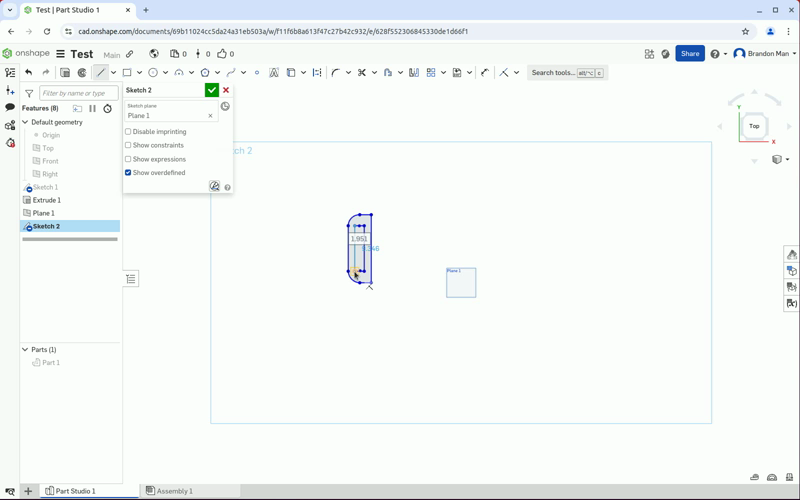
mouse_move(350, 241)
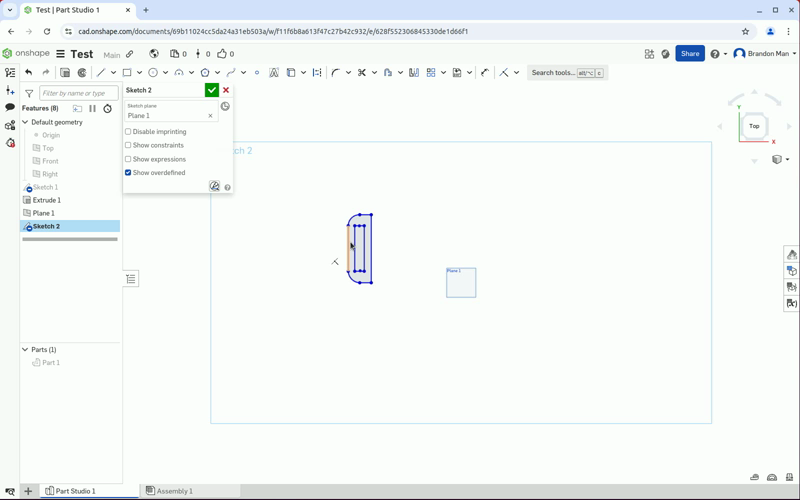
scroll(6)
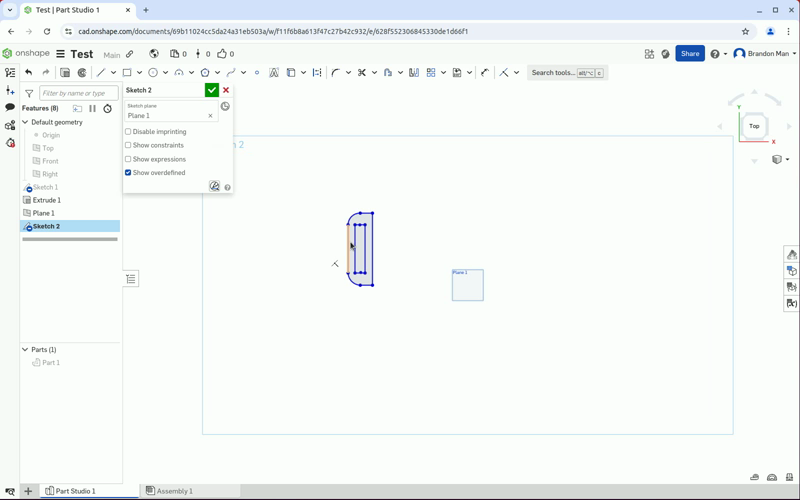
scroll(6)
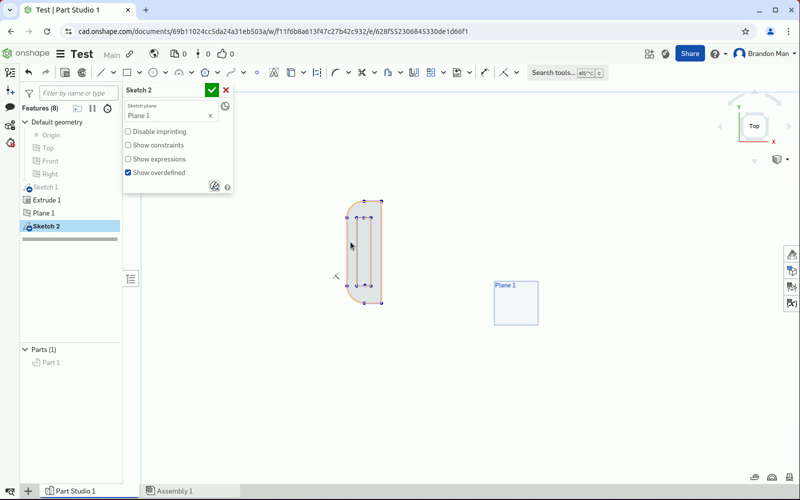
scroll(6)
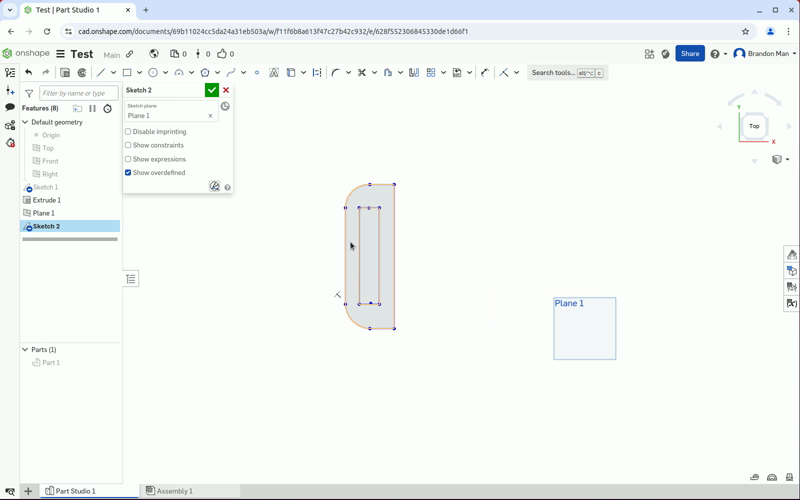
scroll(6)
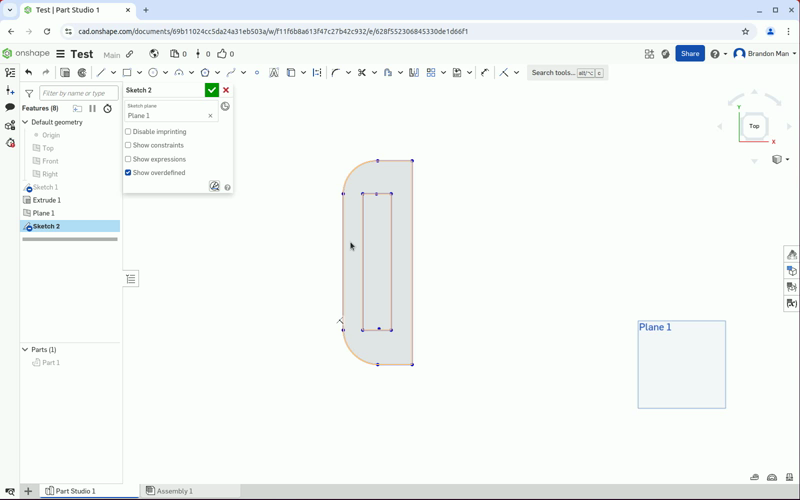
scroll(6)
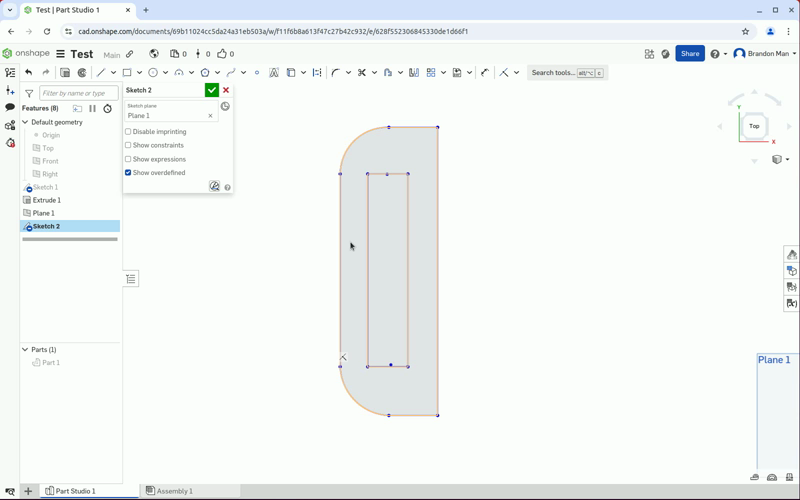
scroll(6)
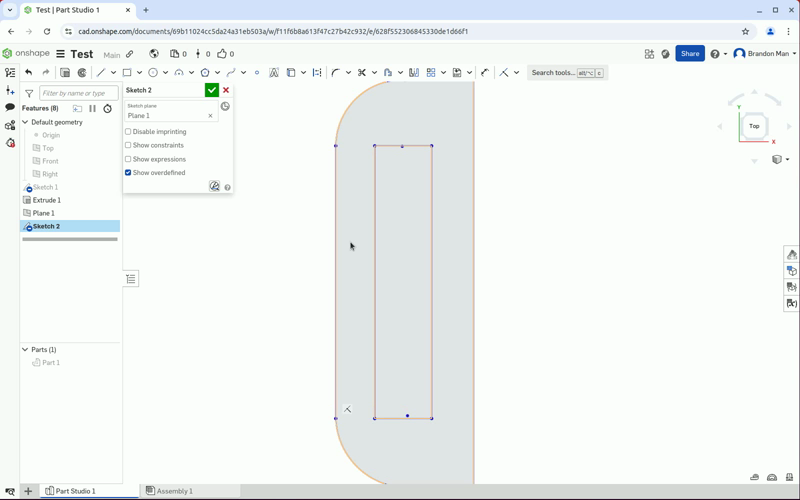
scroll(6)
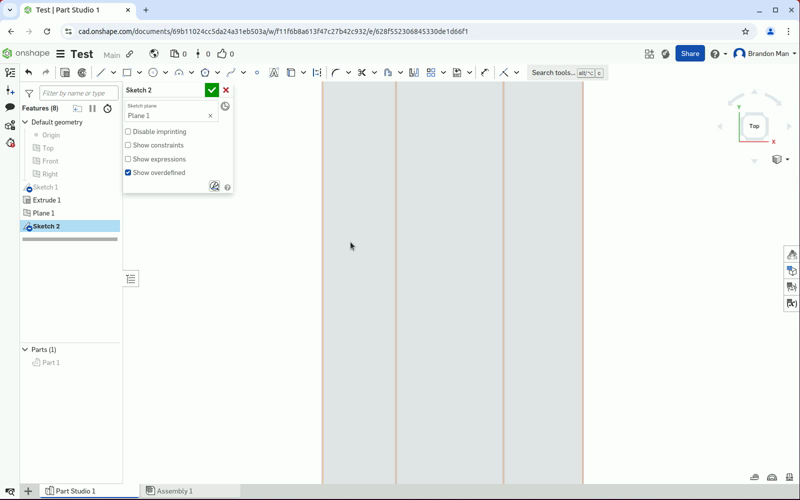
click(350, 241)
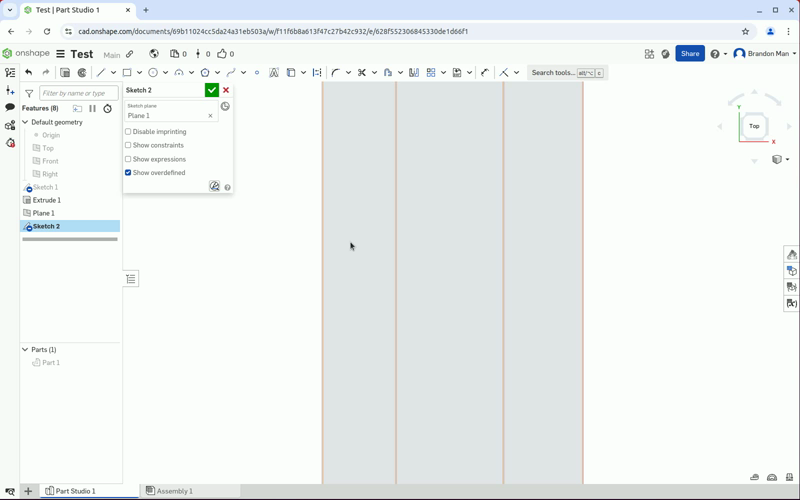
scroll(-6)
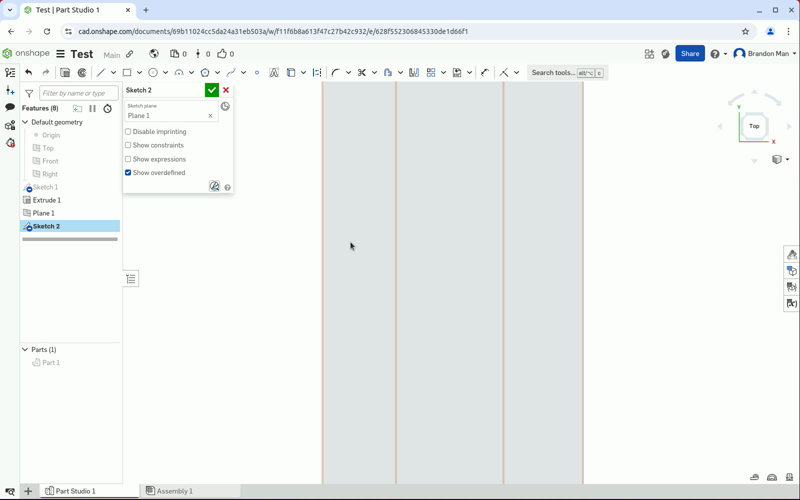
scroll(-6)
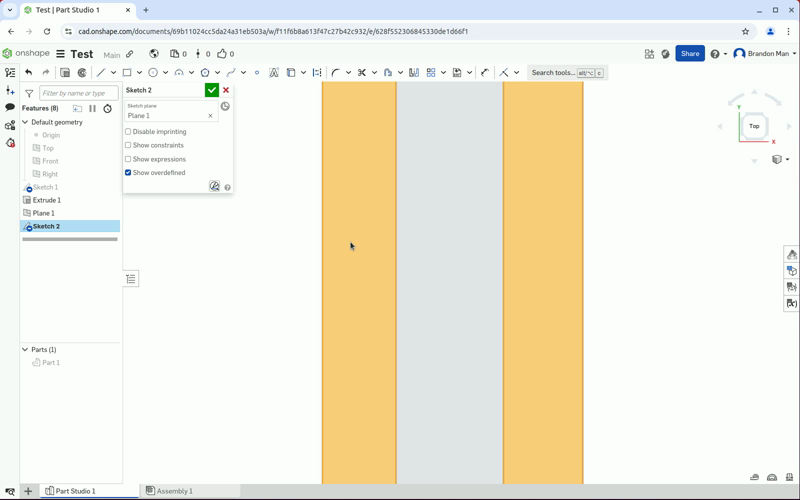
scroll(-6)
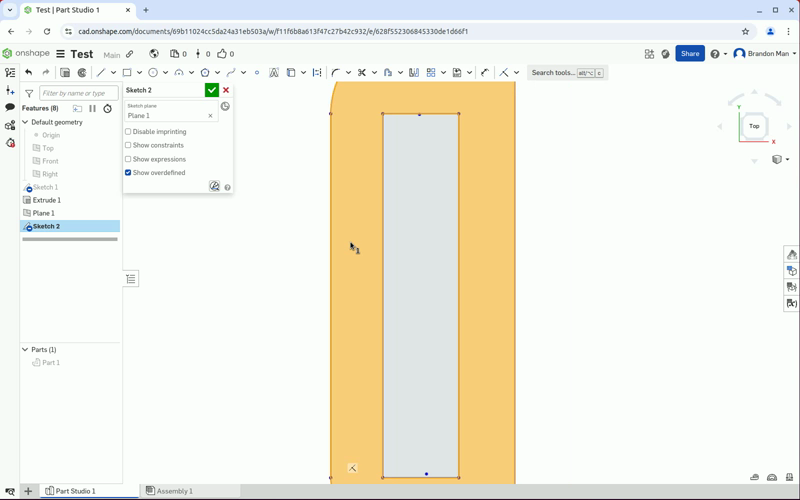
scroll(-6)
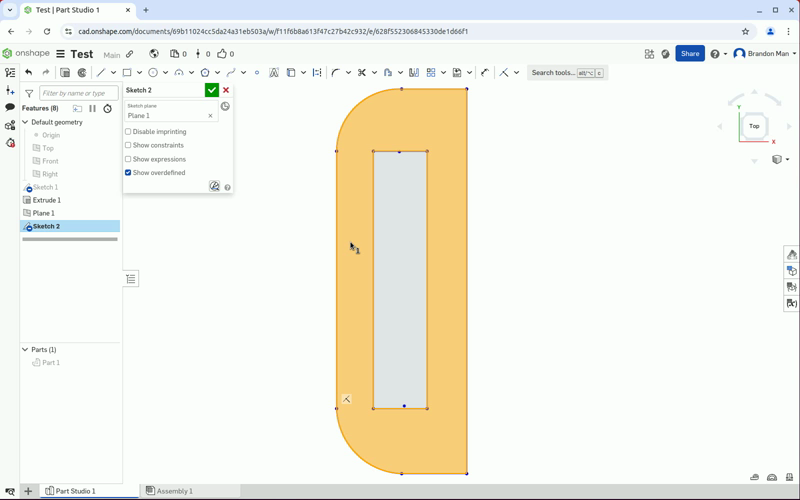
scroll(-6)
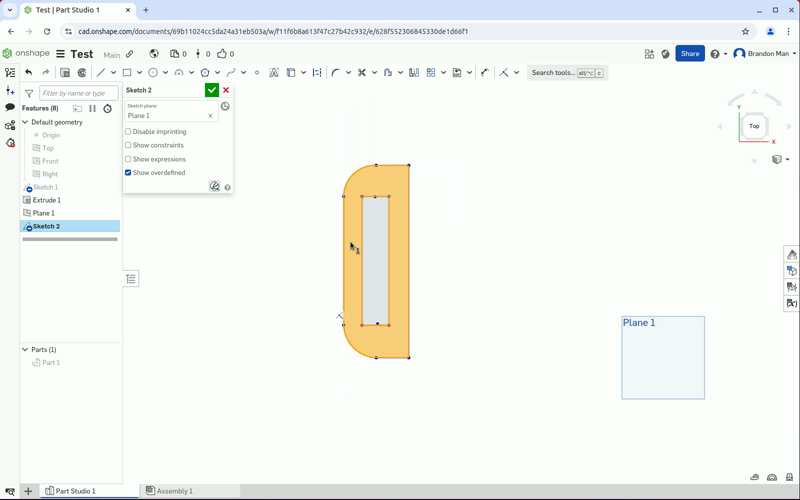
scroll(-6)
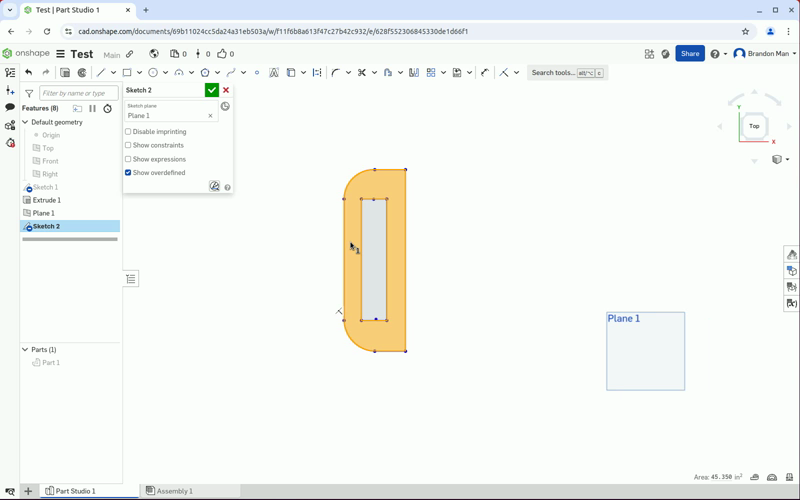
scroll(-6)
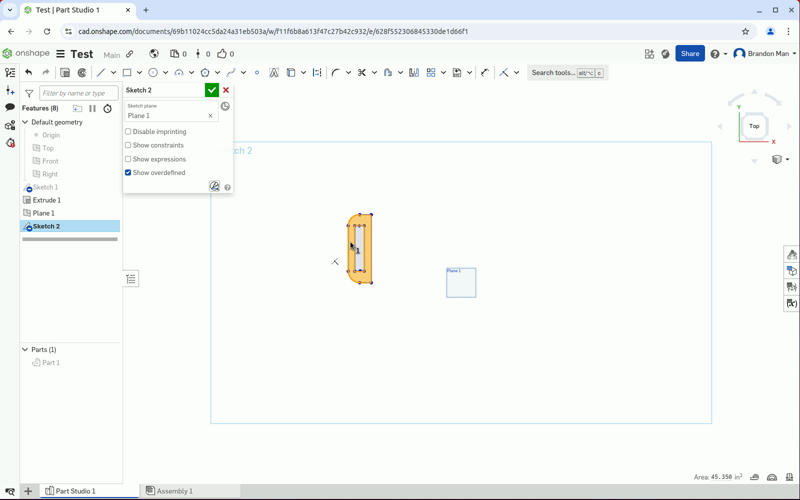
mouse_move(73, 352)
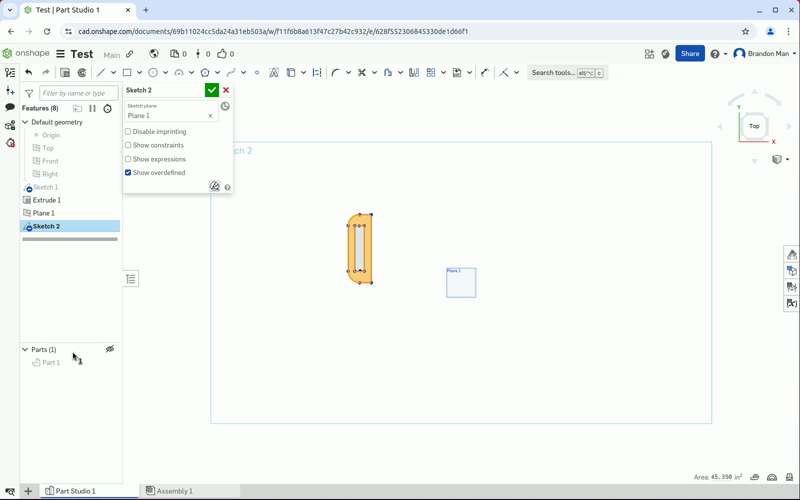
key(shift+y)
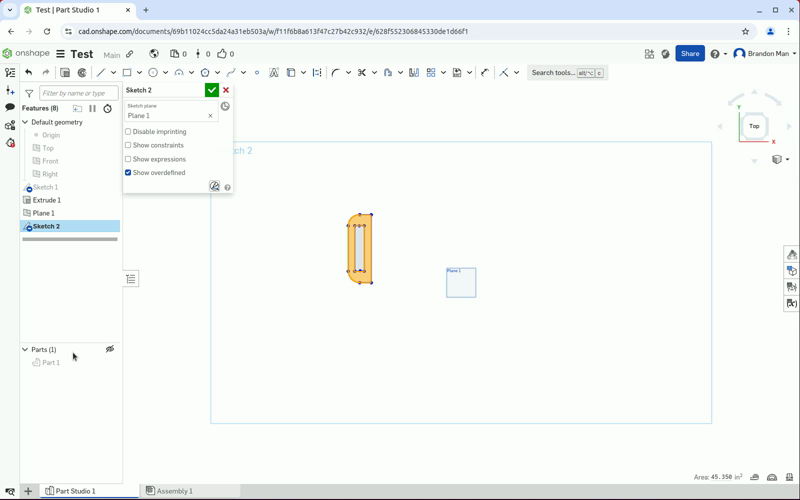
key(shift+e)
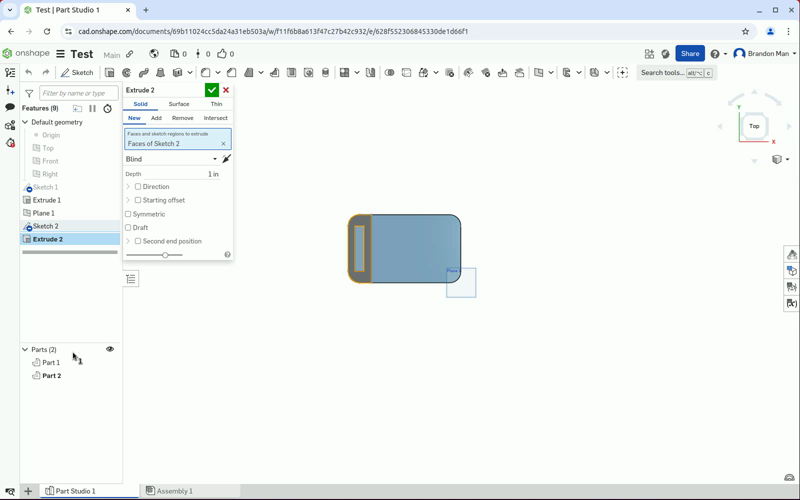
mouse_move(143, 106)
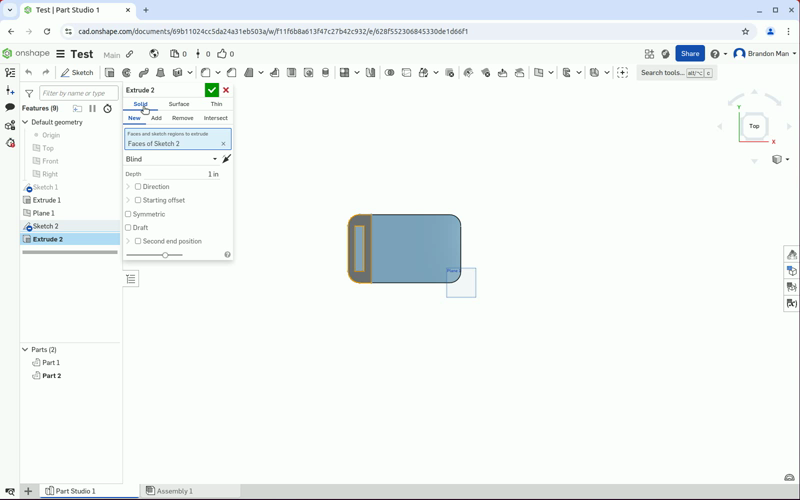
click(143, 106)
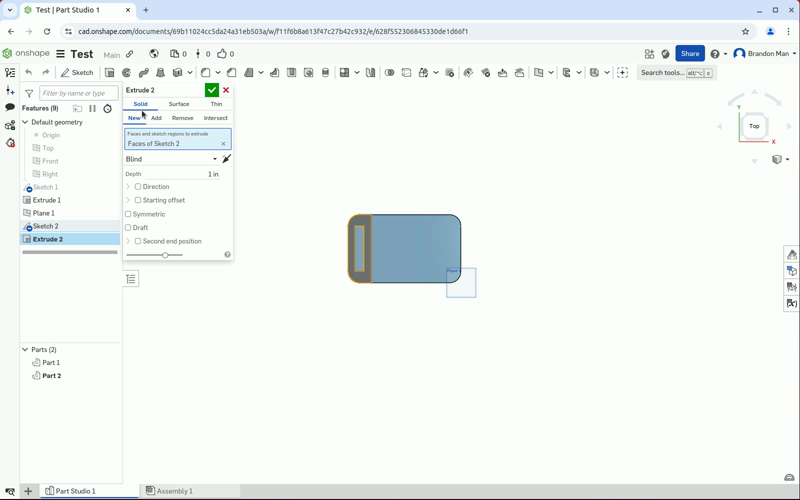
mouse_move(137, 120)
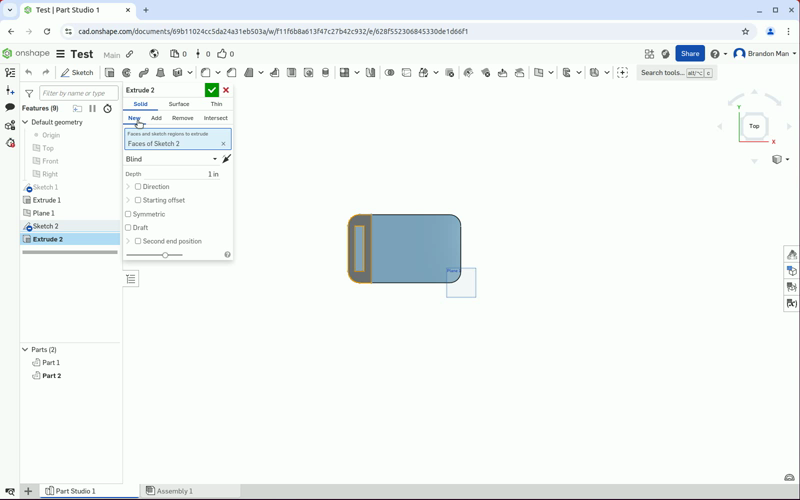
click(137, 120)
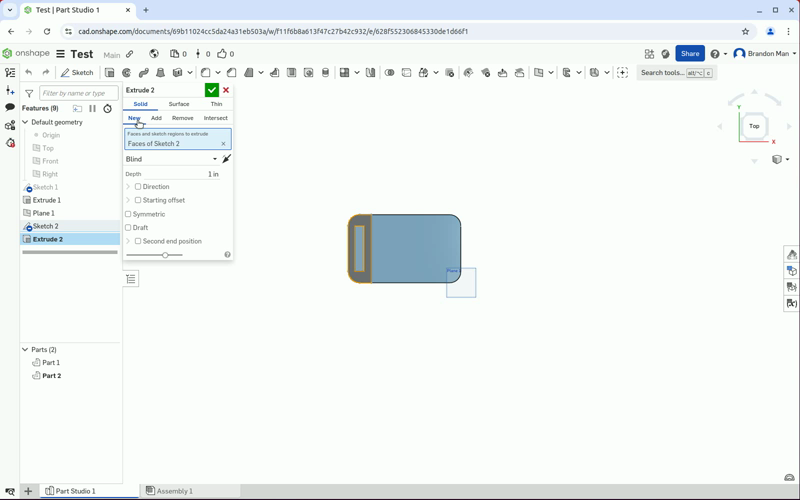
key(tab, 4)
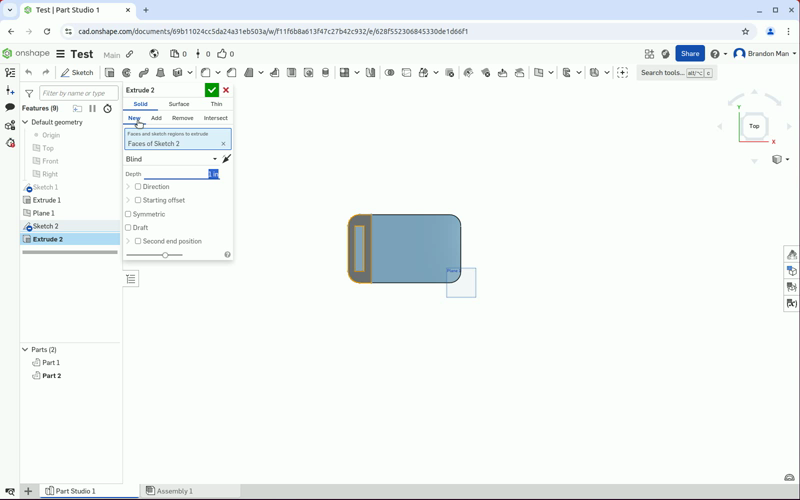
text(3.129)
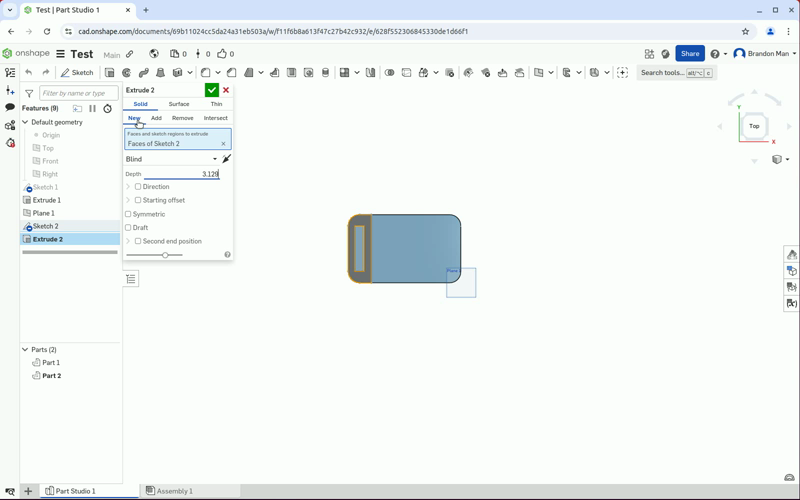
key(enter)
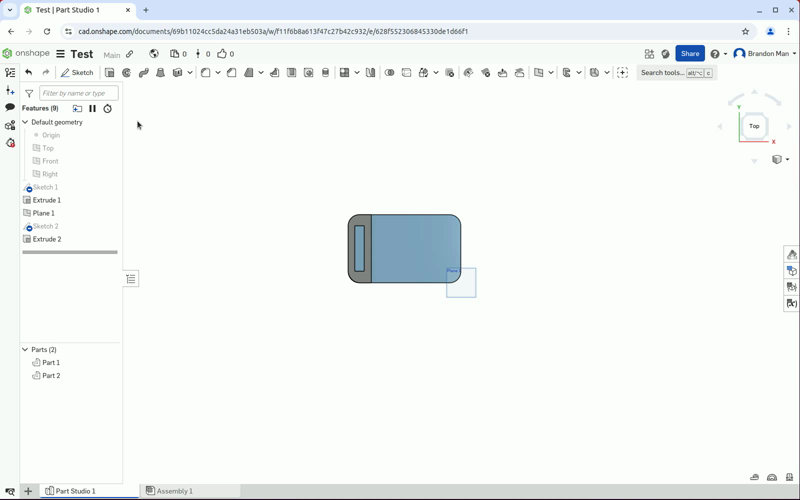
key(shift+h)
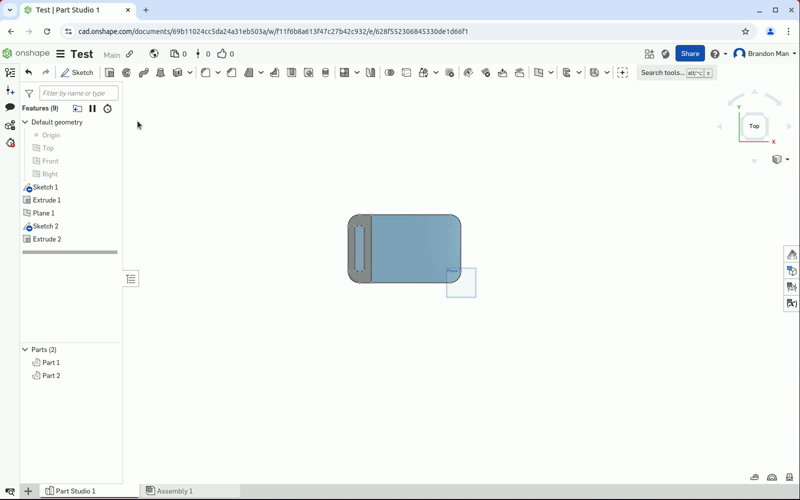
key(shift+h)
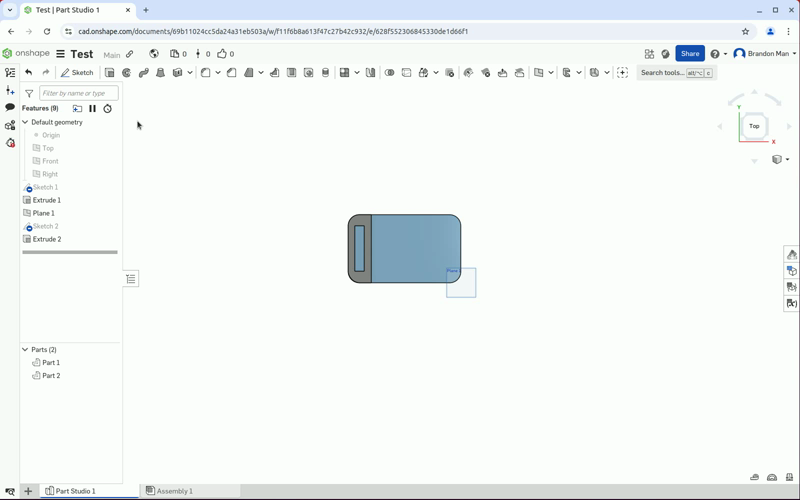
mouse_move(73, 189)
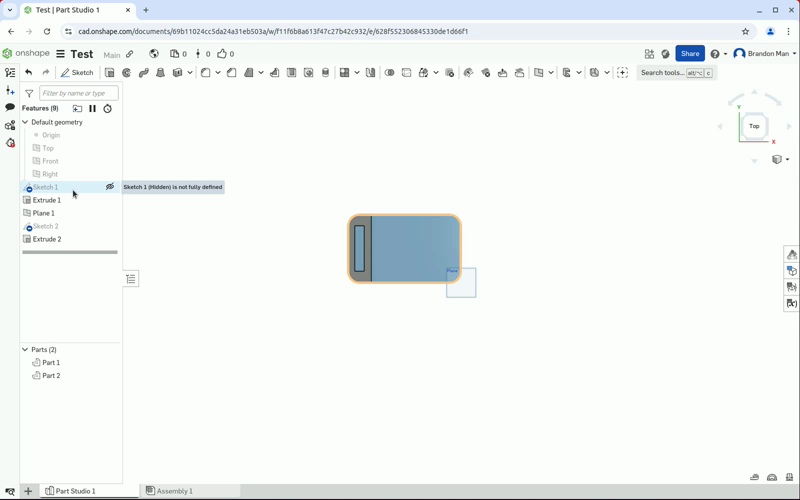
click(73, 189)
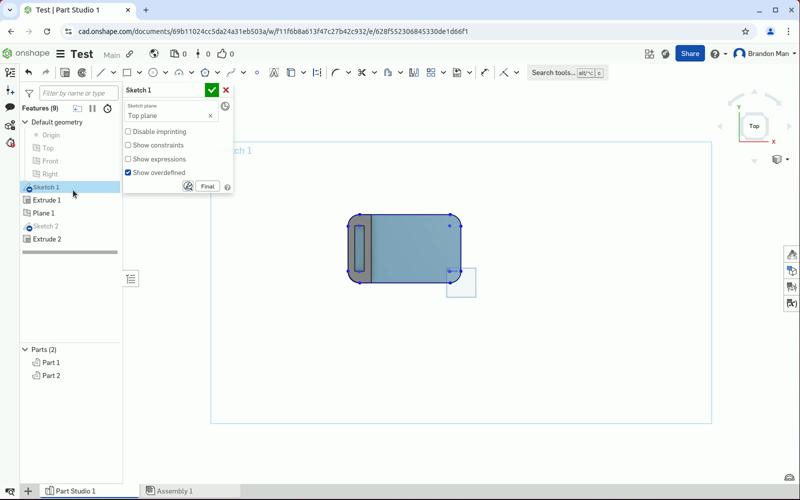
mouse_move(229, 92)
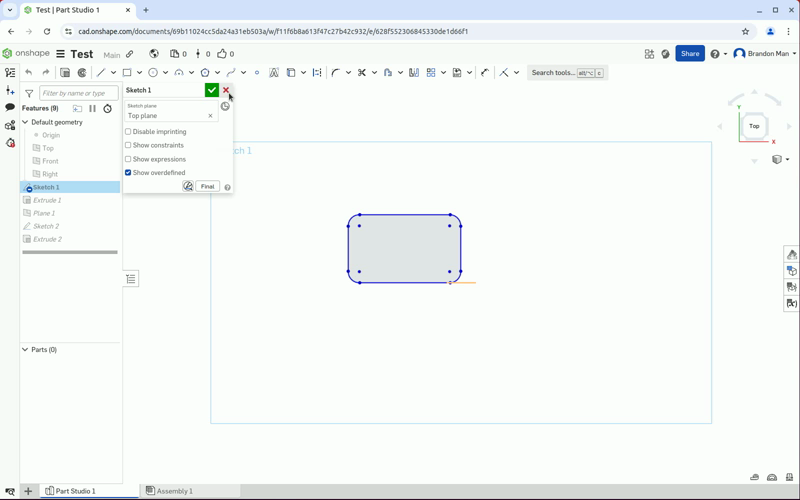
click(229, 92)
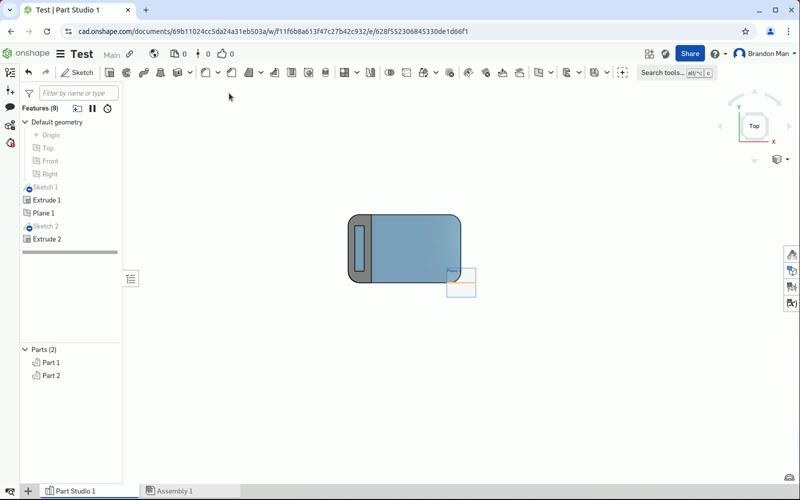
key(shift+s)
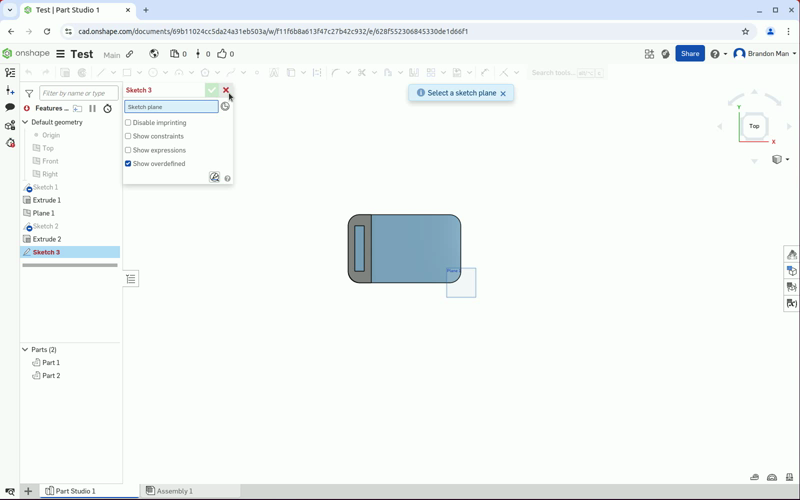
mouse_move(73, 215)
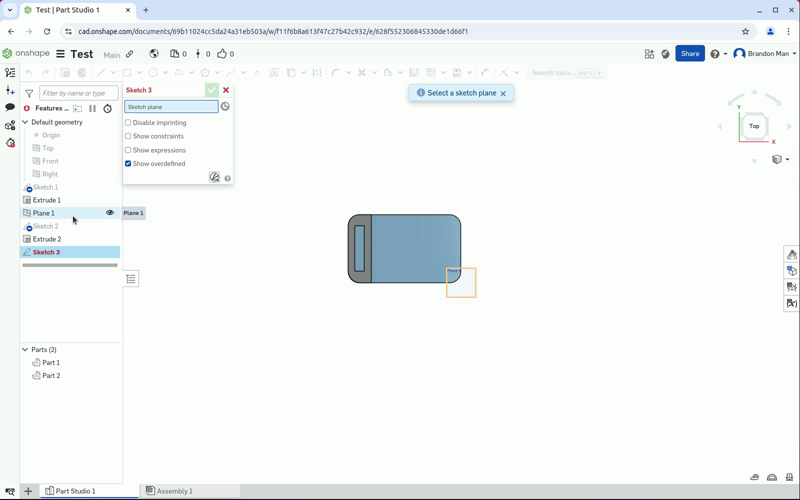
click(73, 215)
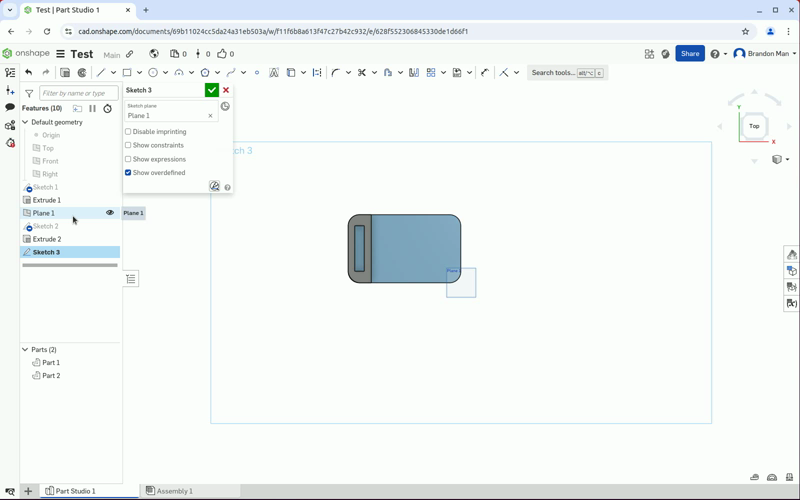
mouse_move(73, 352)
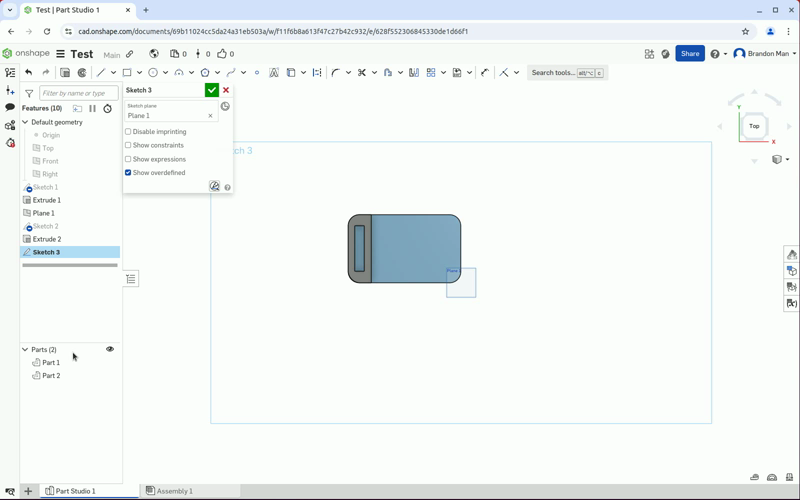
key(y)
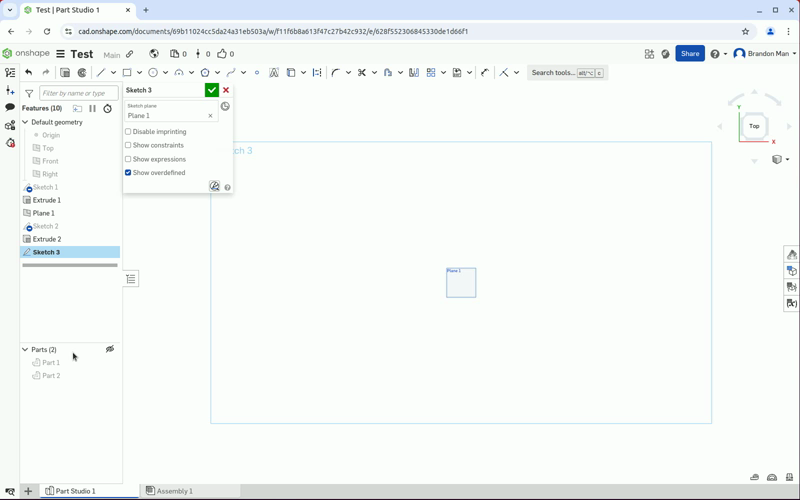
key(l)
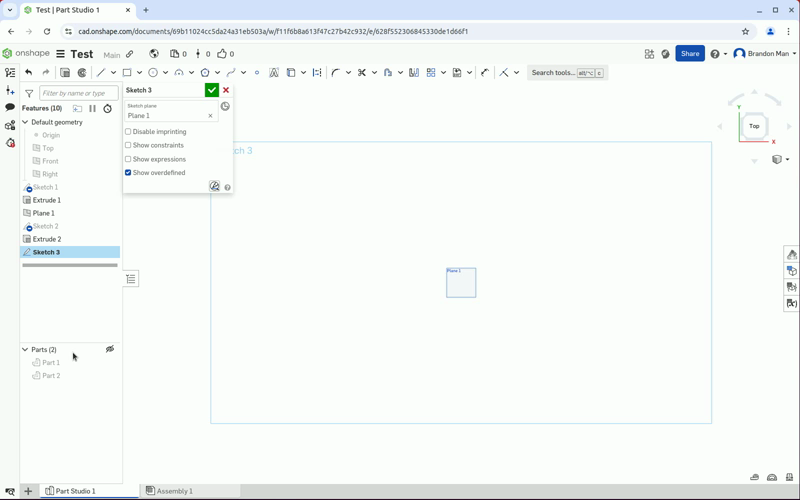
key_down(shift)
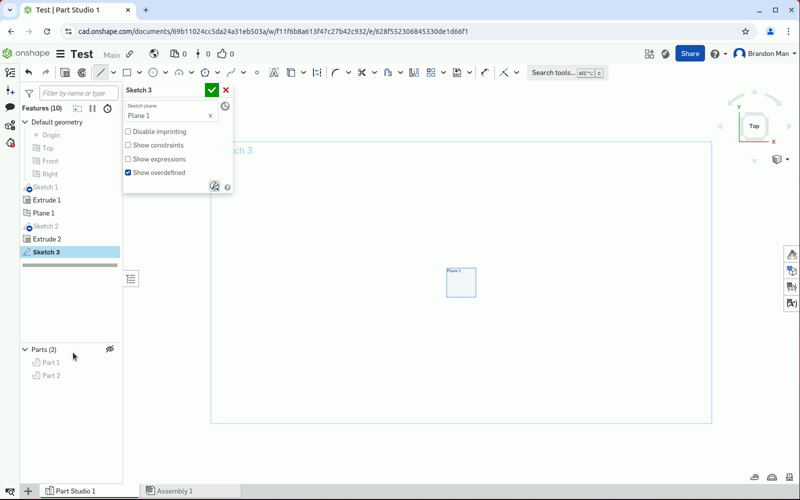
mouse_move(438, 282)
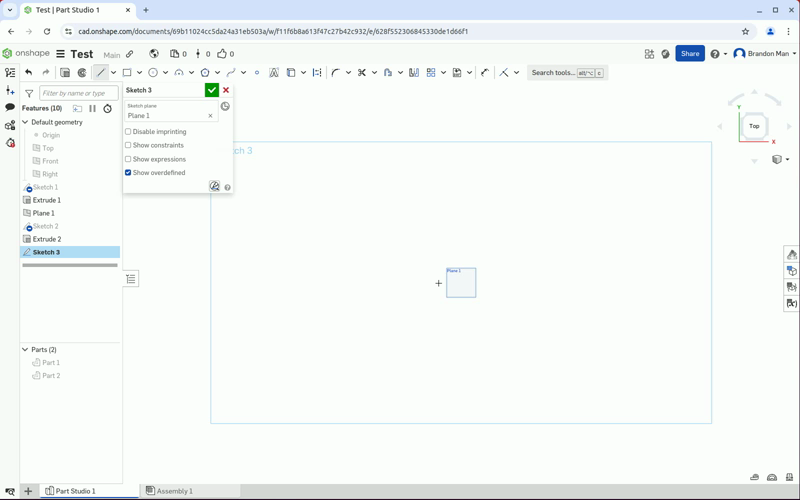
click(438, 282)
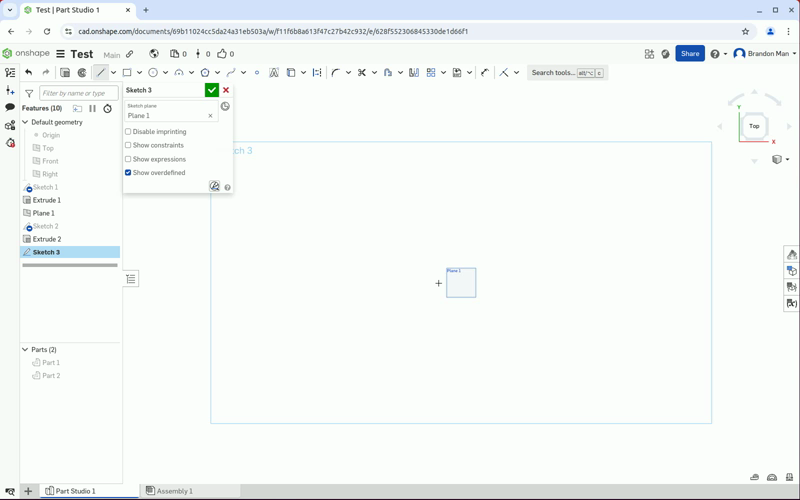
key_up(shift)
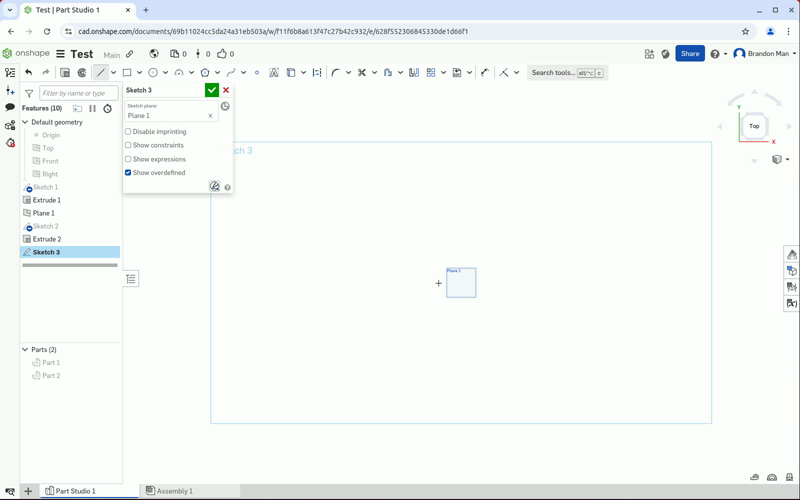
key_down(shift)
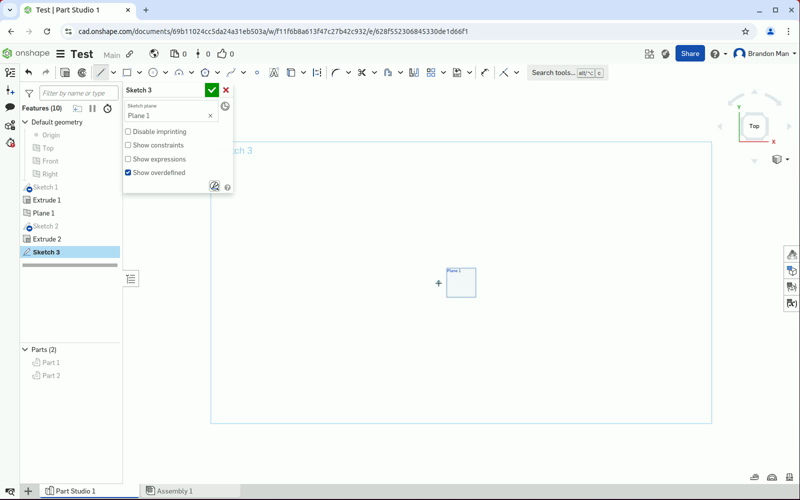
mouse_move(468, 282)
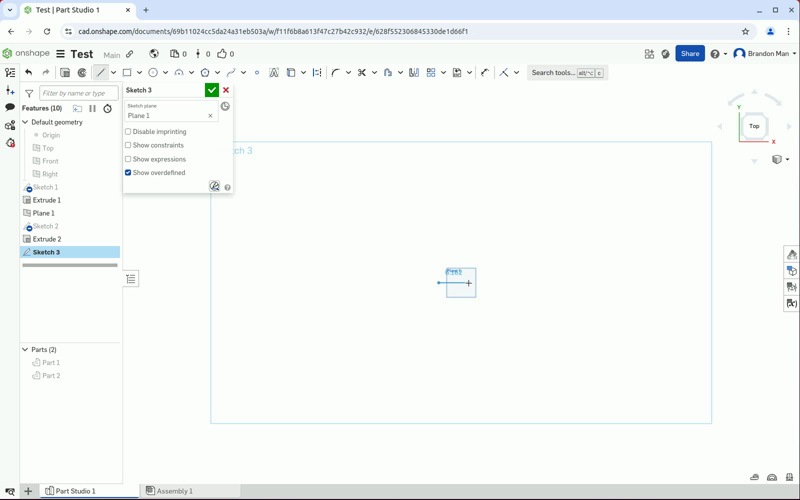
mouse_move(450, 282)
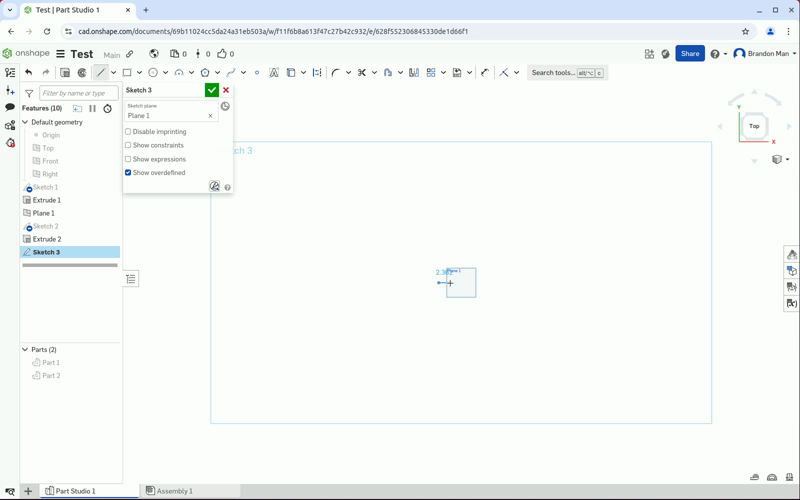
click(450, 282)
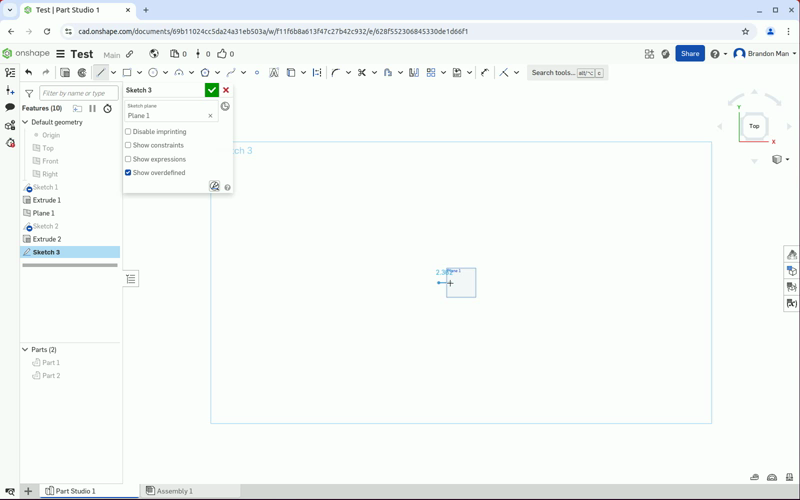
key_up(shift)
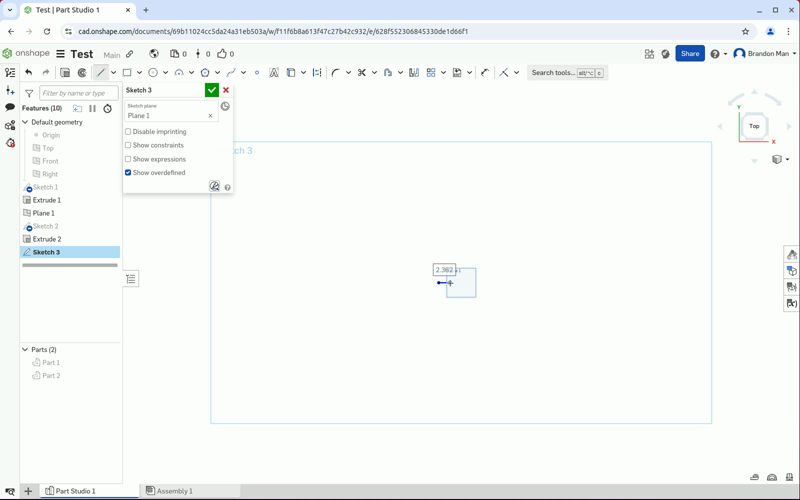
key(esc)
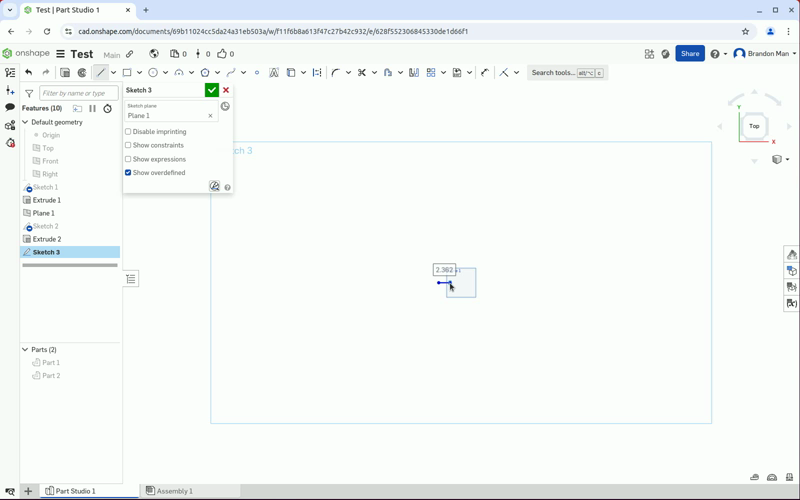
key(a)
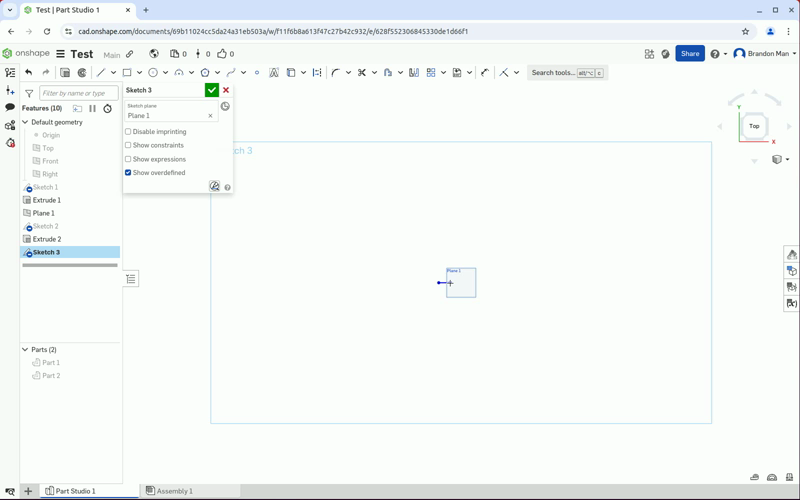
mouse_move(450, 282)
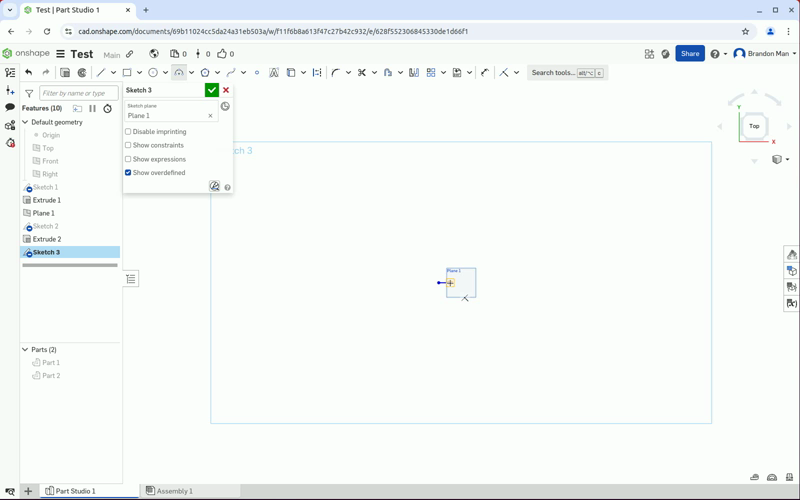
click(450, 282)
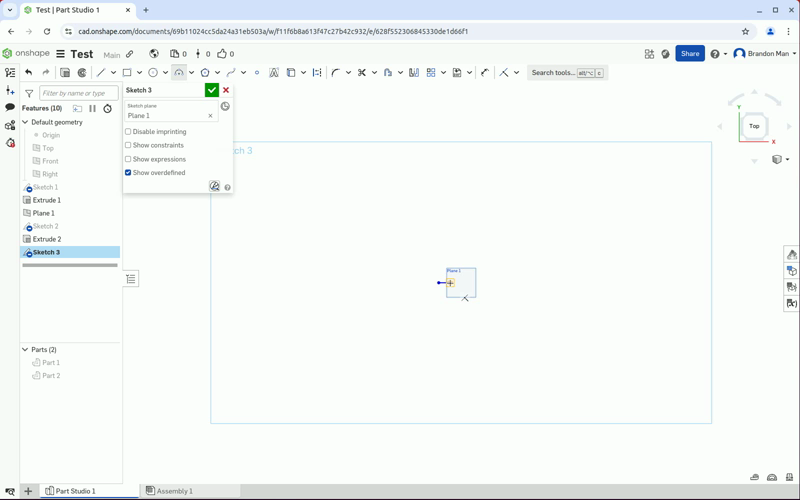
key_down(shift)
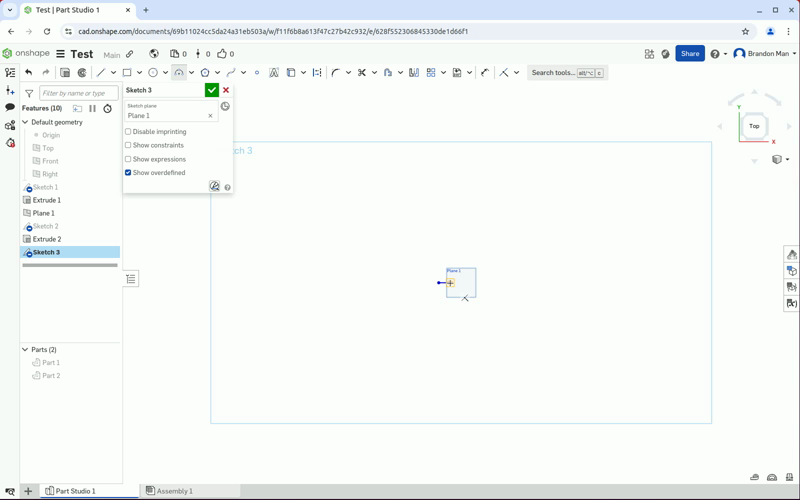
mouse_move(461, 271)
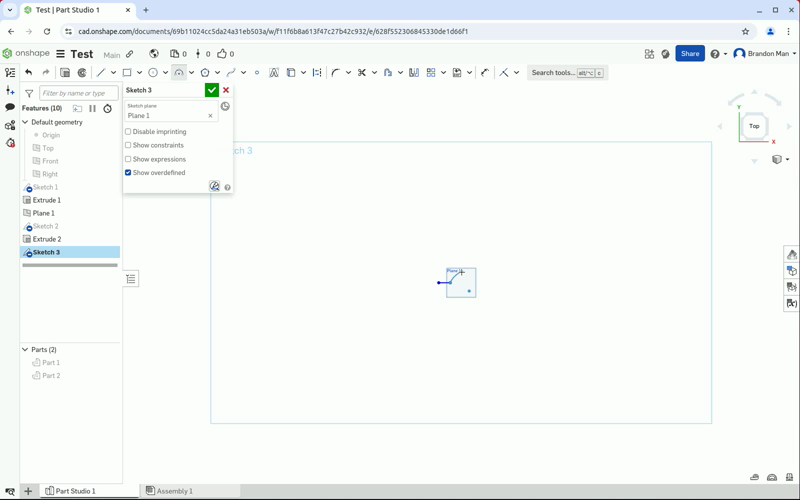
click(461, 271)
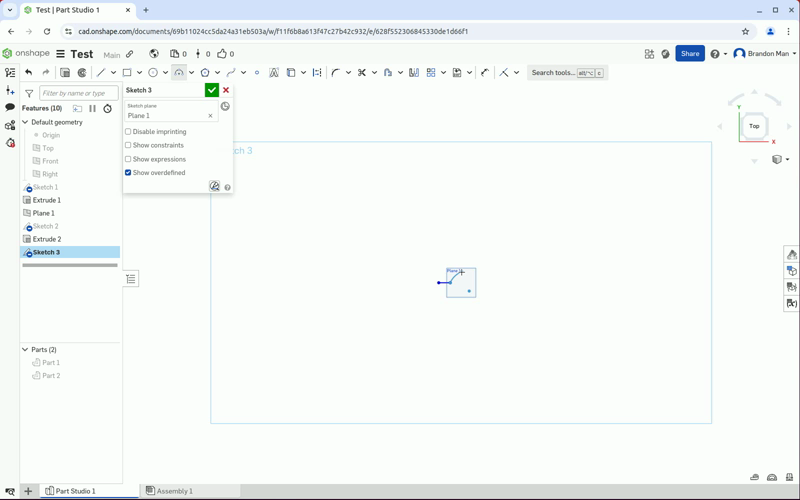
mouse_move(458, 279)
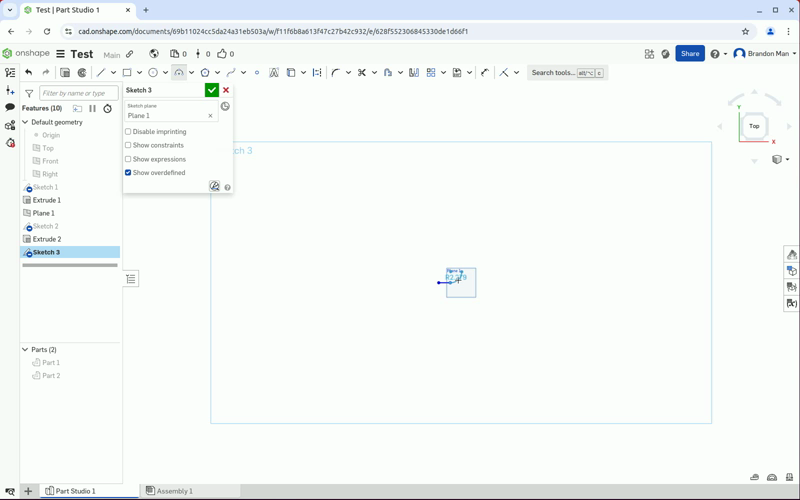
click(458, 279)
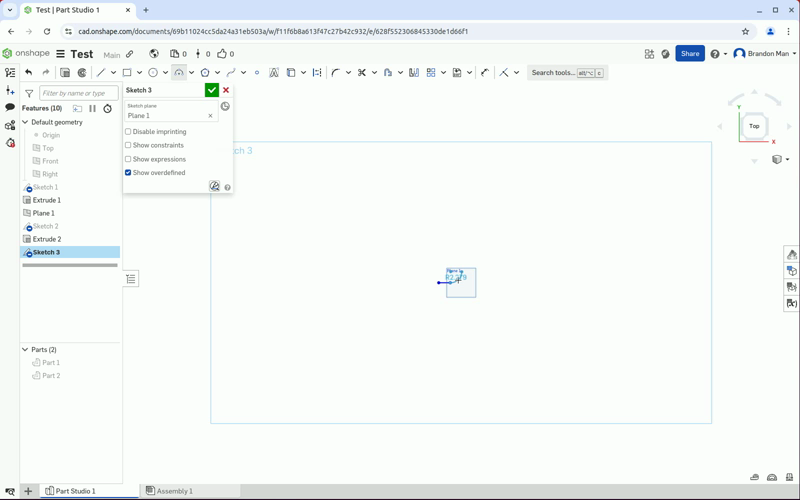
key_up(shift)
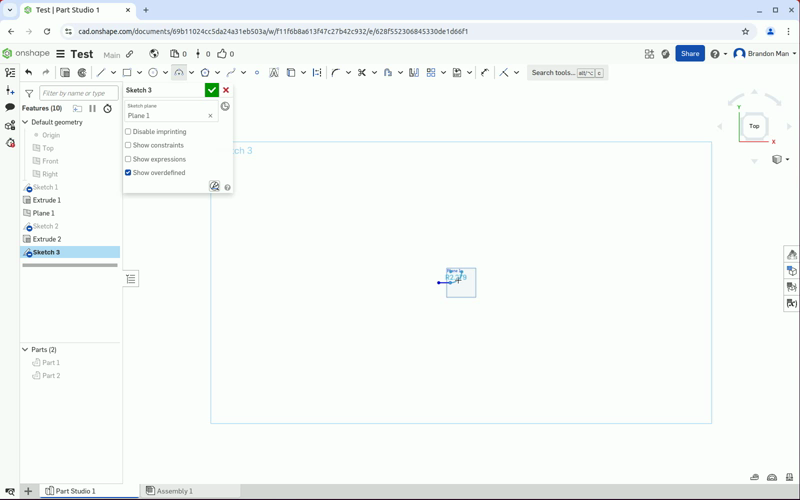
key(esc)
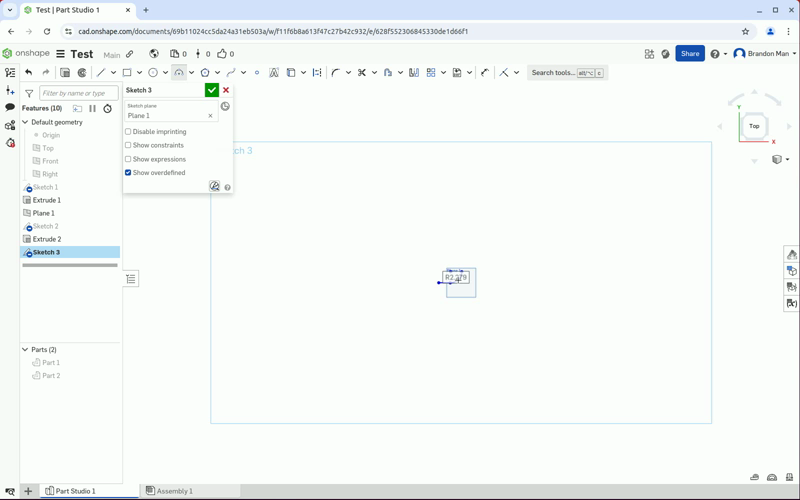
key(l)
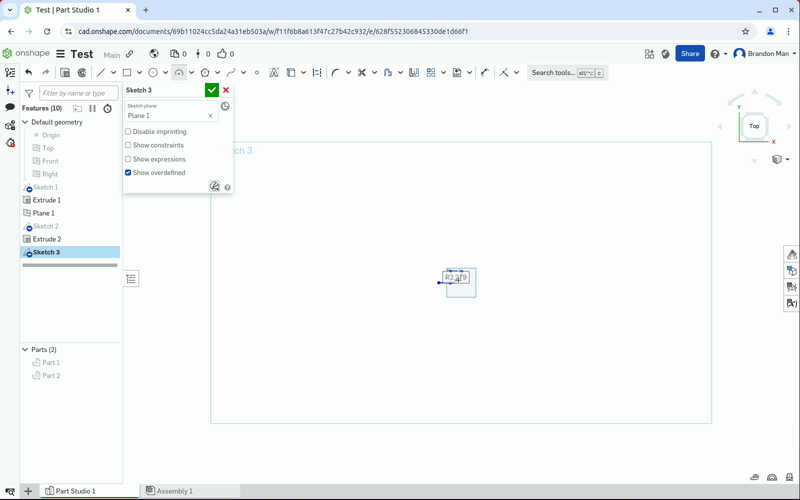
mouse_move(461, 271)
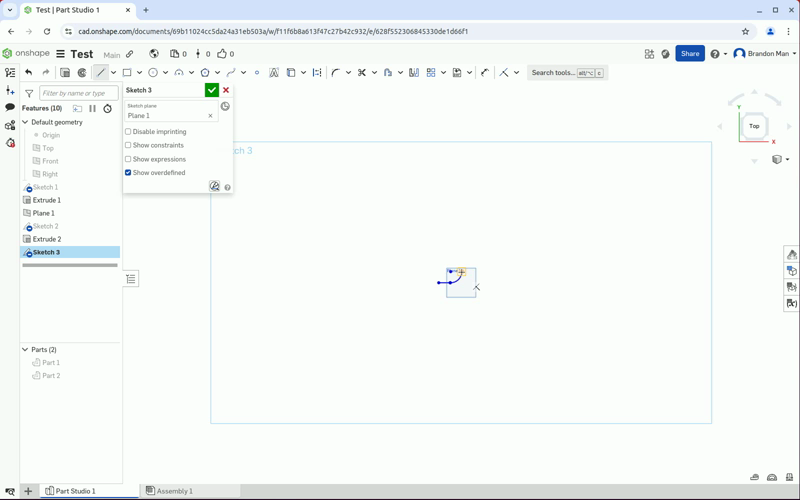
click(461, 271)
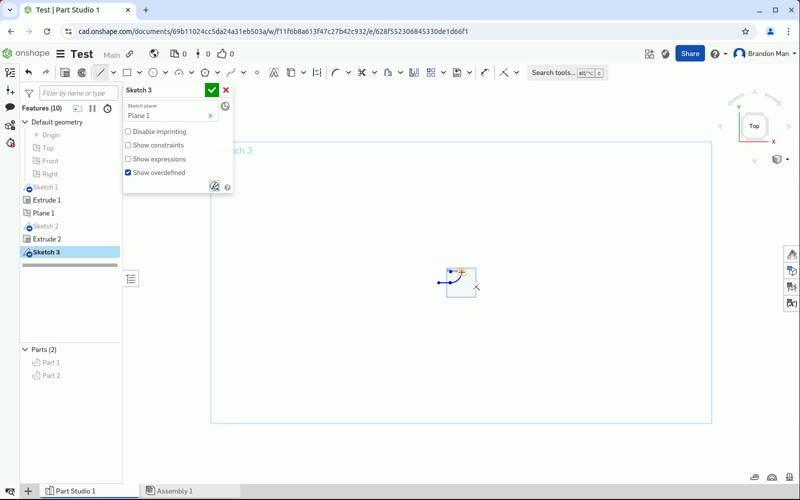
key_down(shift)
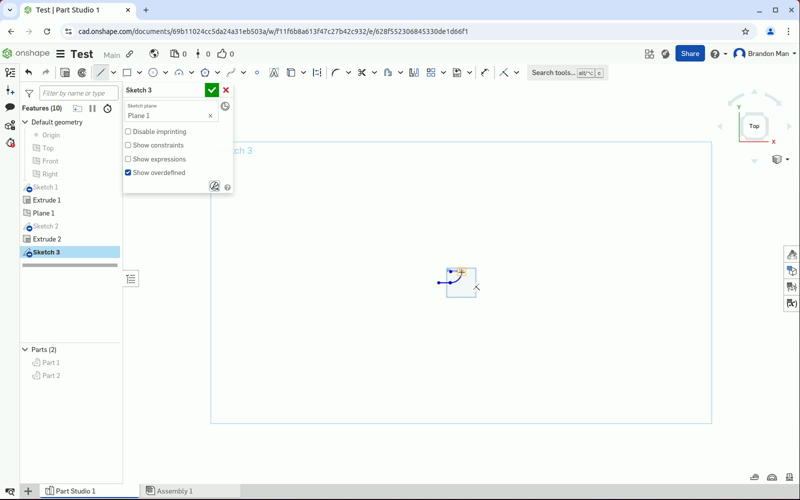
mouse_move(491, 271)
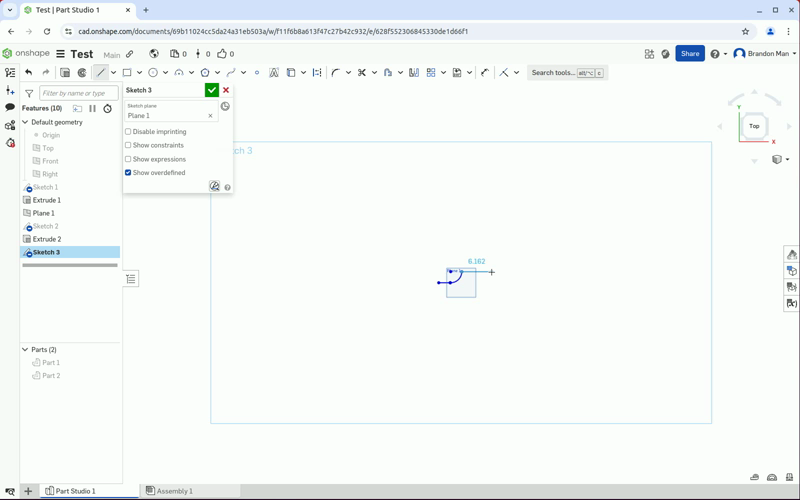
mouse_move(461, 225)
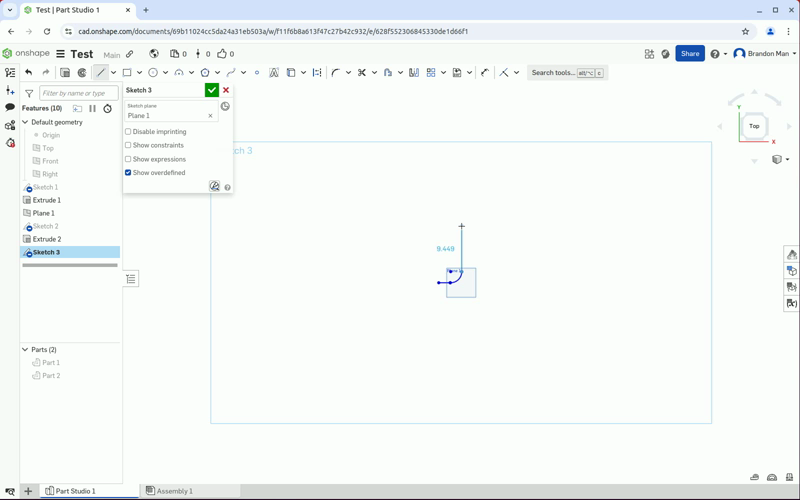
click(461, 225)
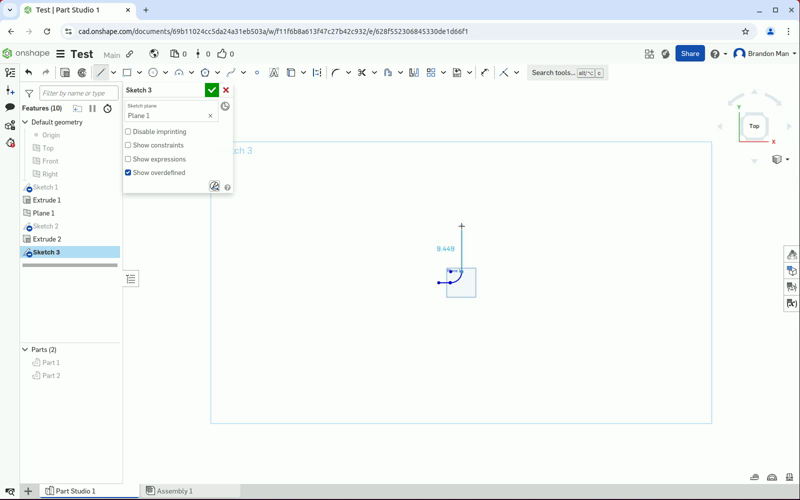
key_up(shift)
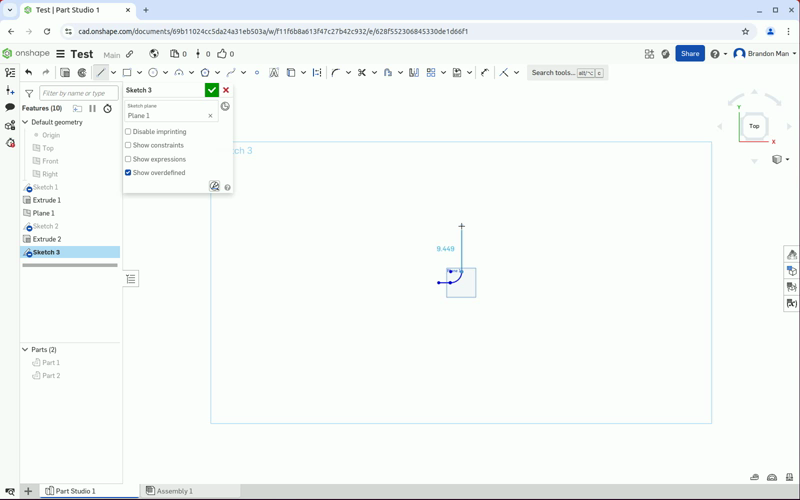
key(esc)
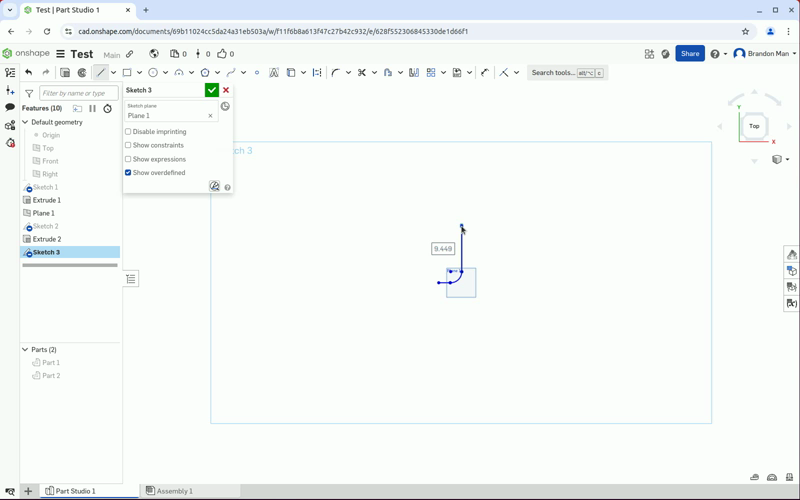
key(a)
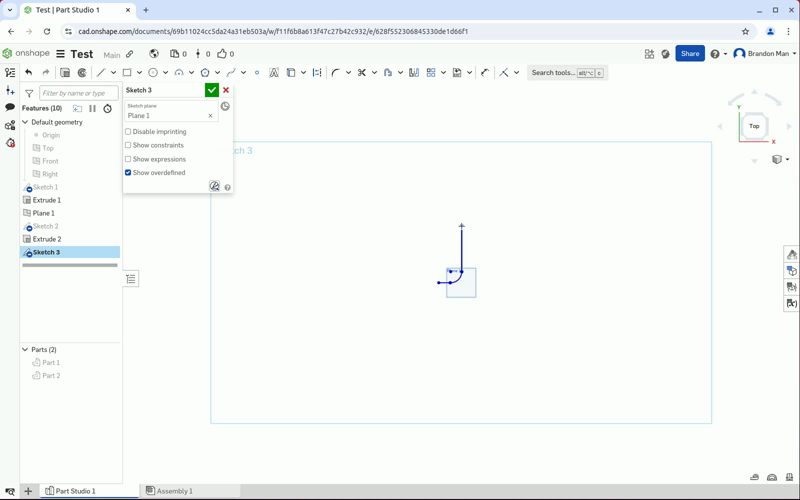
mouse_move(461, 225)
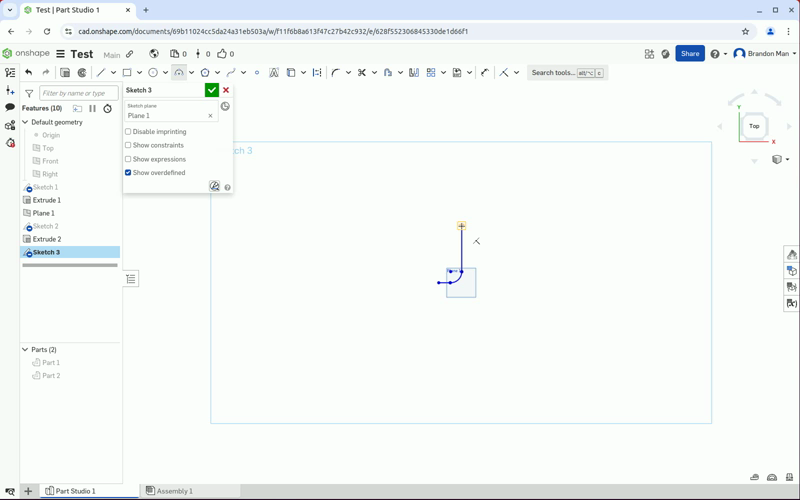
click(461, 225)
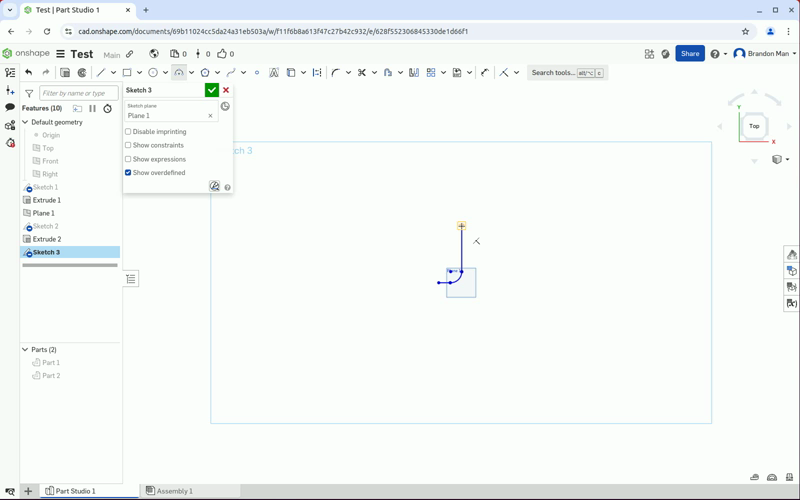
key_down(shift)
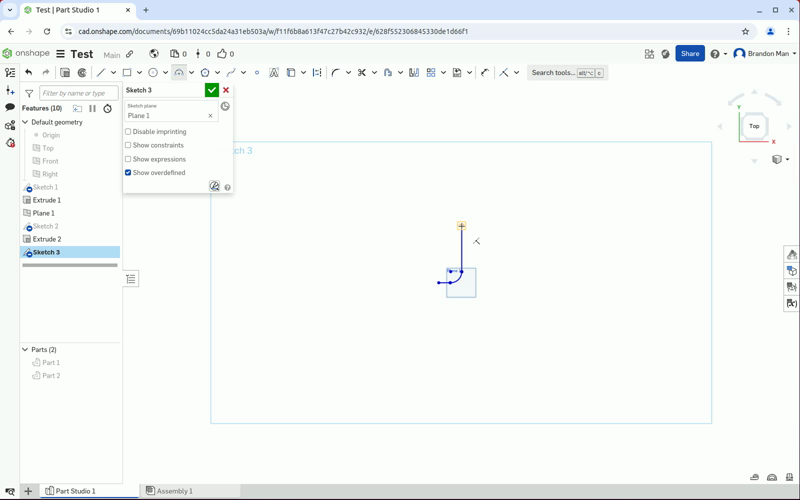
mouse_move(450, 214)
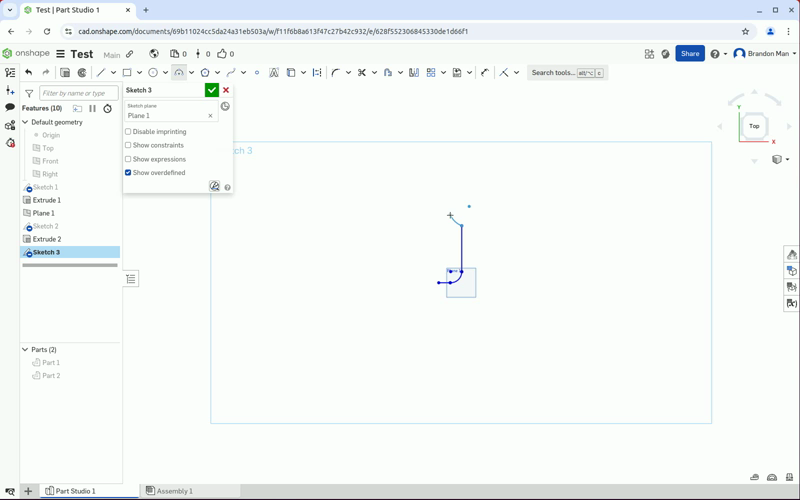
click(450, 214)
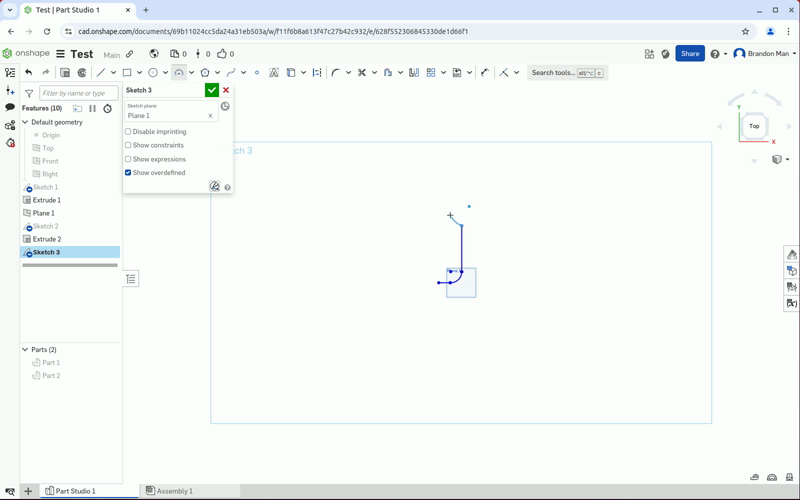
mouse_move(458, 217)
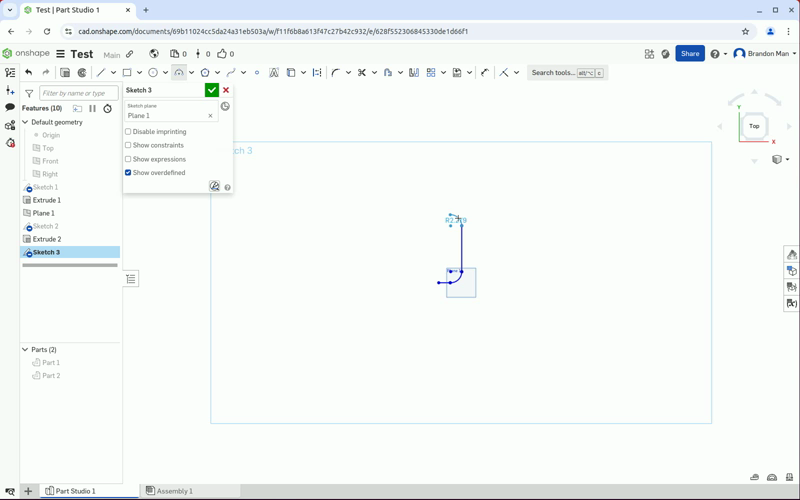
click(458, 217)
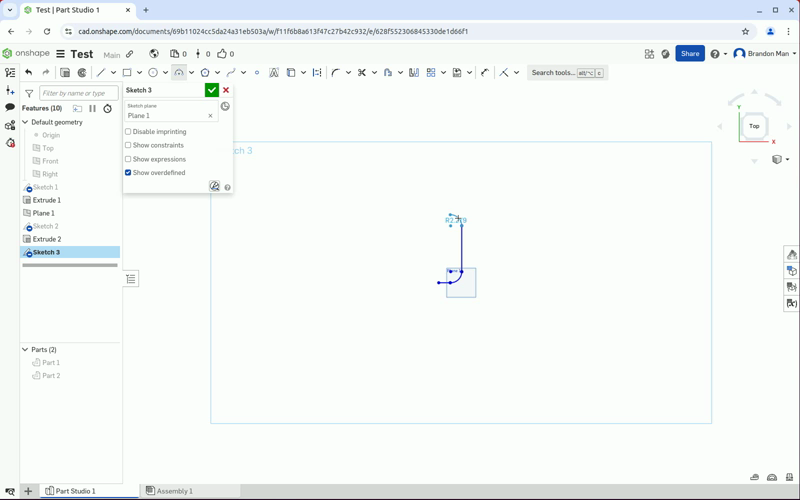
key_up(shift)
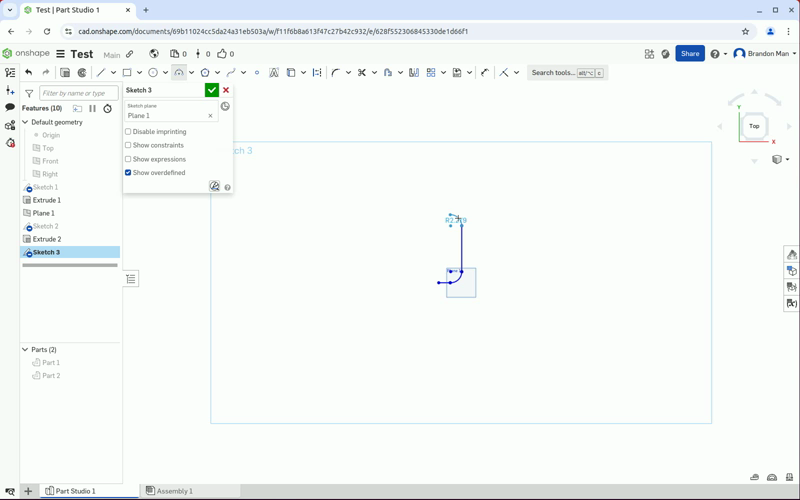
key(esc)
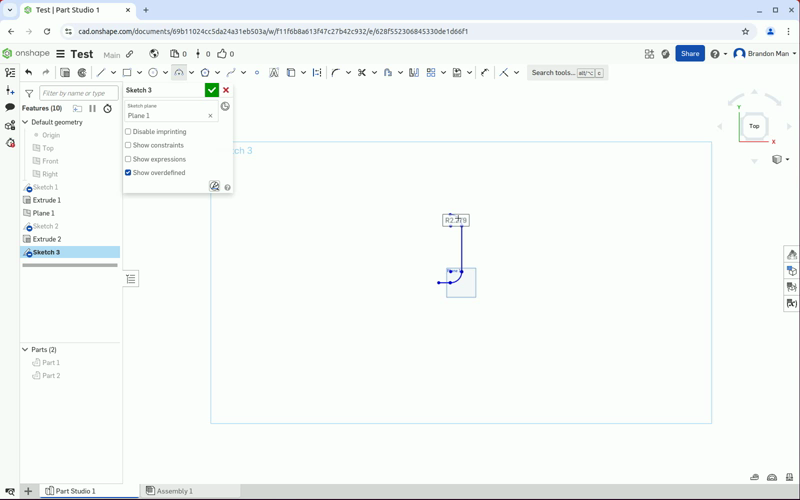
key(l)
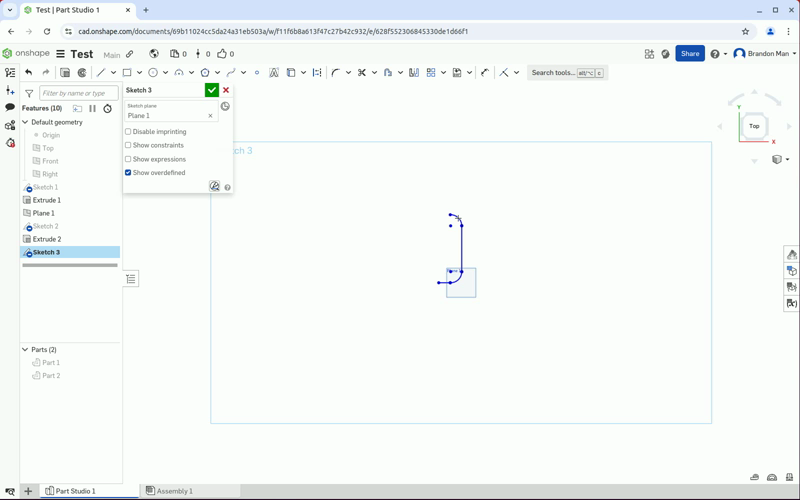
mouse_move(450, 214)
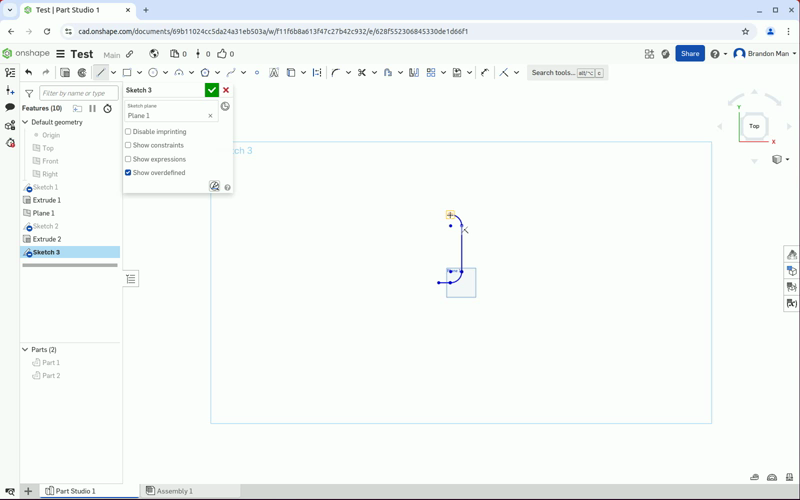
click(450, 214)
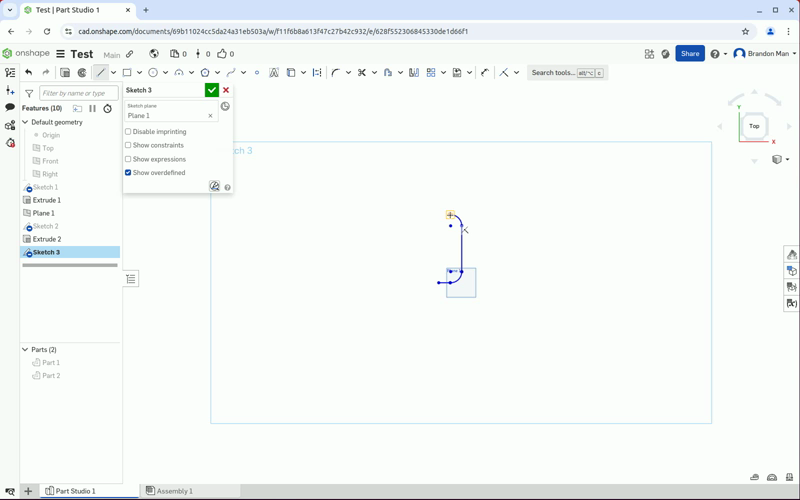
key_down(shift)
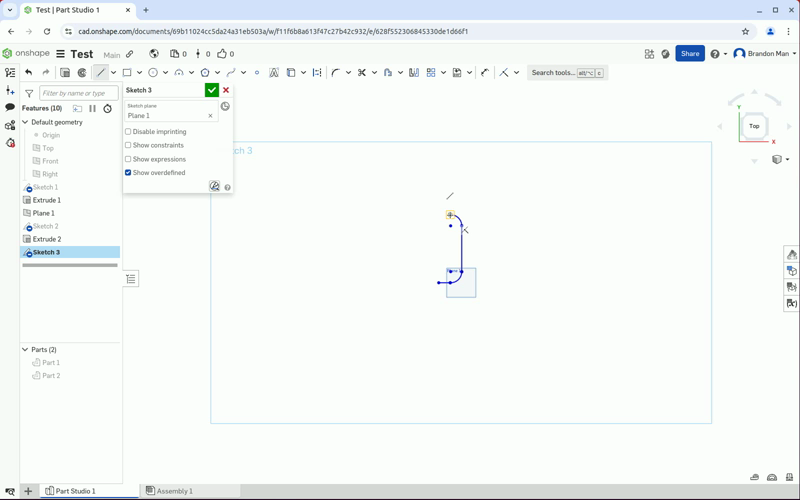
mouse_move(480, 214)
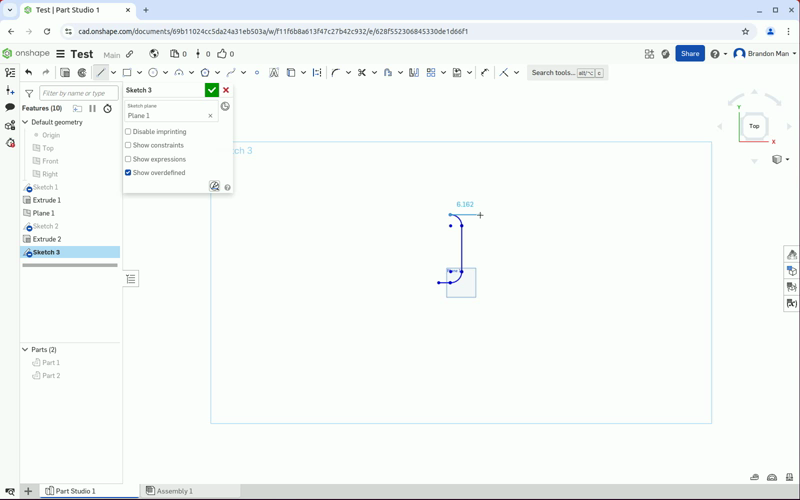
mouse_move(438, 214)
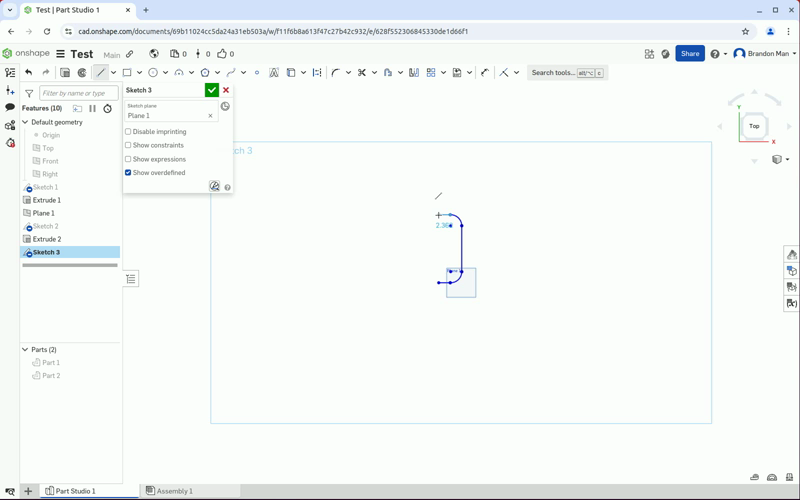
click(438, 214)
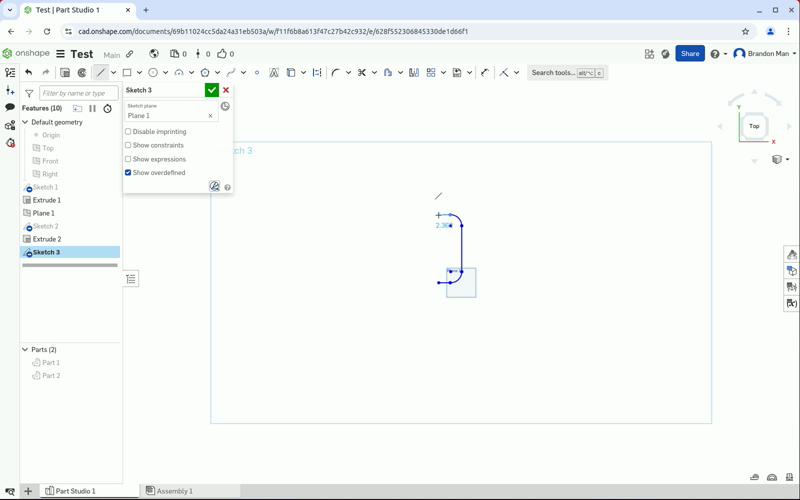
key_up(shift)
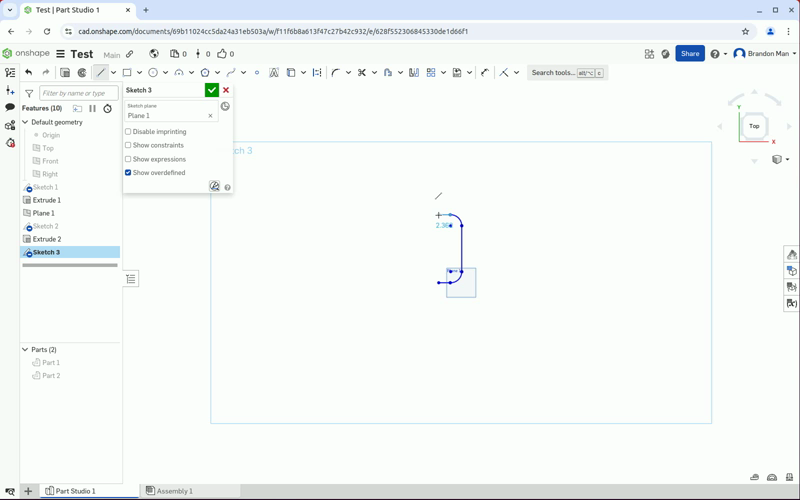
key_down(shift)
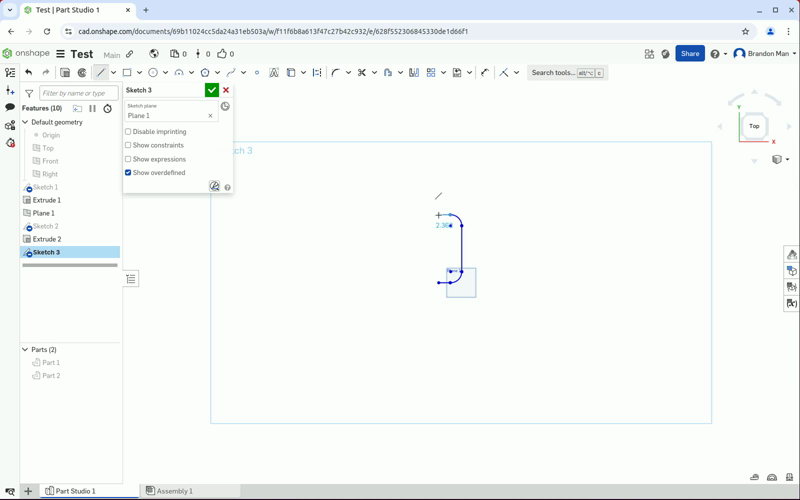
mouse_move(438, 282)
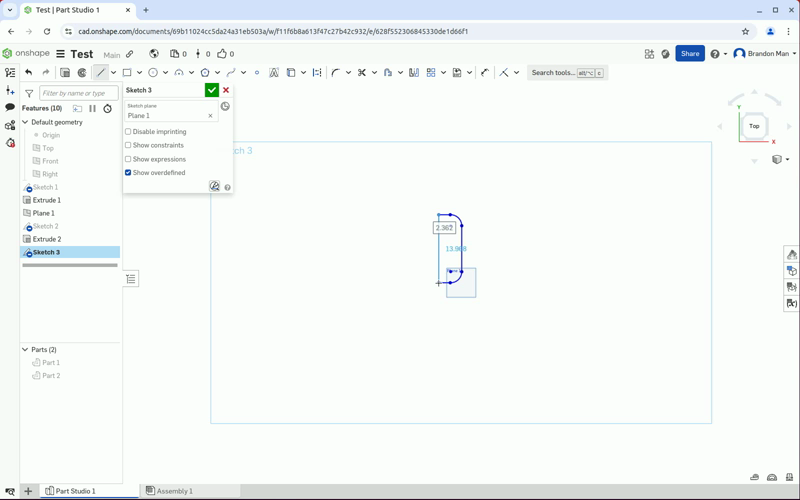
key_up(shift)
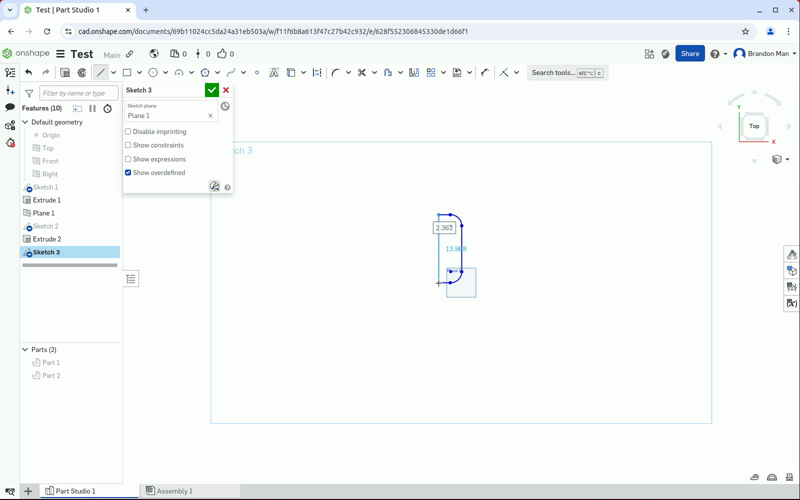
click(438, 282)
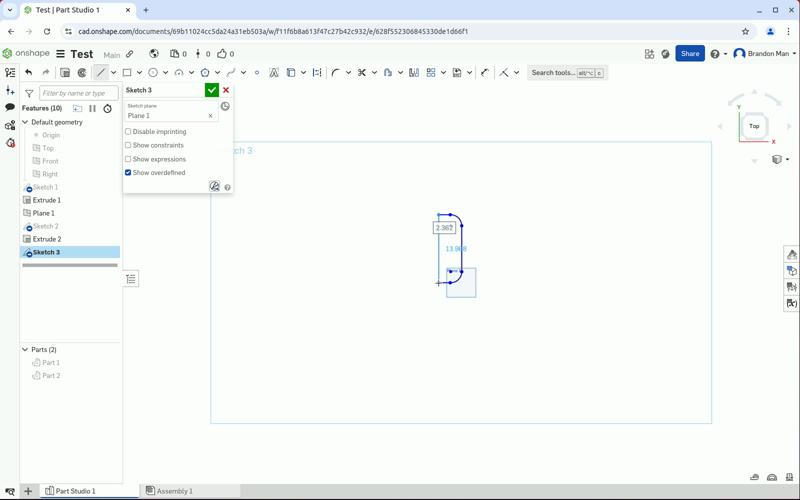
key(esc)
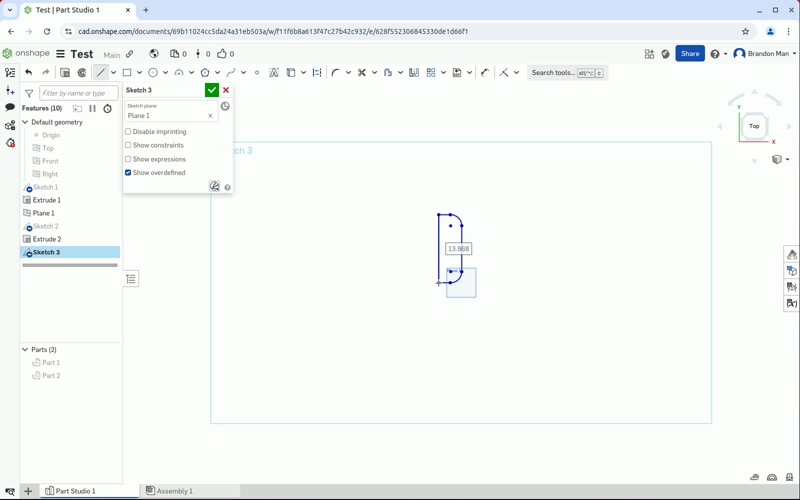
key(l)
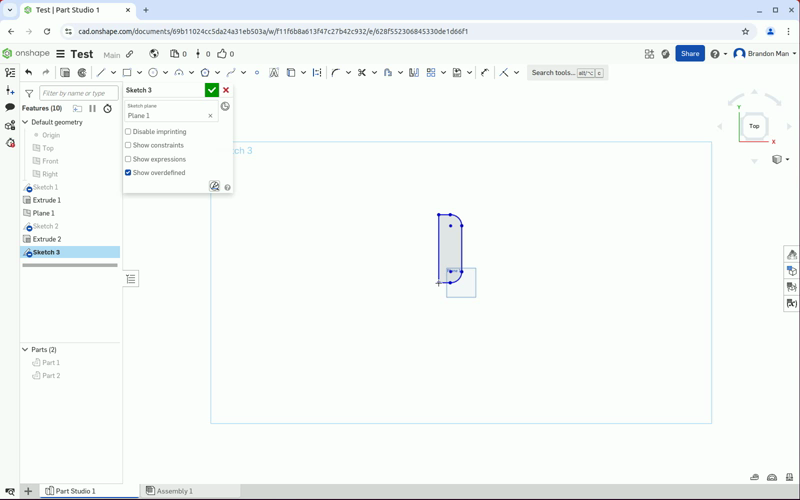
key_down(shift)
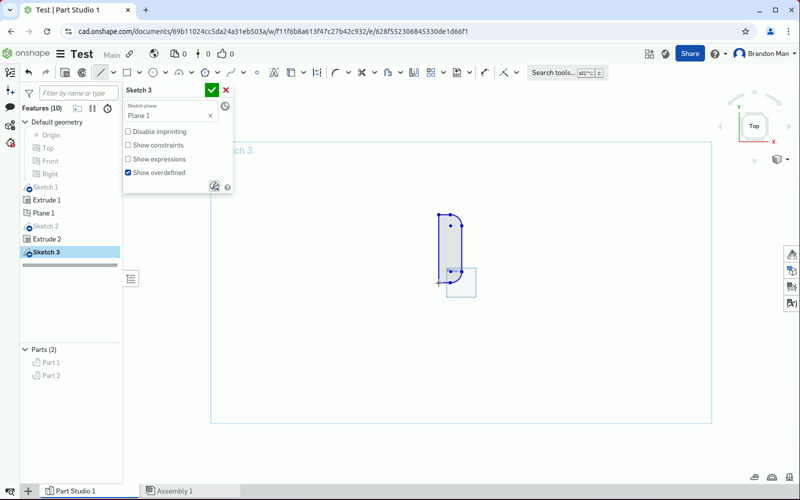
mouse_move(445, 271)
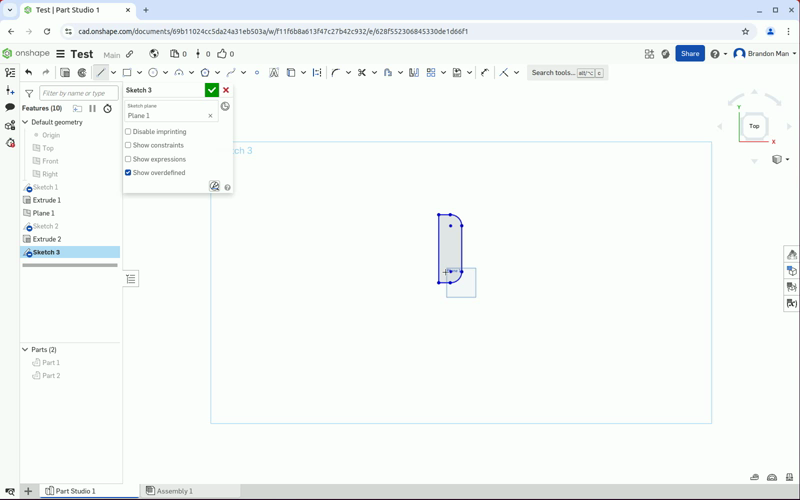
scroll(6)
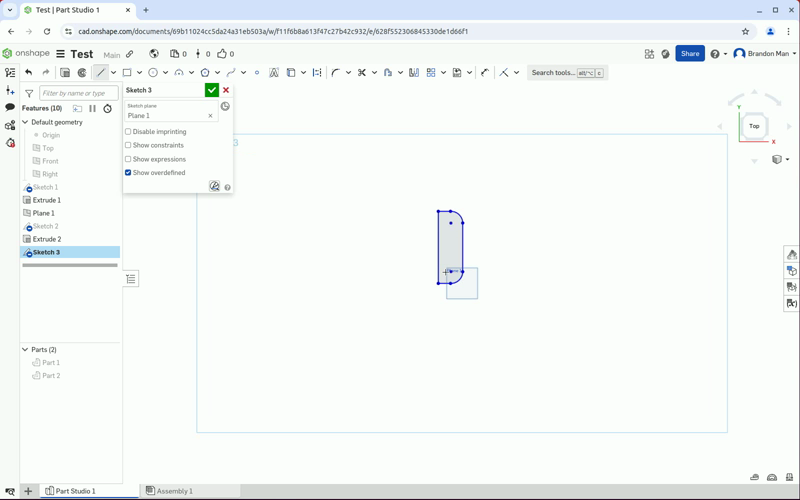
scroll(6)
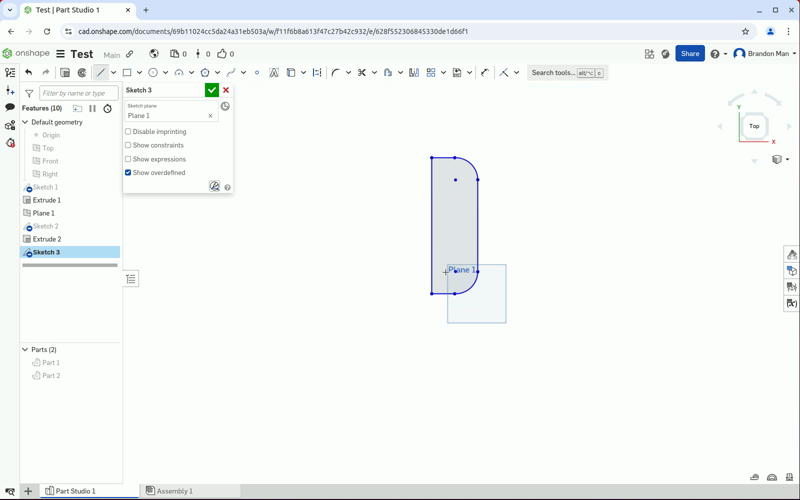
scroll(6)
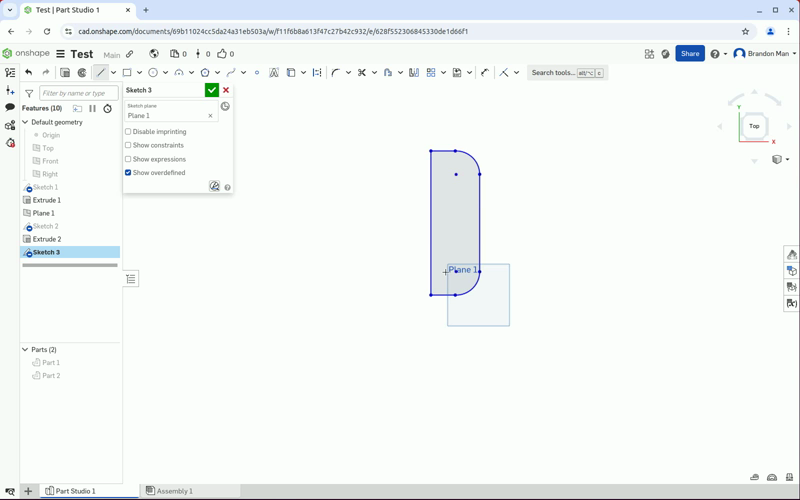
scroll(6)
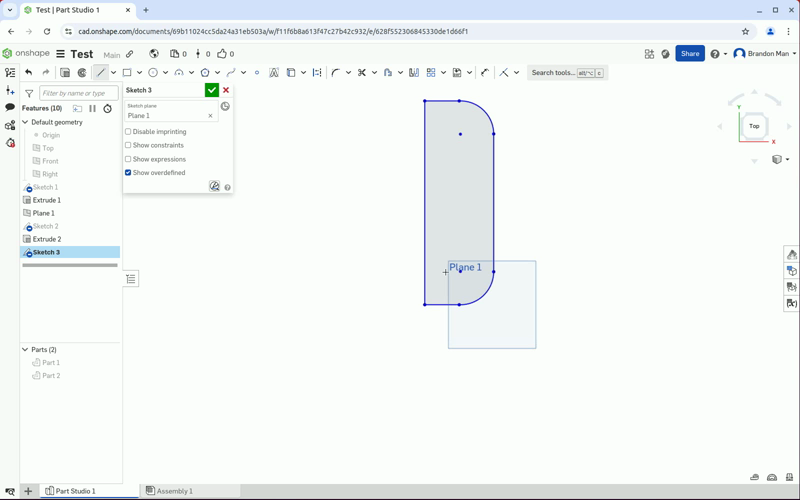
scroll(6)
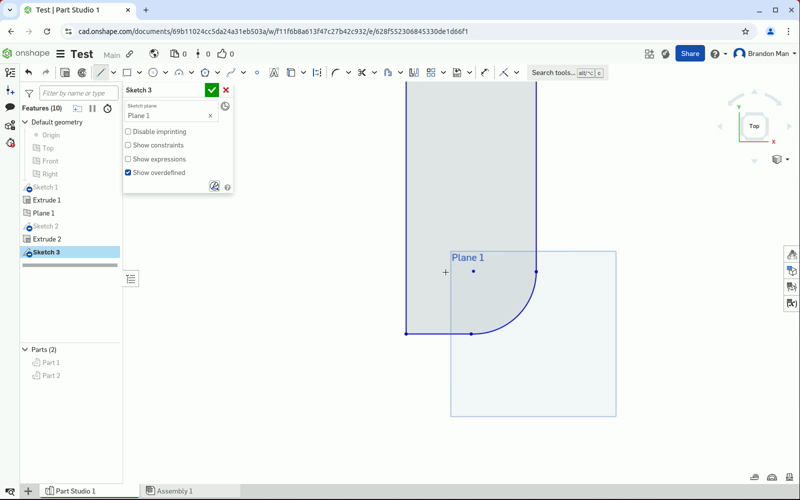
scroll(6)
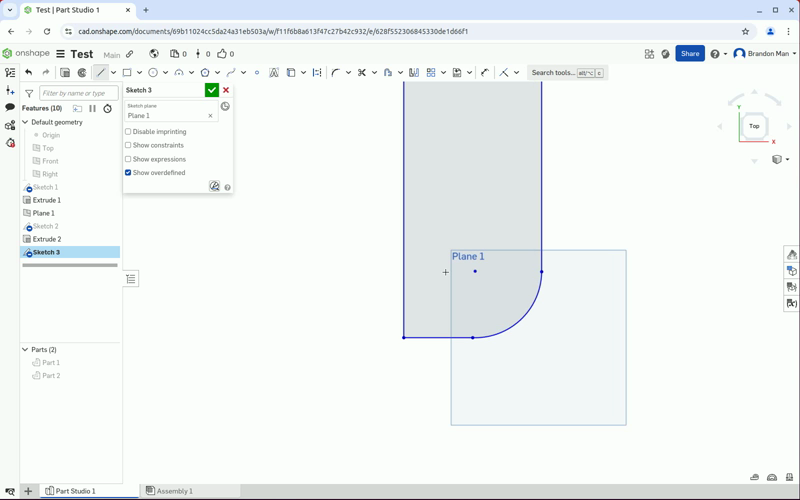
scroll(6)
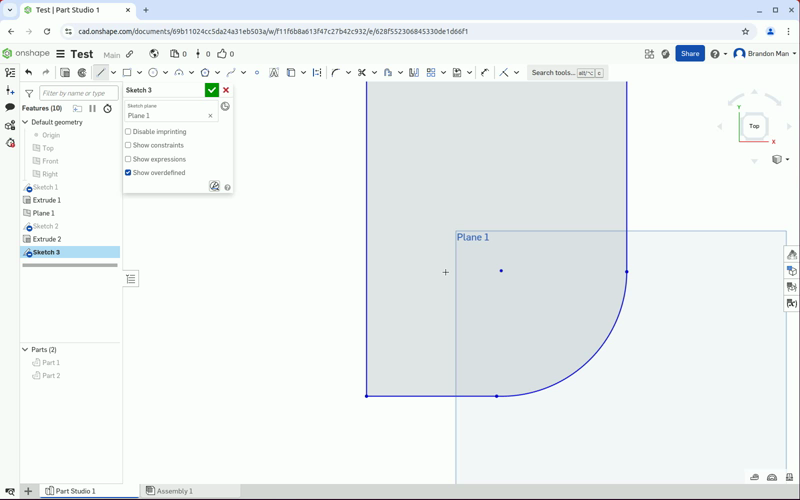
click(445, 271)
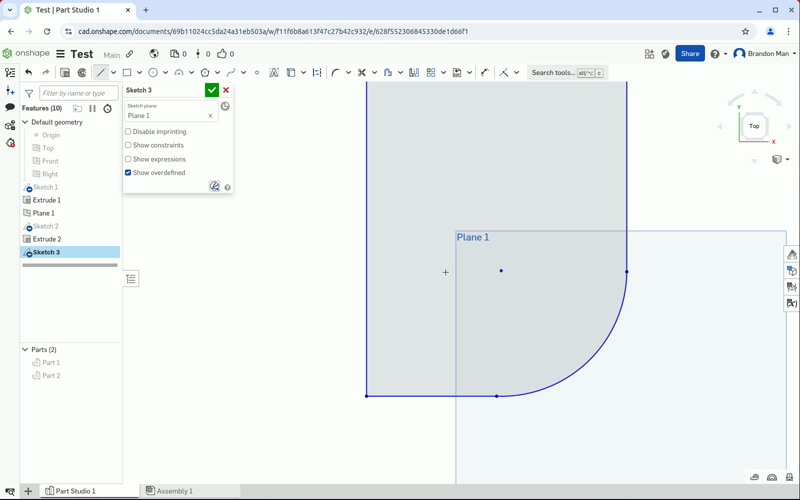
scroll(-6)
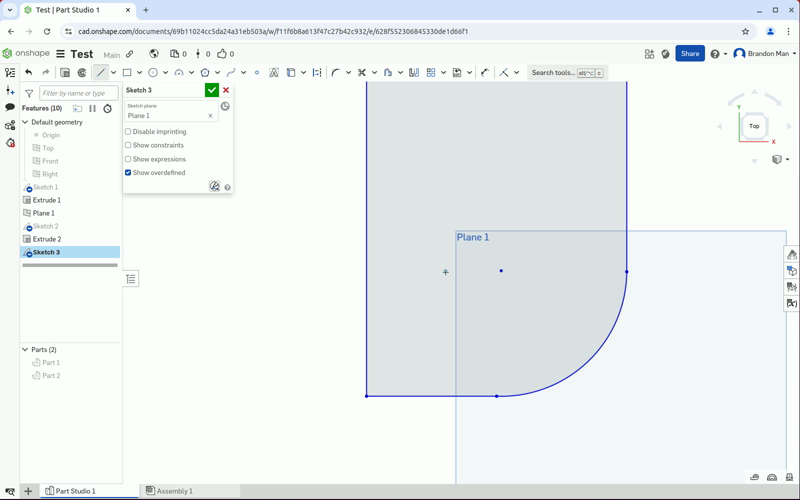
scroll(-6)
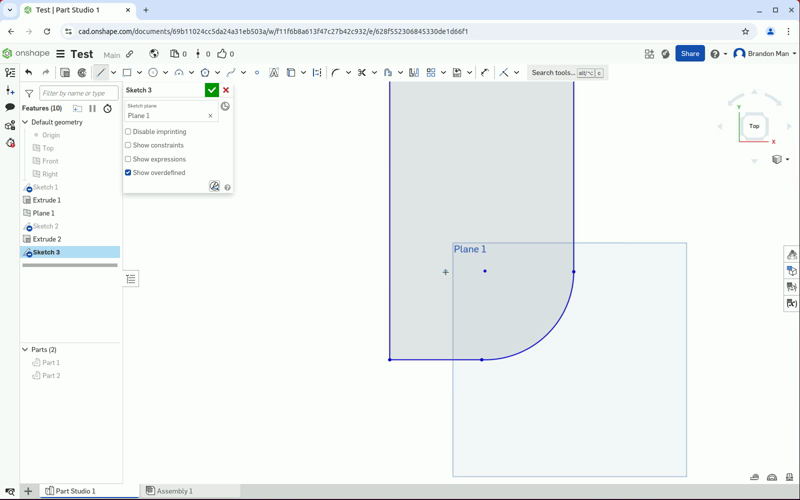
scroll(-6)
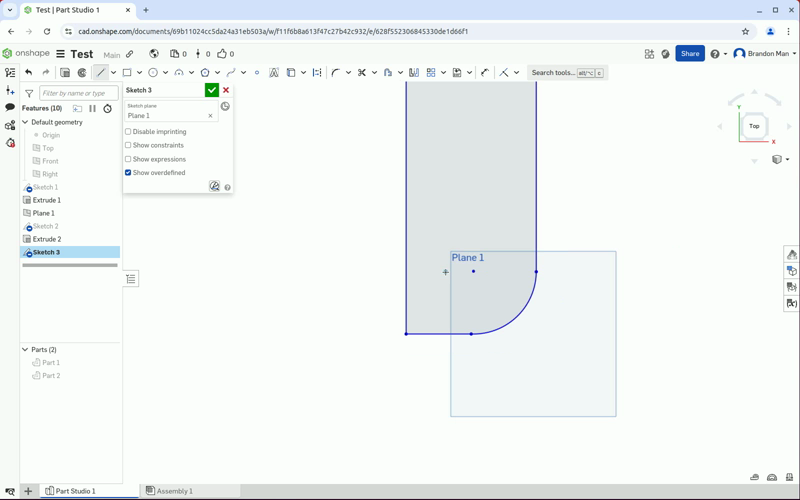
scroll(-6)
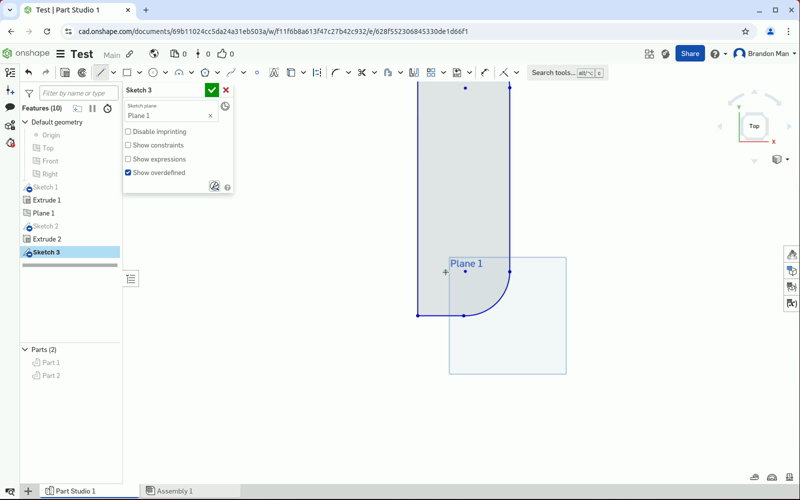
scroll(-6)
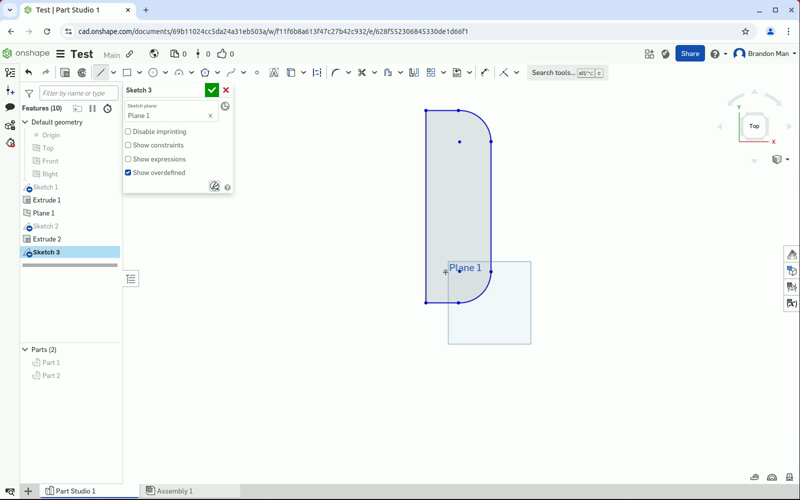
scroll(-6)
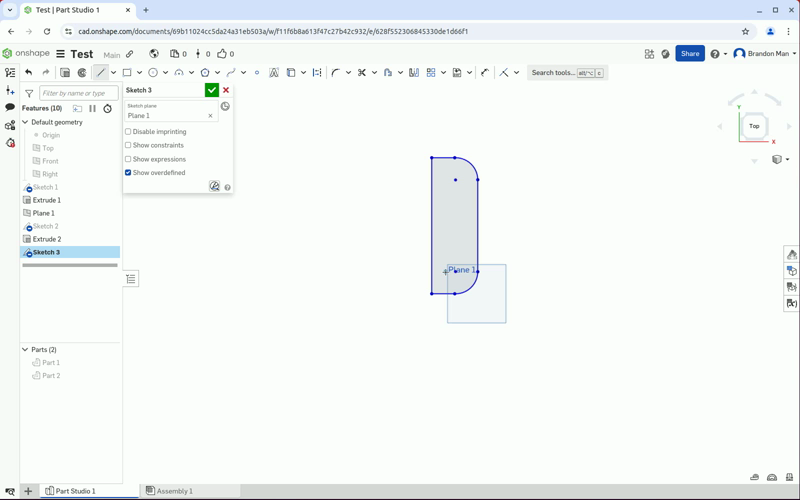
scroll(-6)
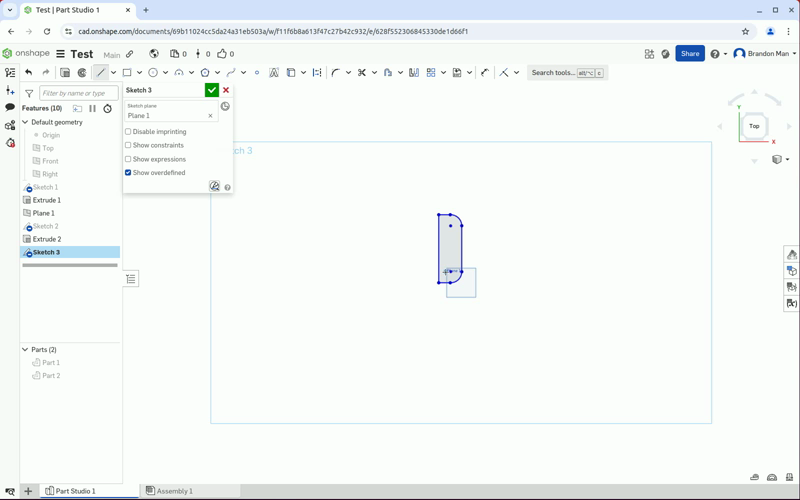
key_up(shift)
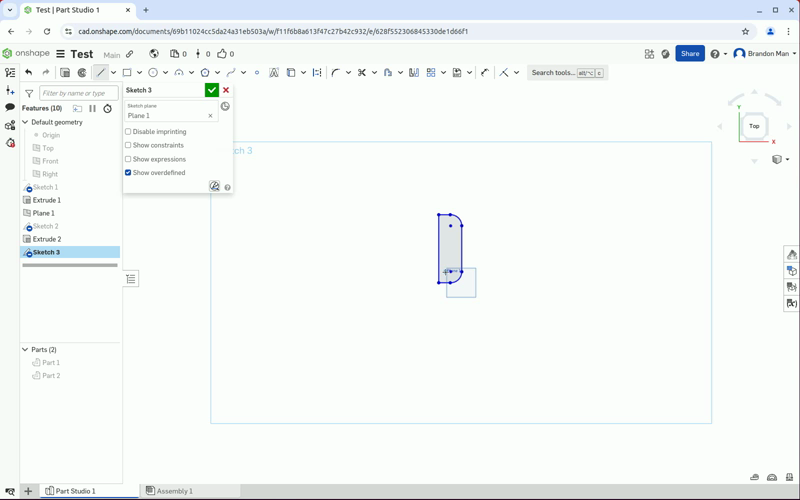
key_down(shift)
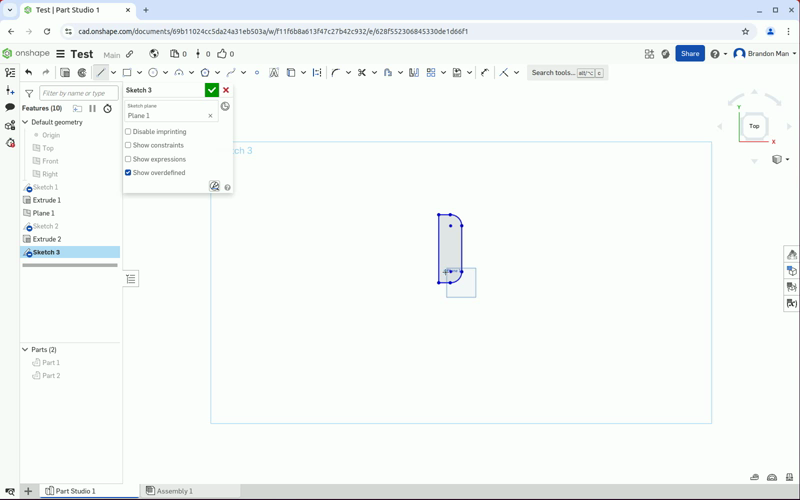
mouse_move(475, 271)
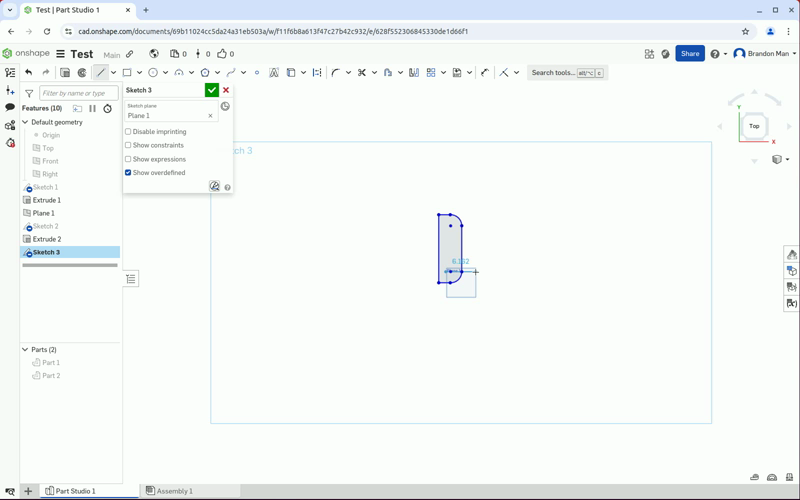
mouse_move(458, 271)
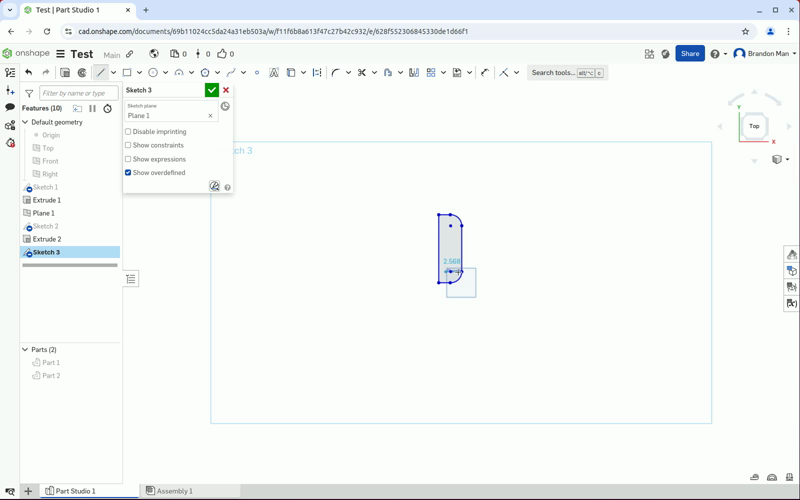
scroll(6)
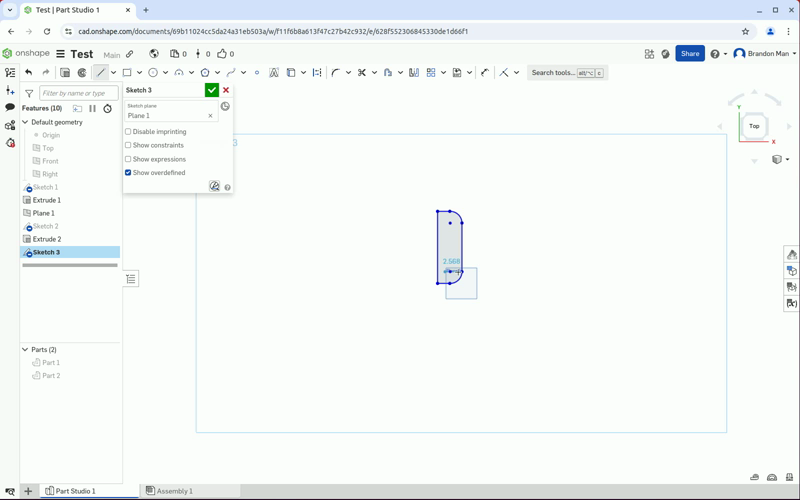
scroll(6)
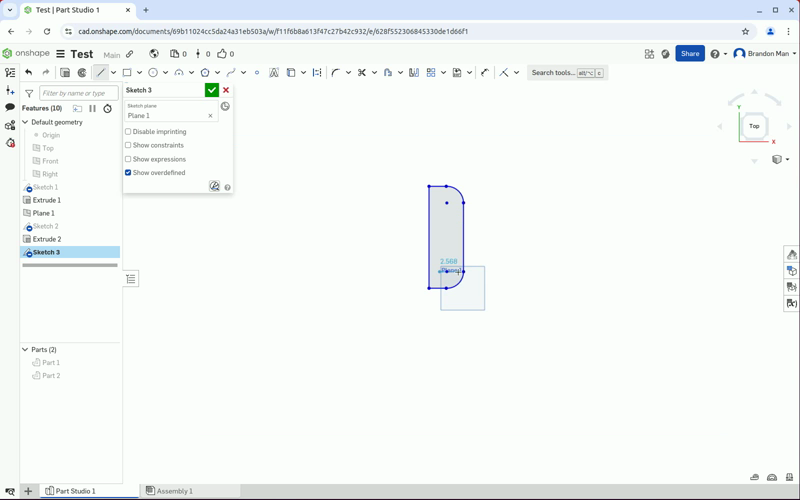
scroll(6)
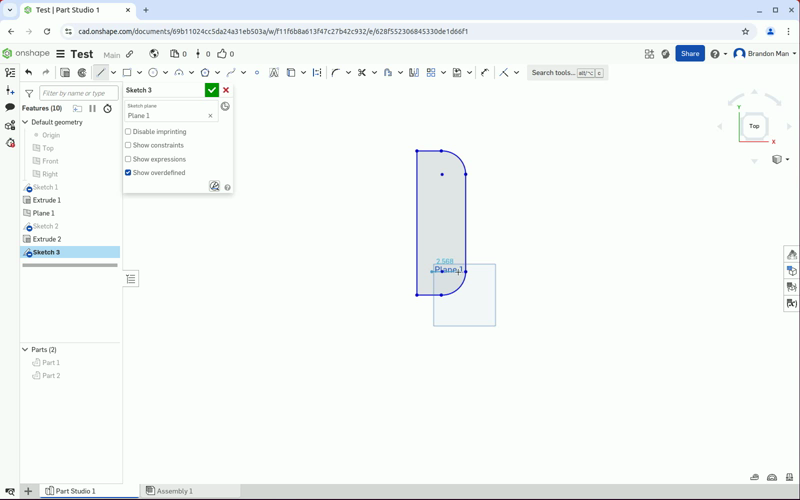
scroll(6)
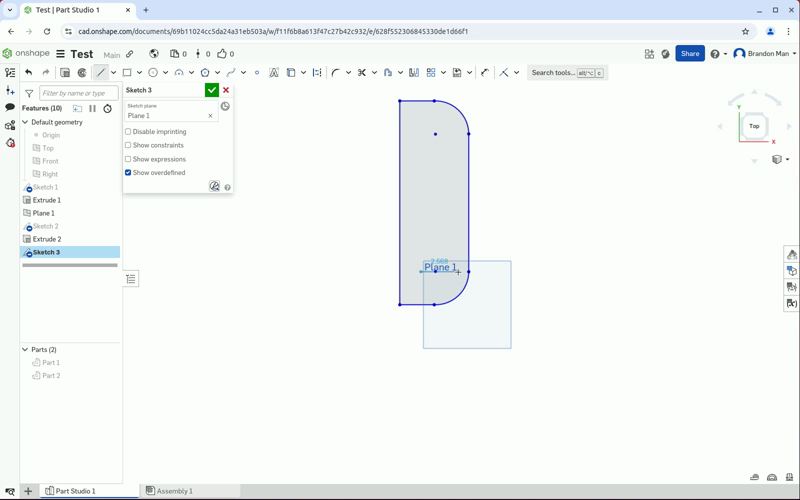
scroll(6)
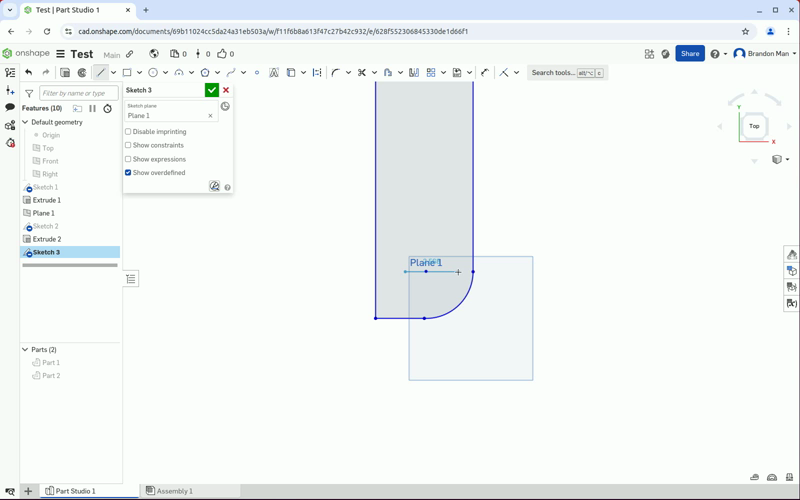
scroll(6)
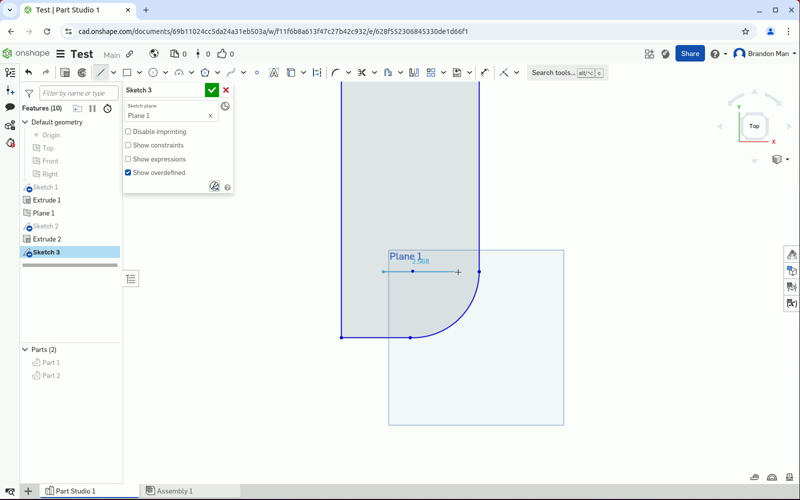
scroll(6)
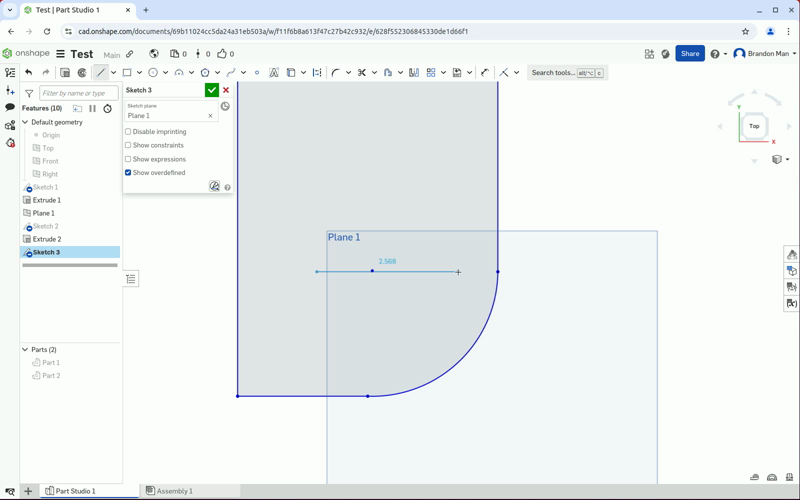
click(458, 271)
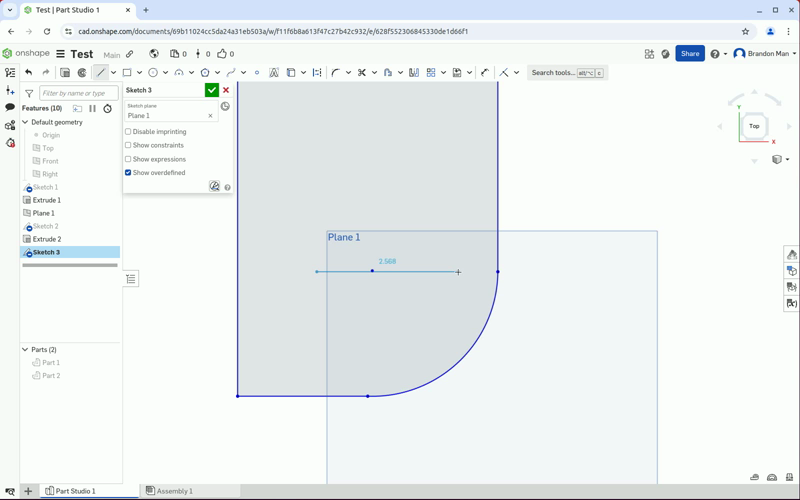
scroll(-6)
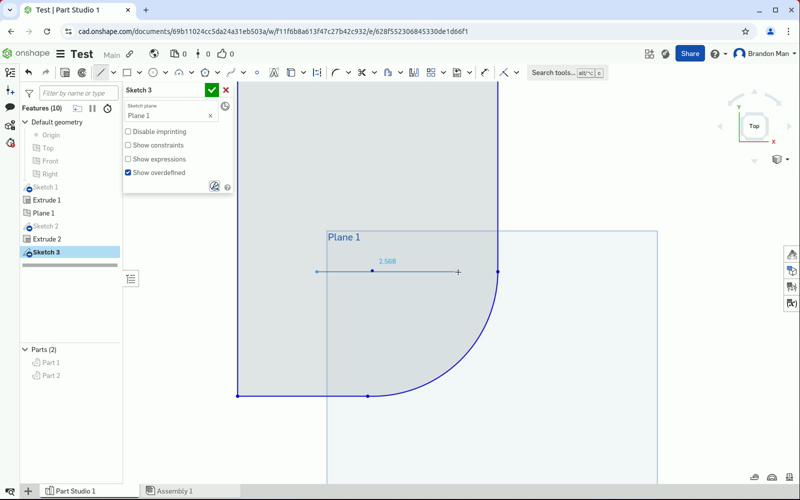
scroll(-6)
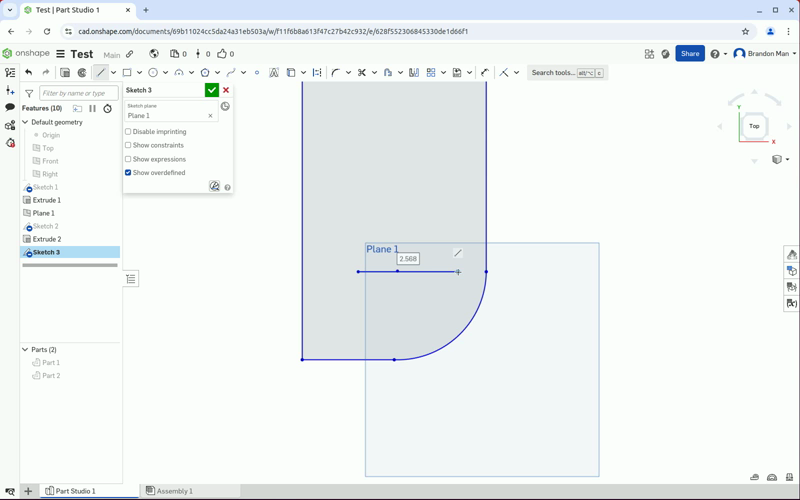
scroll(-6)
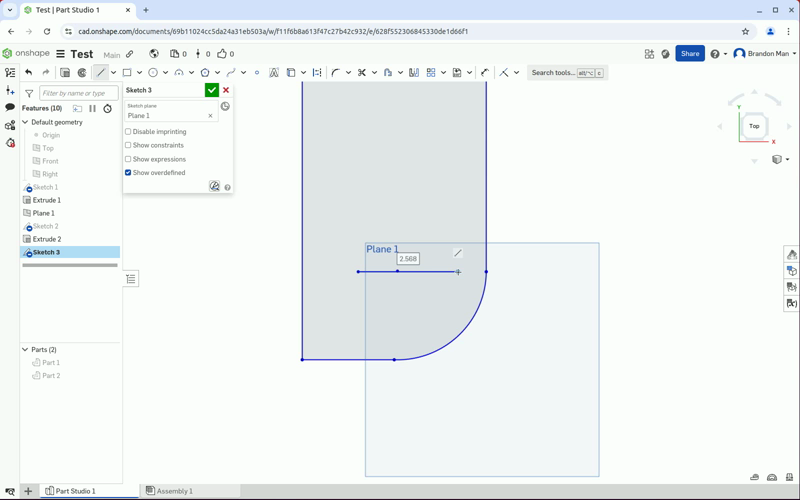
scroll(-6)
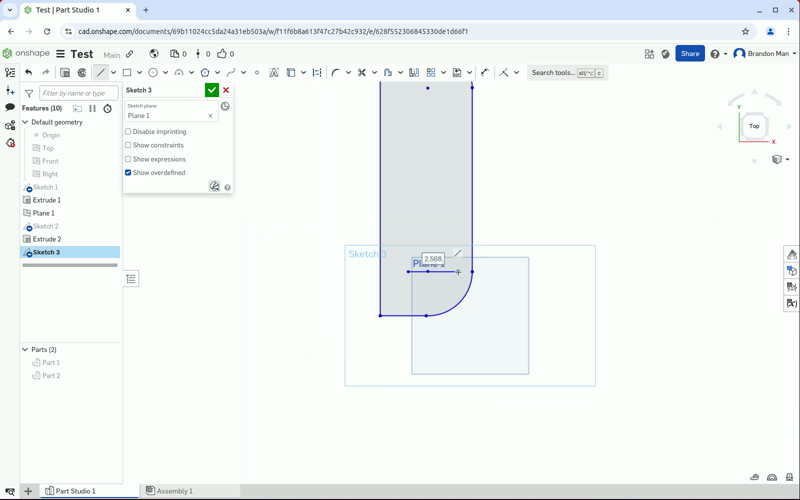
scroll(-6)
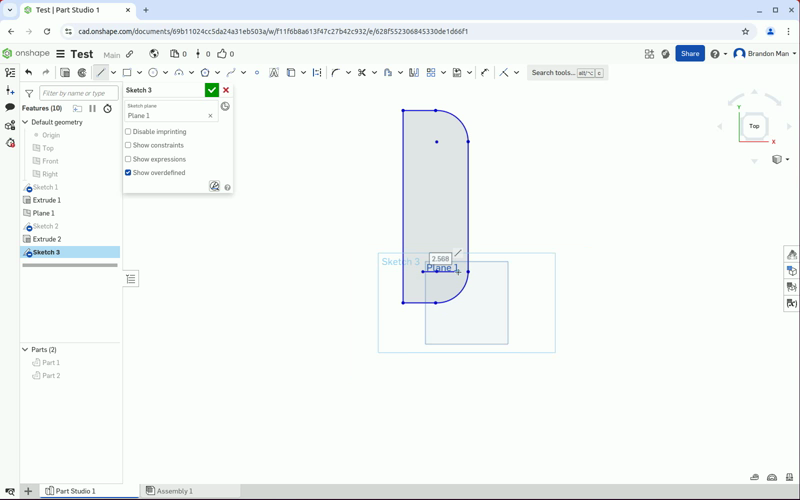
scroll(-6)
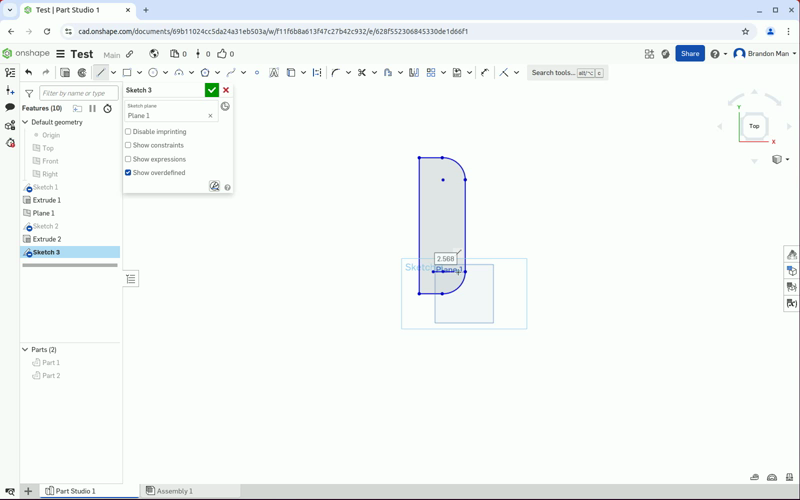
scroll(-6)
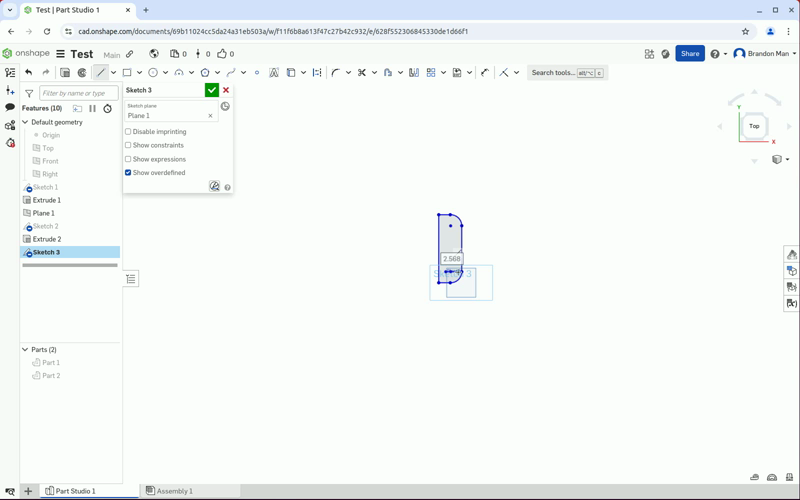
key_up(shift)
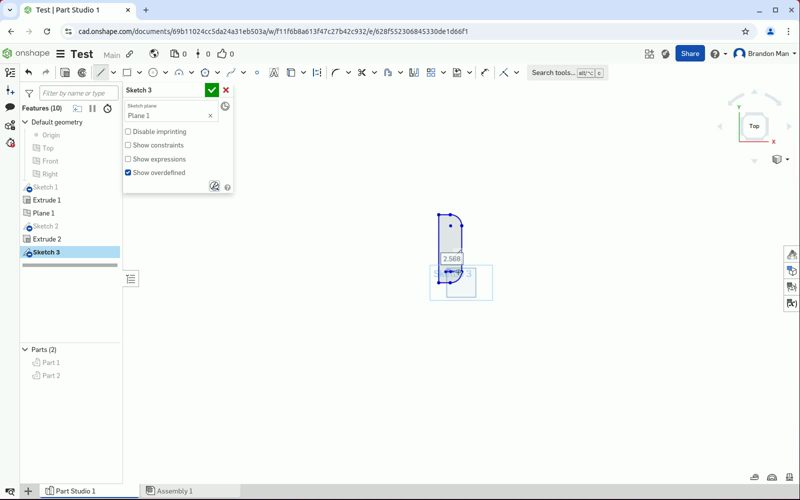
key_down(shift)
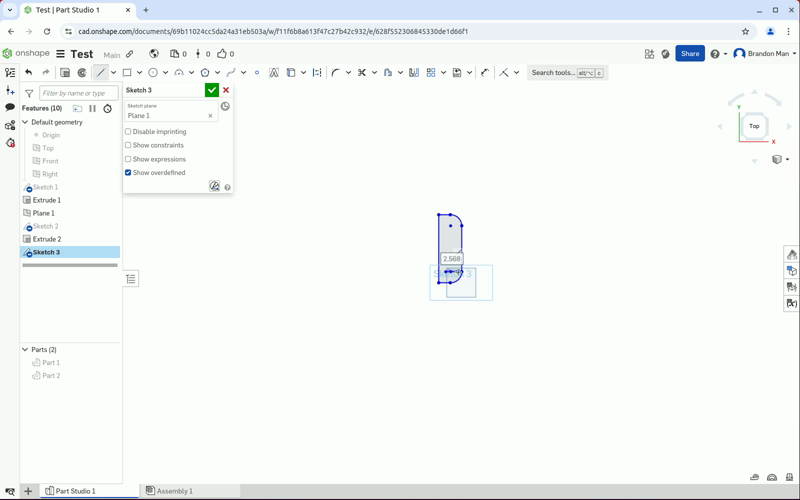
mouse_move(488, 271)
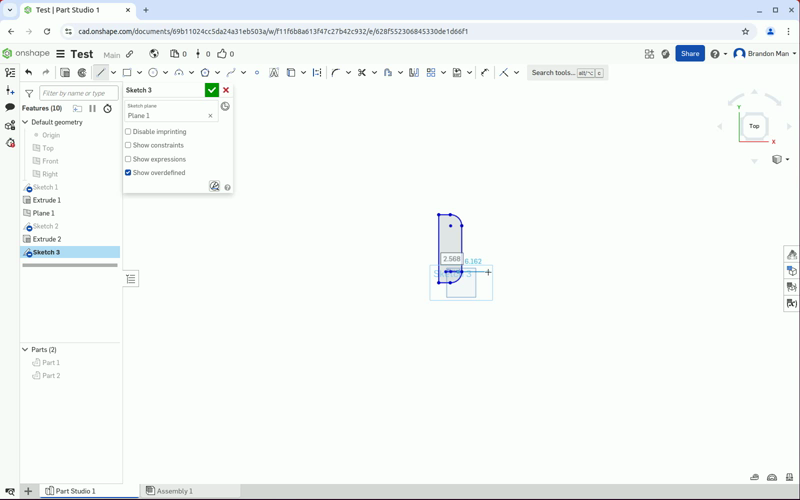
mouse_move(458, 225)
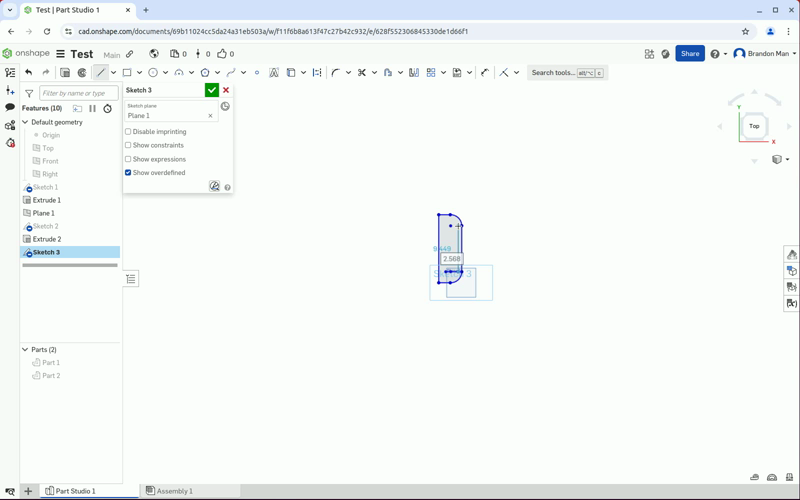
scroll(6)
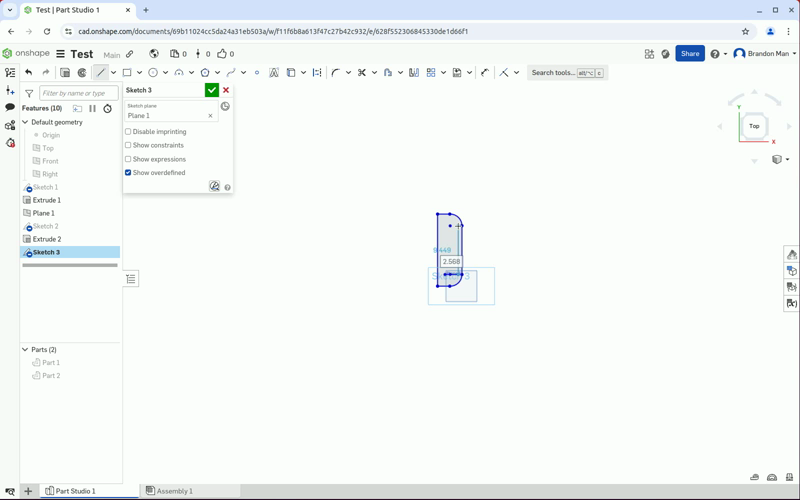
scroll(6)
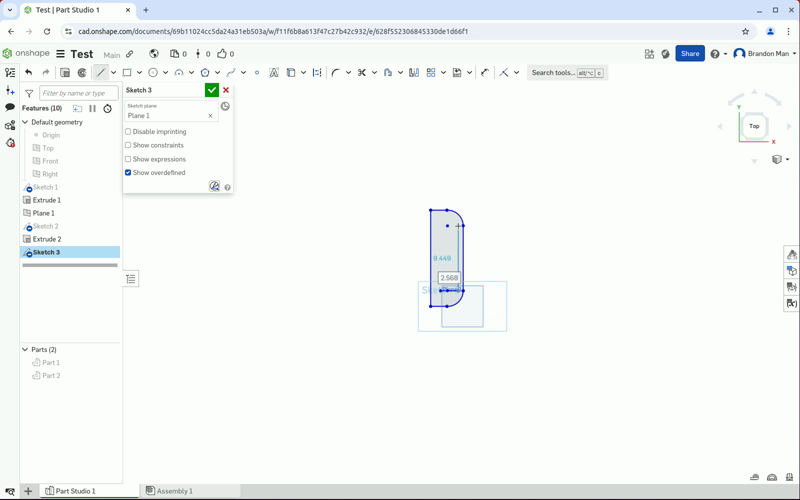
scroll(6)
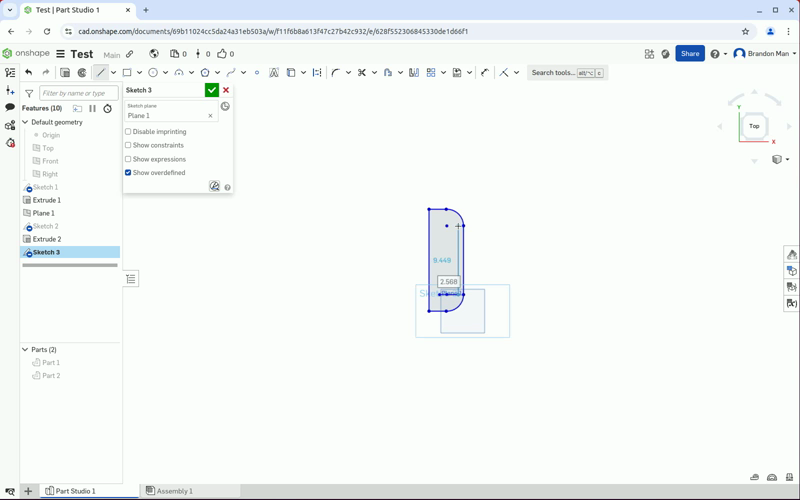
scroll(6)
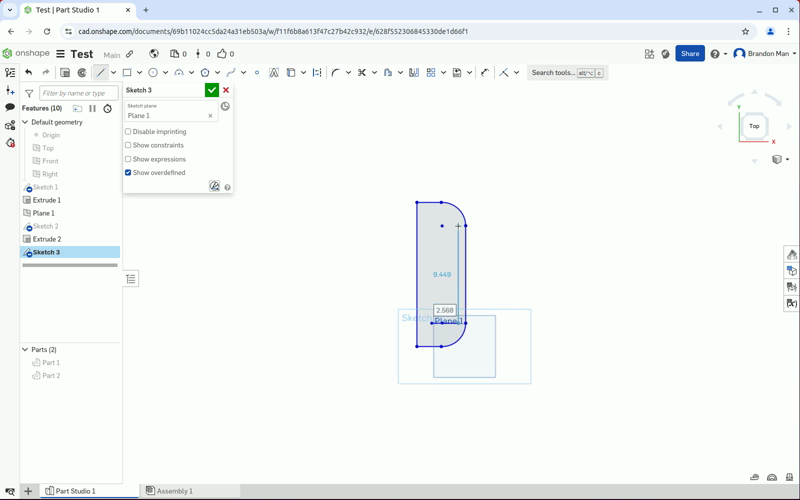
scroll(6)
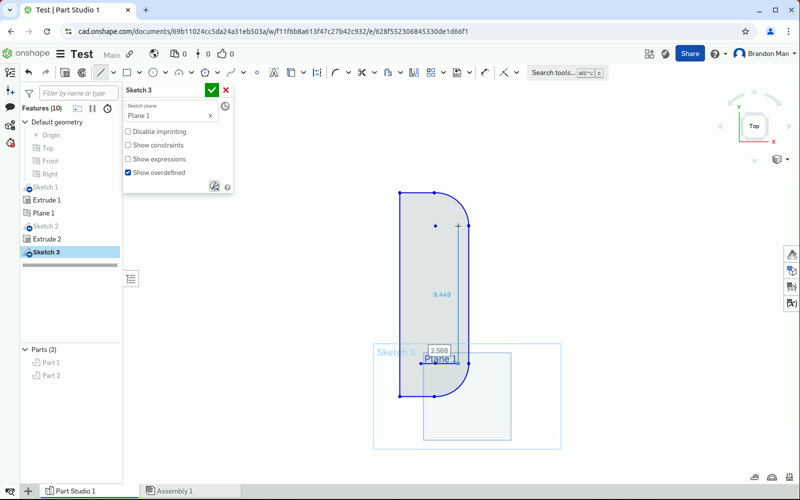
scroll(6)
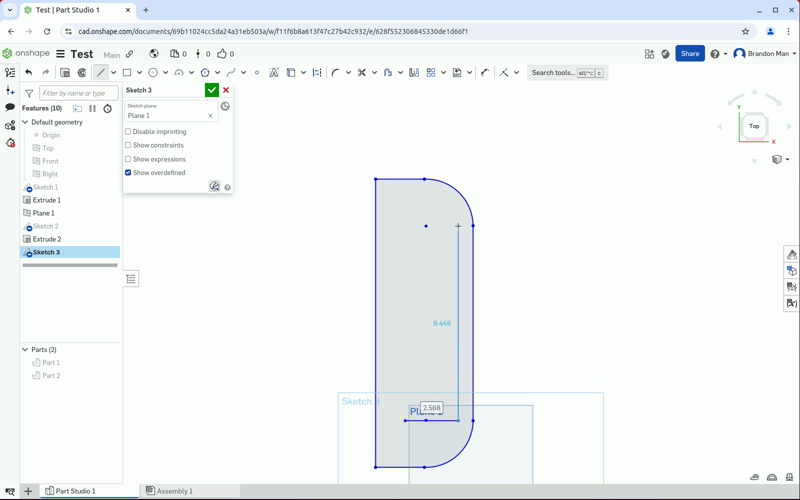
scroll(6)
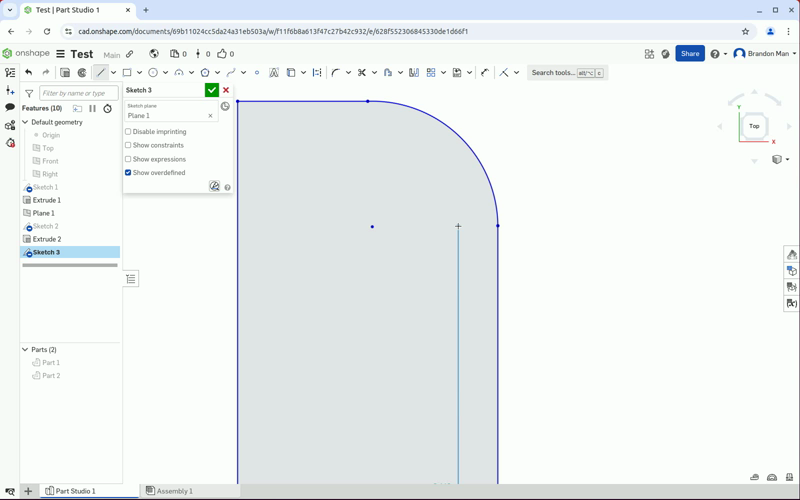
click(458, 225)
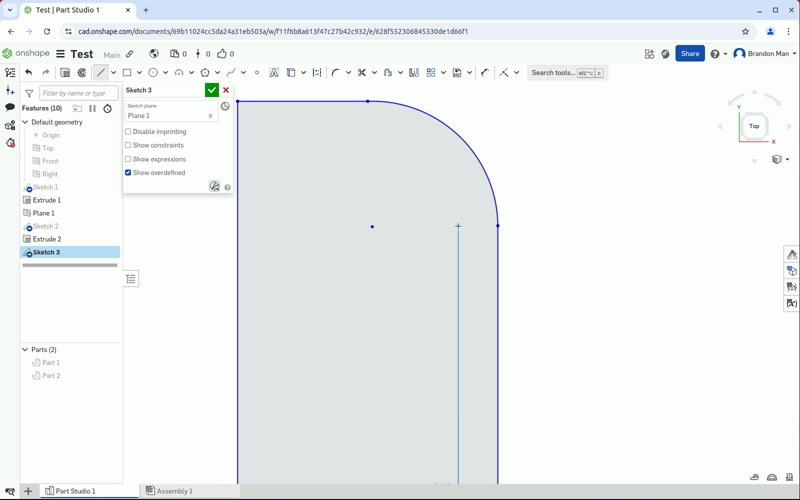
scroll(-6)
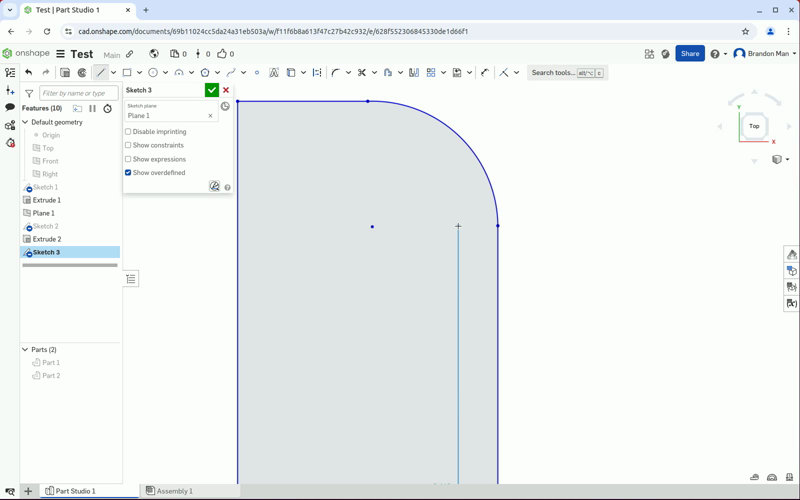
scroll(-6)
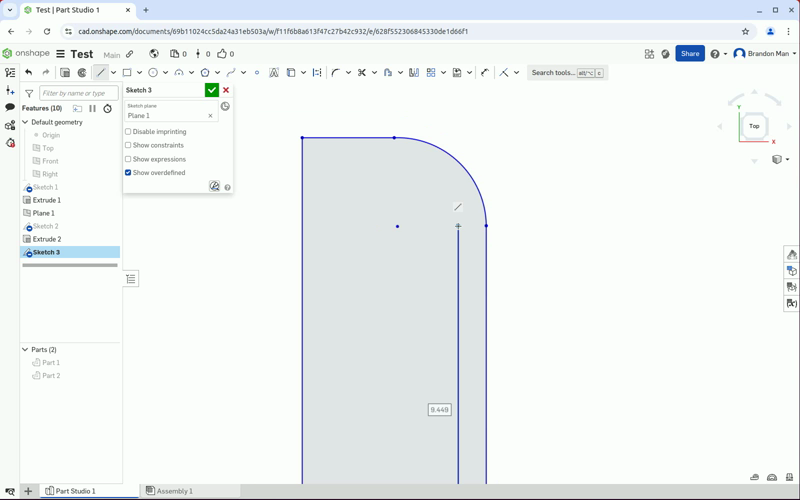
scroll(-6)
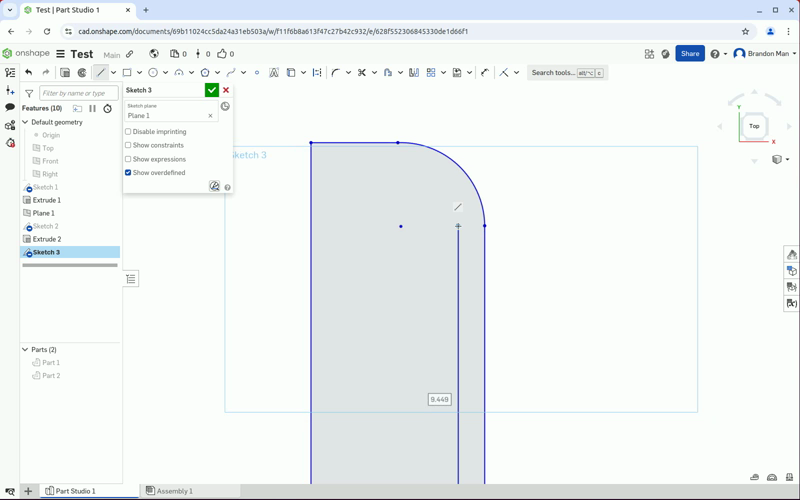
scroll(-6)
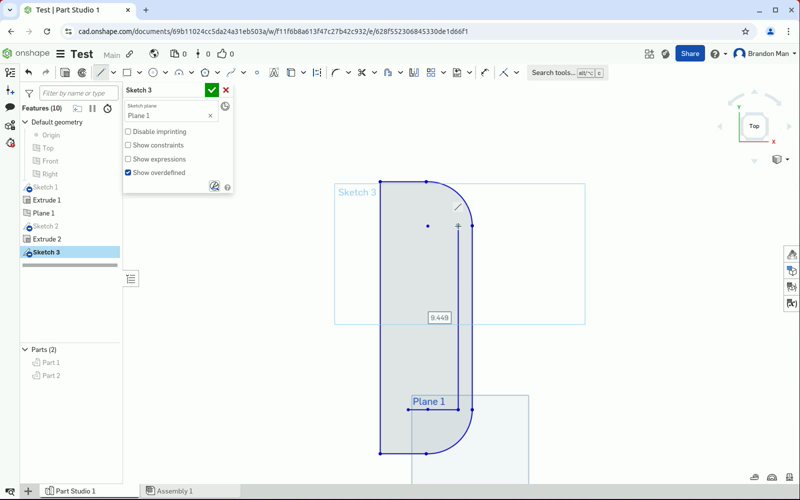
scroll(-6)
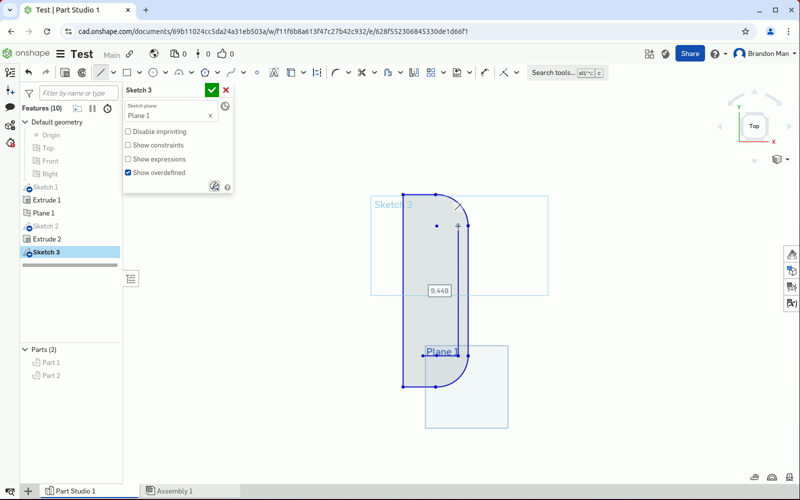
scroll(-6)
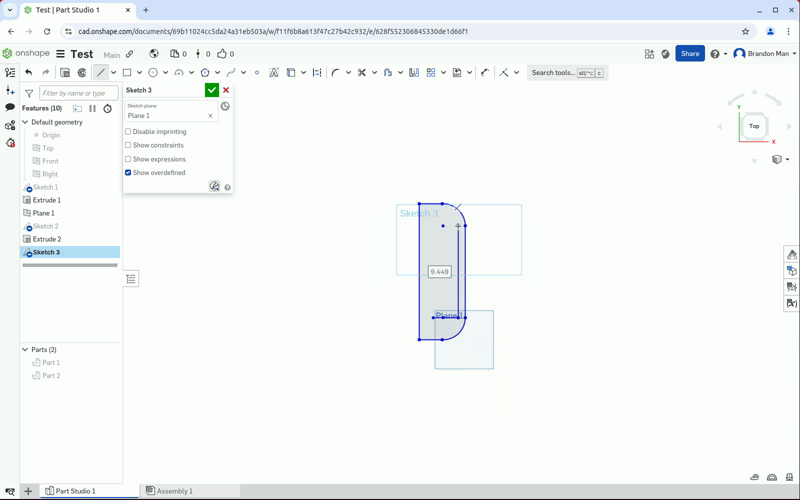
scroll(-6)
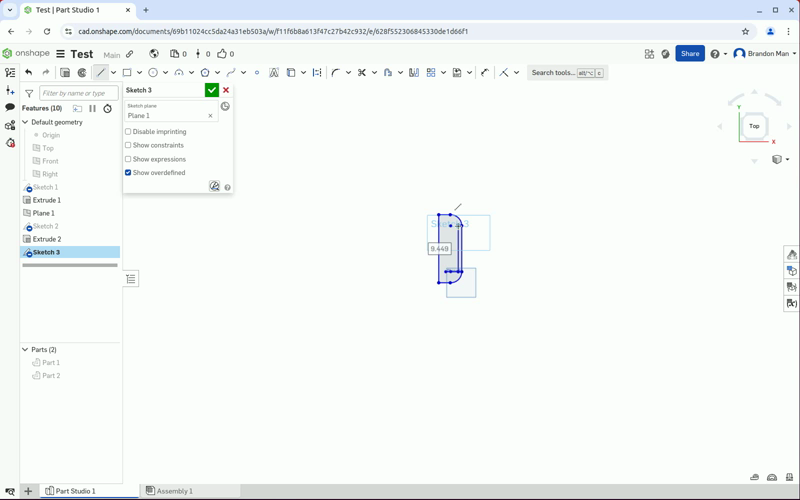
key_up(shift)
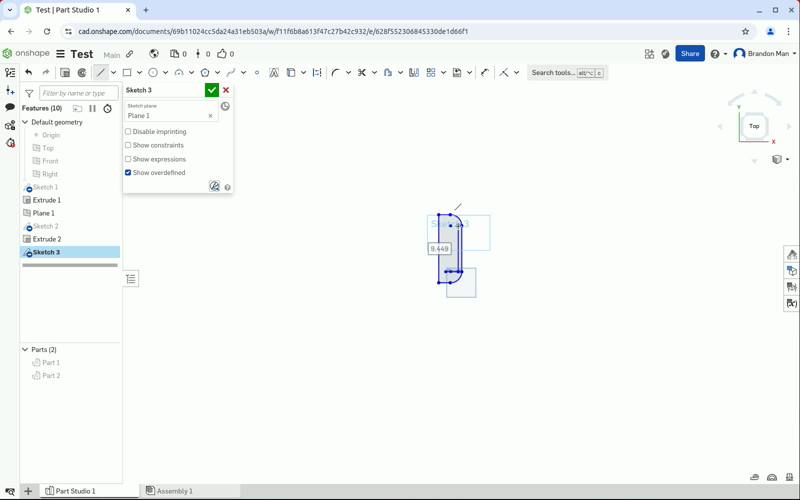
key_down(shift)
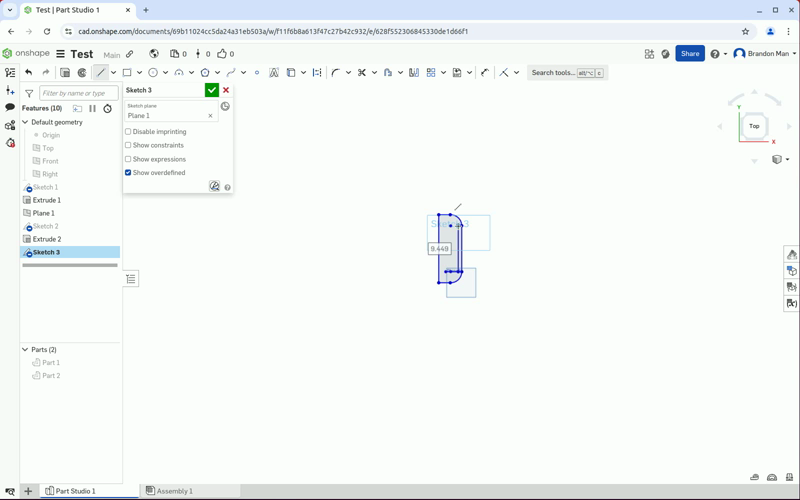
mouse_move(488, 225)
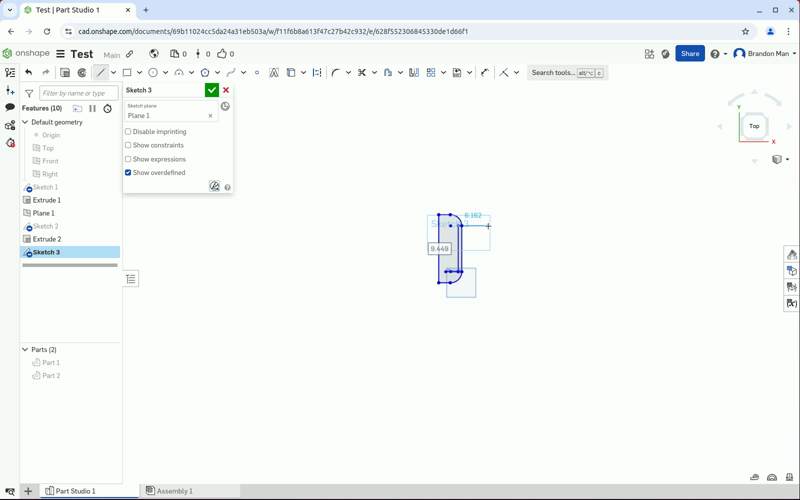
mouse_move(445, 225)
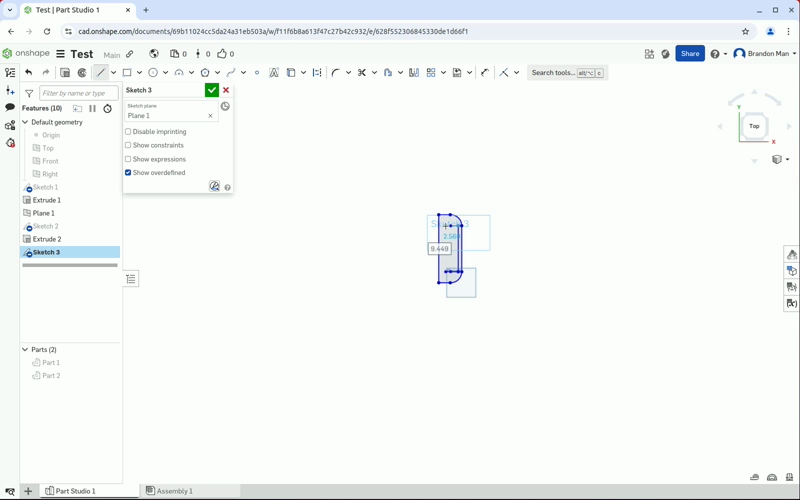
scroll(6)
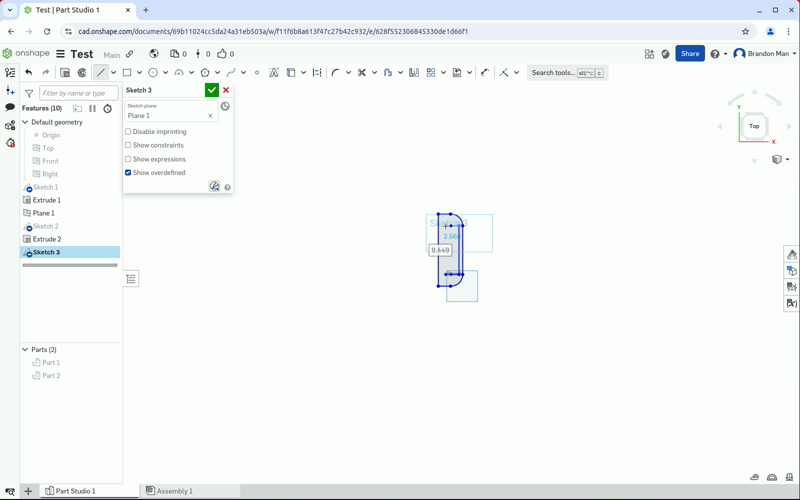
scroll(6)
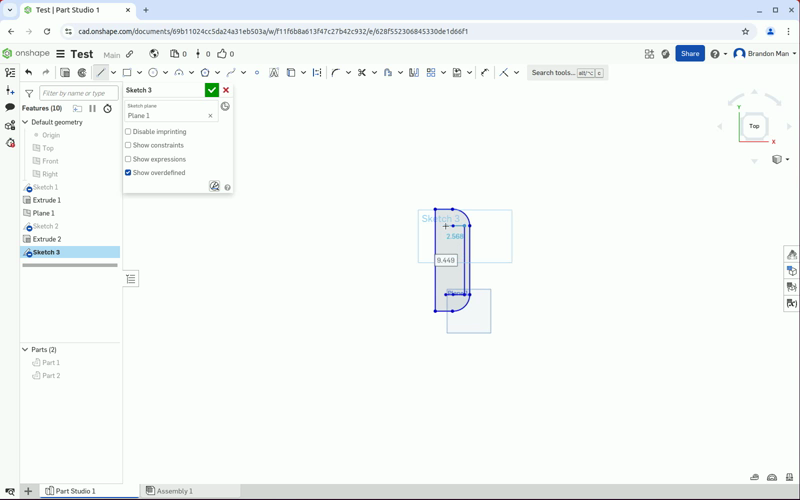
scroll(6)
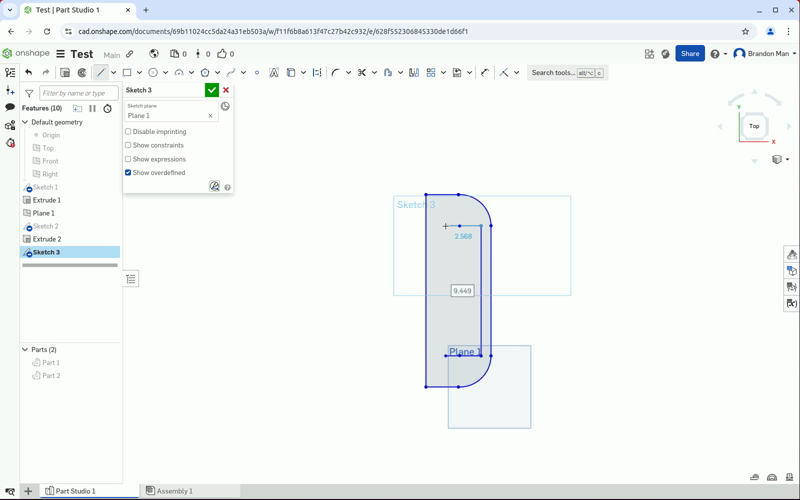
scroll(6)
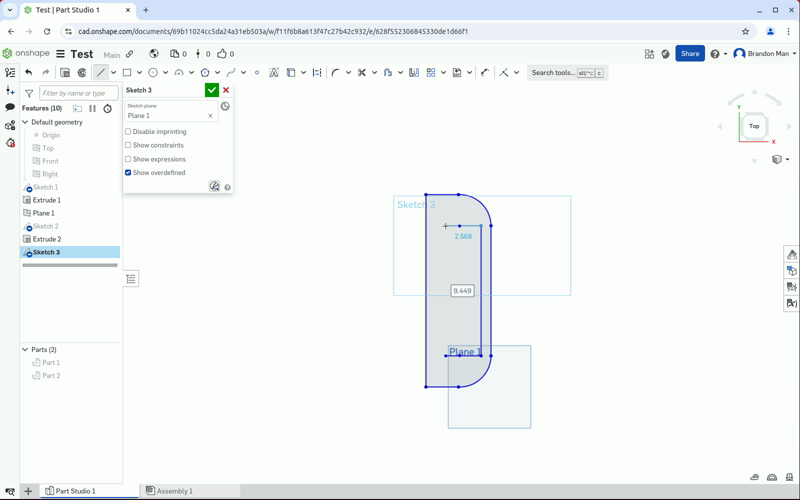
scroll(6)
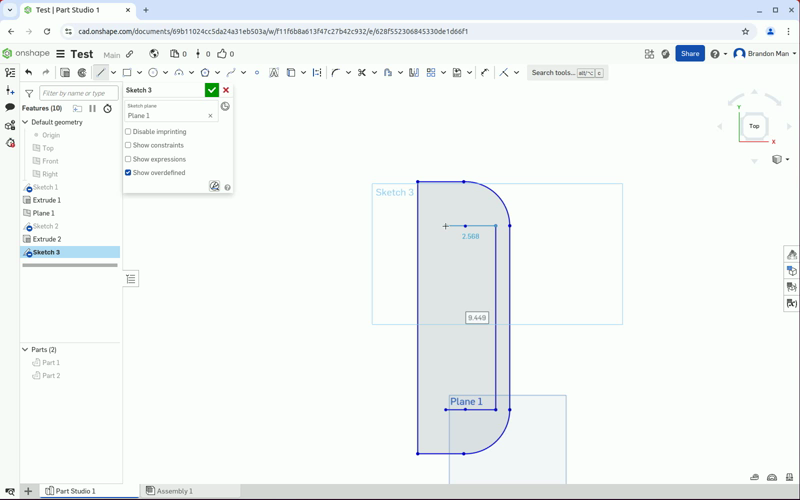
scroll(6)
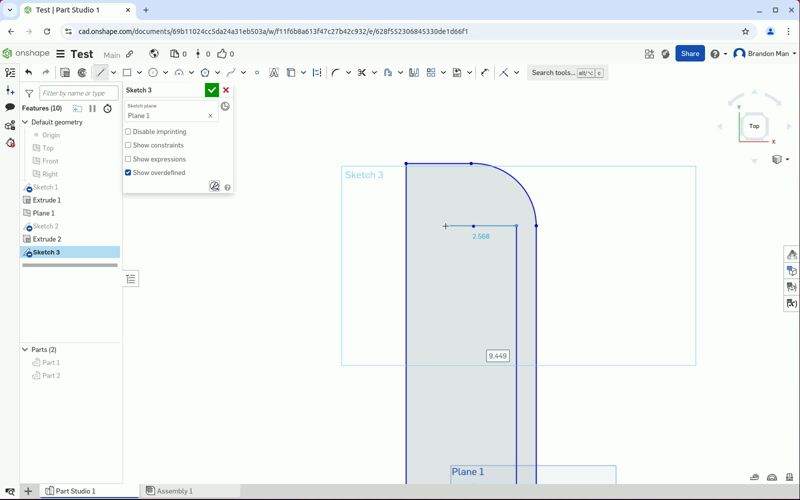
scroll(6)
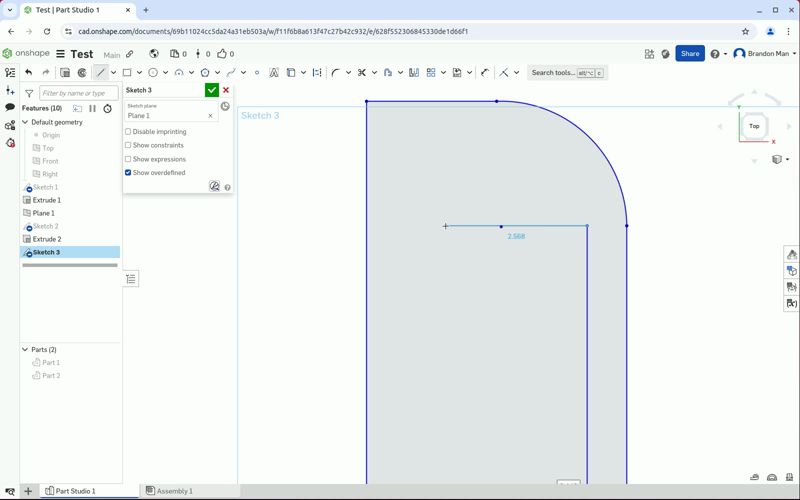
click(445, 225)
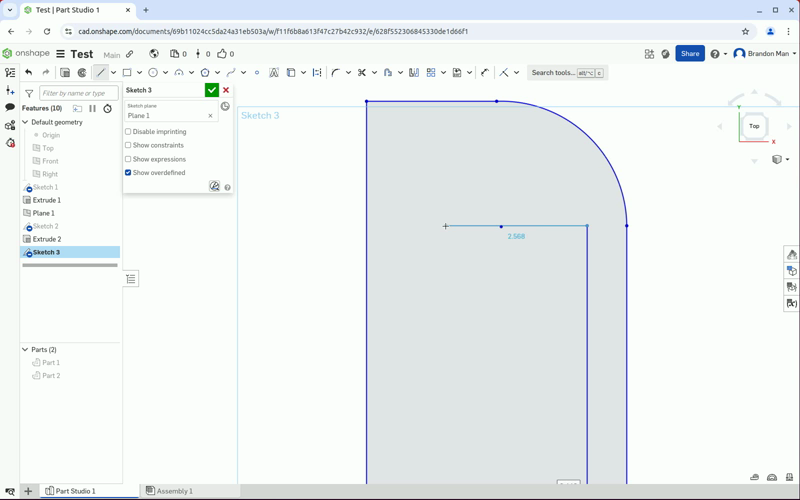
scroll(-6)
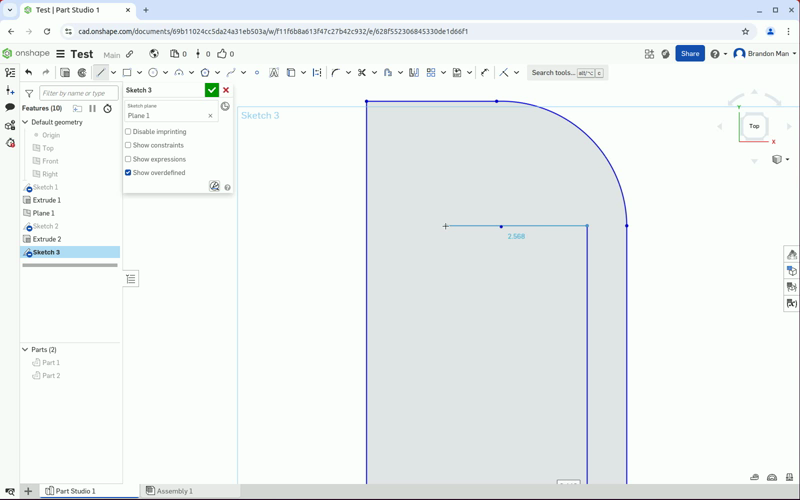
scroll(-6)
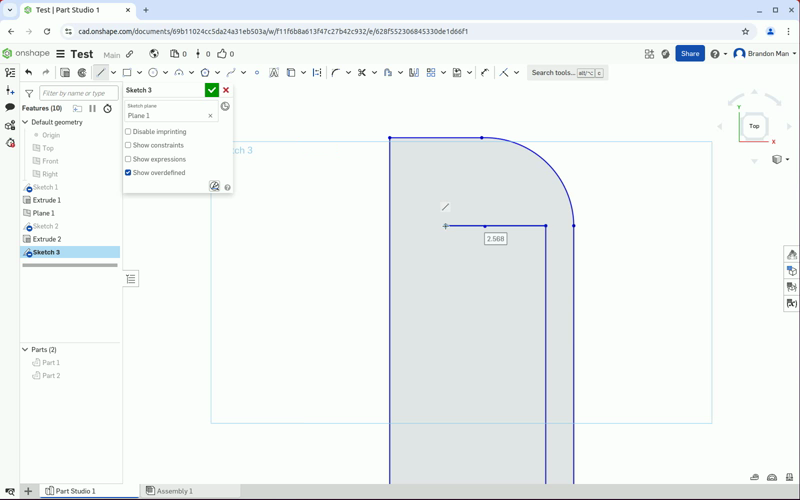
scroll(-6)
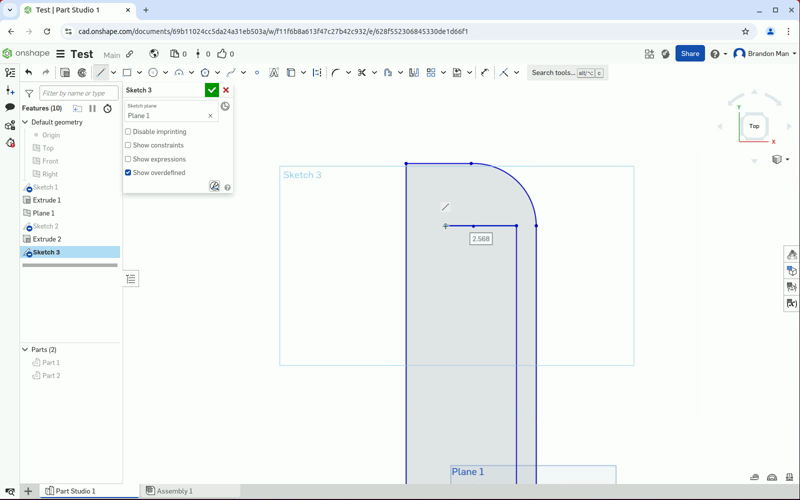
scroll(-6)
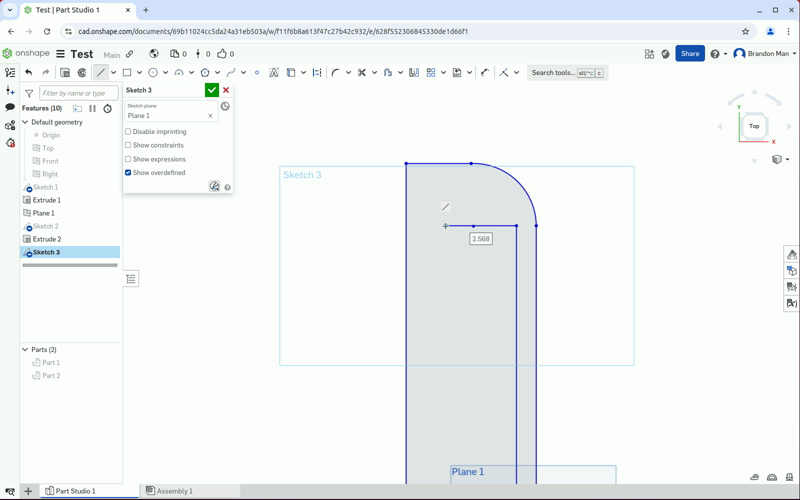
scroll(-6)
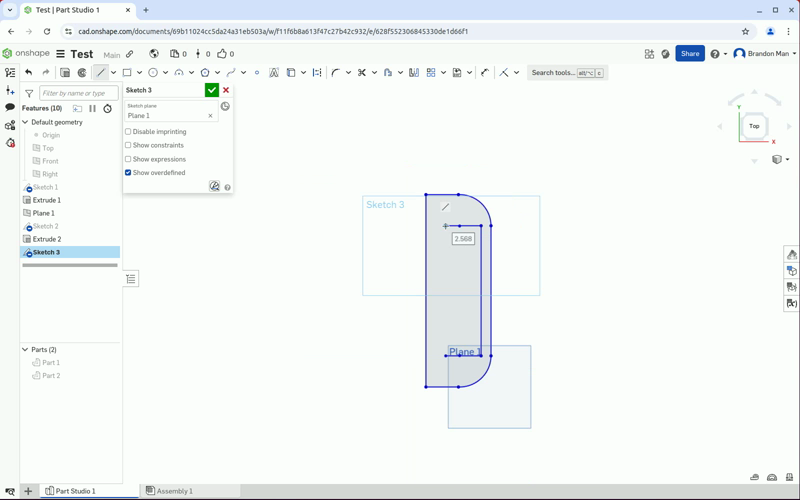
scroll(-6)
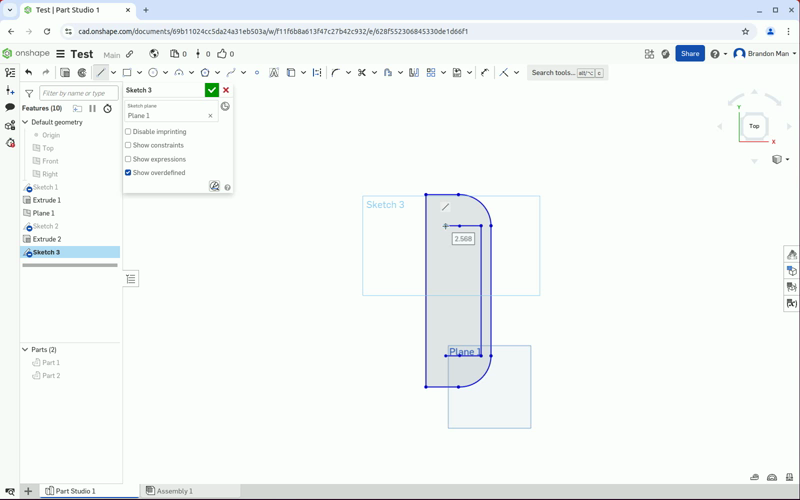
scroll(-6)
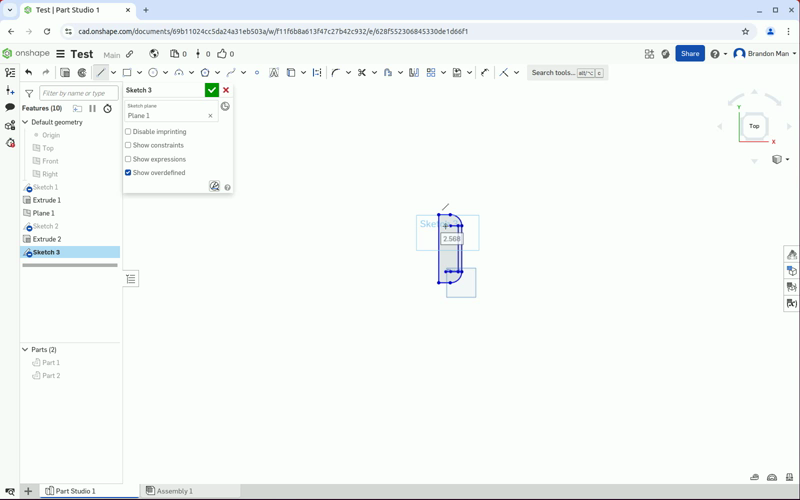
key_up(shift)
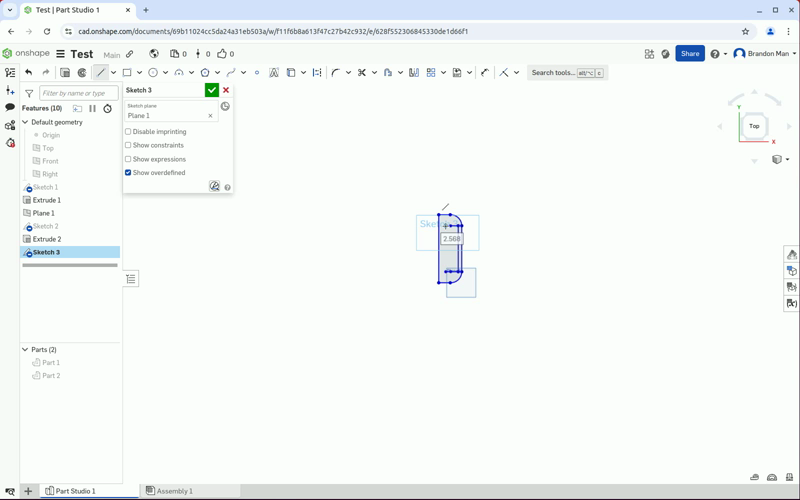
mouse_move(475, 225)
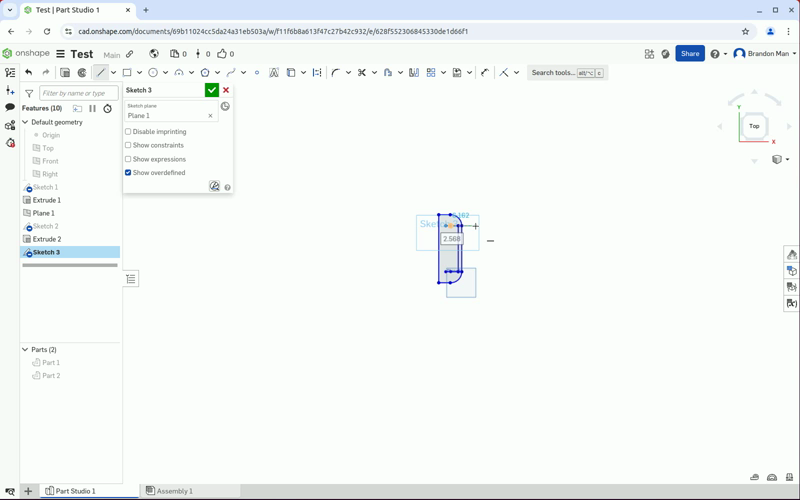
key_down(shift)
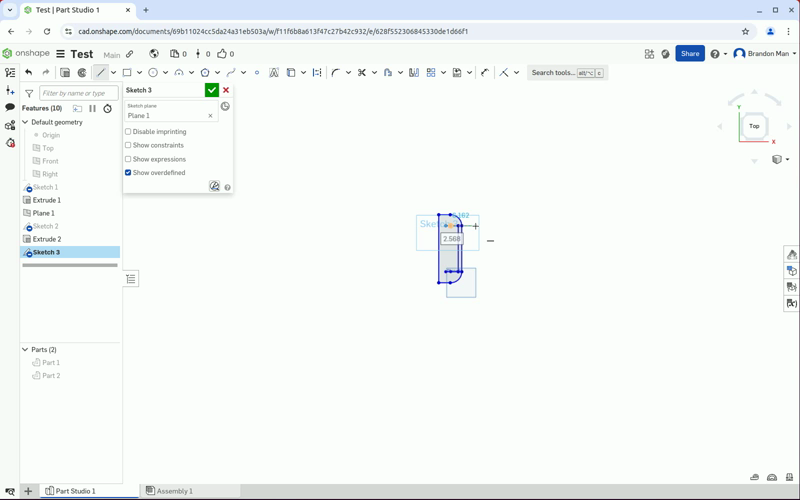
mouse_move(445, 271)
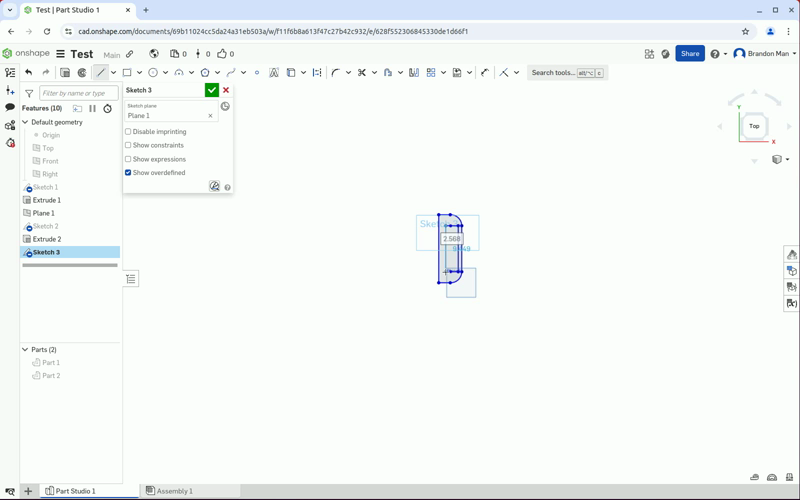
scroll(6)
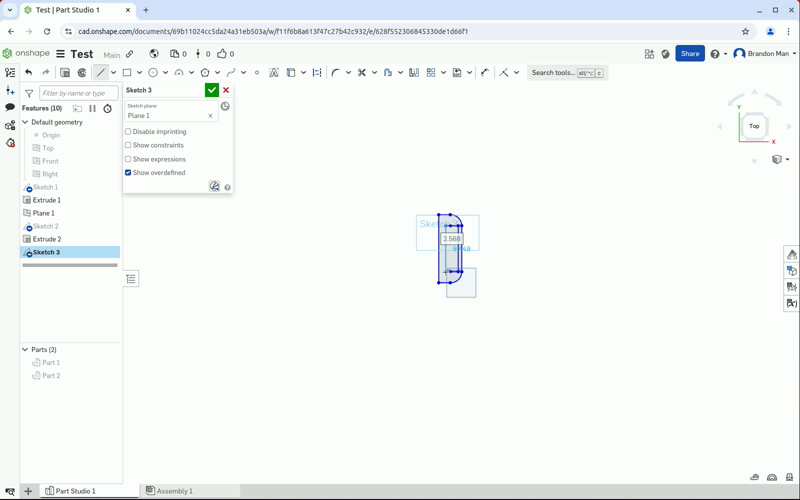
scroll(6)
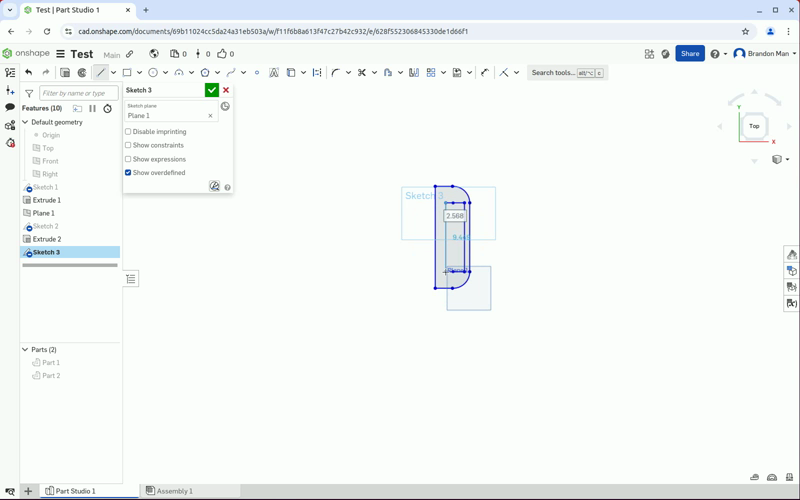
scroll(6)
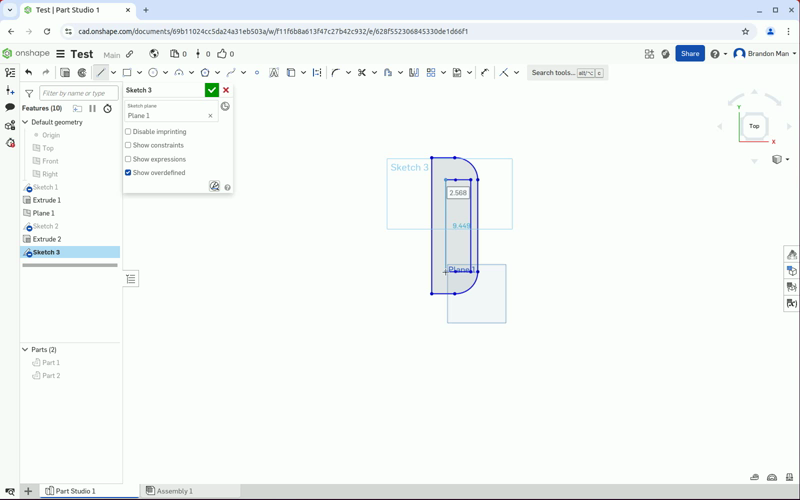
scroll(6)
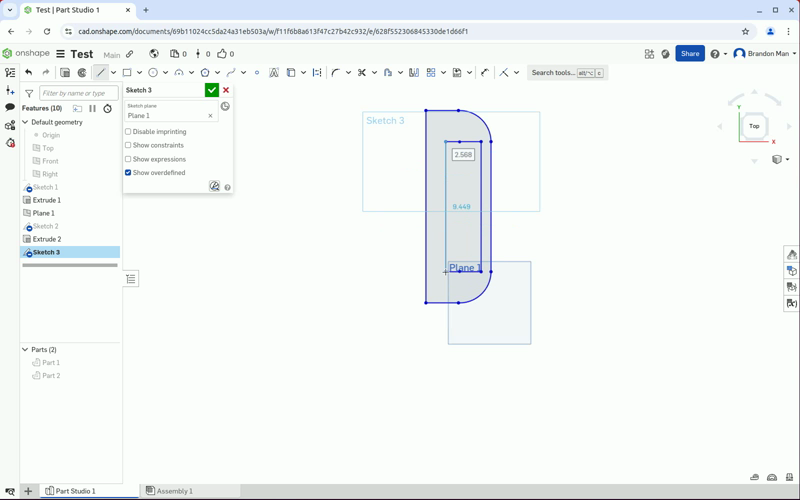
scroll(6)
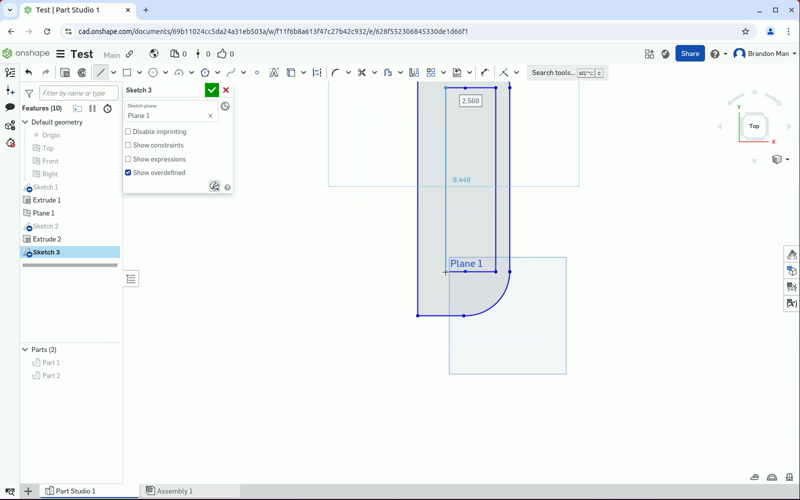
scroll(6)
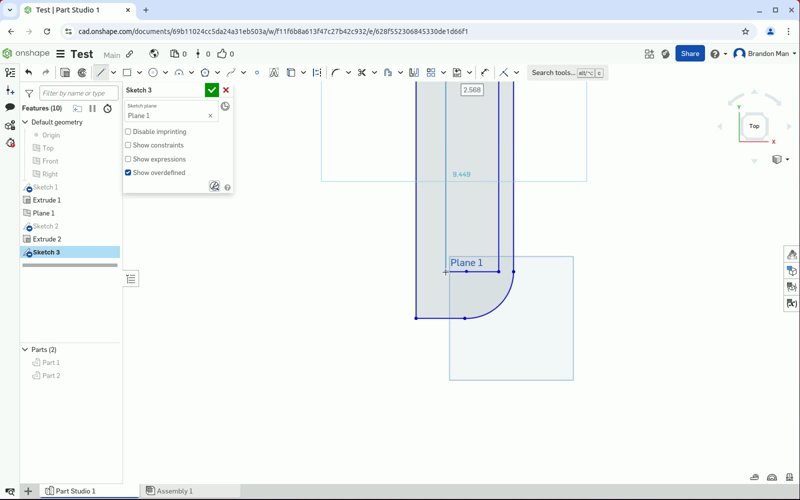
scroll(6)
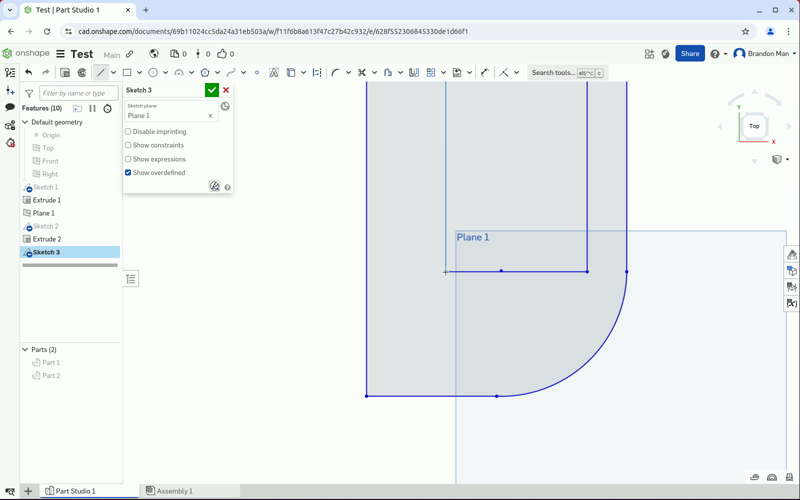
key_up(shift)
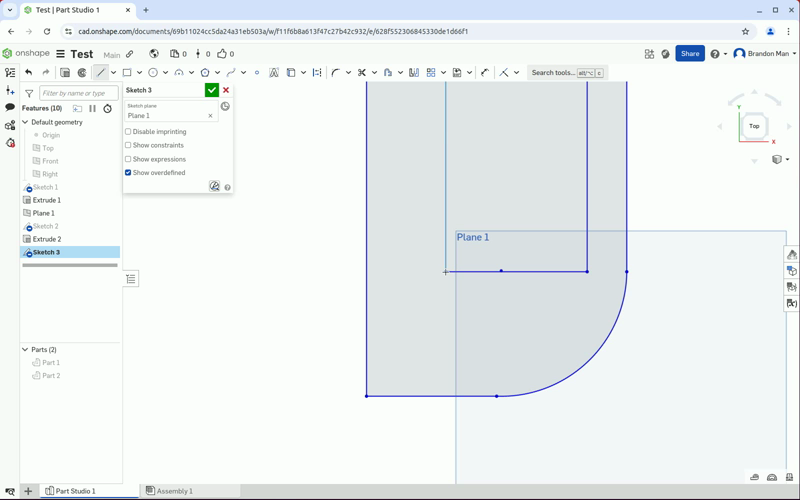
click(445, 271)
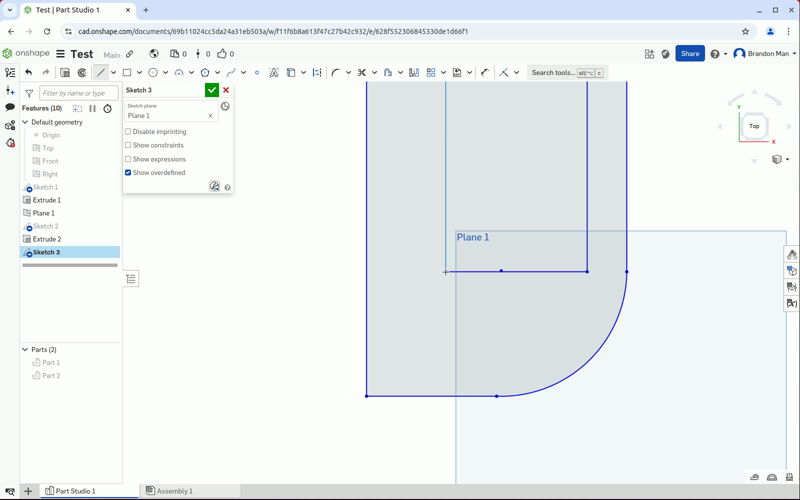
scroll(-6)
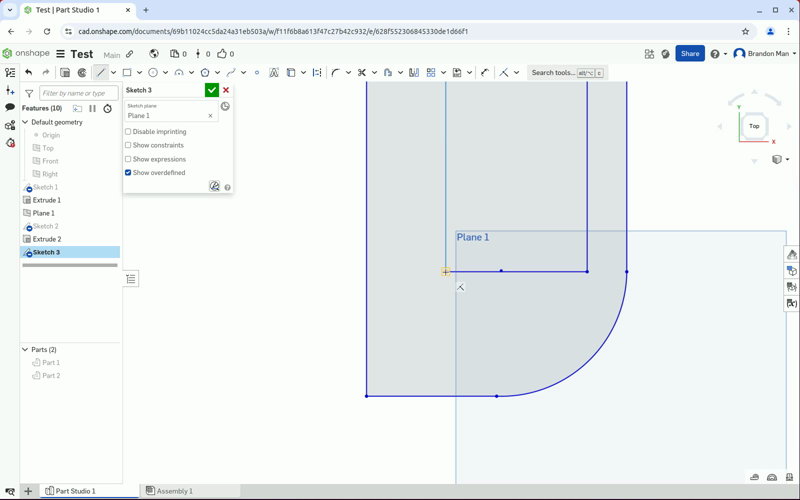
scroll(-6)
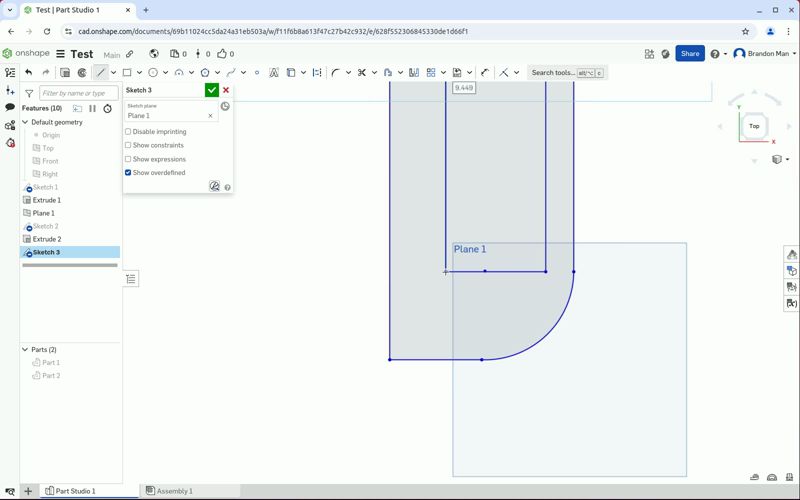
scroll(-6)
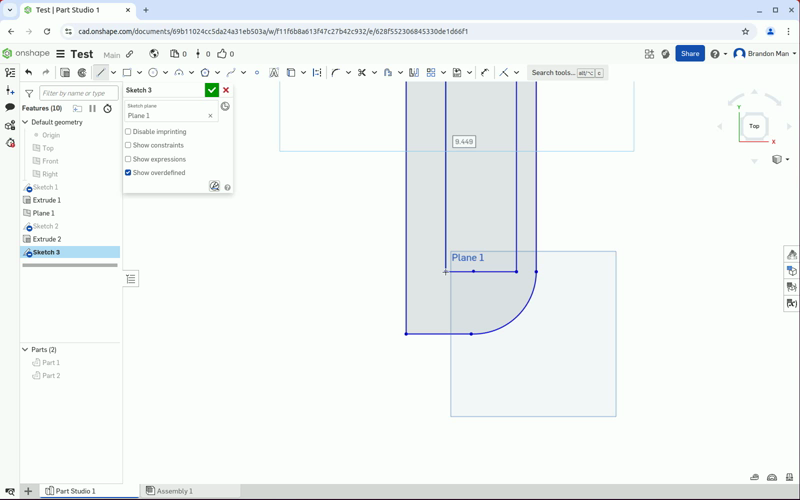
scroll(-6)
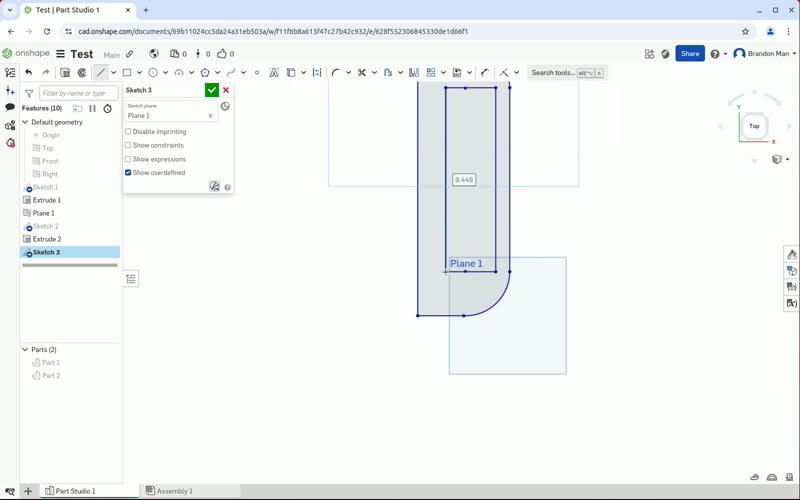
scroll(-6)
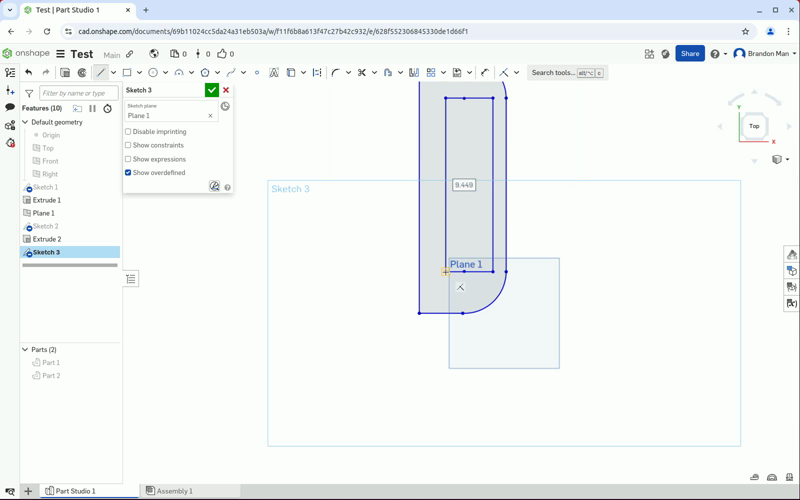
scroll(-6)
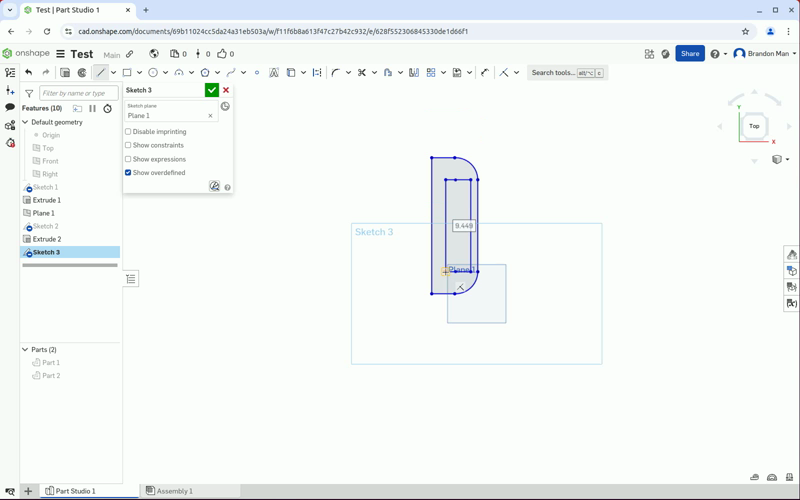
scroll(-6)
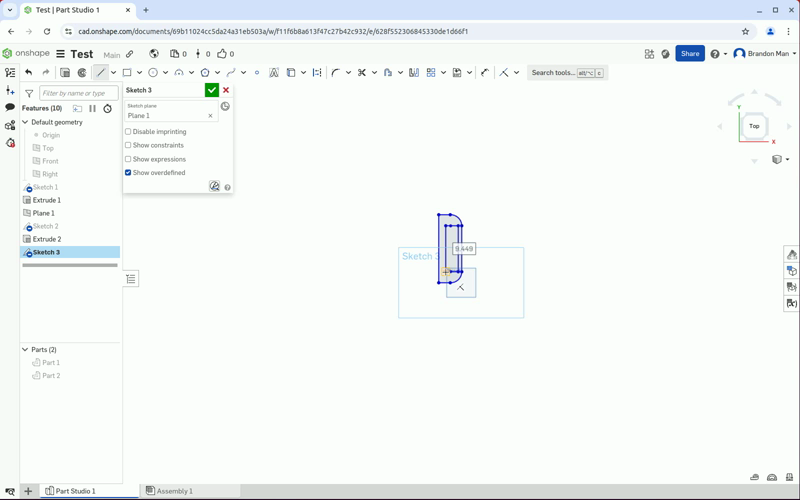
key(esc)
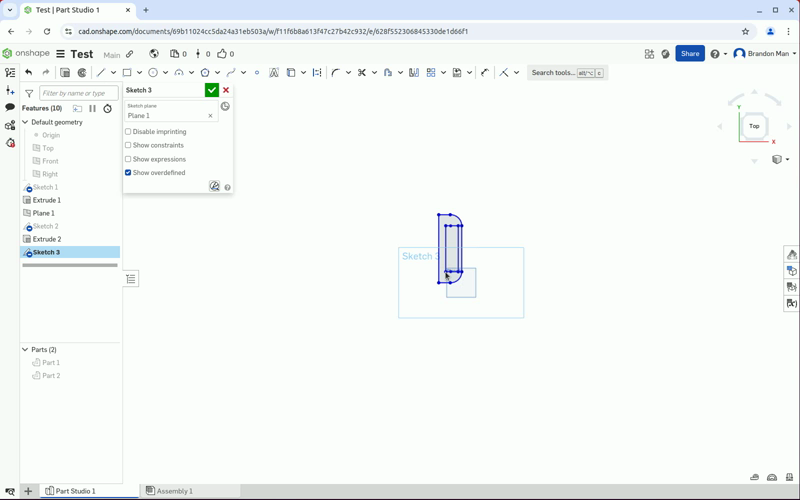
mouse_move(442, 273)
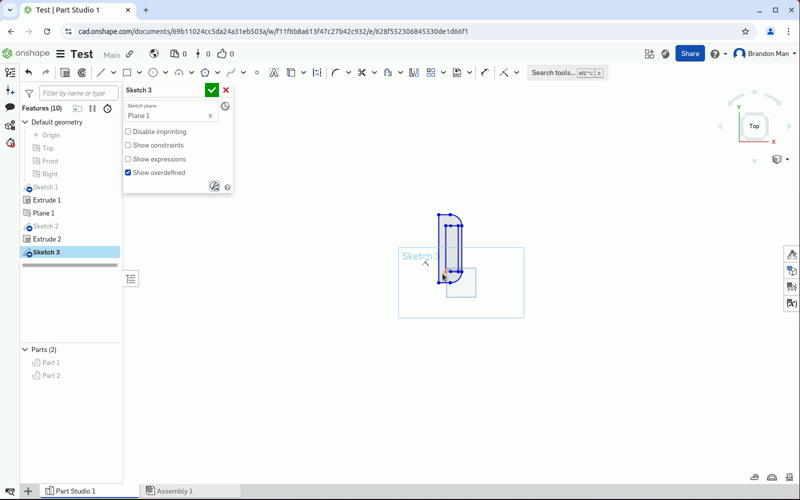
scroll(6)
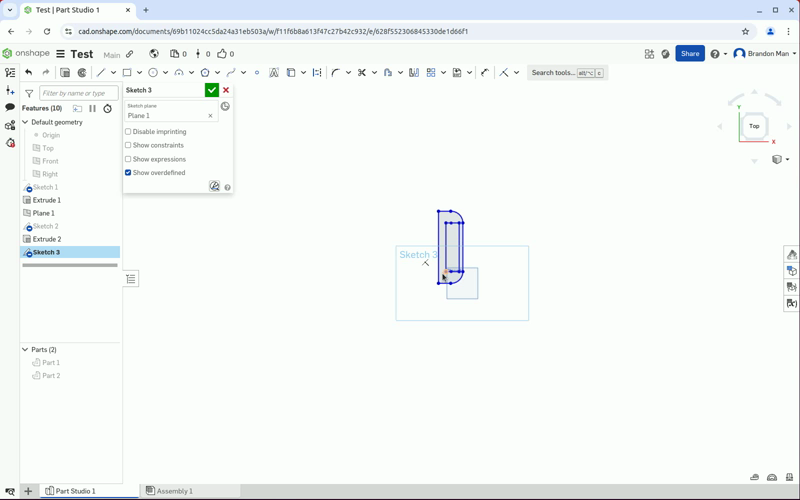
scroll(6)
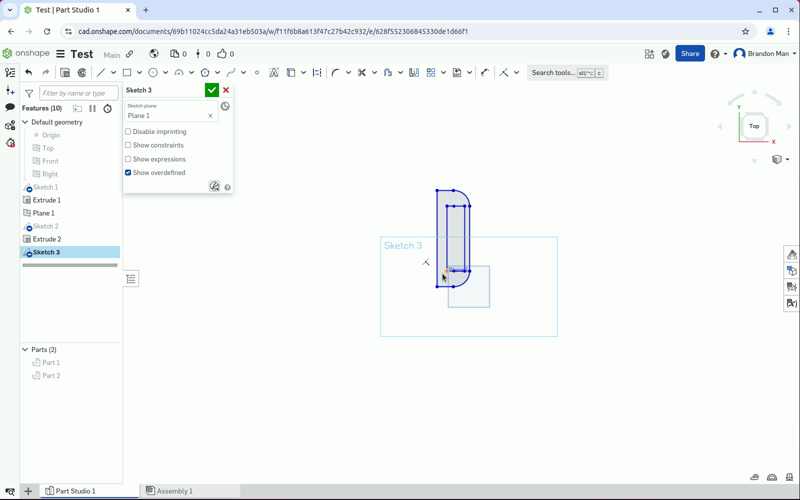
scroll(6)
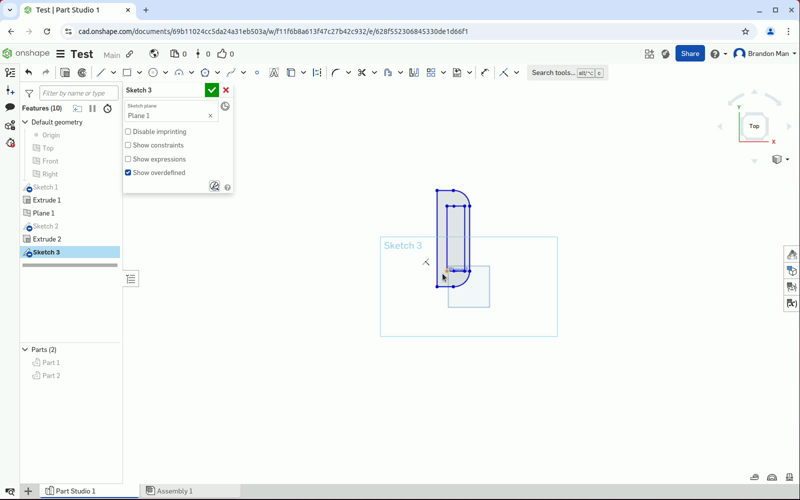
scroll(6)
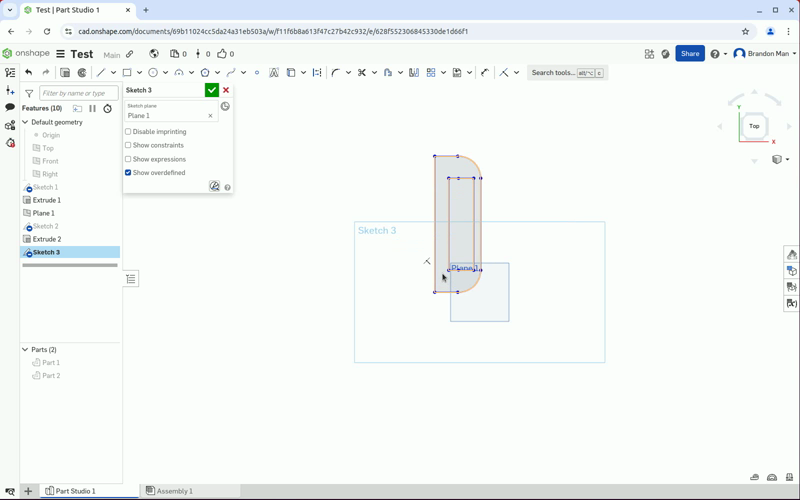
scroll(6)
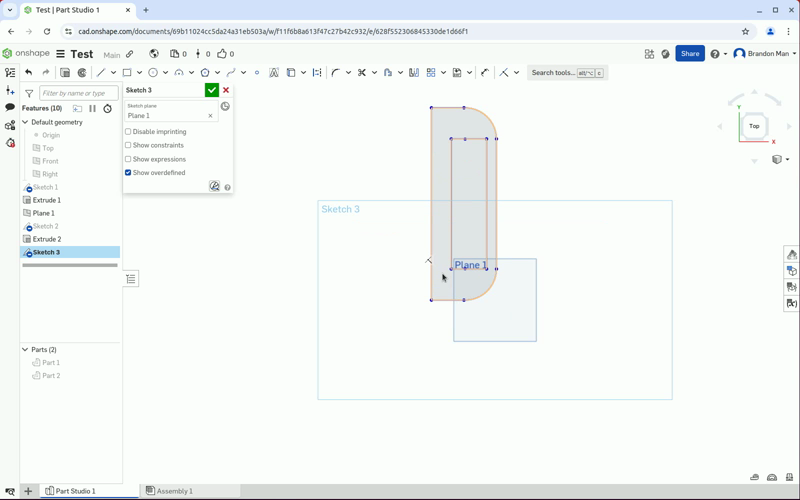
scroll(6)
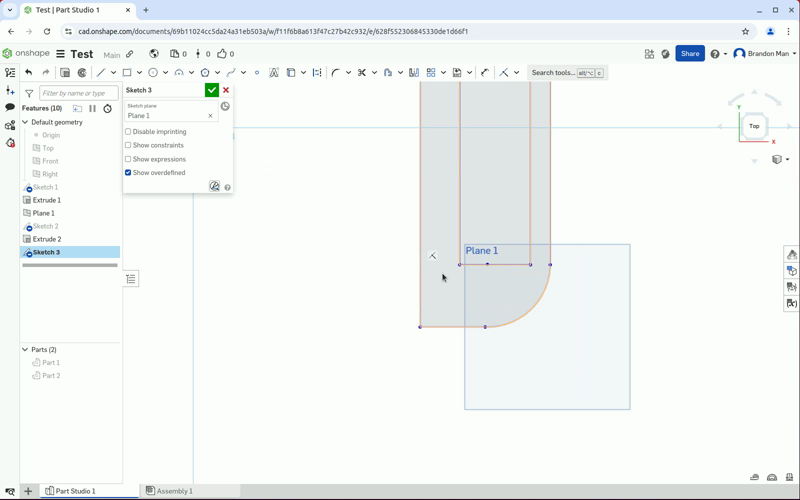
scroll(6)
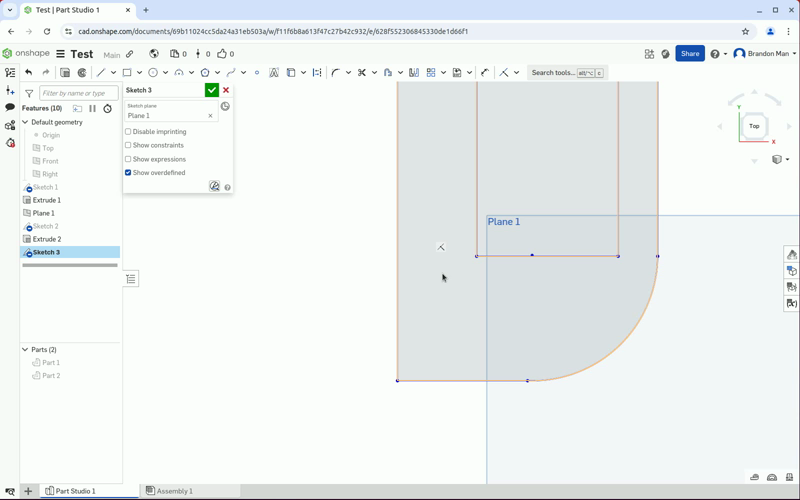
click(442, 273)
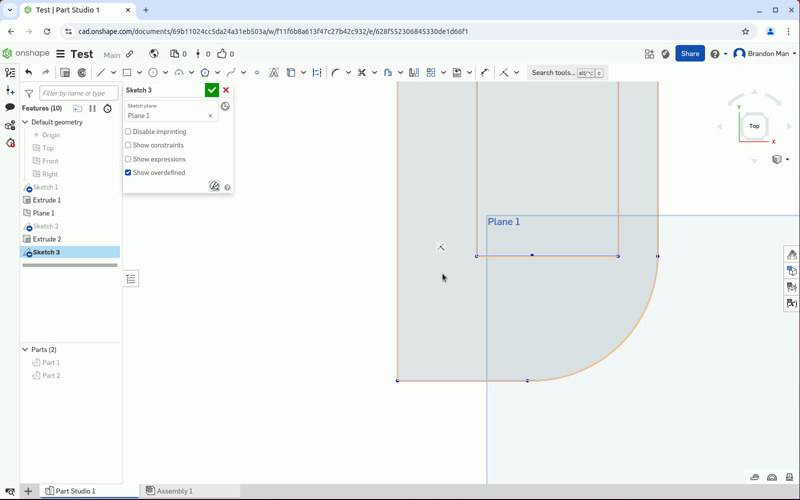
scroll(-6)
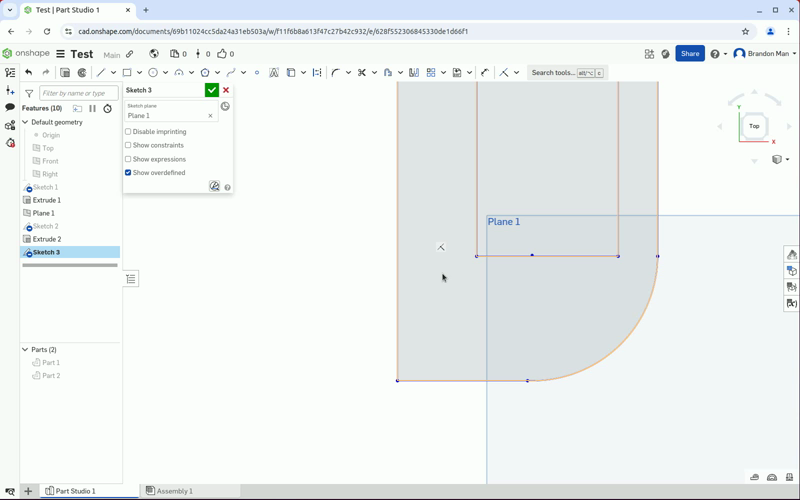
scroll(-6)
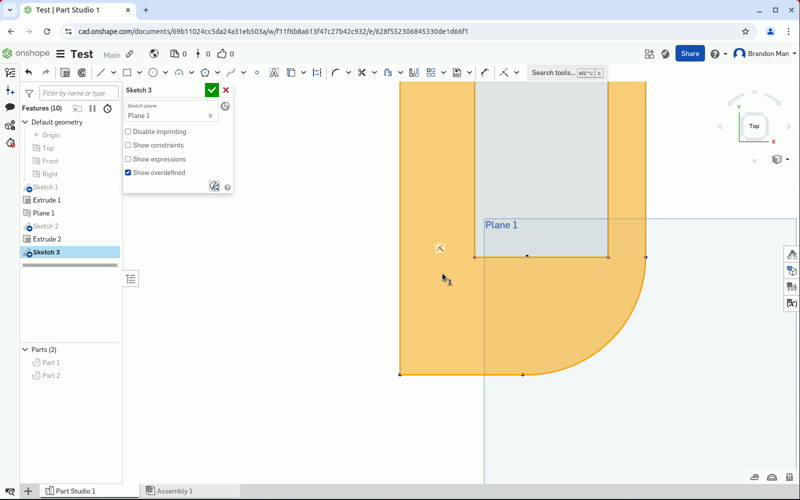
scroll(-6)
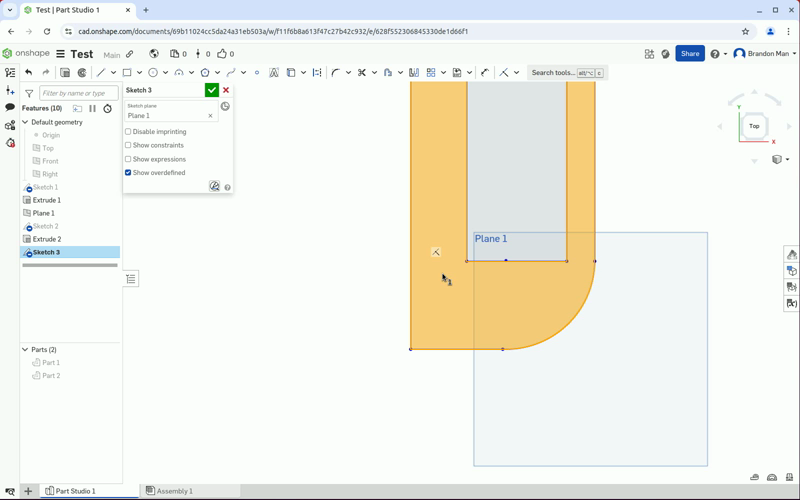
scroll(-6)
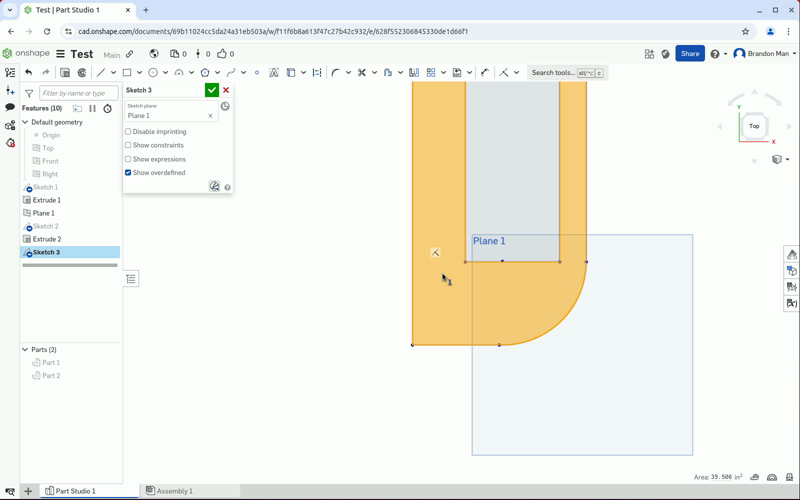
scroll(-6)
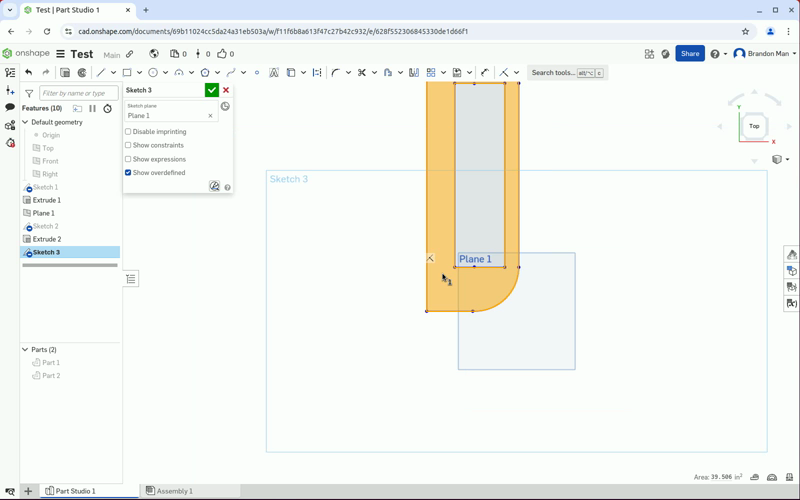
scroll(-6)
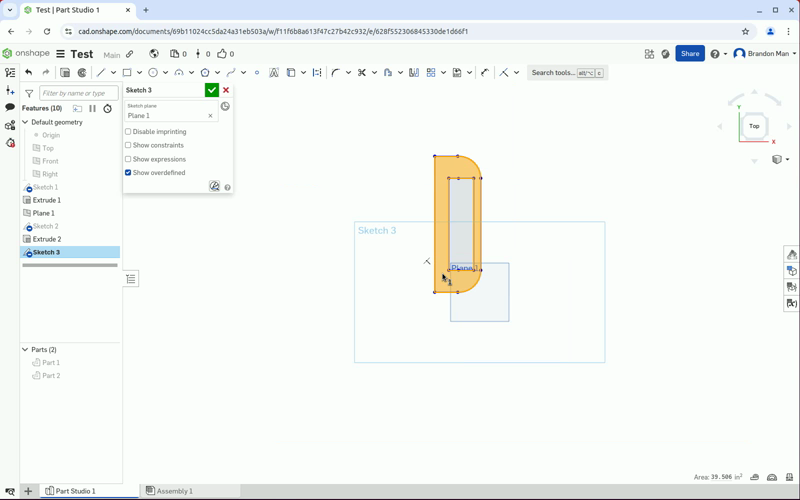
scroll(-6)
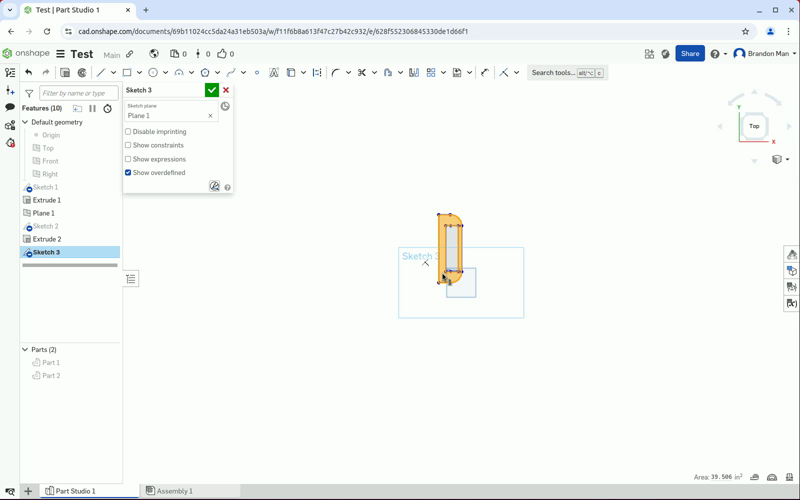
mouse_move(73, 352)
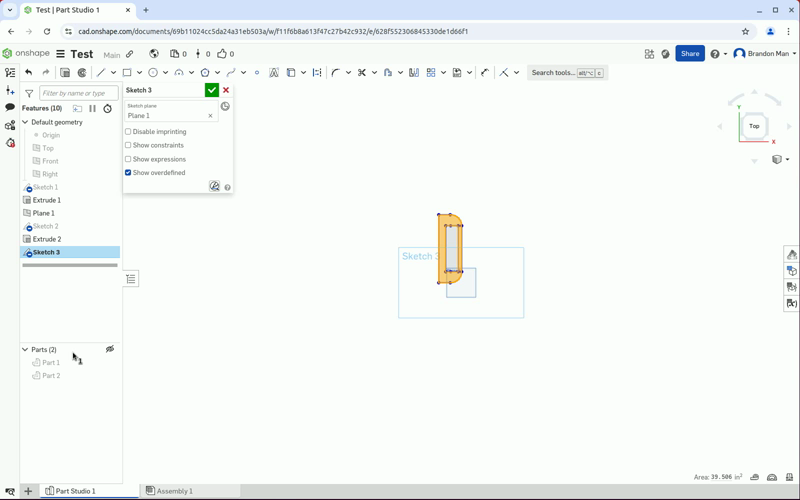
key(shift+y)
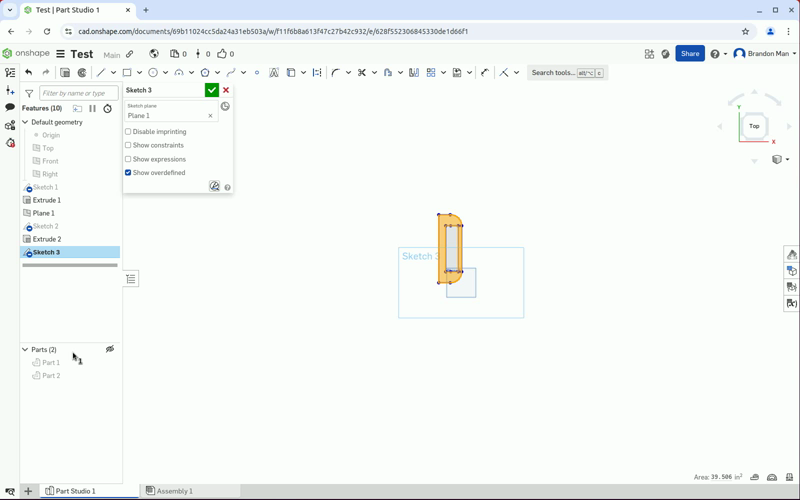
key(shift+e)
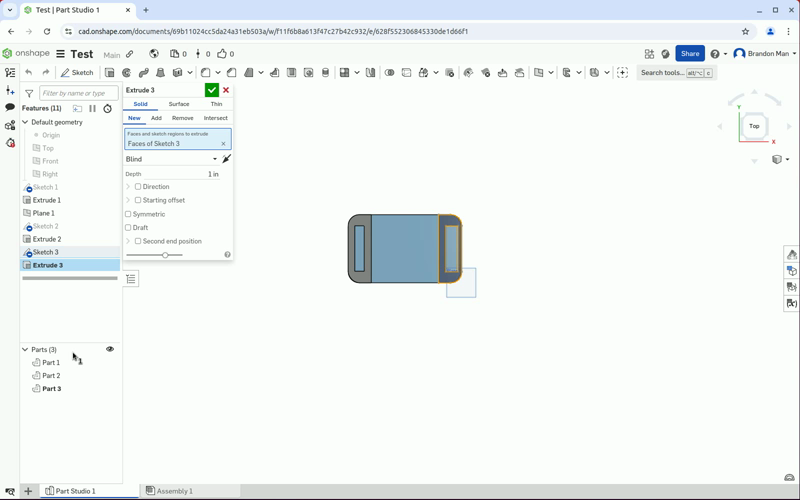
mouse_move(143, 106)
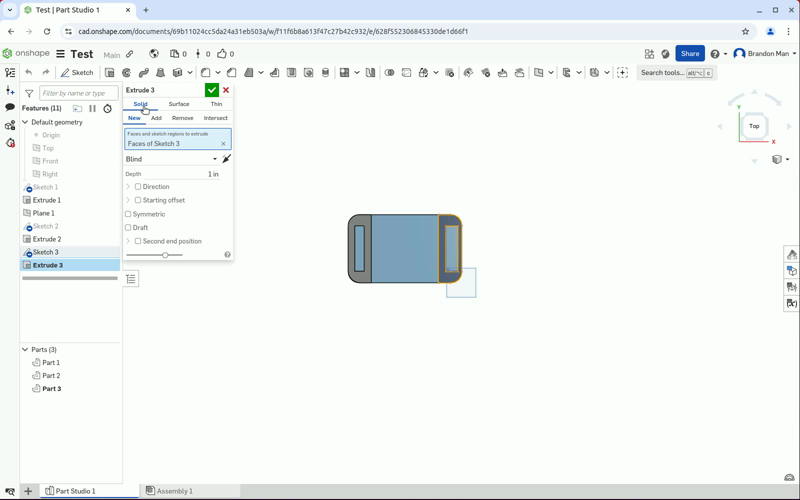
click(143, 106)
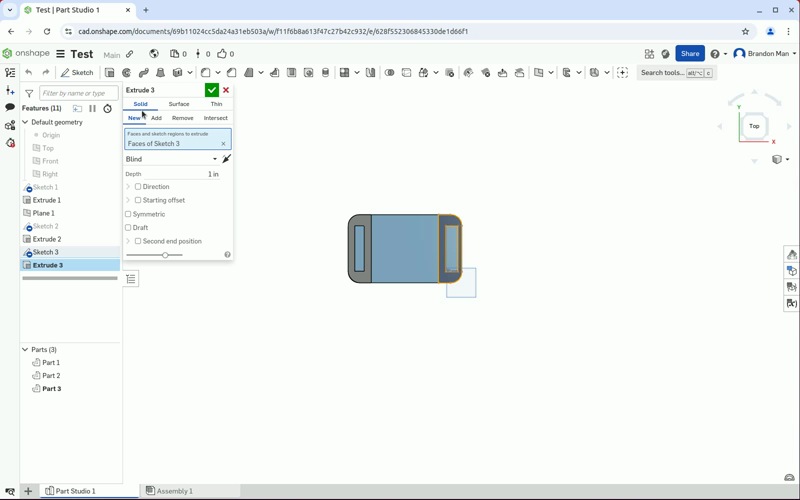
mouse_move(137, 120)
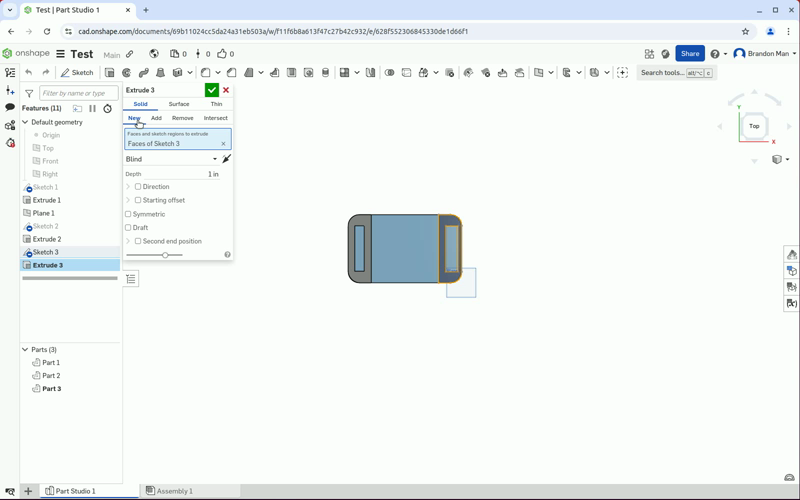
click(137, 120)
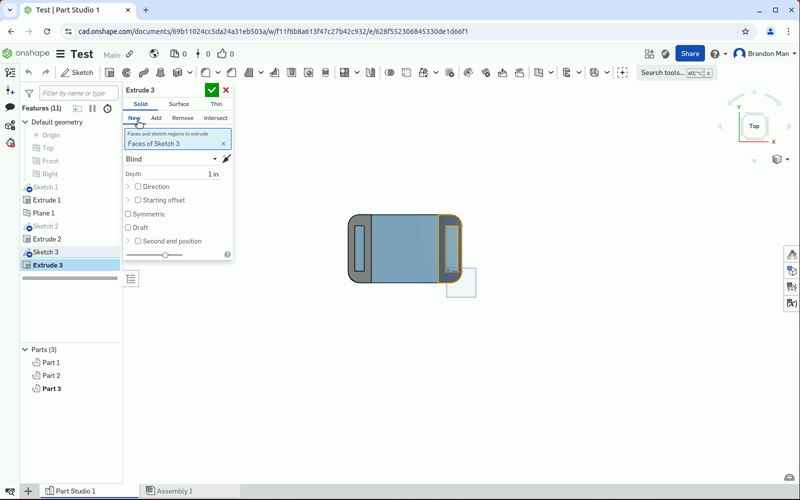
key(tab, 4)
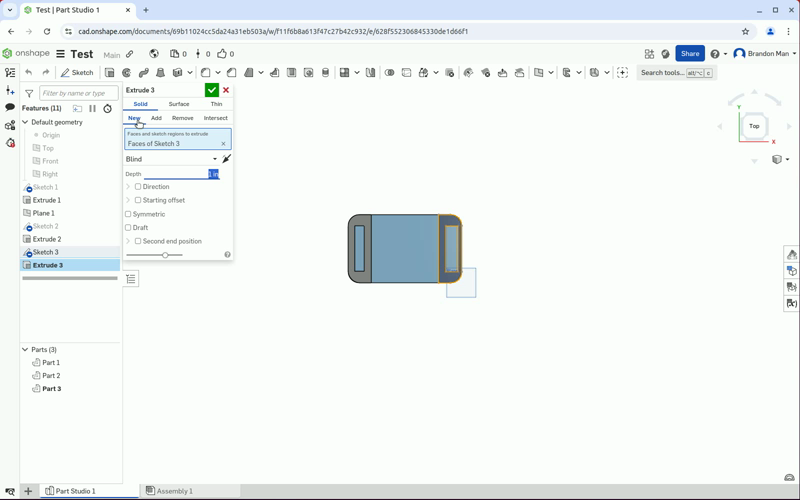
text(3.129)
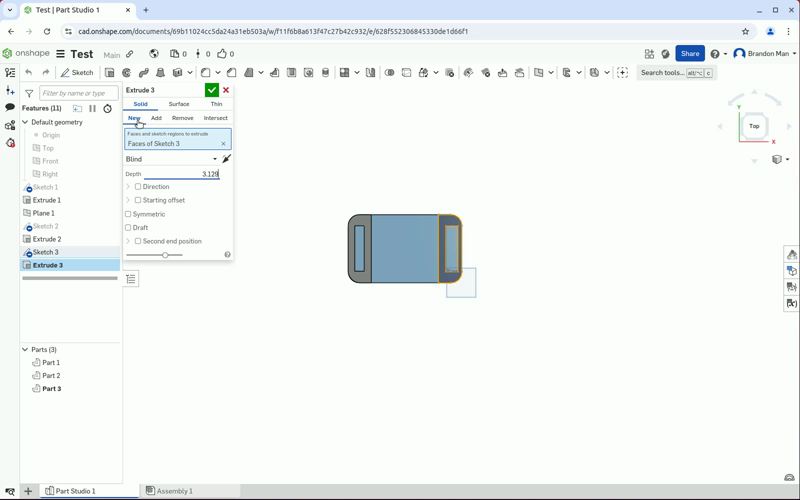
key(enter)
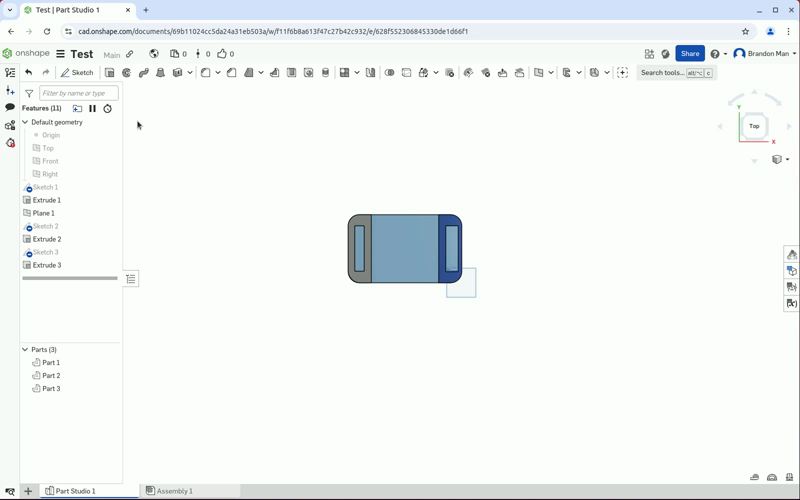
key(shift+h)
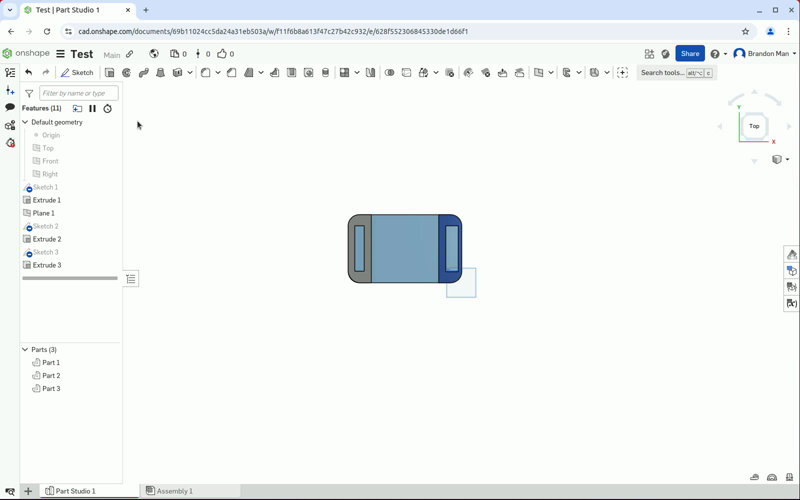
key(shift+h)
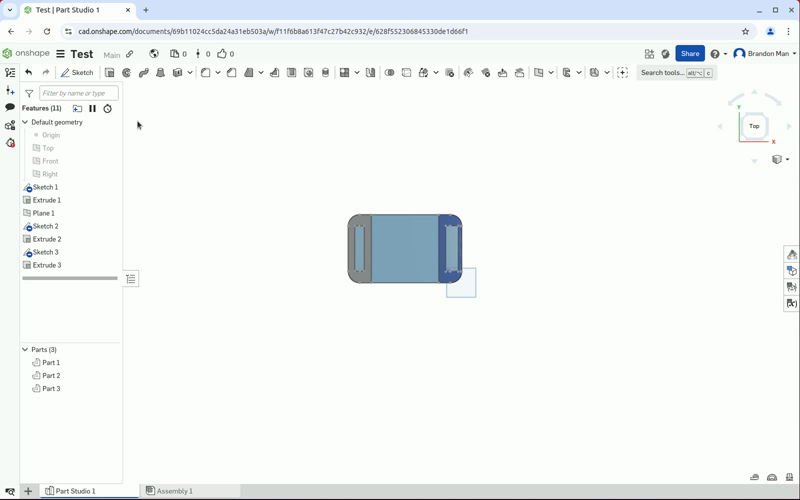
key(shift+7)
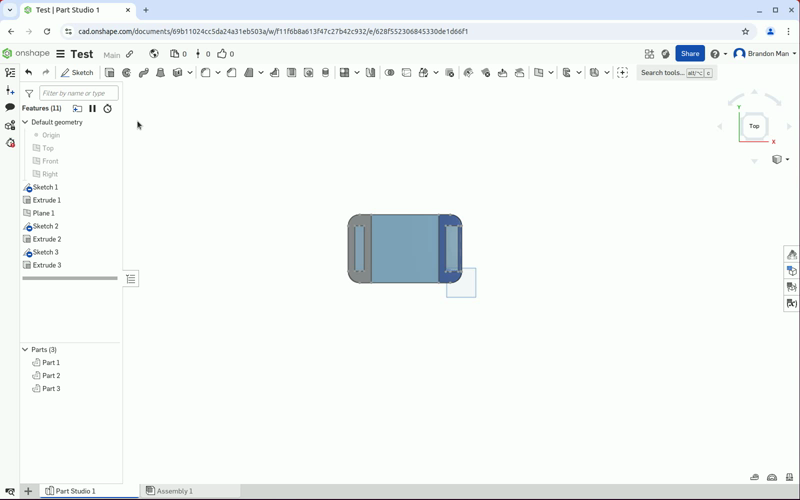
key(up, 3)
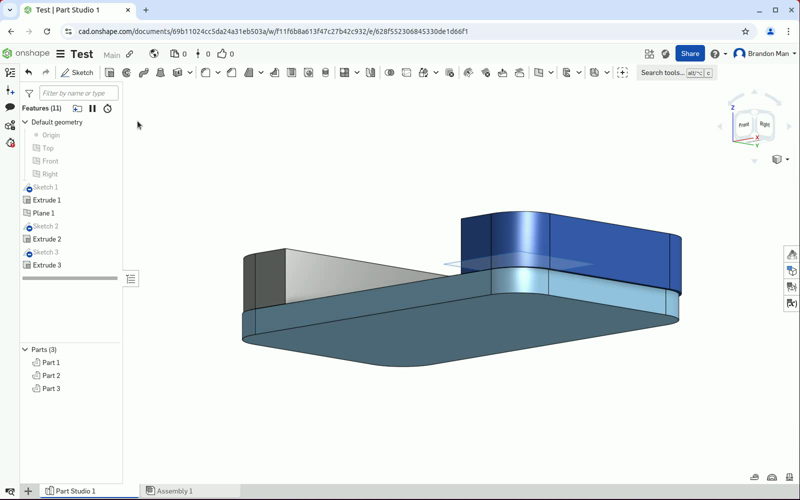
key(left, 3)
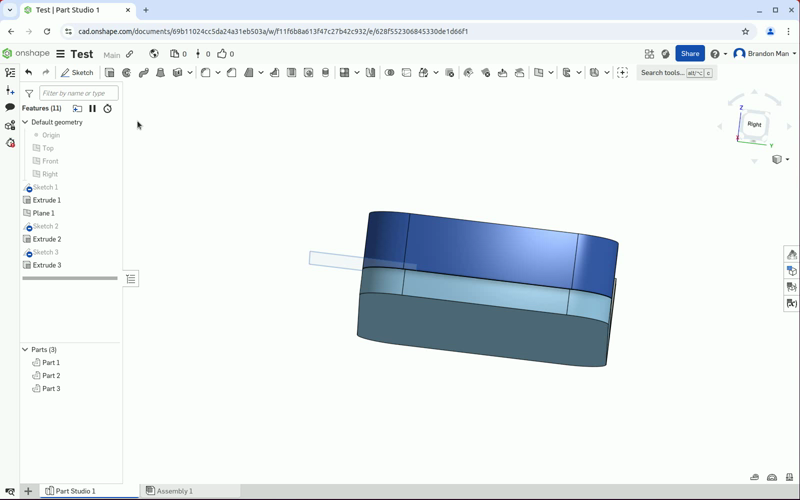
key(right, 3)
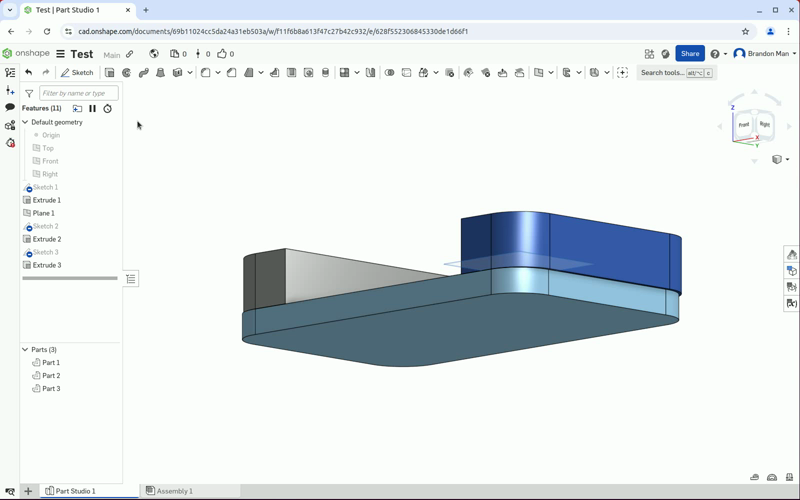
key(down, 3)
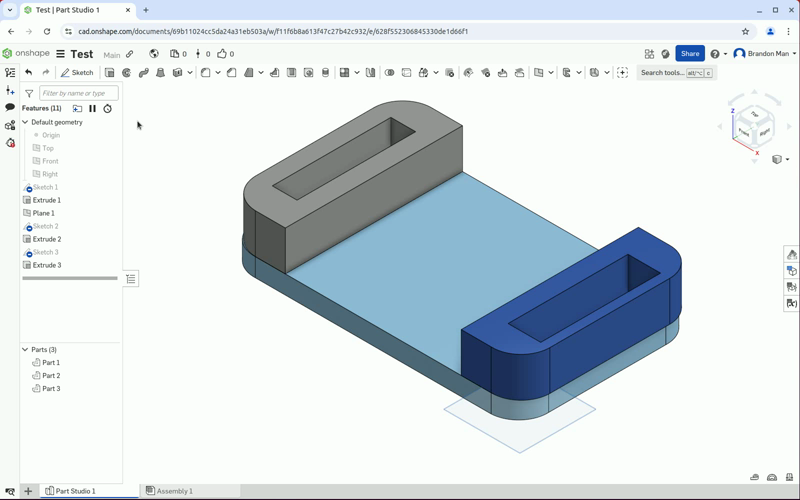
mouse_move(73, 189)
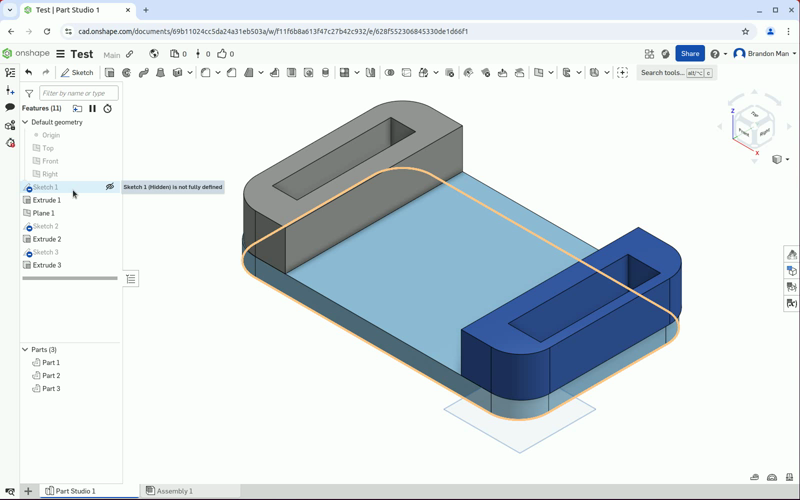
click(73, 189)